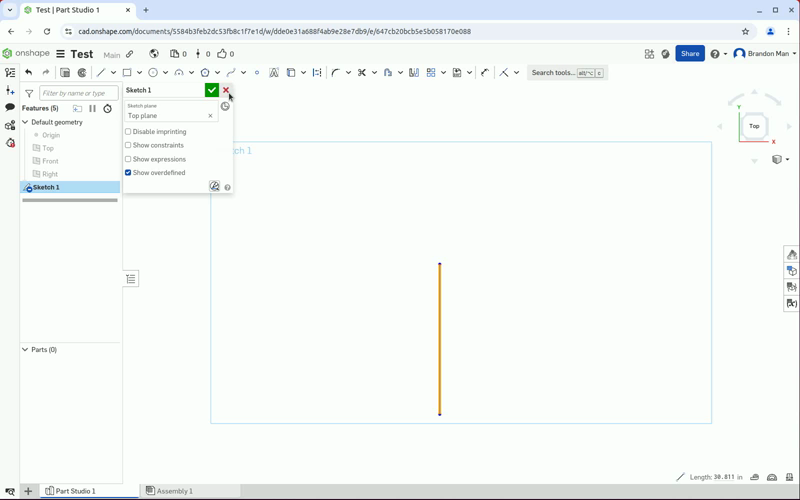
key(shift+h)
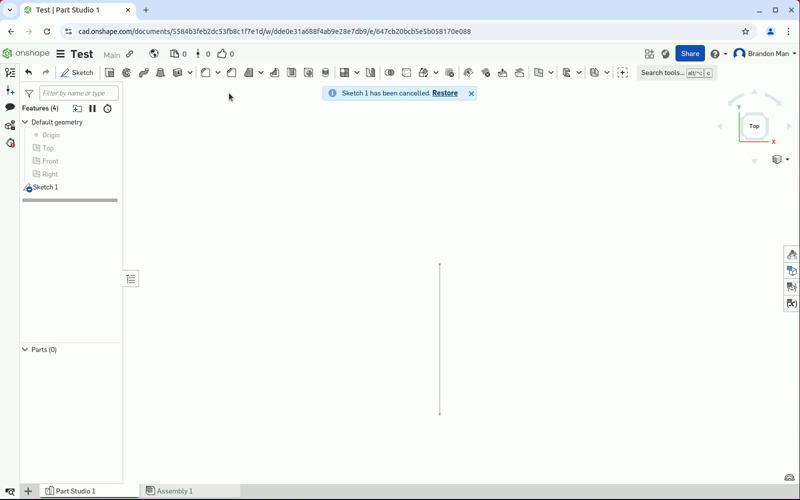
key(shift+s)
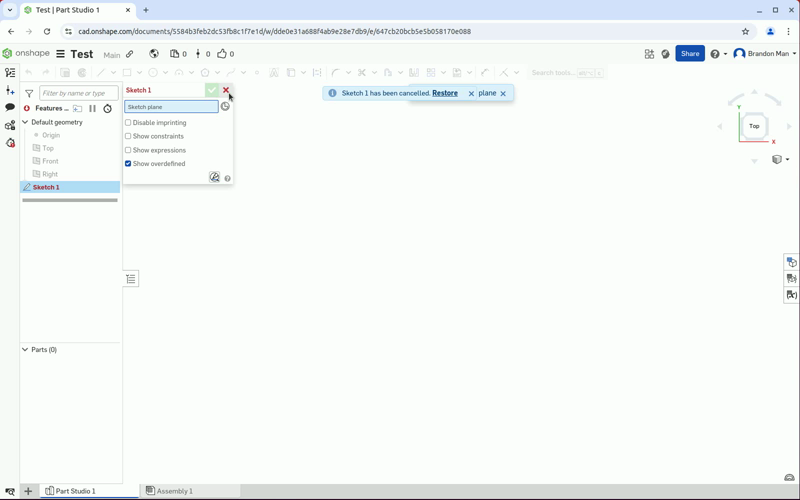
mouse_move(73, 150)
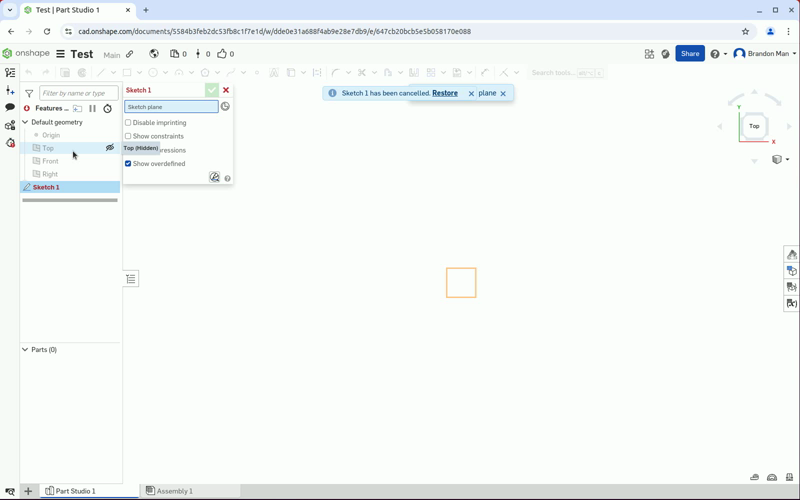
click(73, 150)
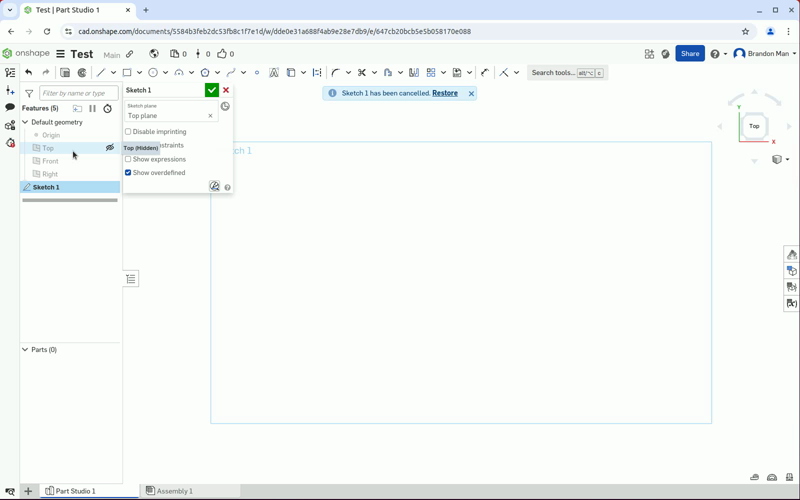
mouse_move(73, 352)
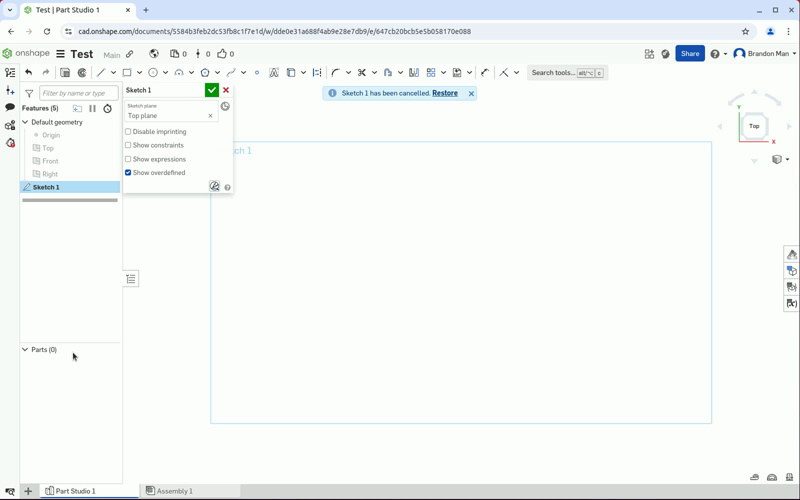
key(y)
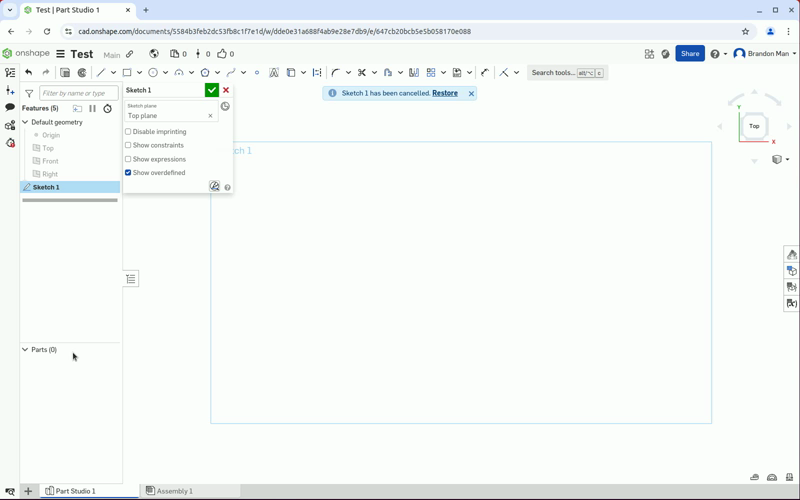
key(l)
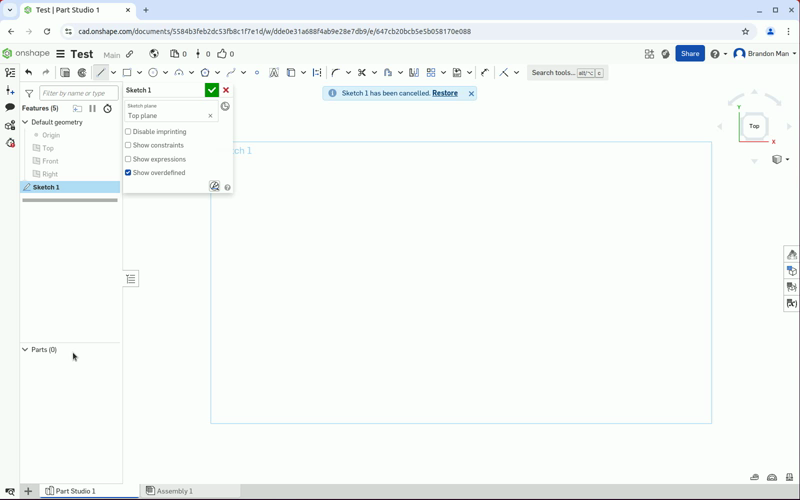
key_down(shift)
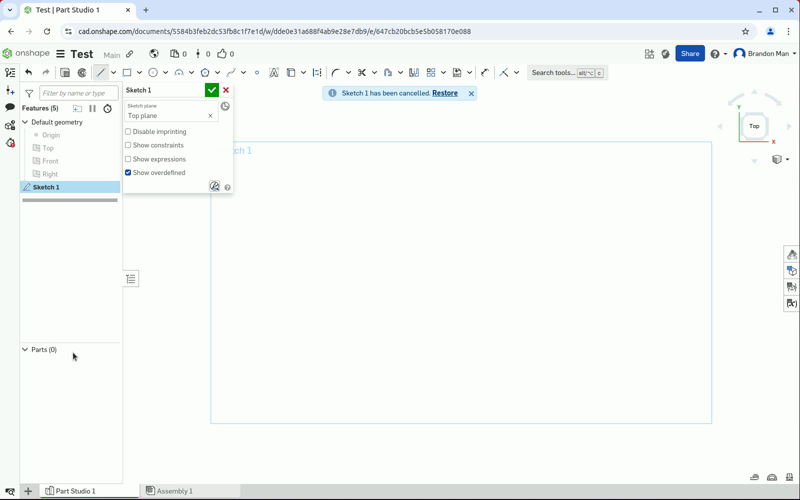
mouse_move(356, 353)
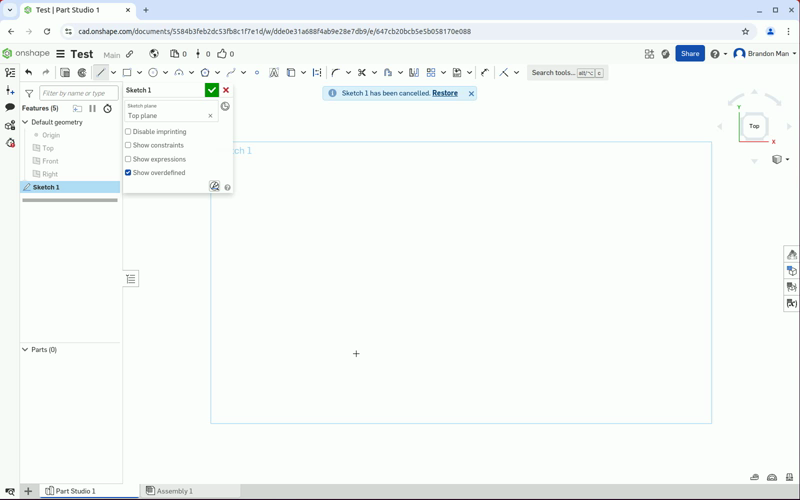
click(356, 353)
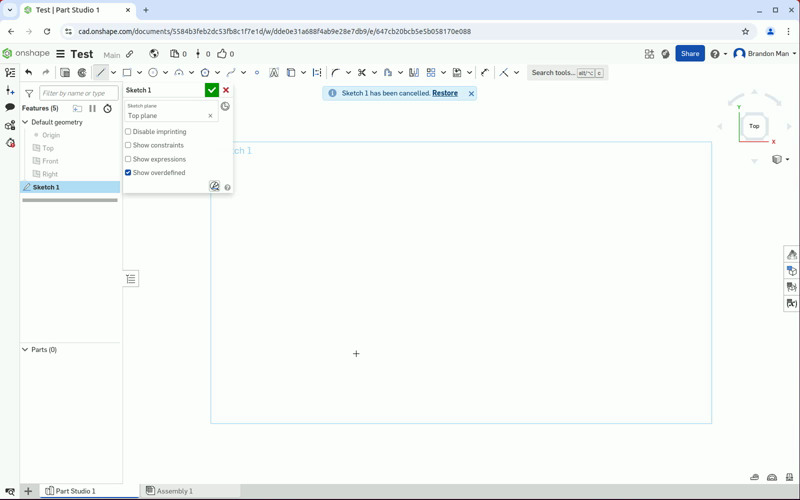
key_up(shift)
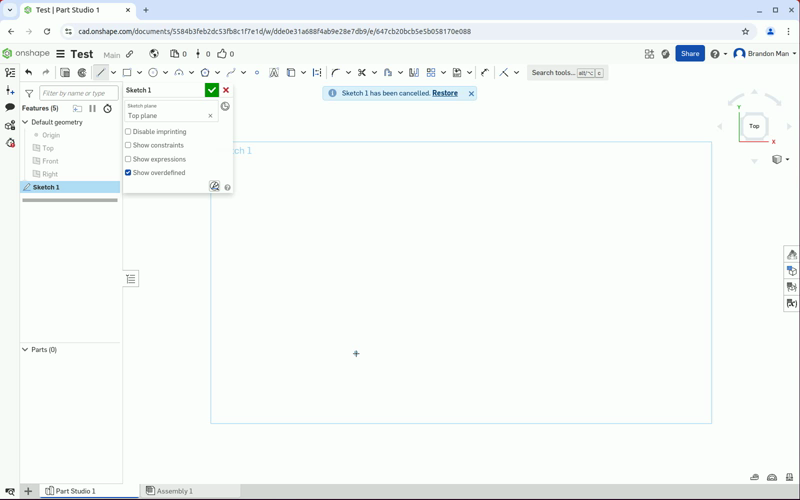
key_down(shift)
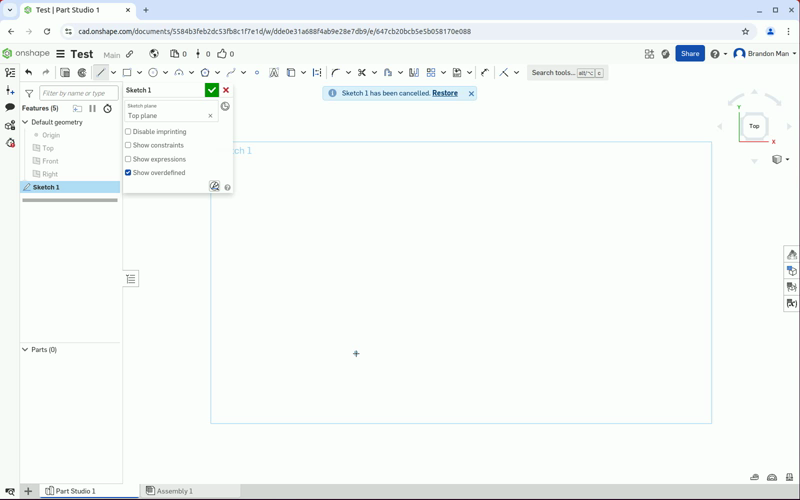
mouse_move(386, 353)
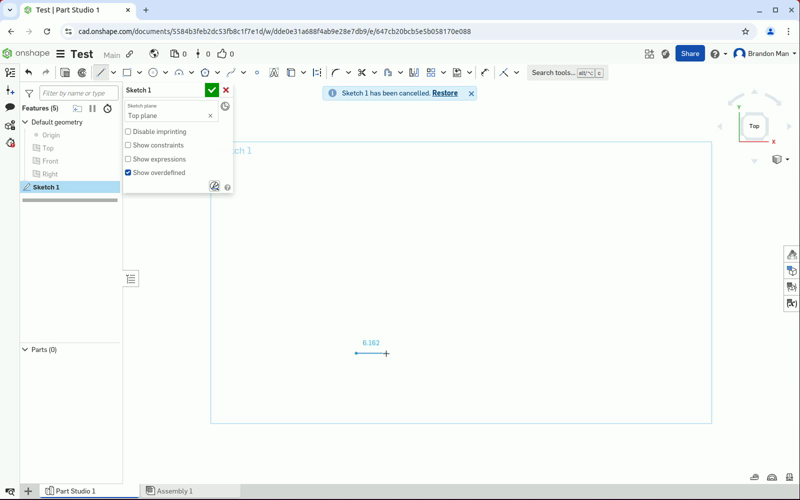
mouse_move(380, 370)
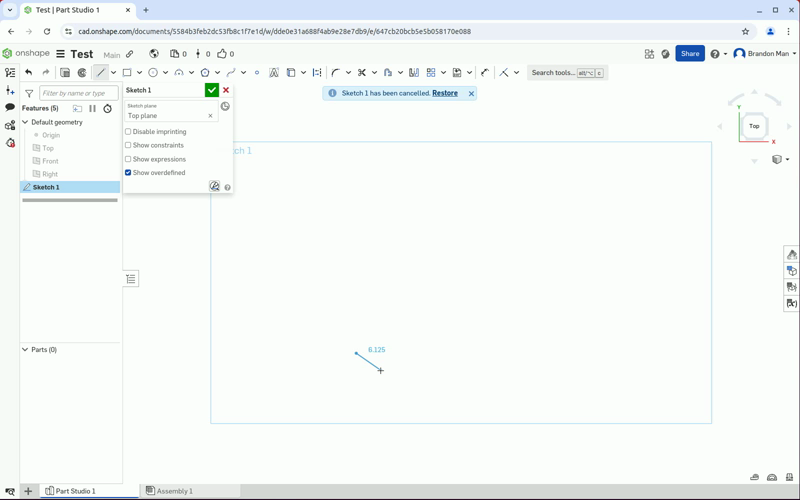
click(380, 370)
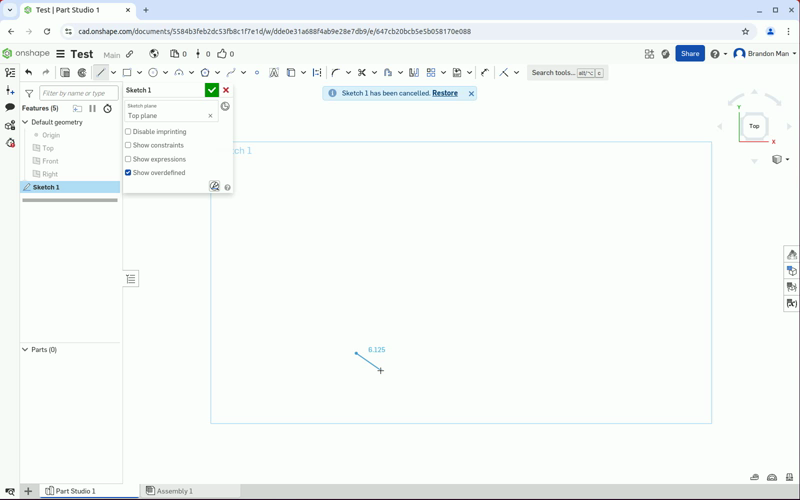
key_up(shift)
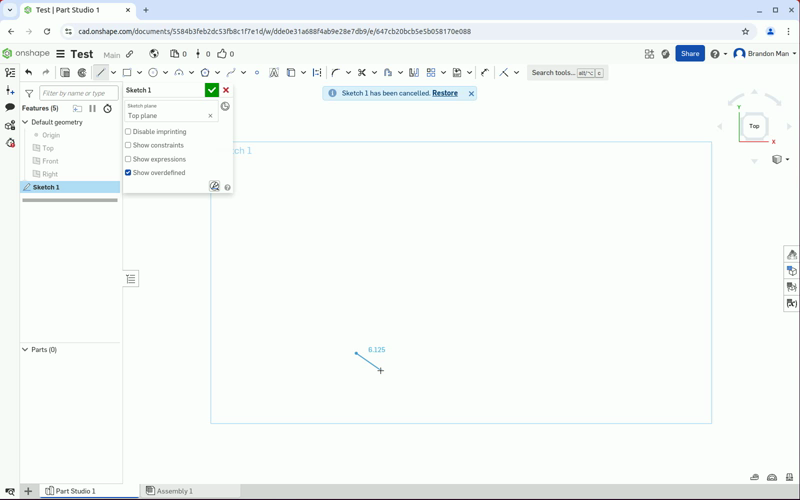
key_down(shift)
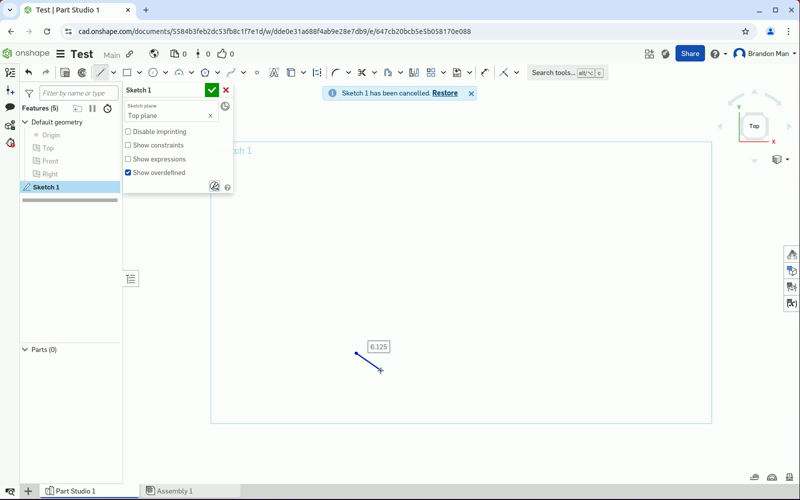
mouse_move(410, 370)
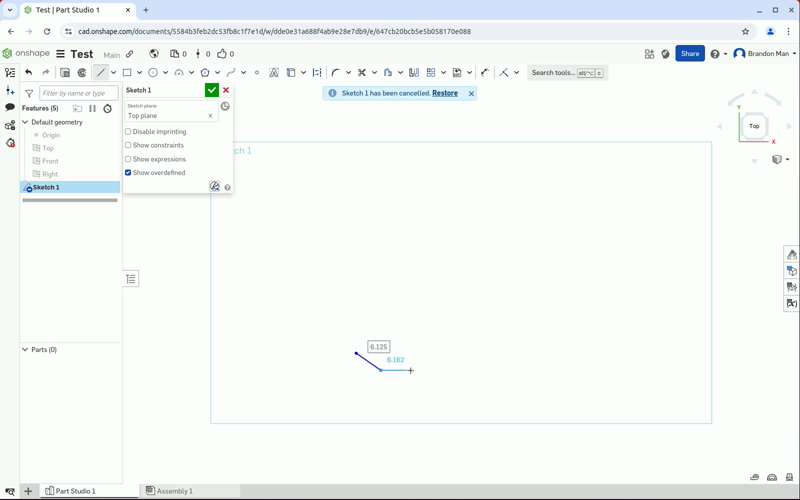
mouse_move(385, 362)
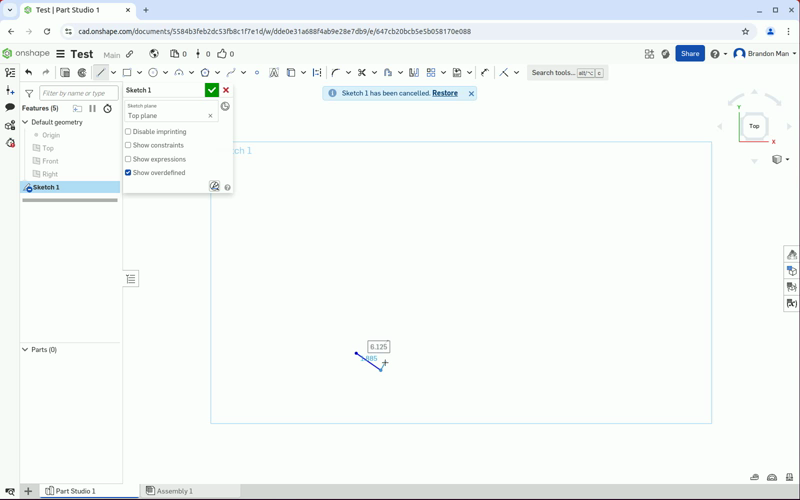
click(385, 362)
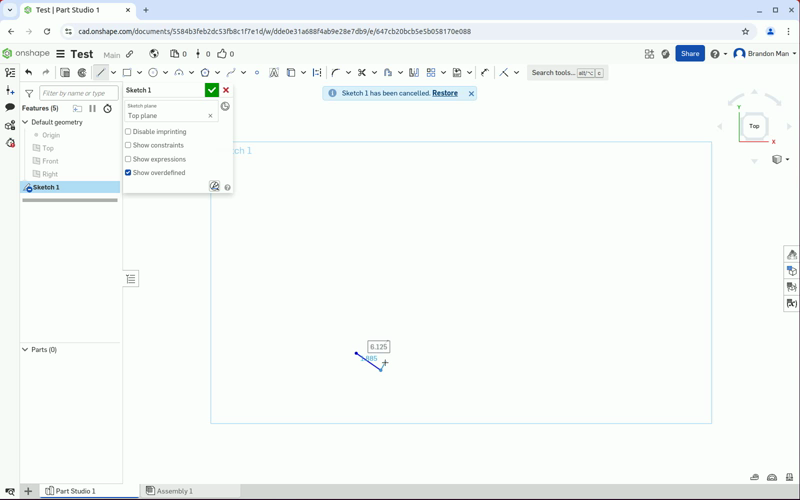
key_up(shift)
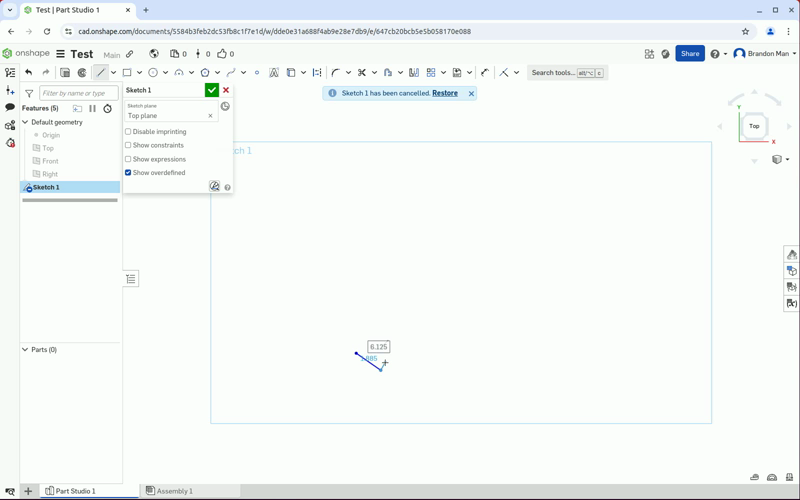
key_down(shift)
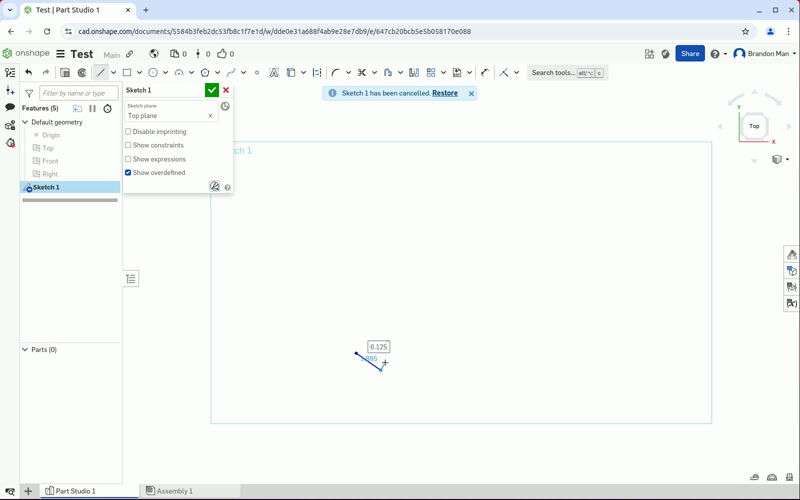
mouse_move(415, 362)
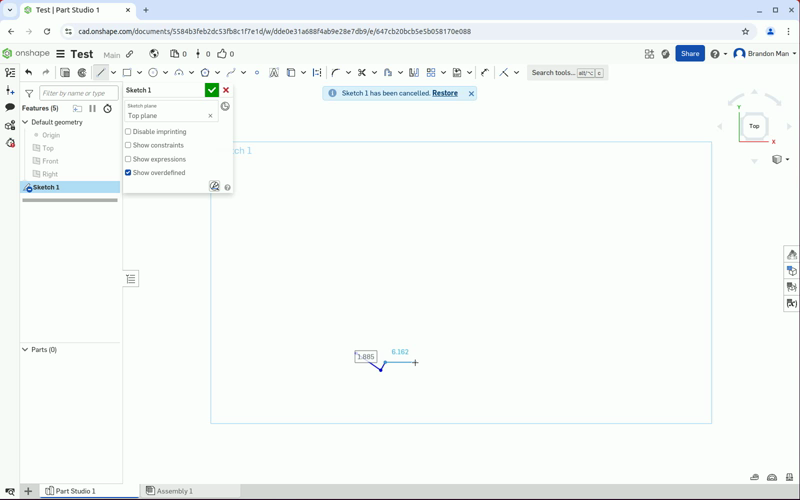
mouse_move(395, 341)
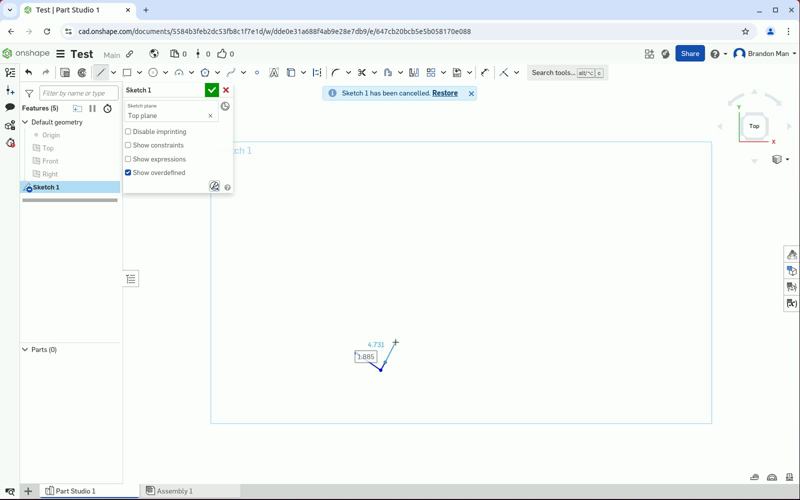
click(395, 341)
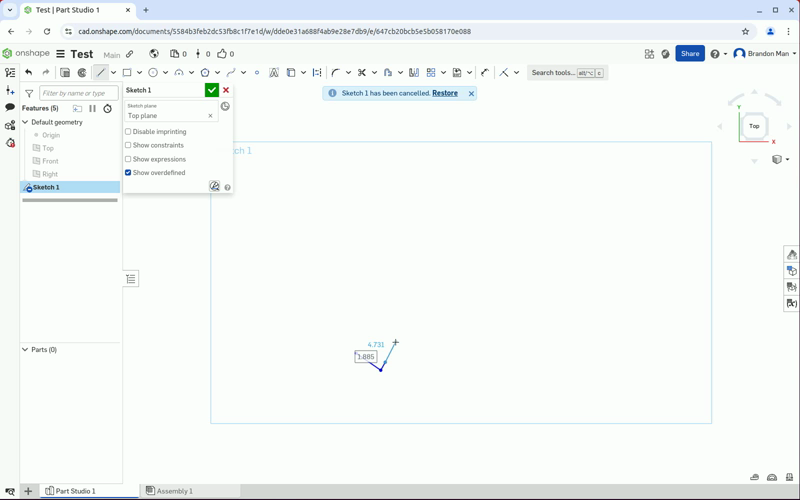
key_up(shift)
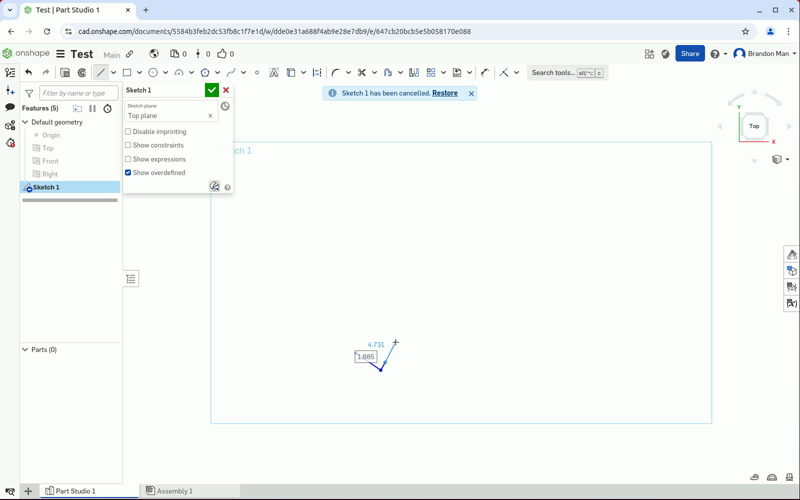
key_down(shift)
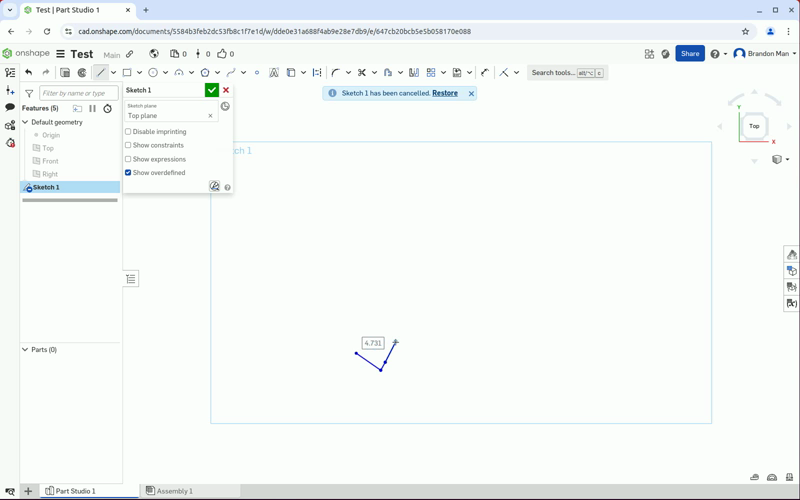
mouse_move(425, 341)
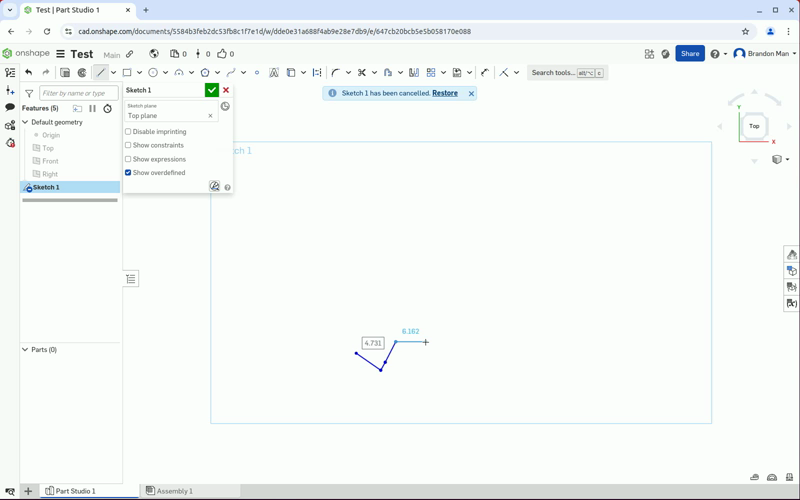
mouse_move(416, 361)
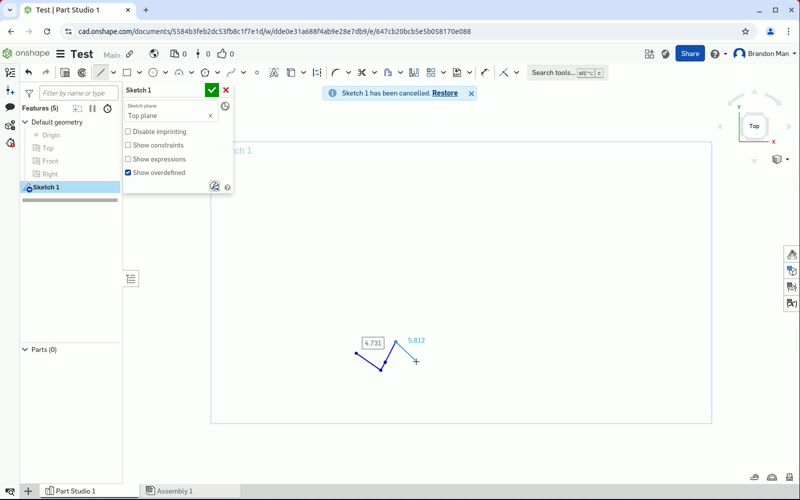
click(416, 361)
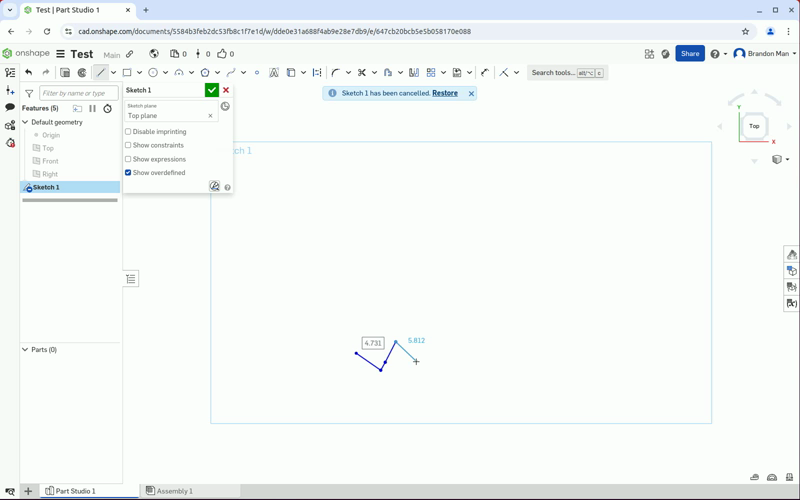
key_up(shift)
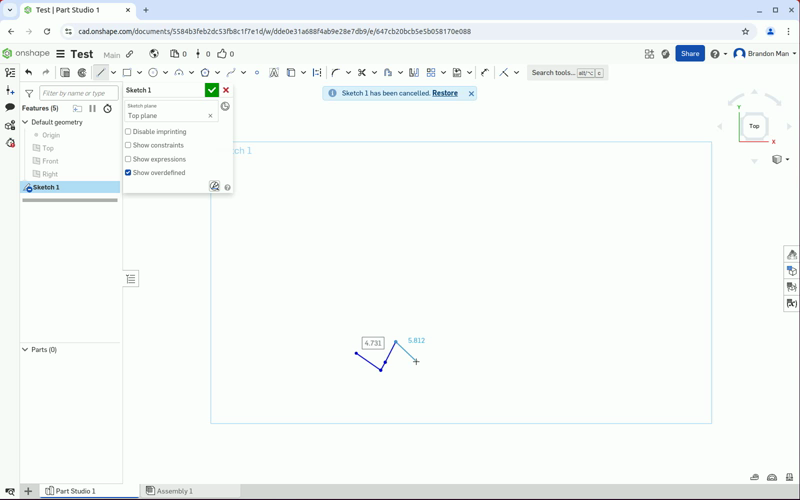
key_down(shift)
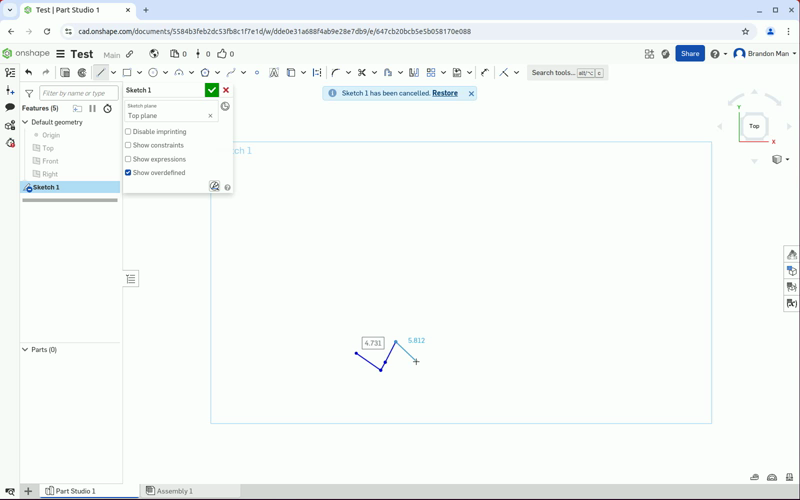
mouse_move(446, 361)
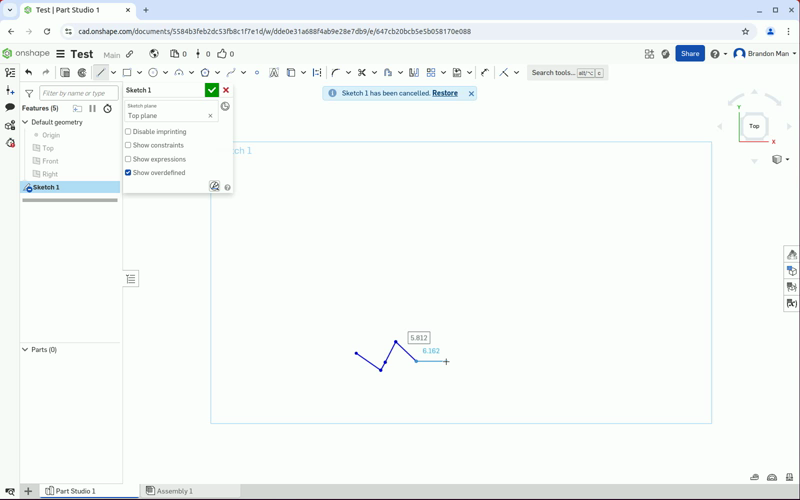
mouse_move(424, 369)
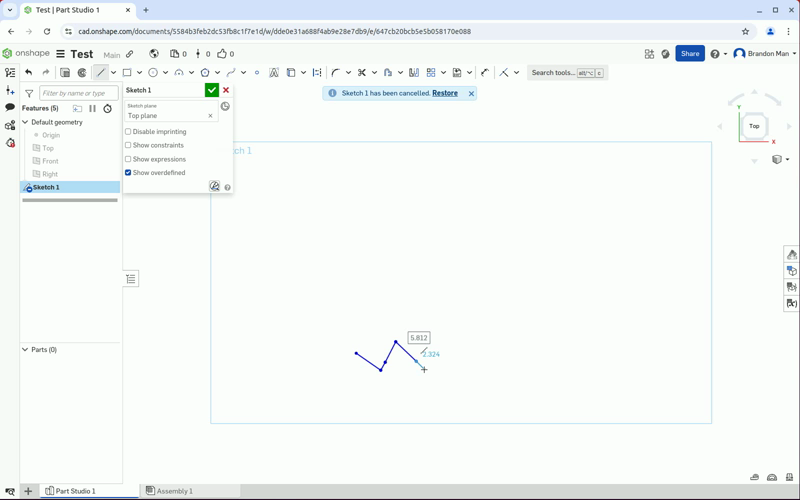
click(424, 369)
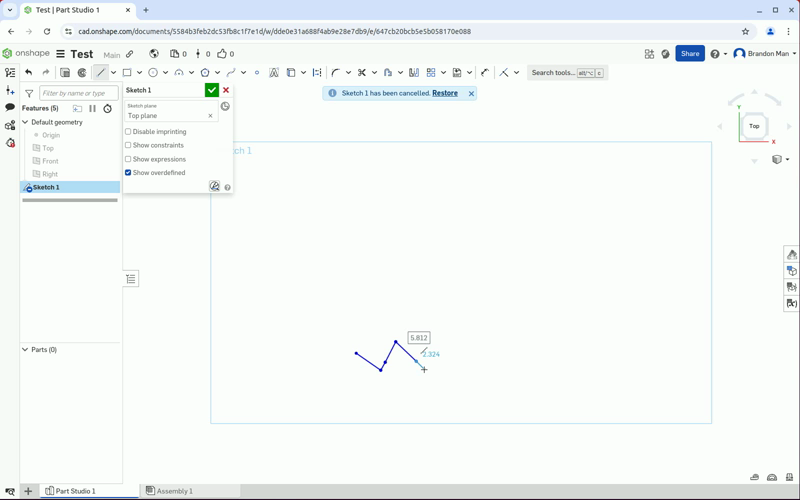
key_up(shift)
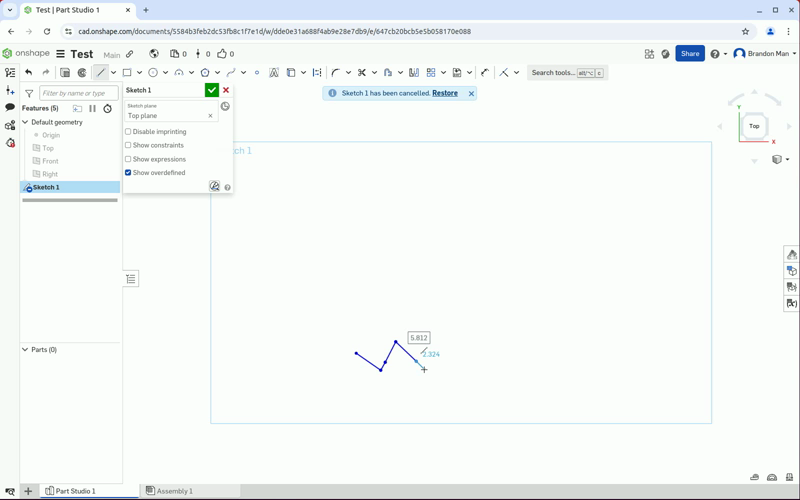
key_down(shift)
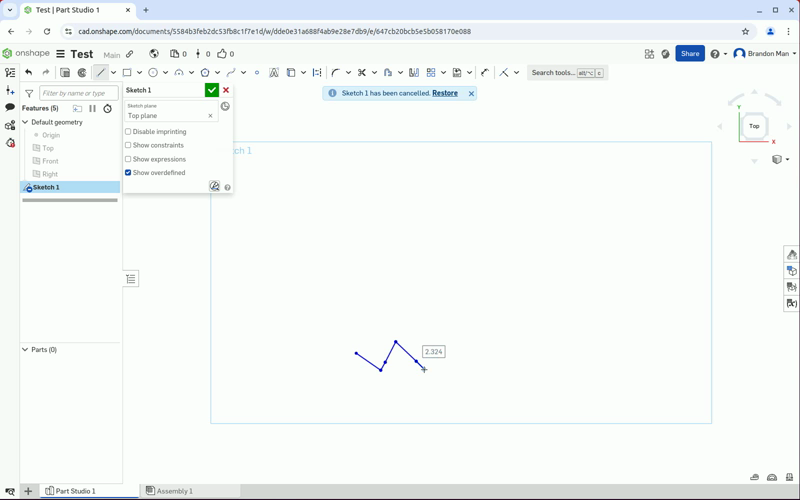
mouse_move(454, 369)
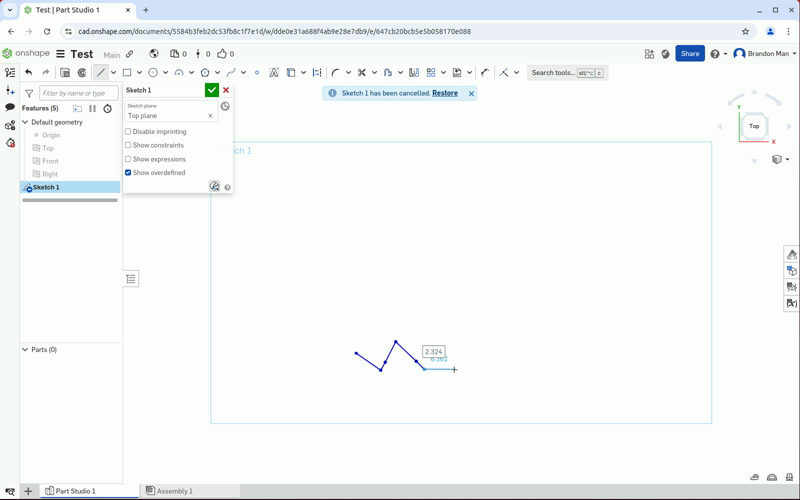
mouse_move(441, 351)
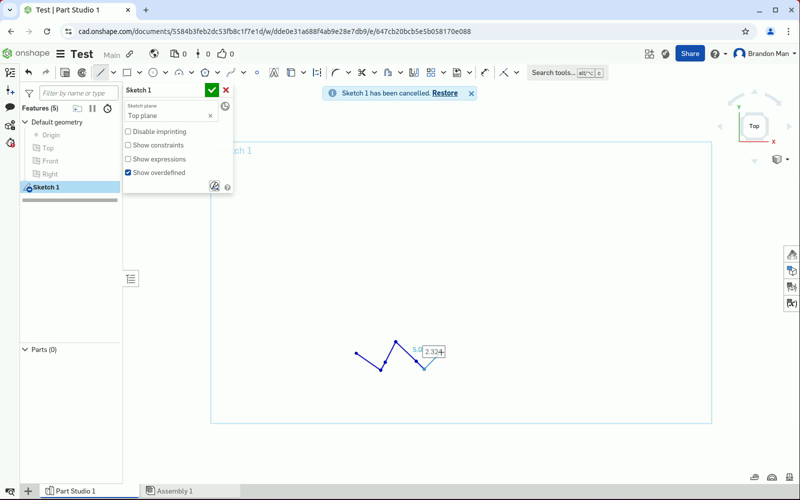
click(441, 351)
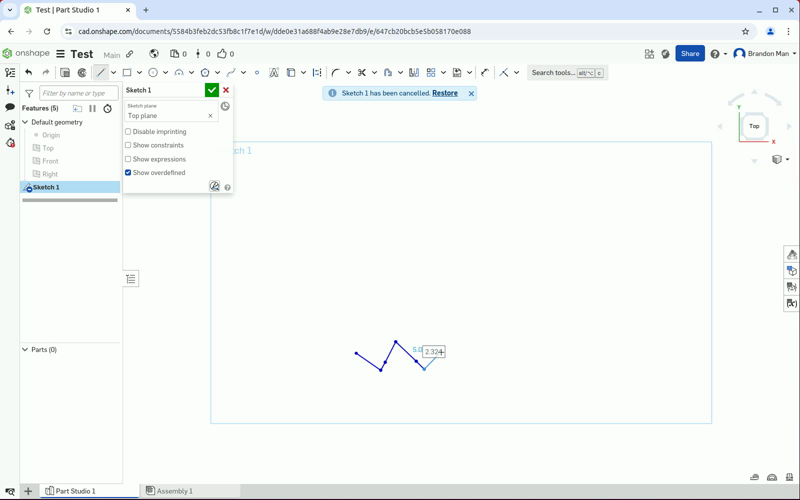
key_up(shift)
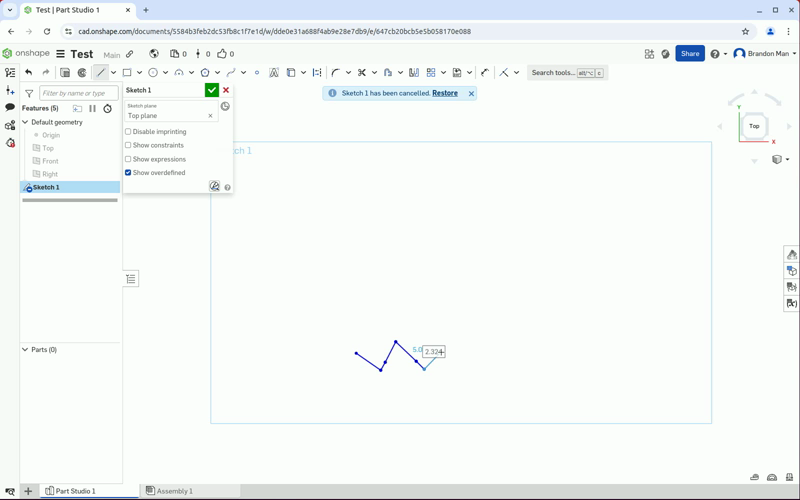
key_down(shift)
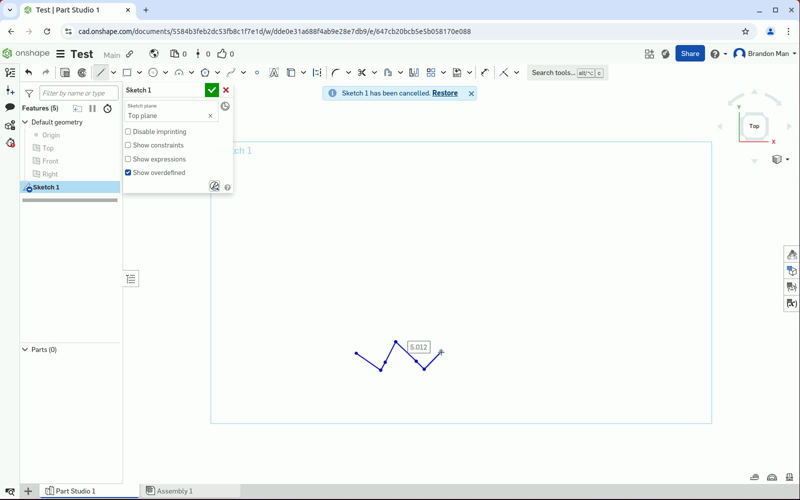
mouse_move(471, 351)
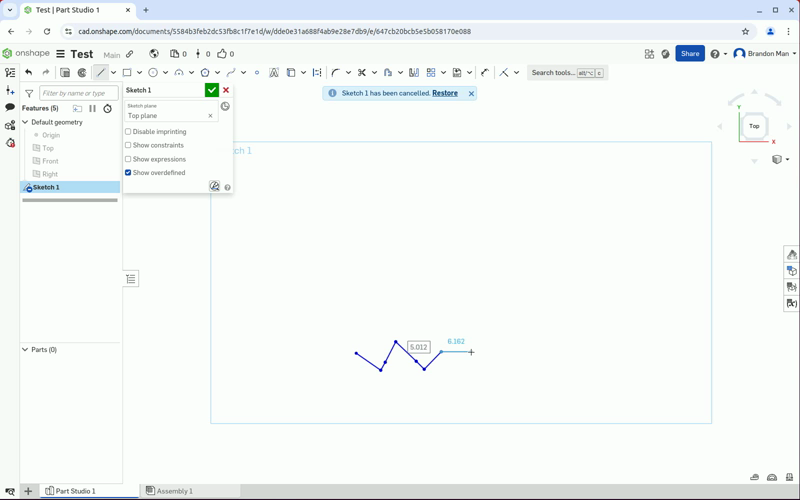
mouse_move(397, 330)
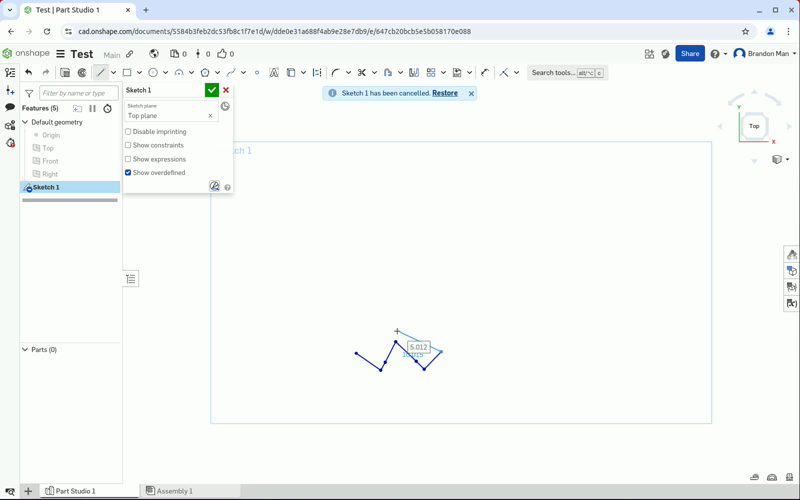
click(397, 330)
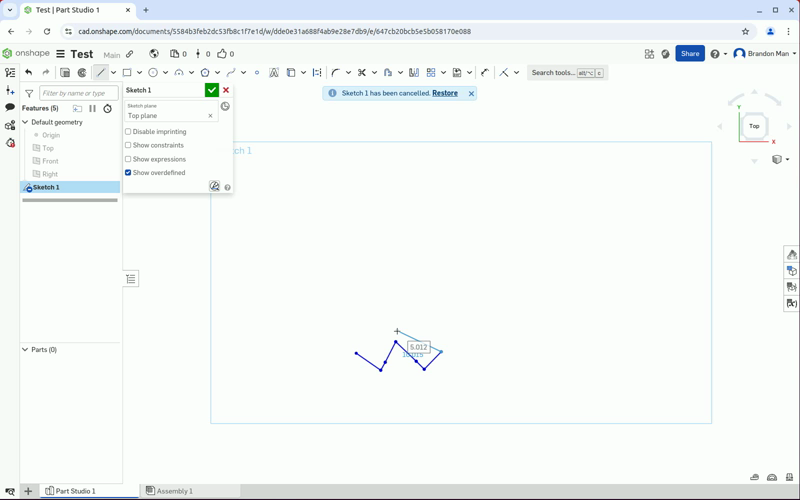
key_up(shift)
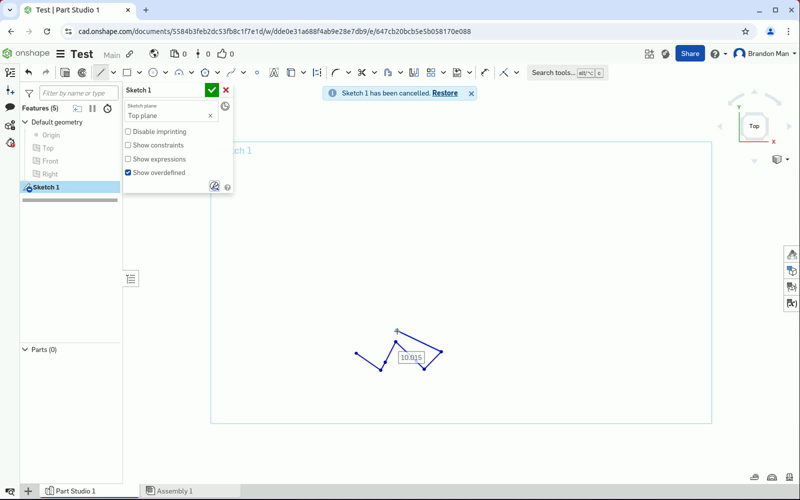
mouse_move(427, 330)
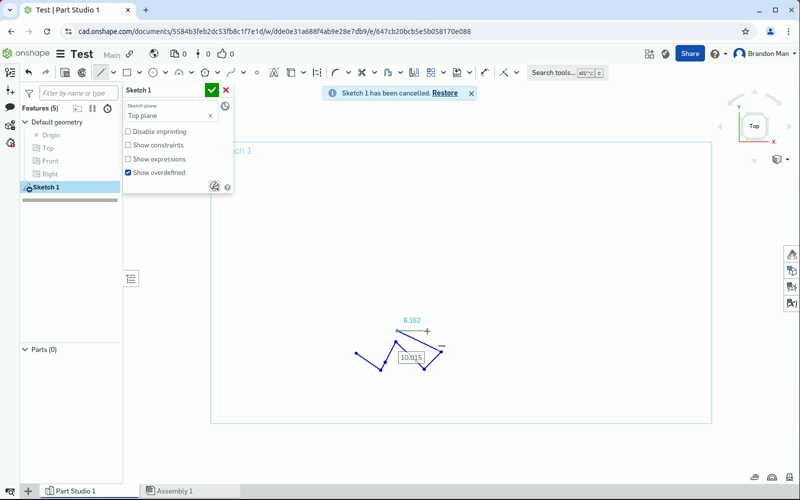
key_down(shift)
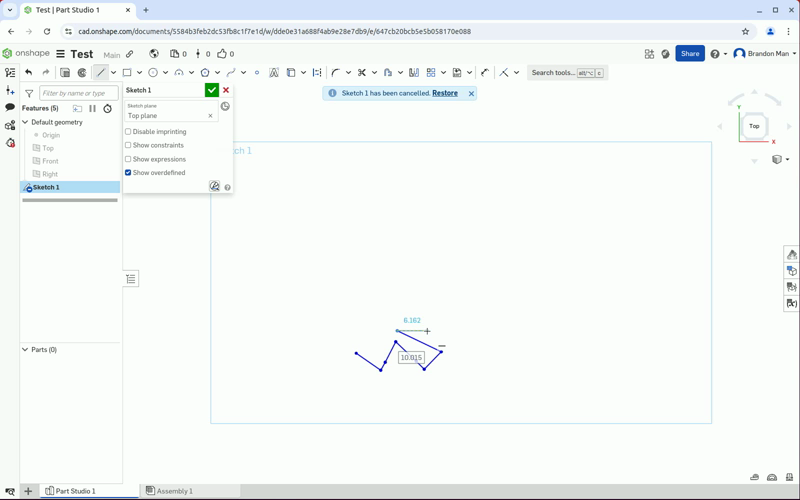
mouse_move(356, 353)
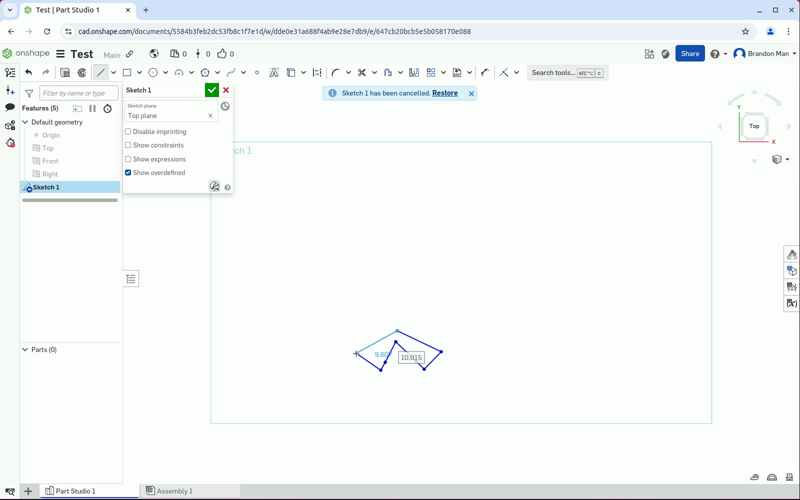
key_up(shift)
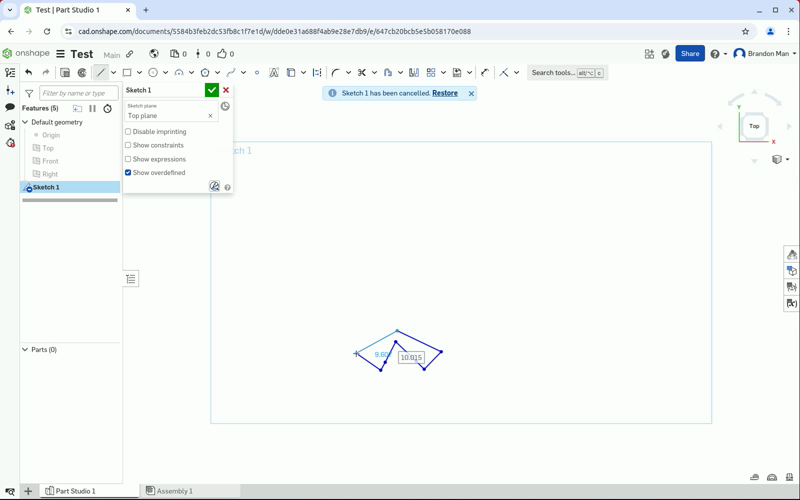
click(356, 353)
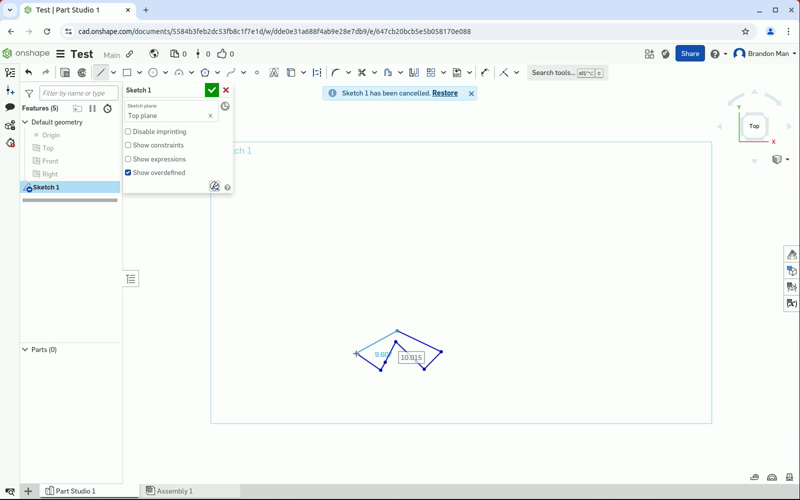
key(esc)
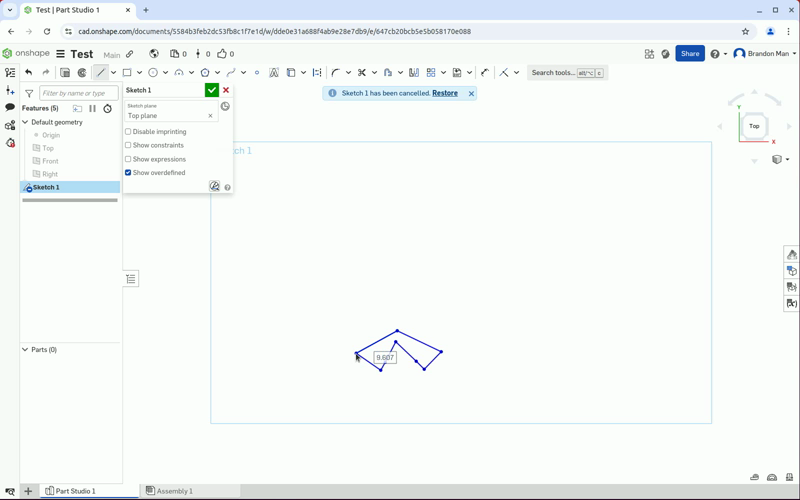
mouse_move(371, 352)
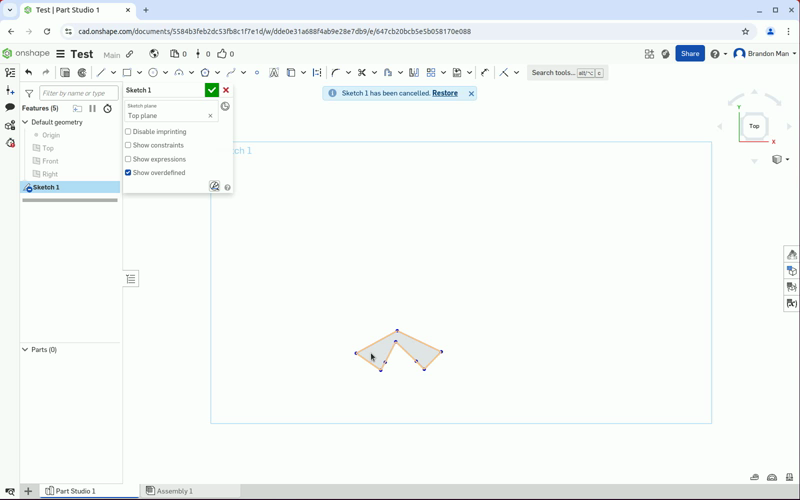
scroll(6)
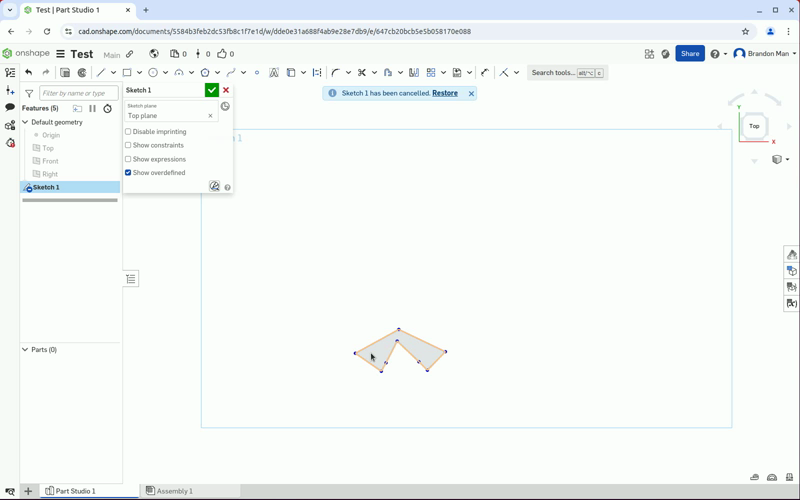
scroll(6)
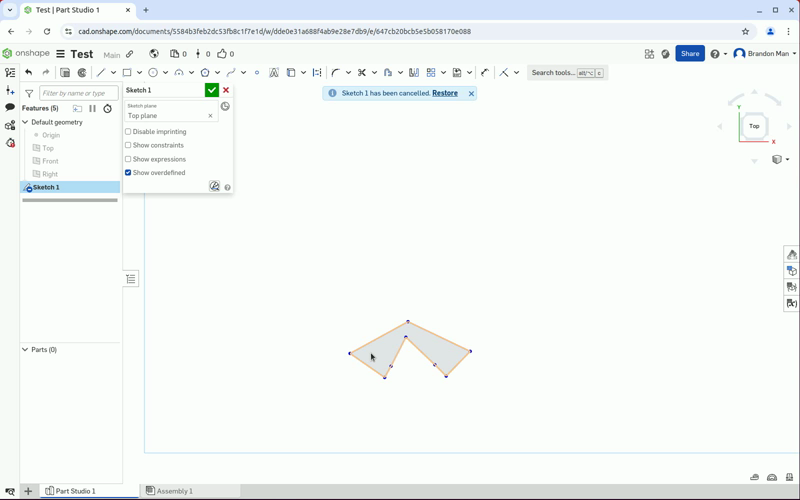
scroll(6)
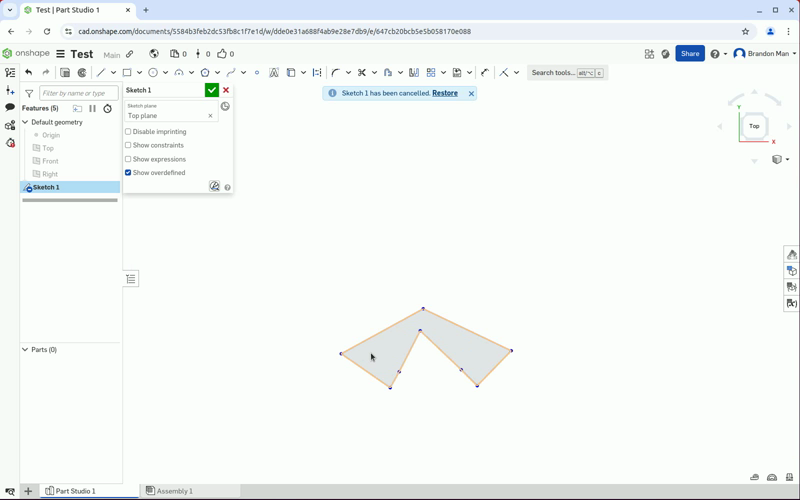
scroll(6)
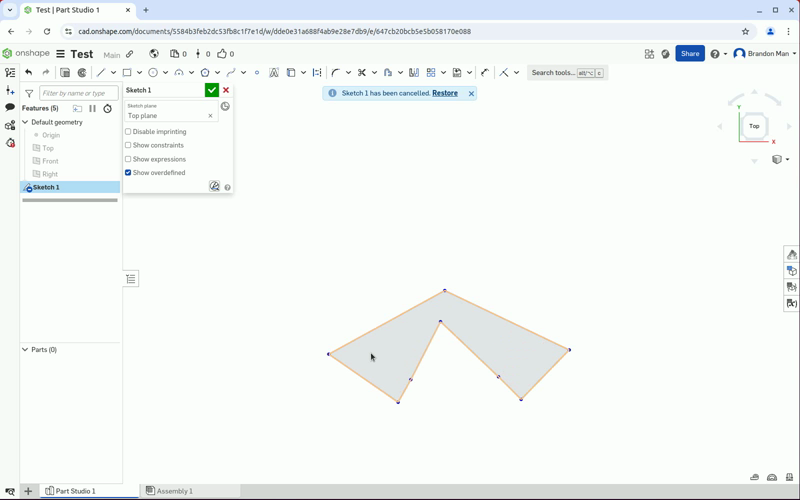
scroll(6)
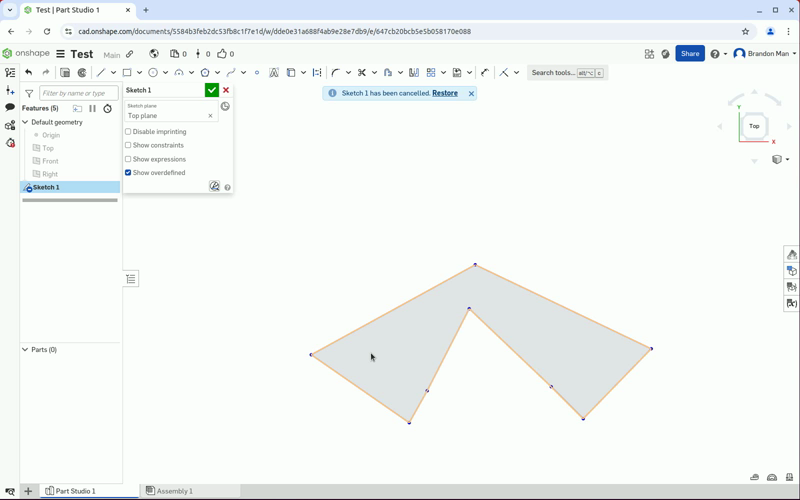
scroll(6)
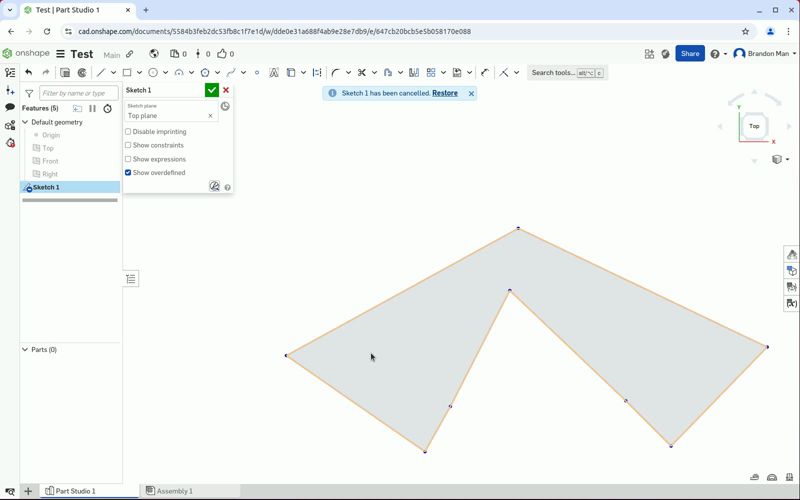
scroll(6)
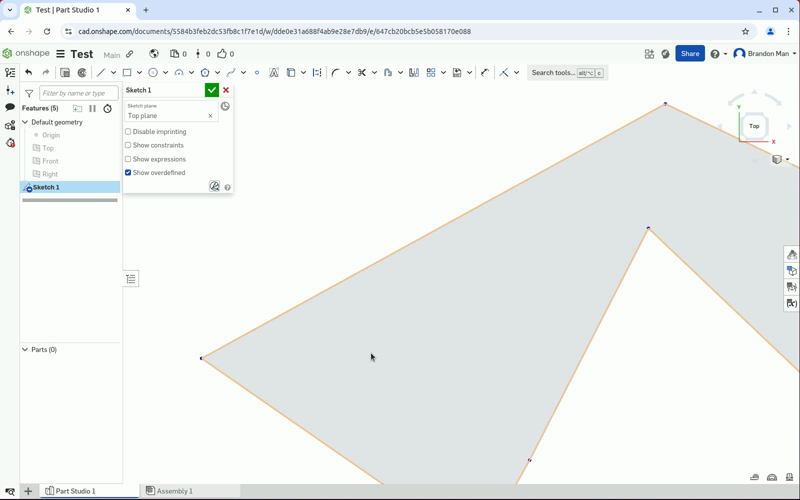
click(371, 352)
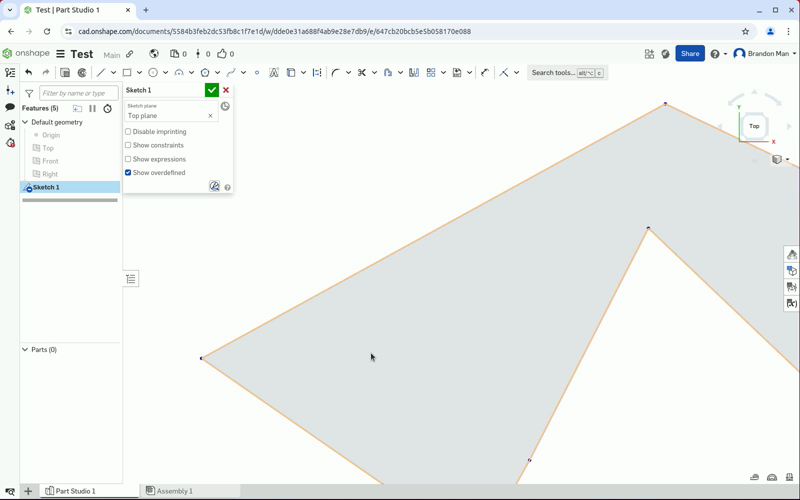
scroll(-6)
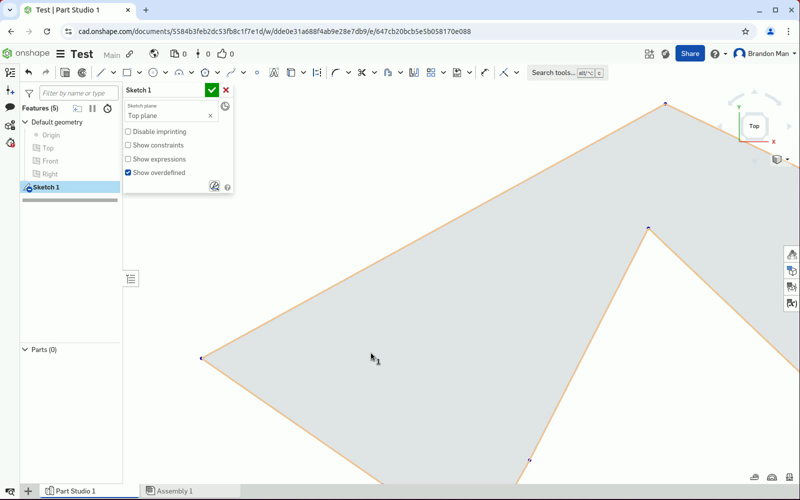
scroll(-6)
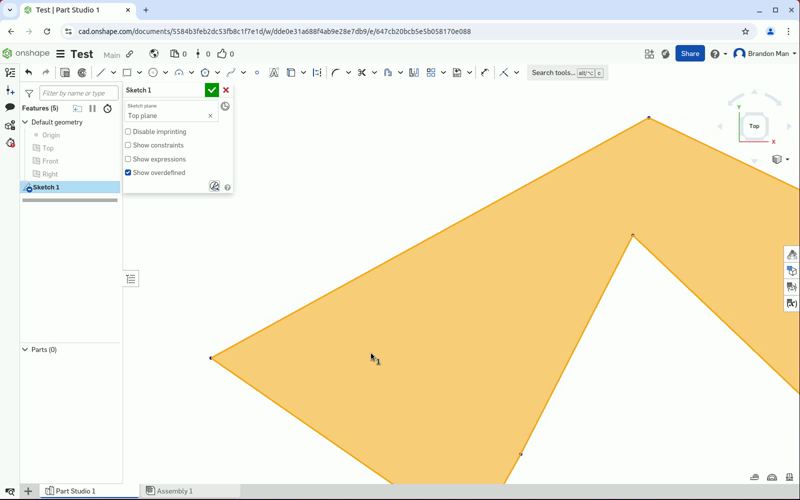
scroll(-6)
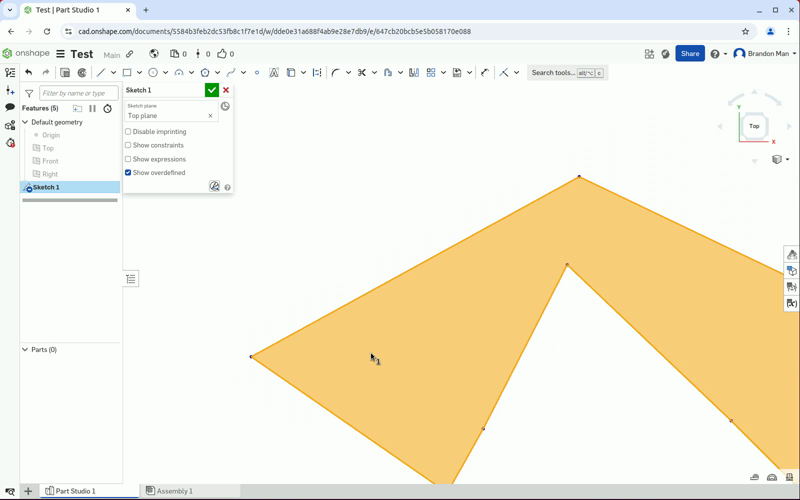
scroll(-6)
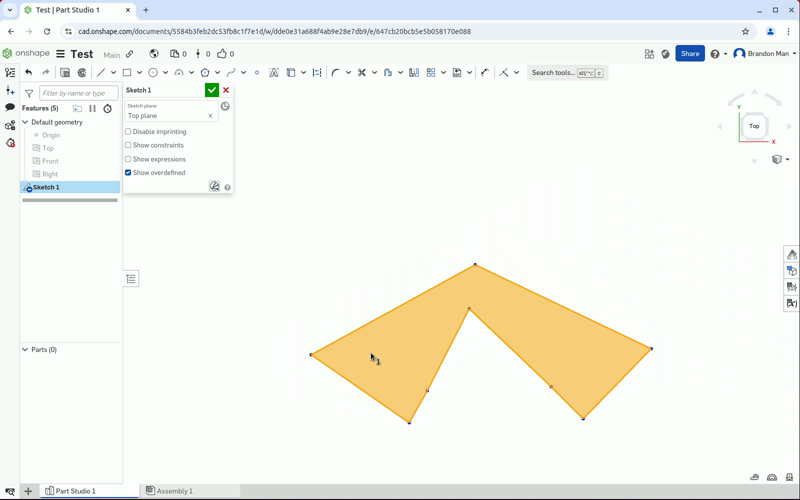
scroll(-6)
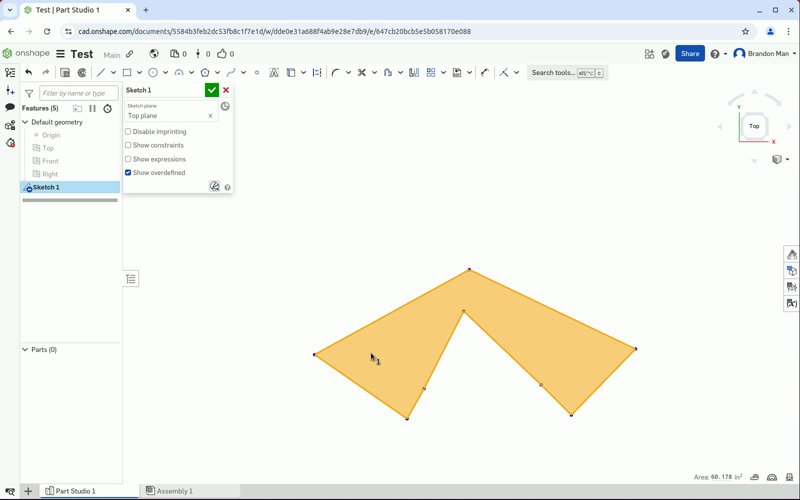
scroll(-6)
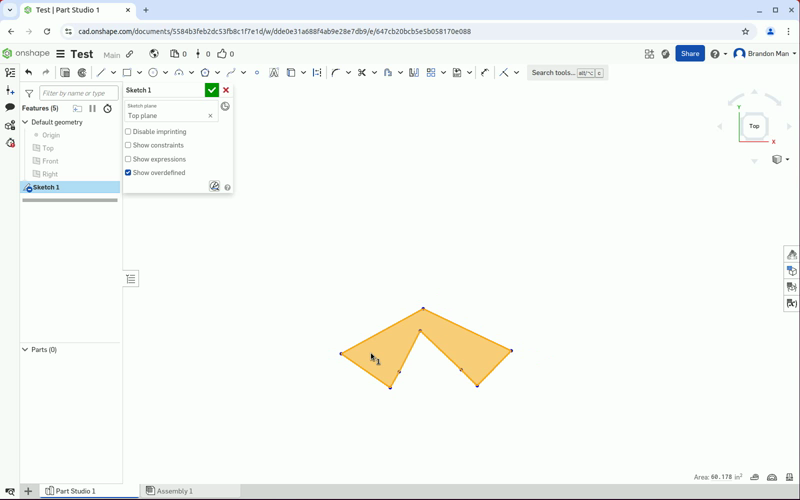
scroll(-6)
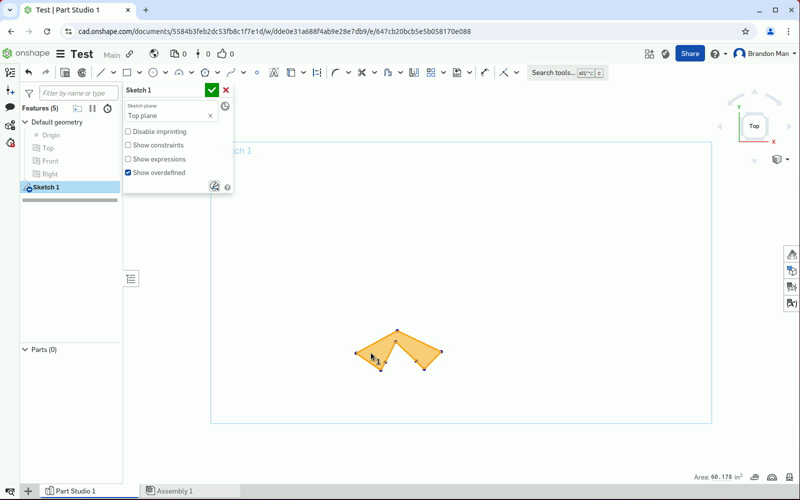
mouse_move(73, 352)
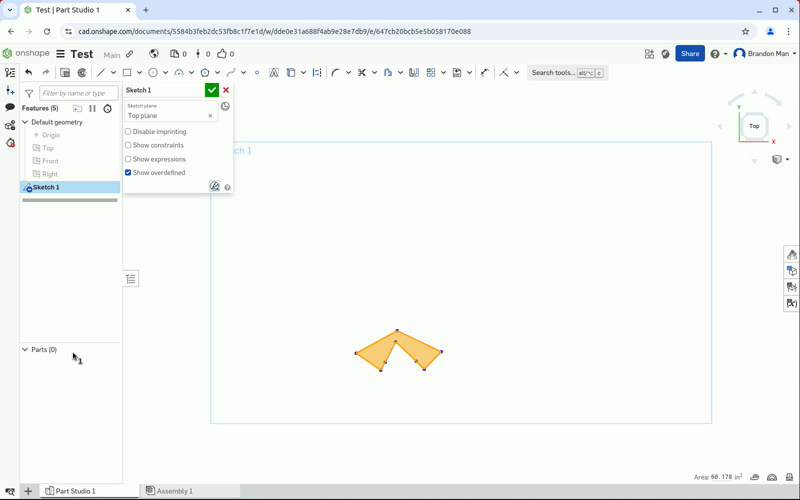
key(shift+y)
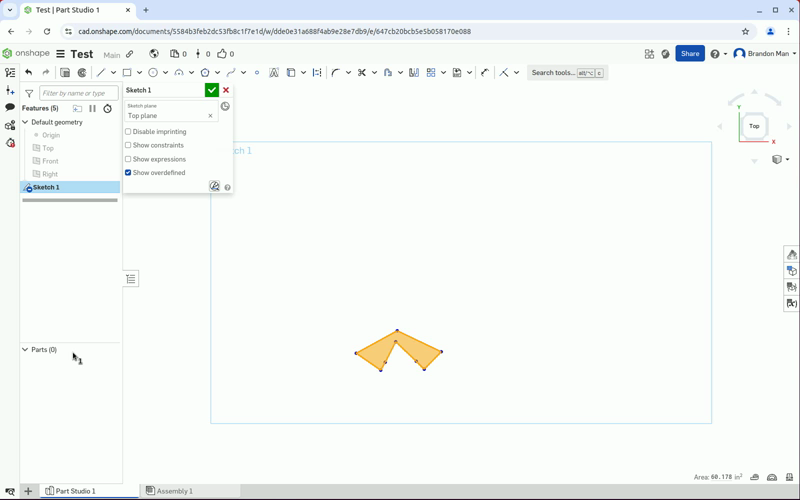
key(shift+e)
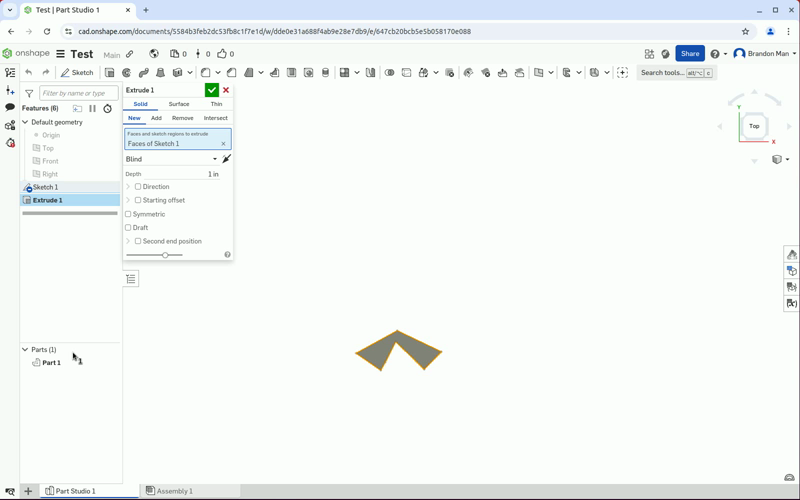
mouse_move(143, 106)
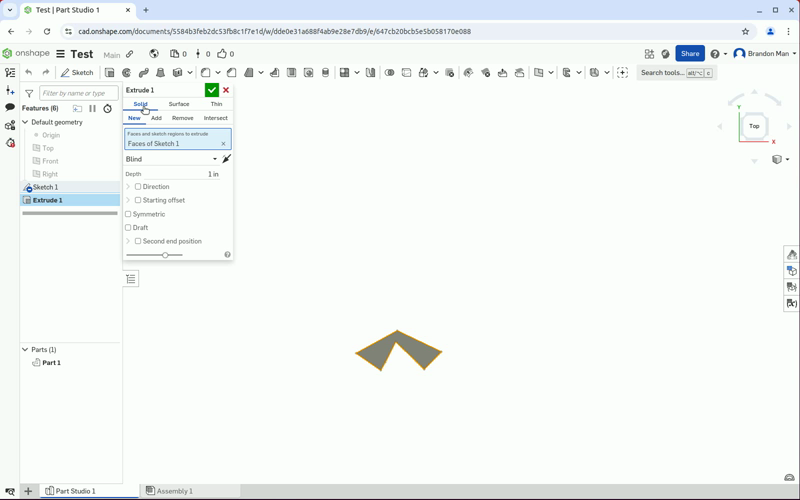
click(143, 106)
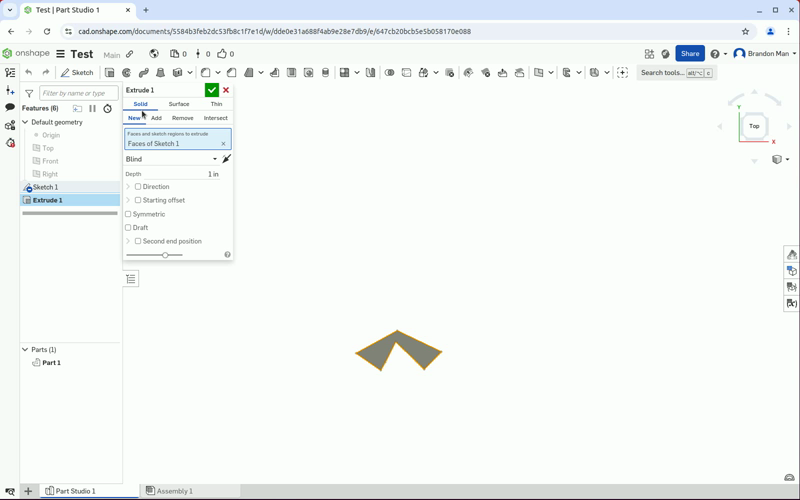
mouse_move(137, 120)
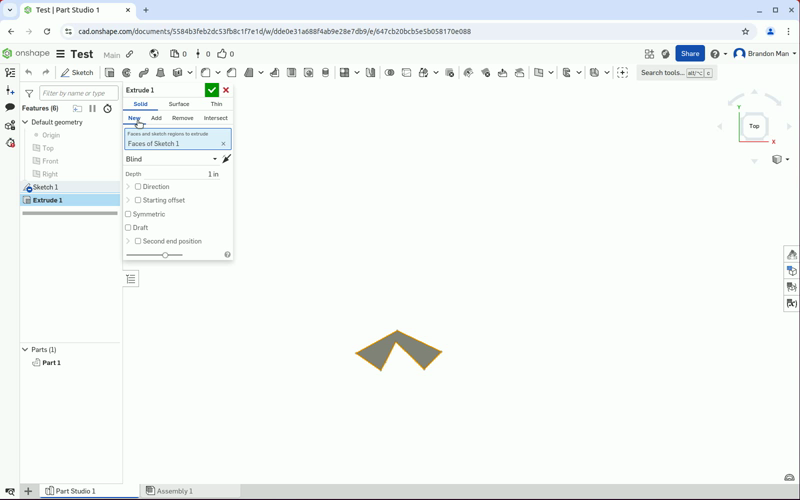
click(137, 120)
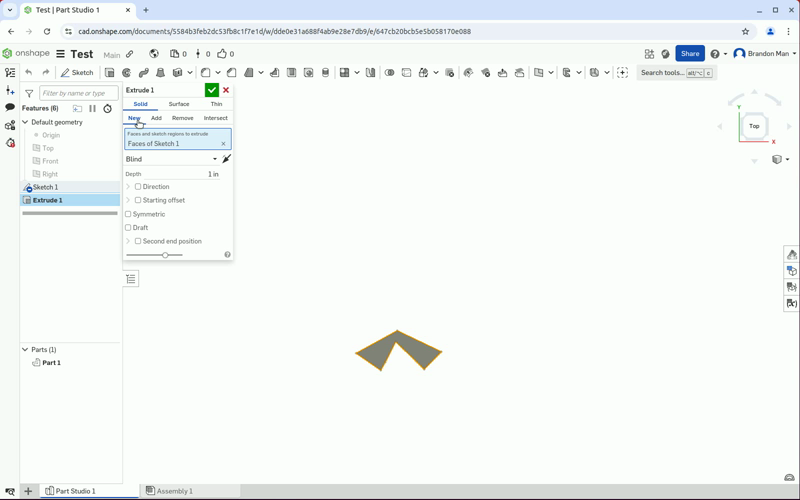
key(tab, 4)
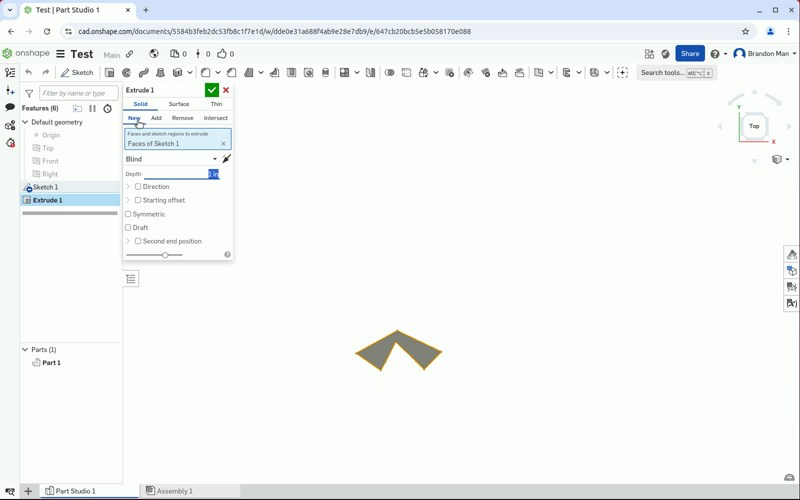
text(-3.37)
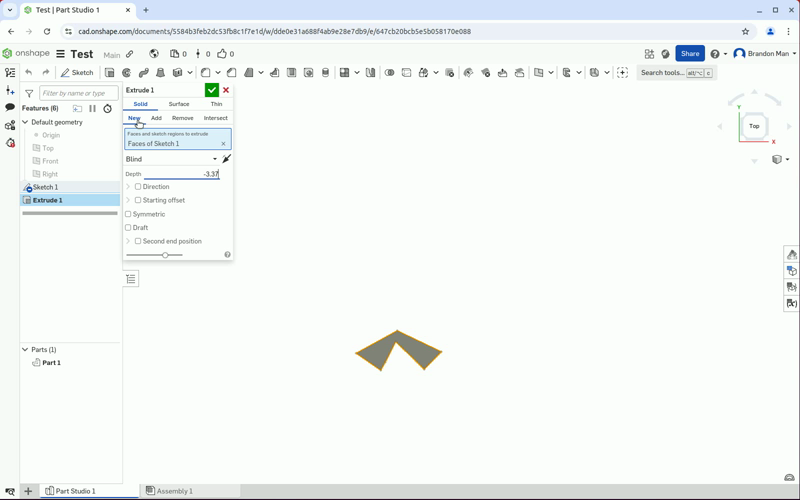
key(enter)
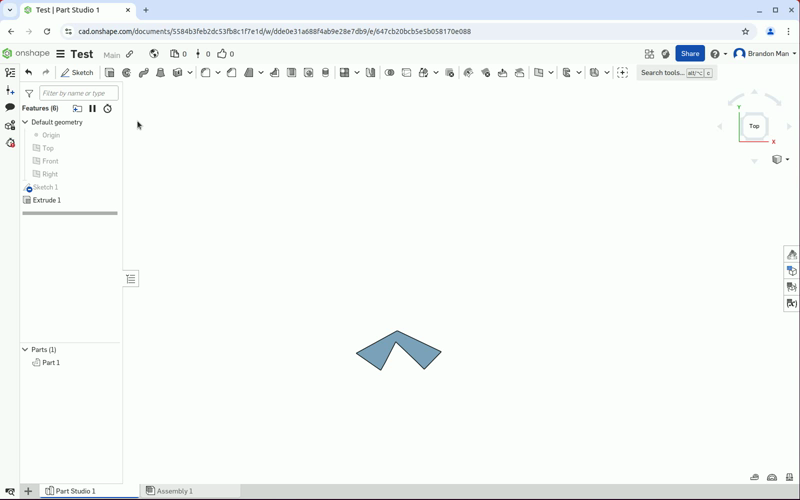
key(shift+h)
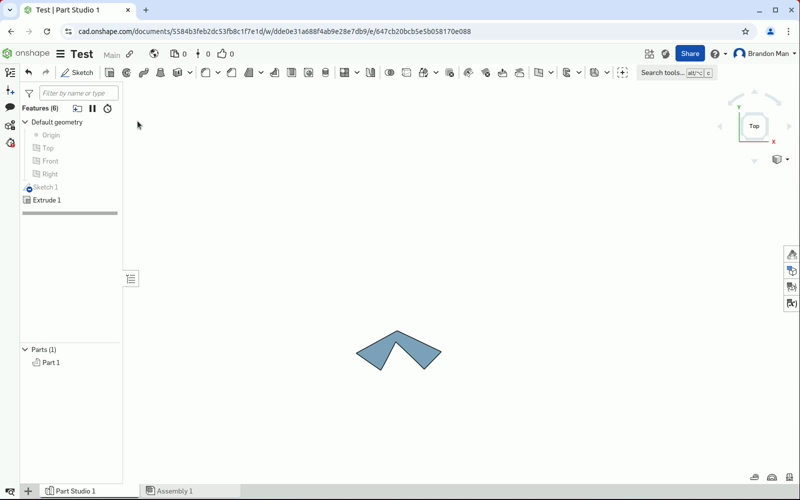
key(shift+h)
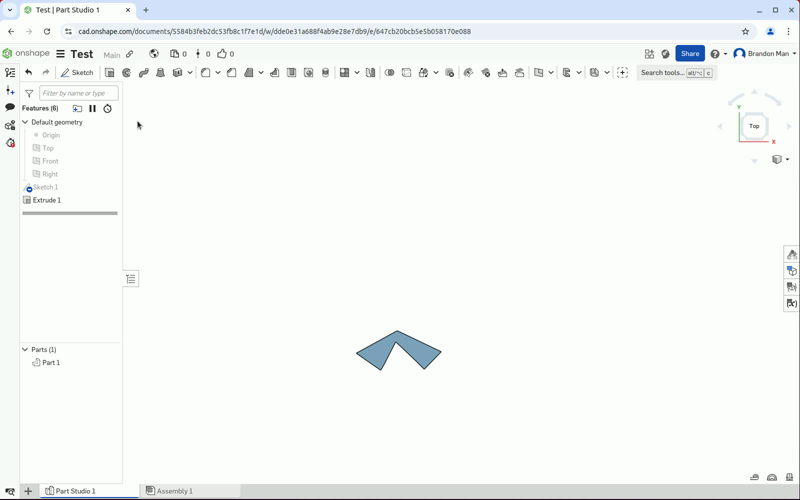
mouse_move(73, 189)
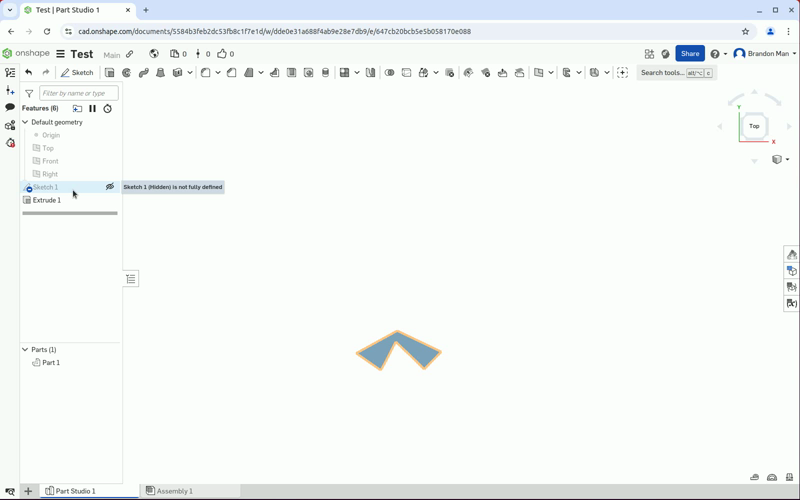
click(73, 189)
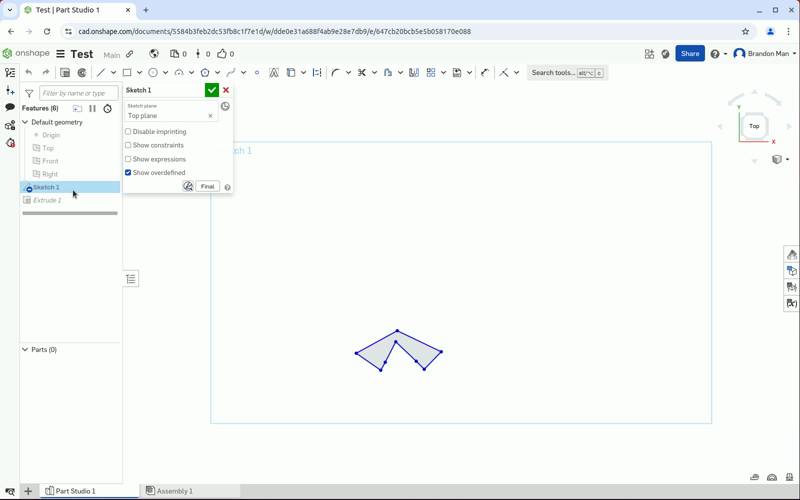
mouse_move(229, 92)
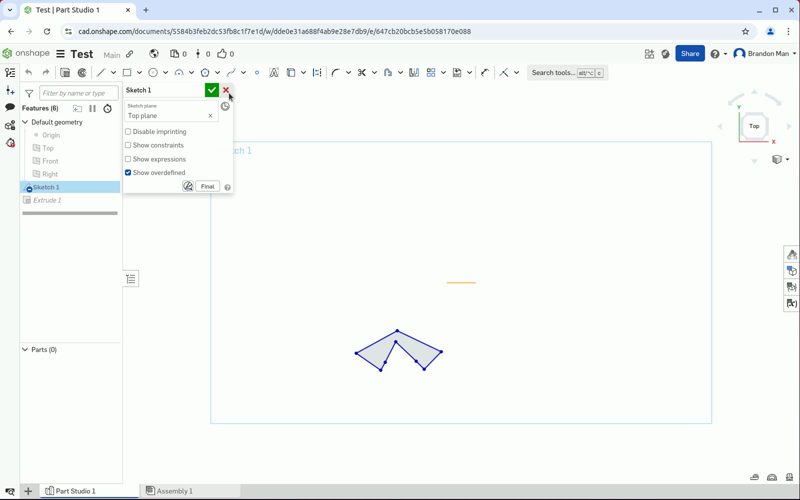
click(229, 92)
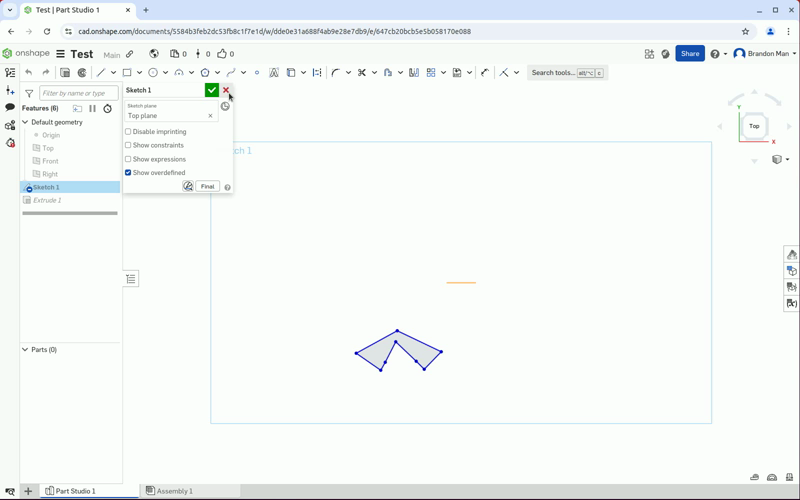
key(shift+s)
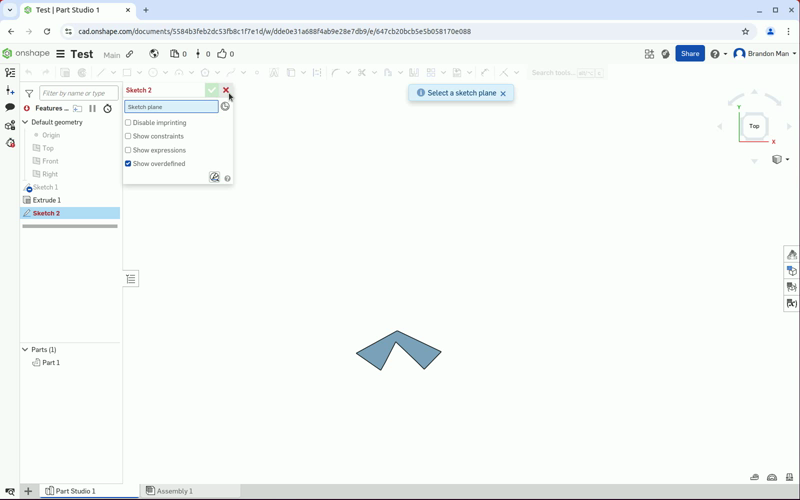
mouse_move(73, 150)
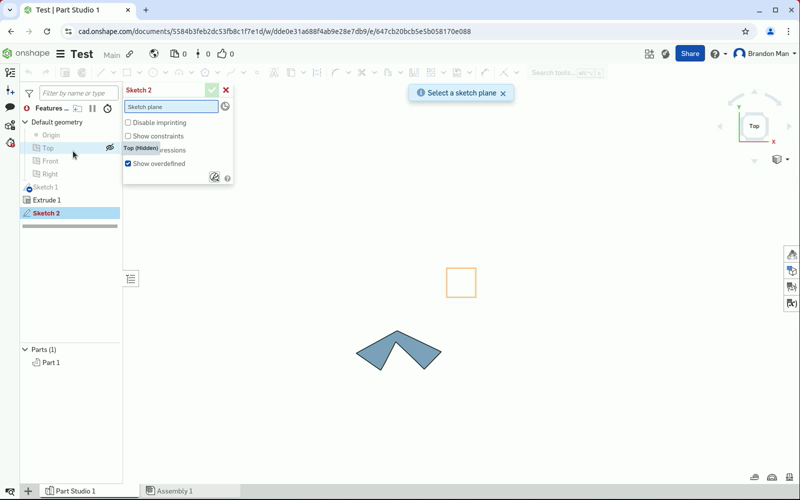
click(73, 150)
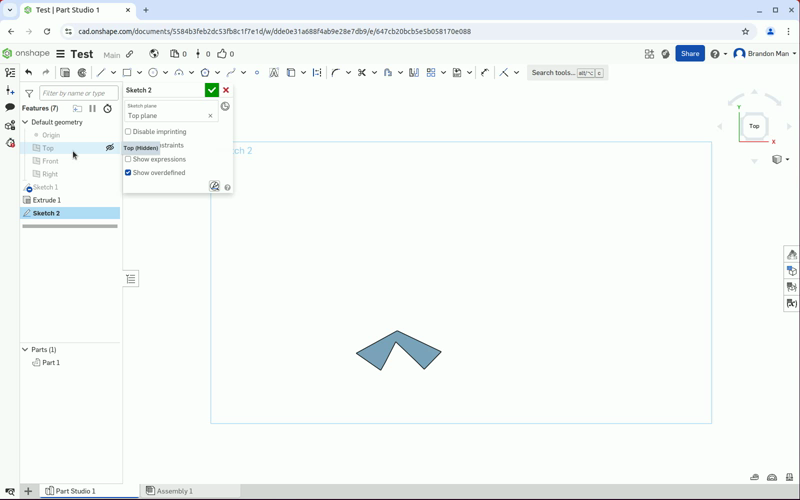
mouse_move(73, 352)
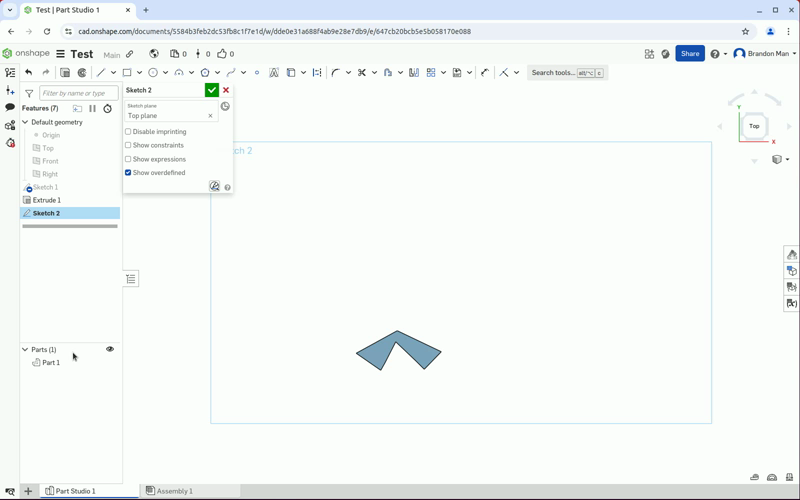
key(y)
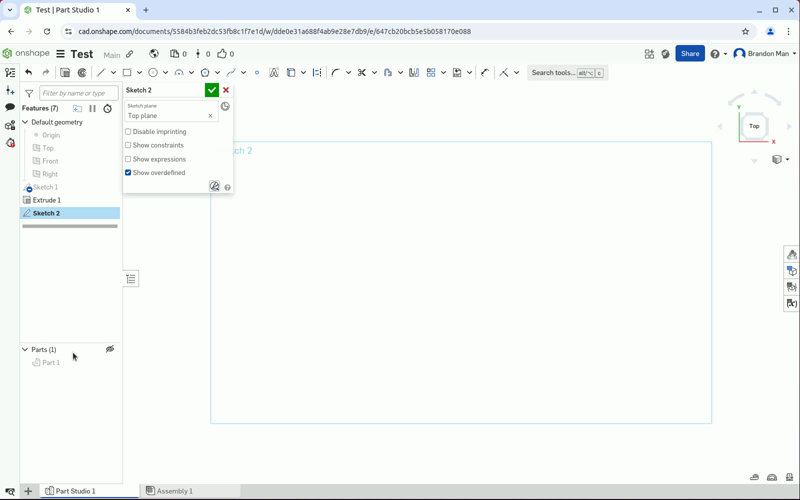
key(l)
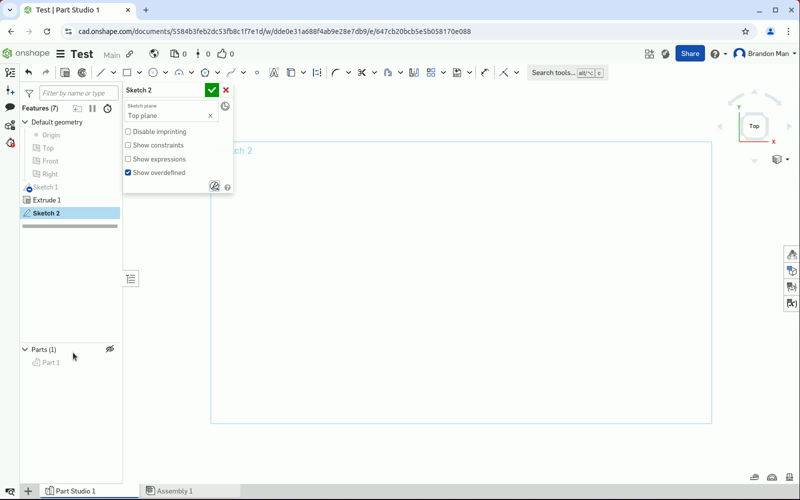
key_down(shift)
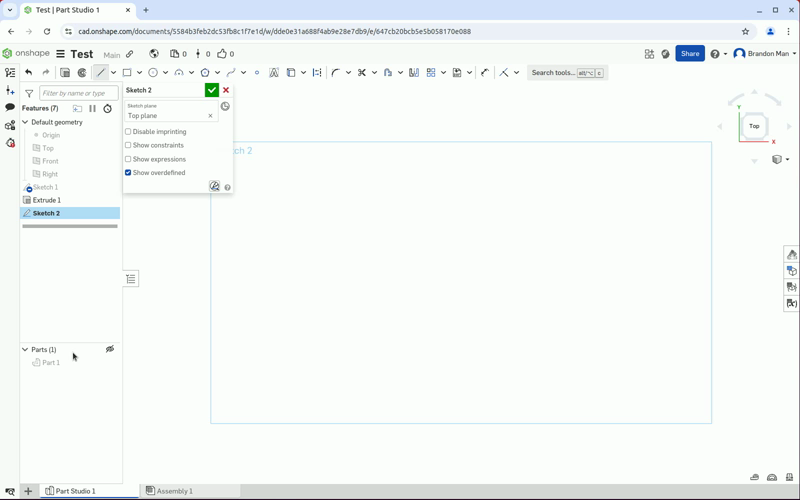
mouse_move(404, 312)
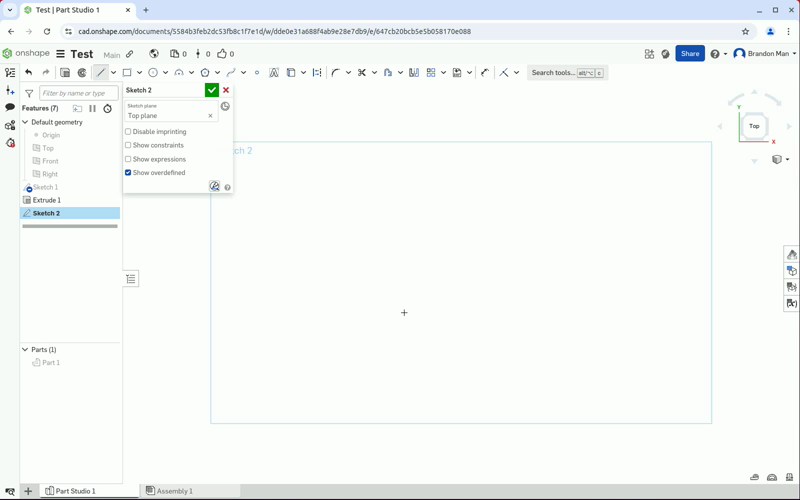
click(404, 312)
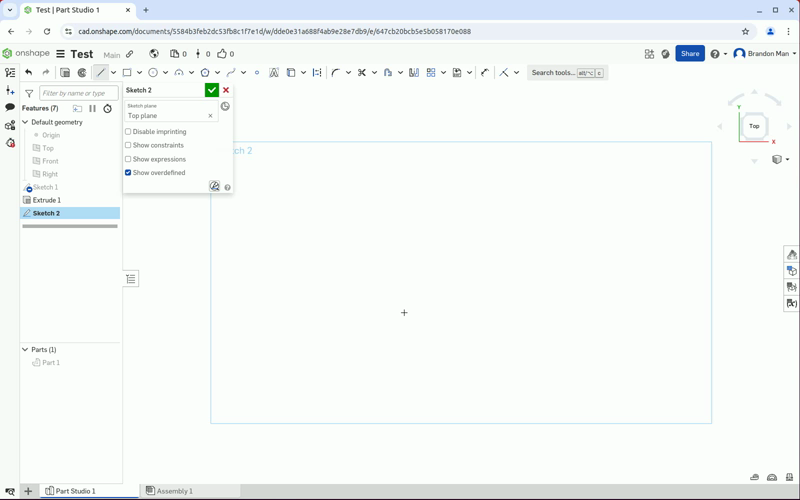
key_up(shift)
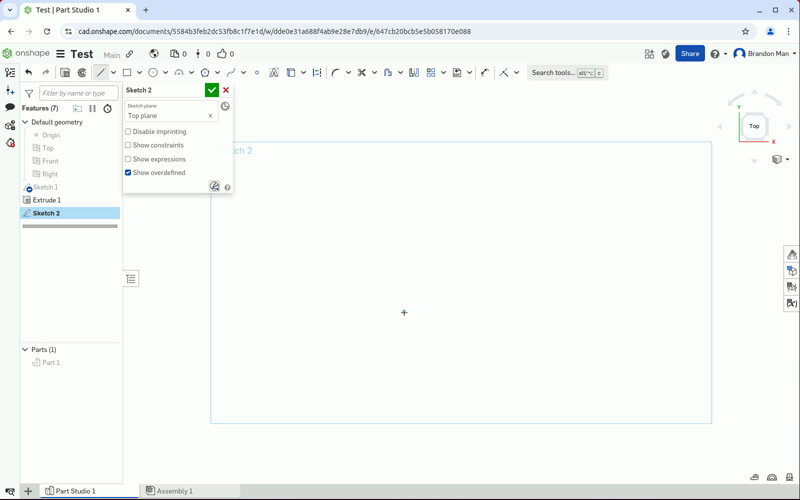
key_down(shift)
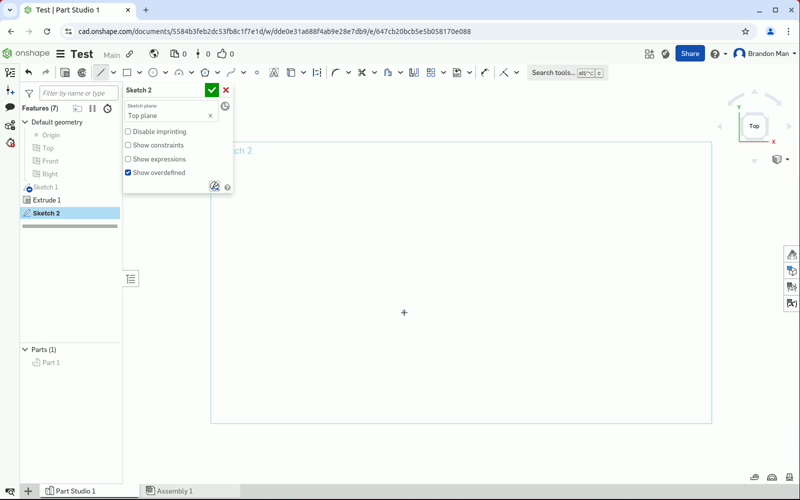
mouse_move(434, 312)
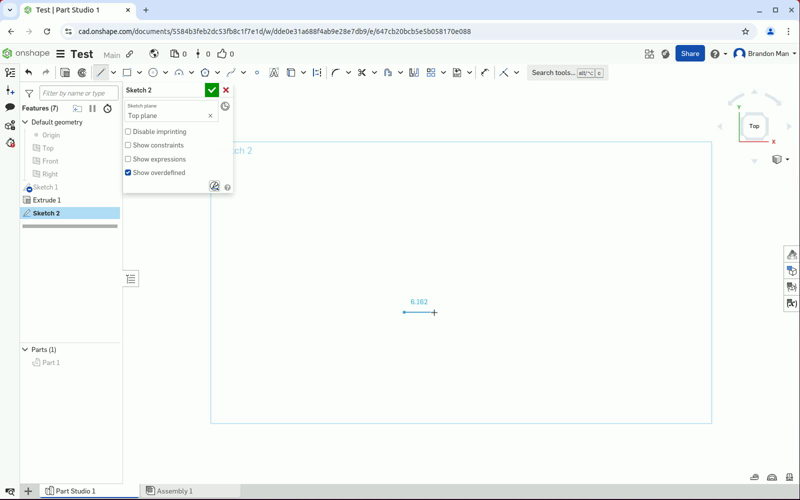
mouse_move(453, 312)
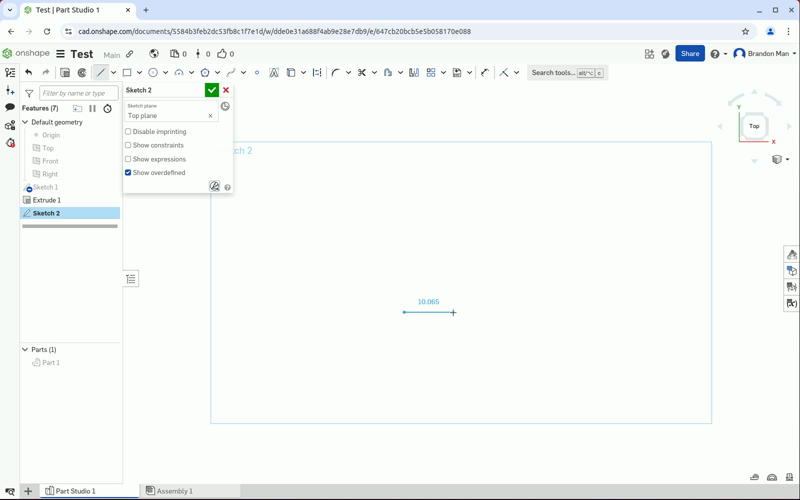
click(453, 312)
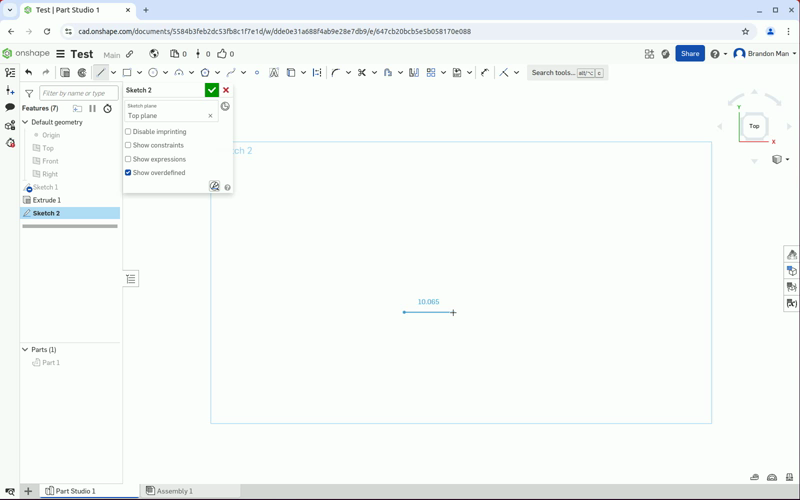
key_up(shift)
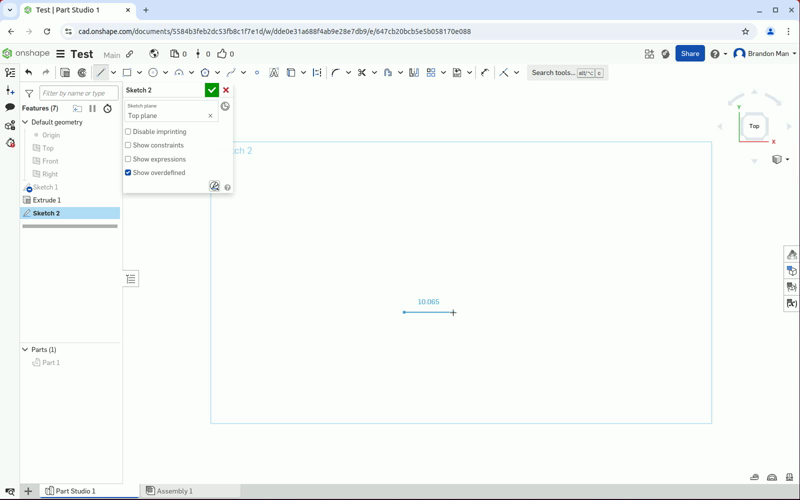
key_down(shift)
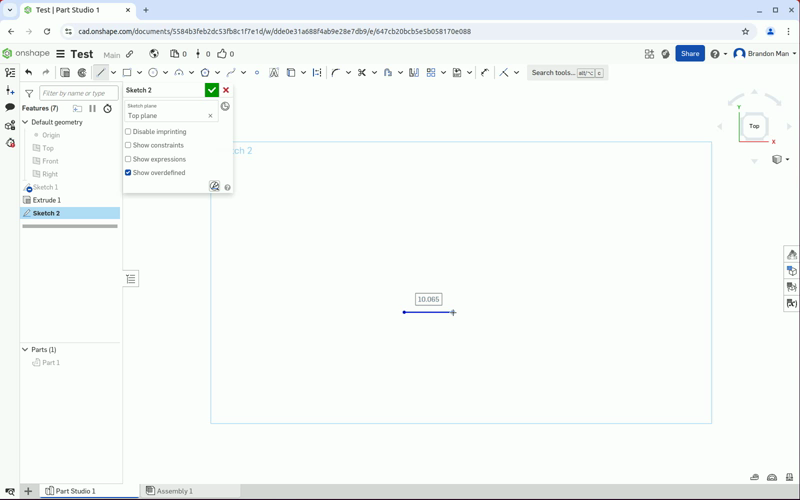
mouse_move(483, 312)
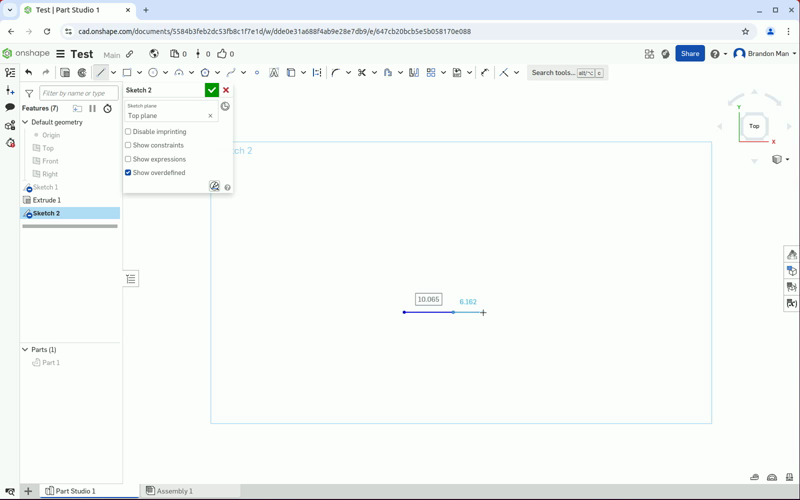
mouse_move(453, 282)
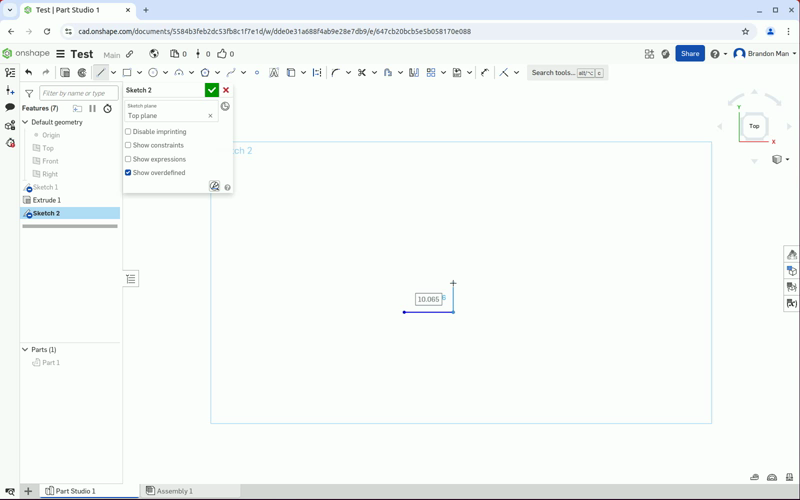
click(453, 282)
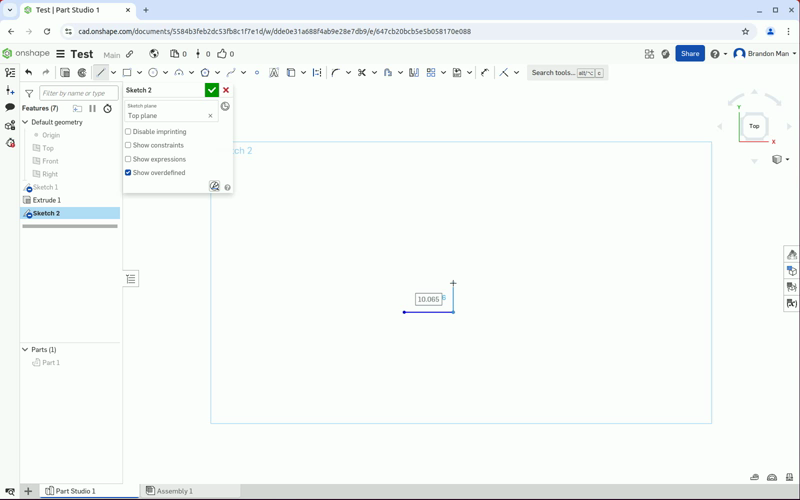
key_up(shift)
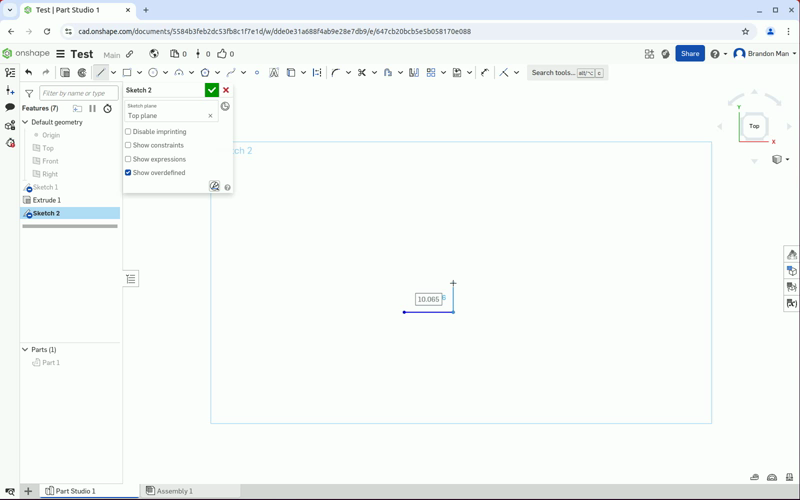
key_down(shift)
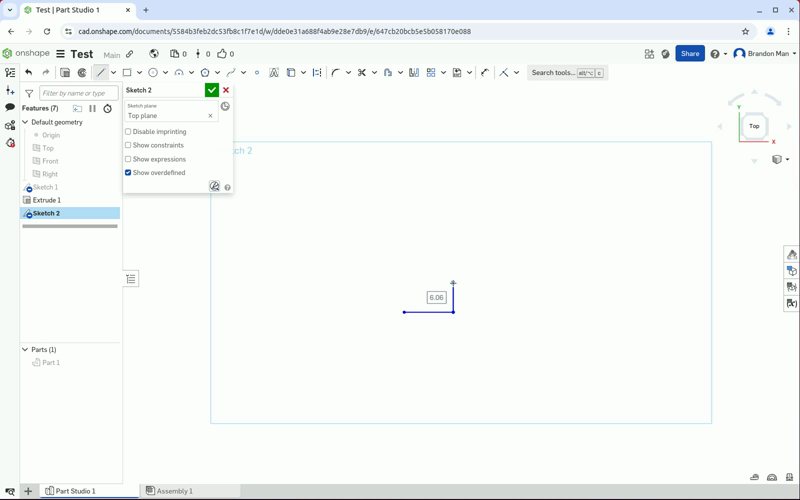
mouse_move(483, 282)
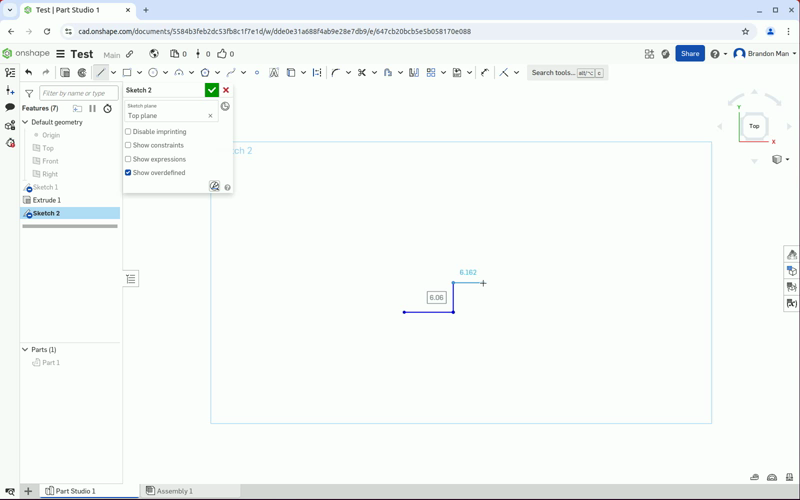
mouse_move(404, 282)
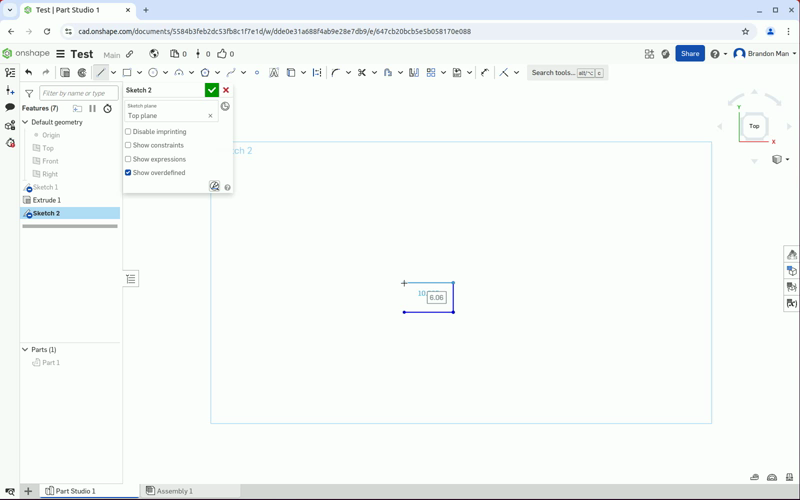
click(404, 282)
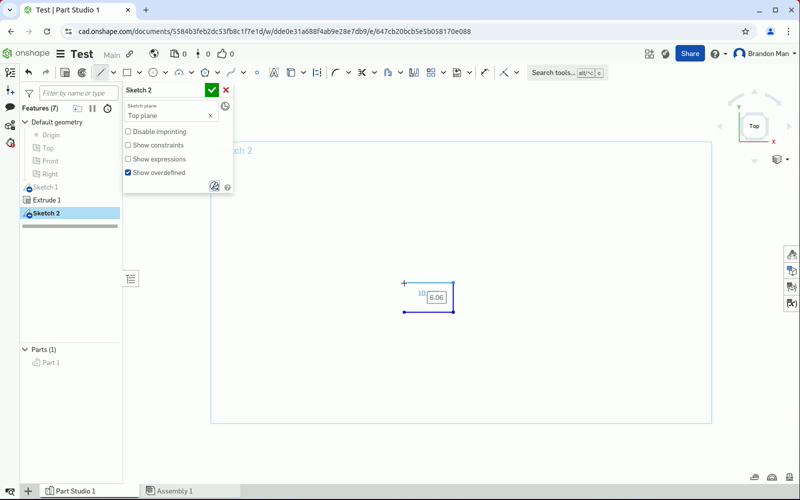
key_up(shift)
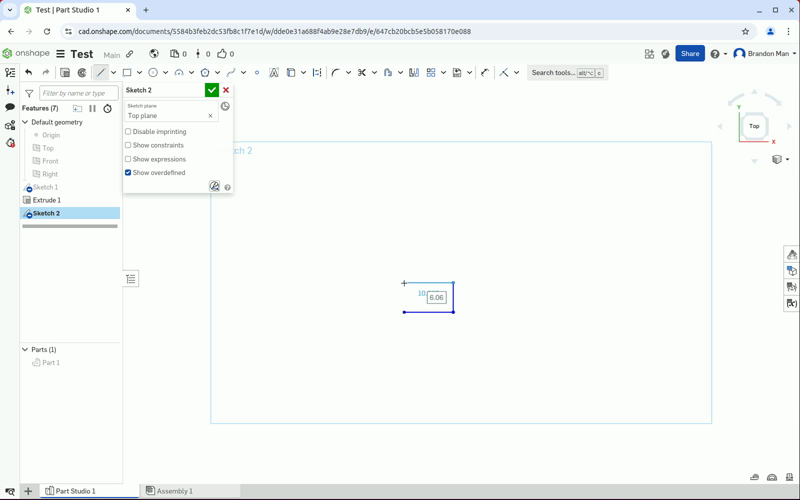
mouse_move(434, 282)
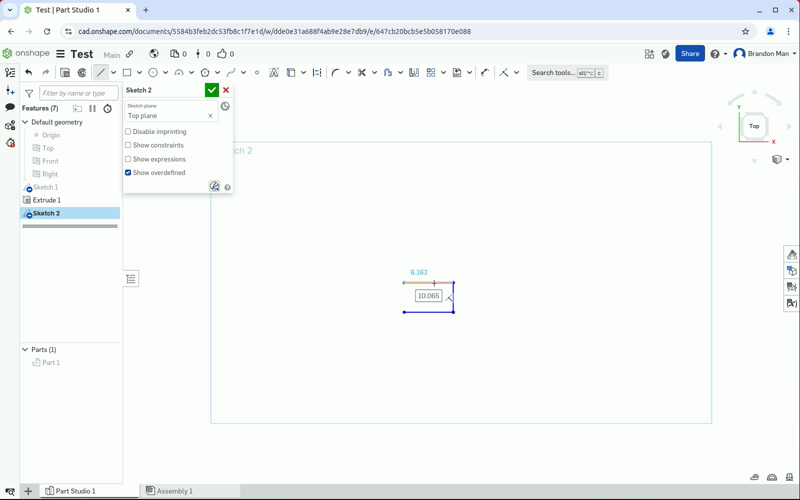
key_down(shift)
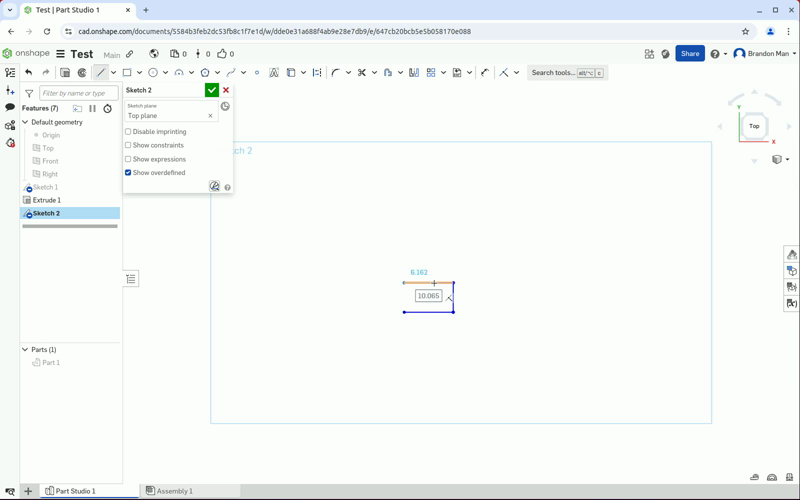
mouse_move(404, 312)
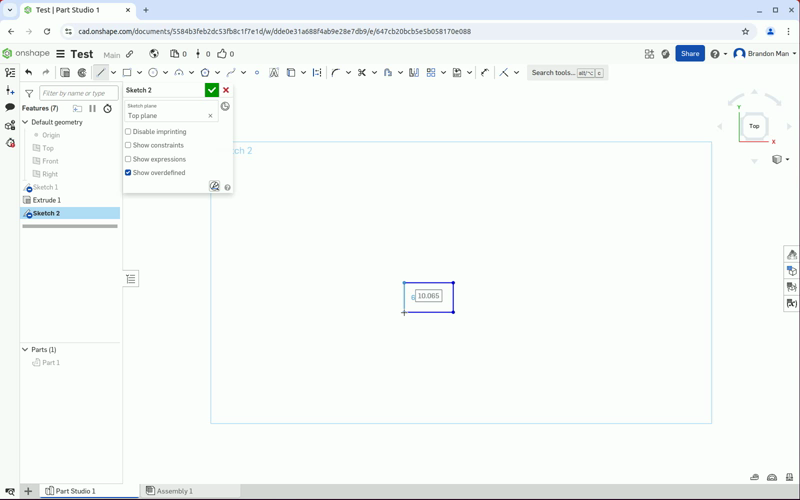
key_up(shift)
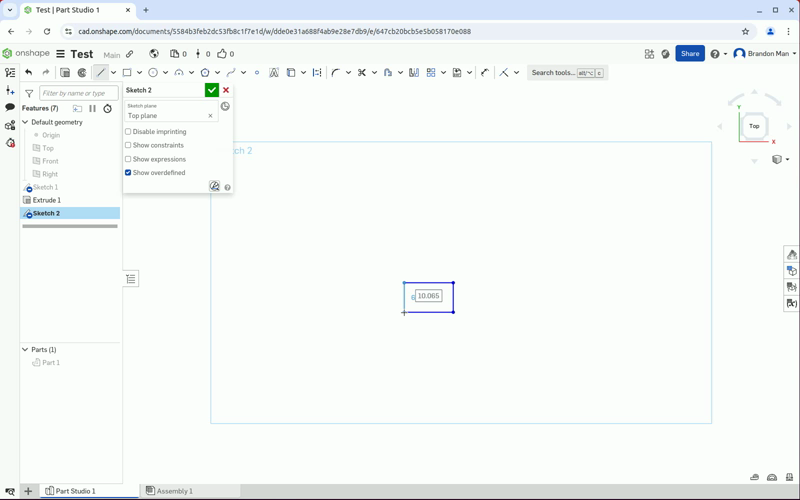
click(404, 312)
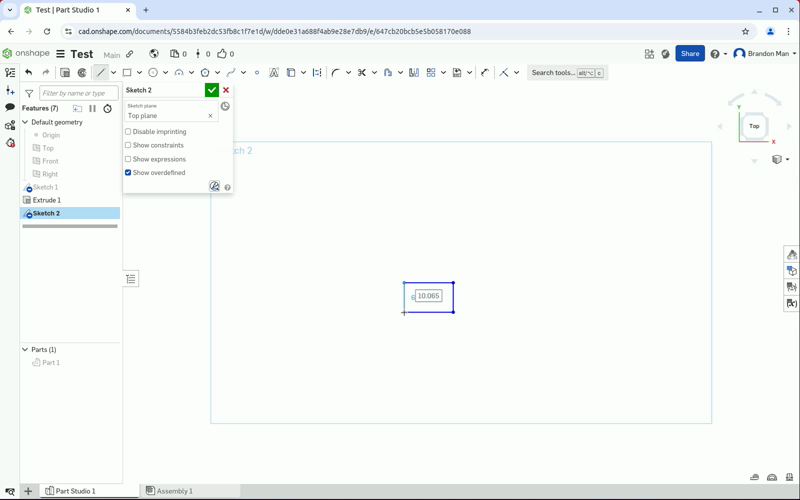
key(esc)
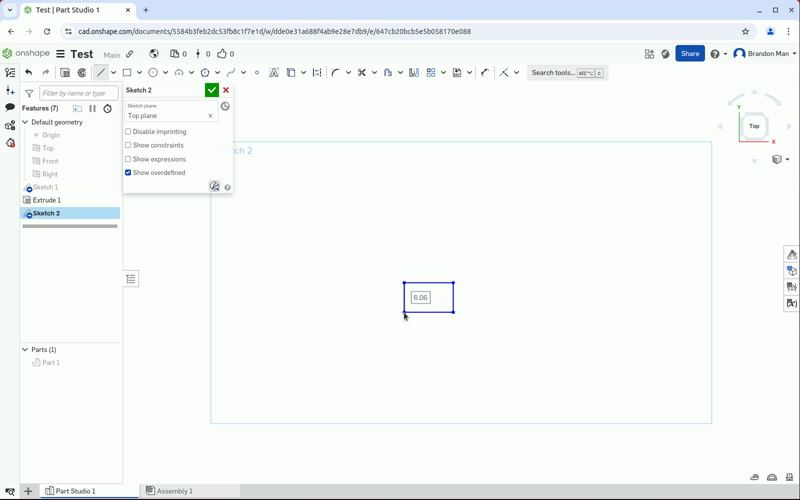
mouse_move(406, 307)
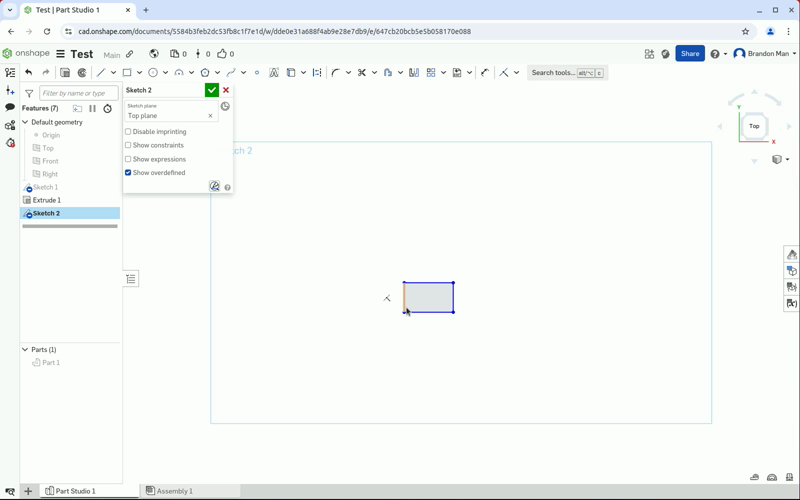
scroll(6)
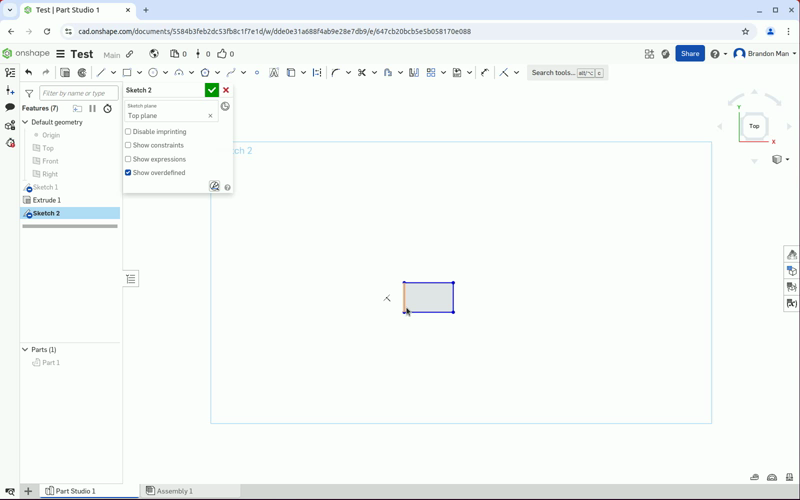
scroll(6)
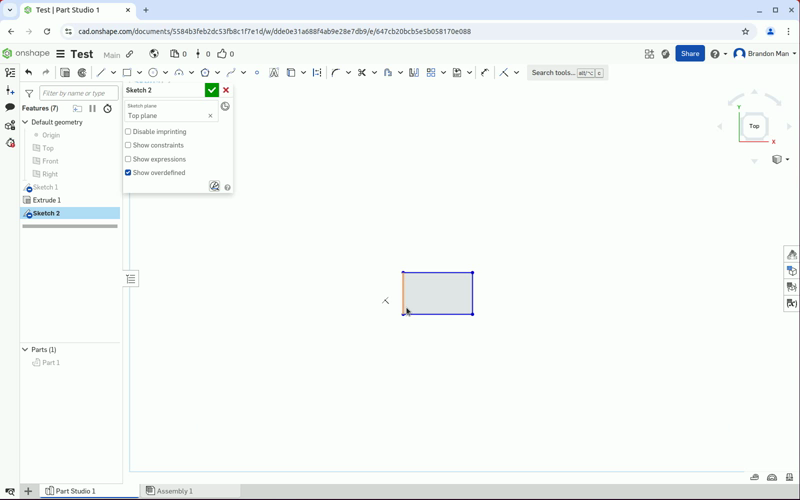
scroll(6)
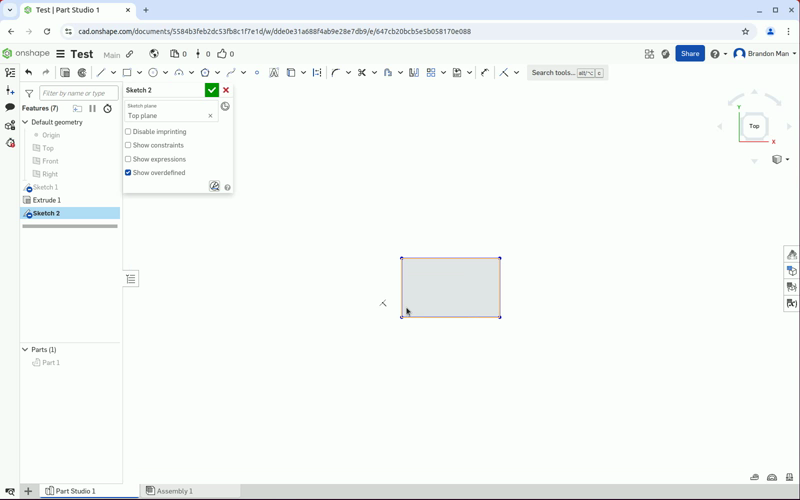
scroll(6)
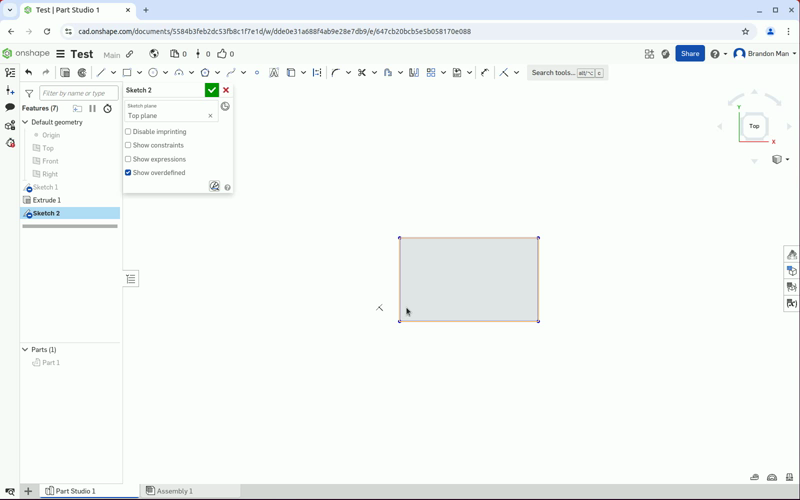
scroll(6)
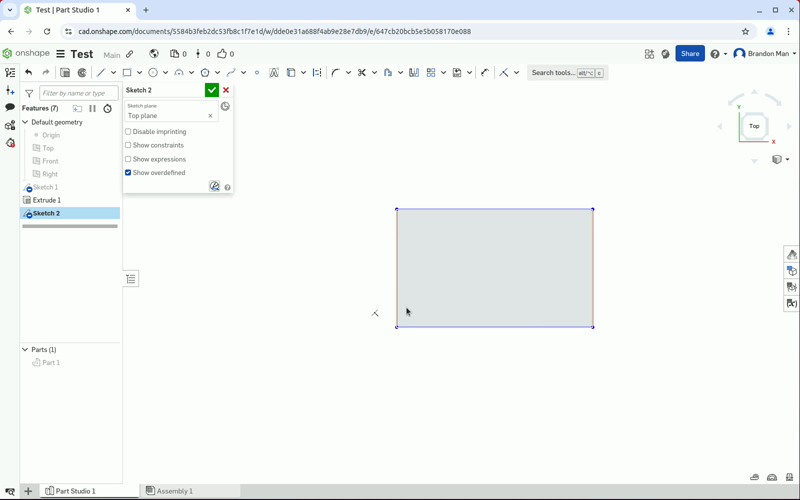
scroll(6)
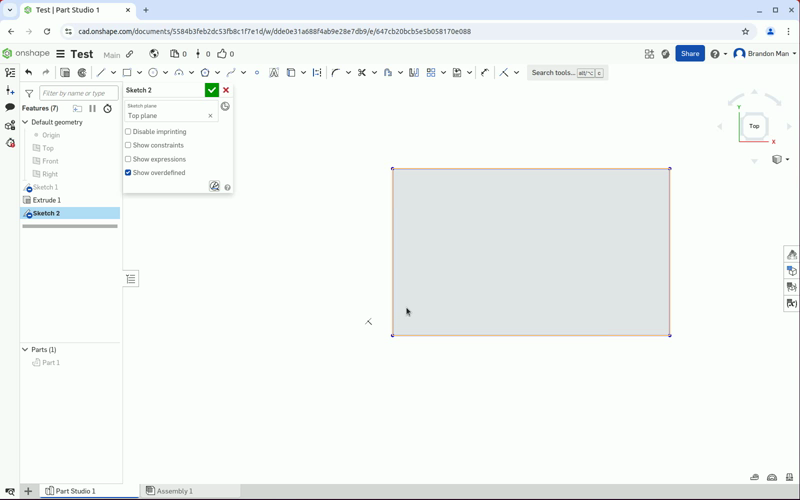
scroll(6)
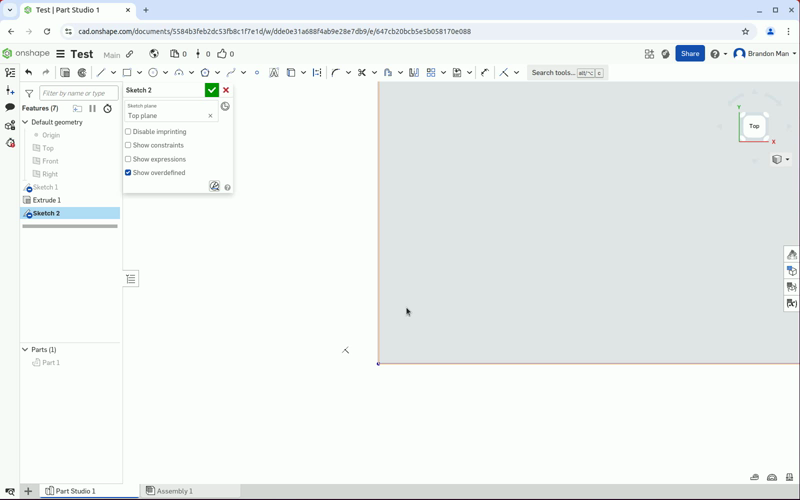
click(406, 307)
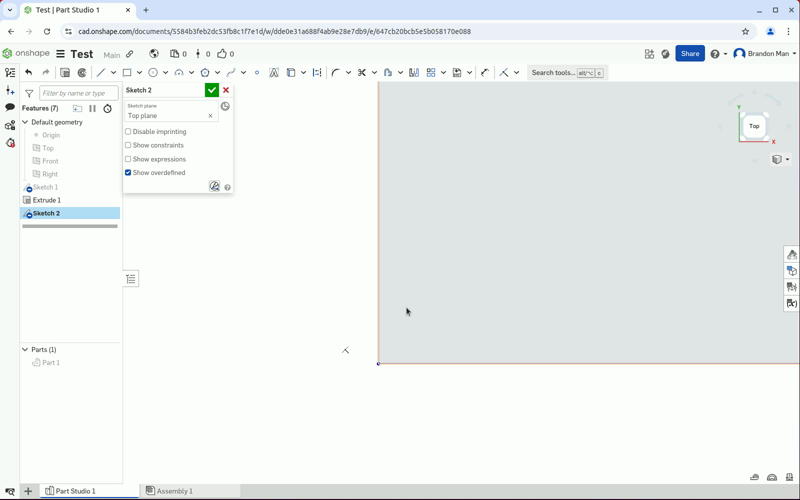
scroll(-6)
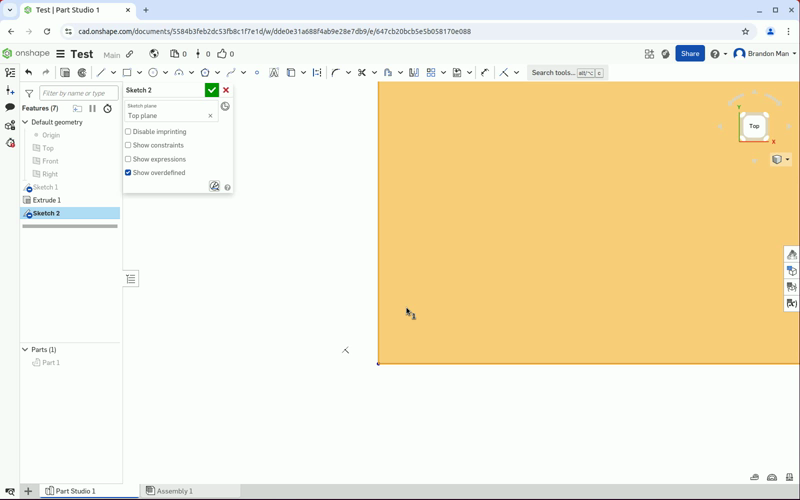
scroll(-6)
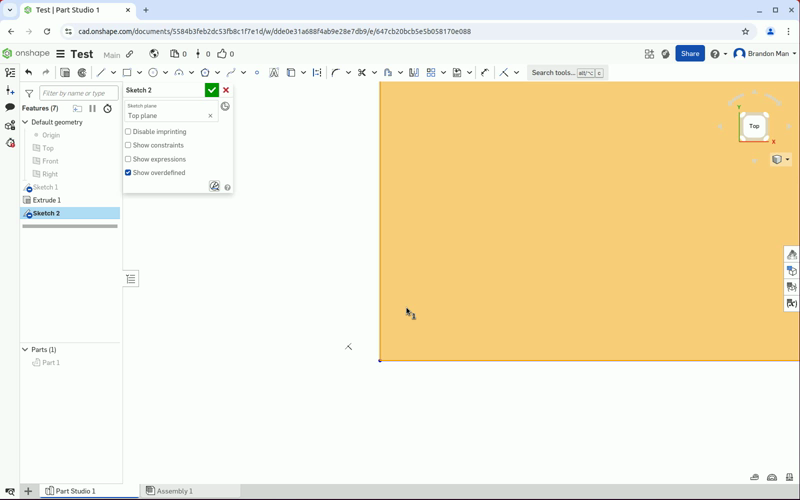
scroll(-6)
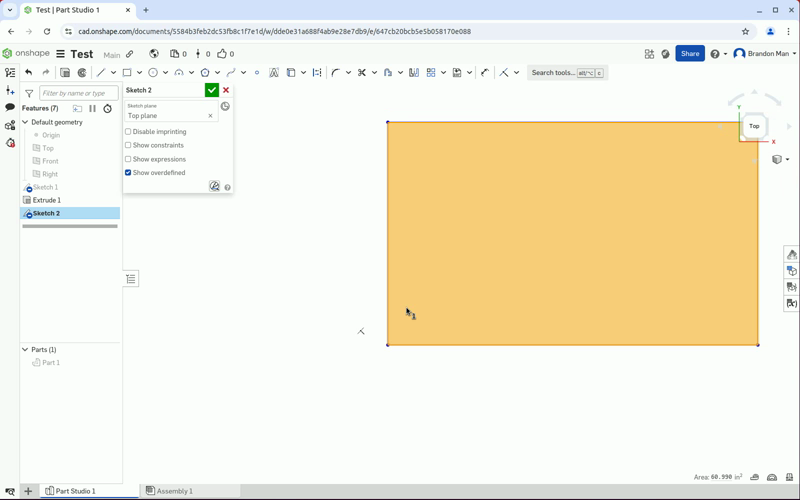
scroll(-6)
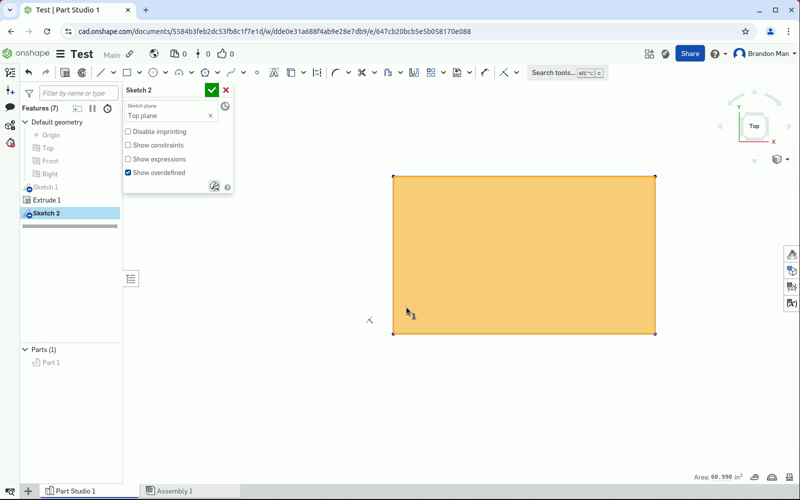
scroll(-6)
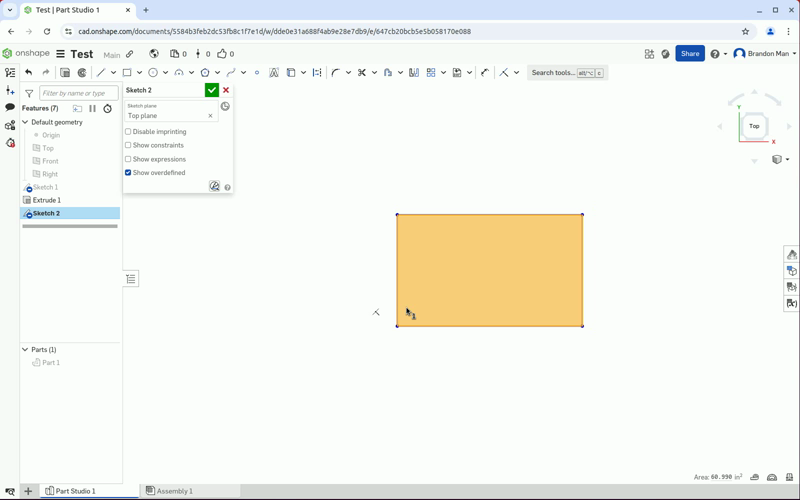
scroll(-6)
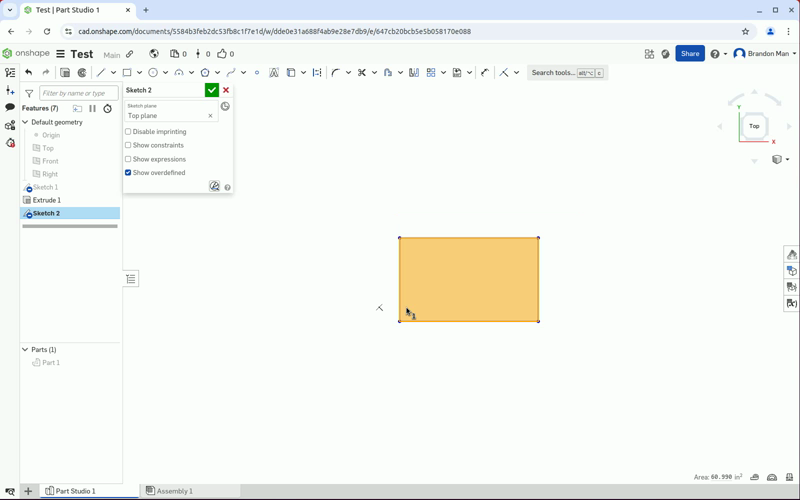
scroll(-6)
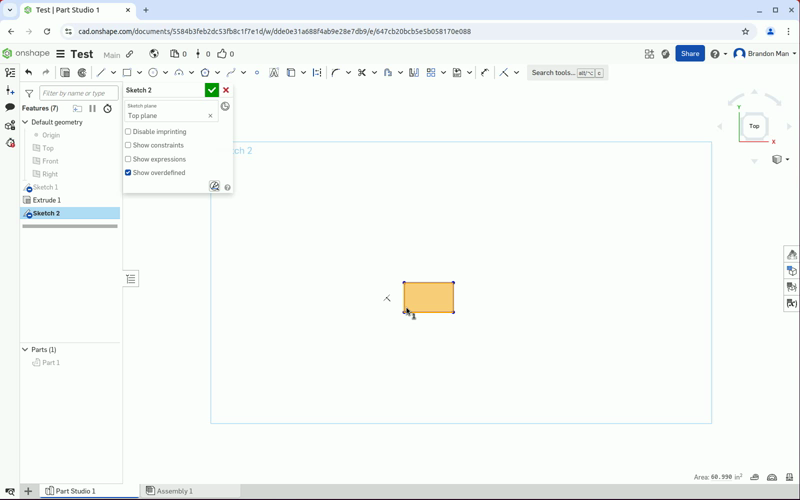
mouse_move(73, 352)
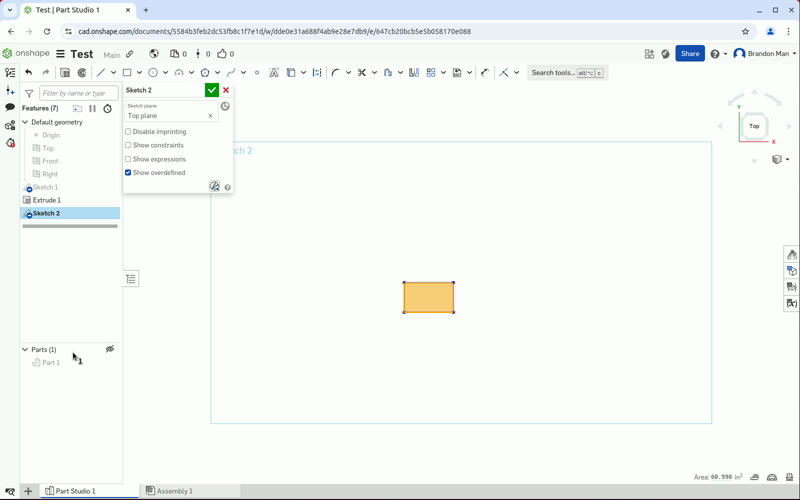
key(shift+y)
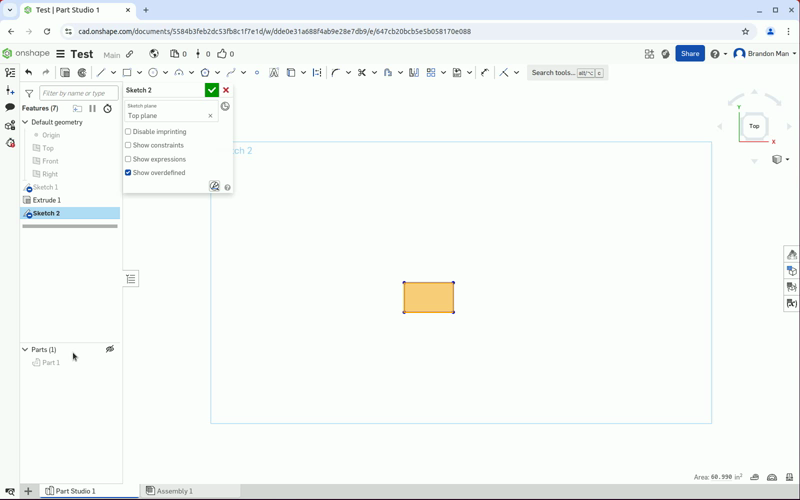
key(shift+e)
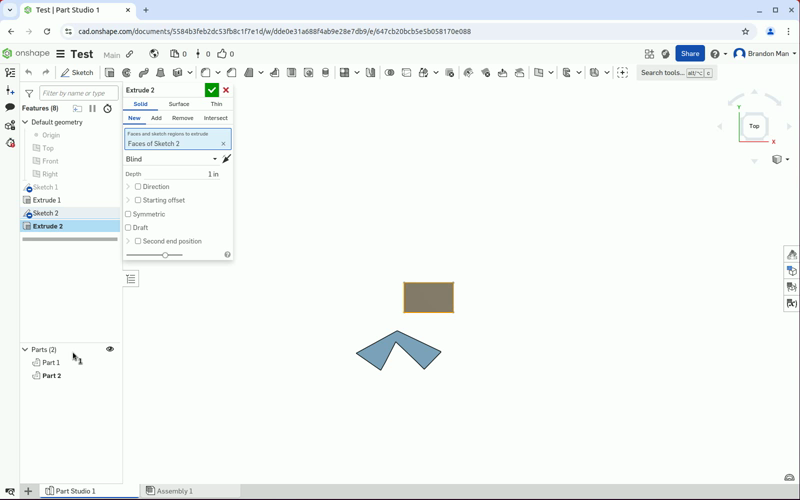
mouse_move(143, 106)
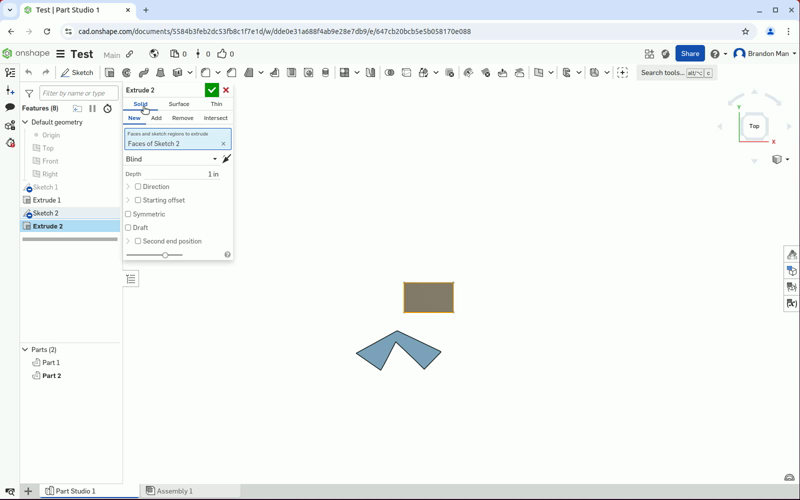
click(143, 106)
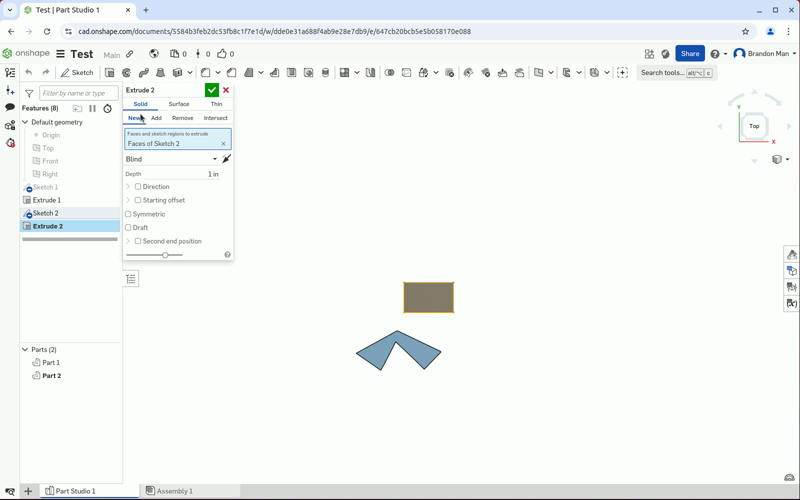
mouse_move(137, 120)
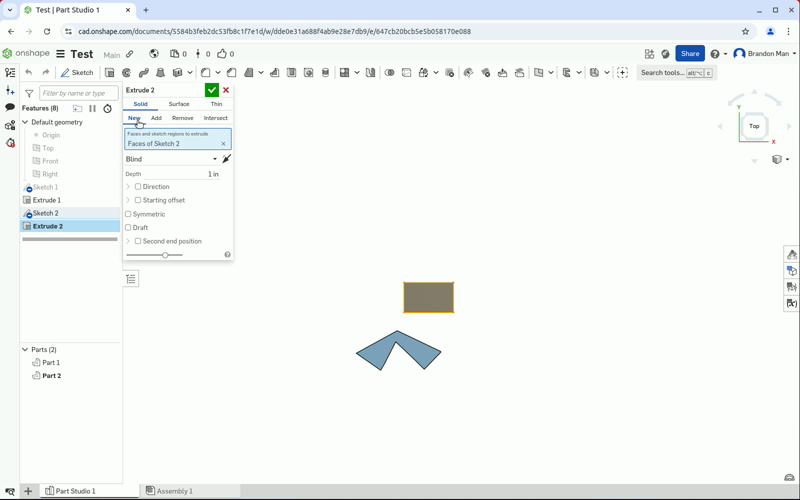
click(137, 120)
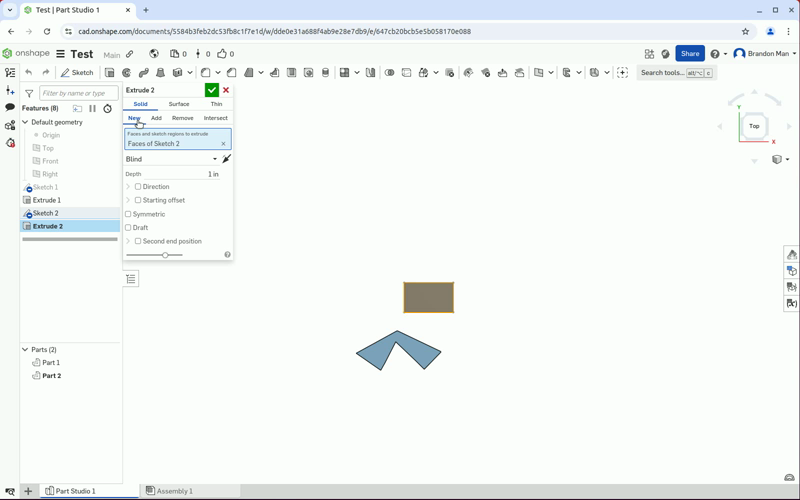
key(tab, 4)
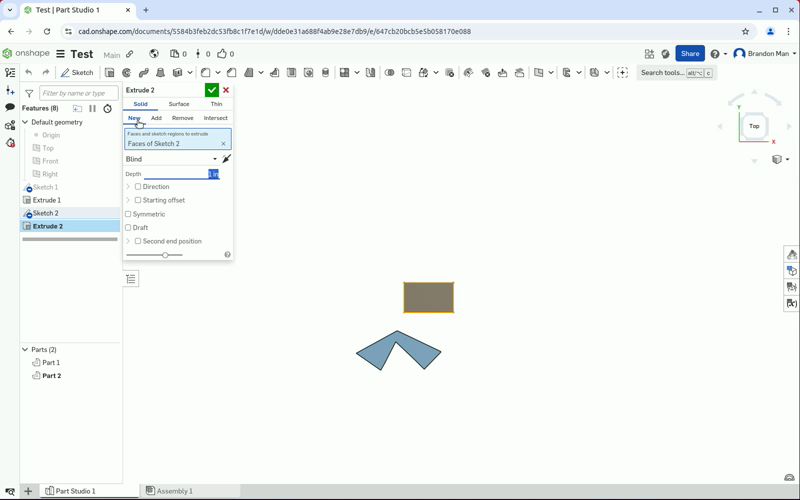
text(-1.444)
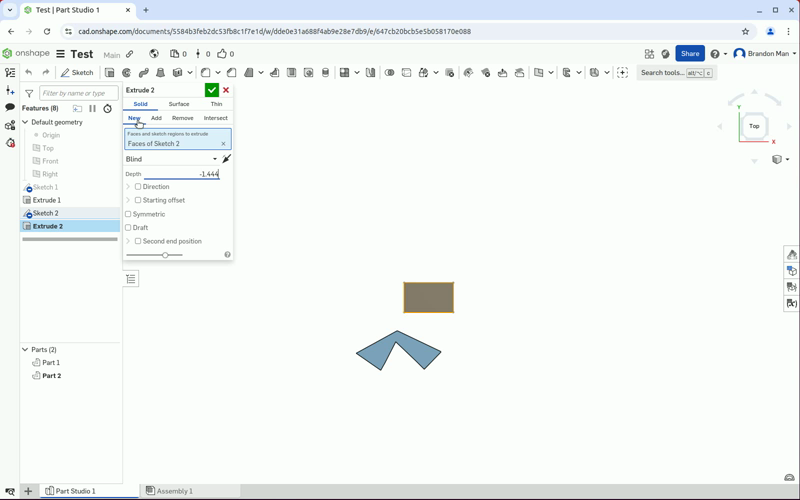
key(enter)
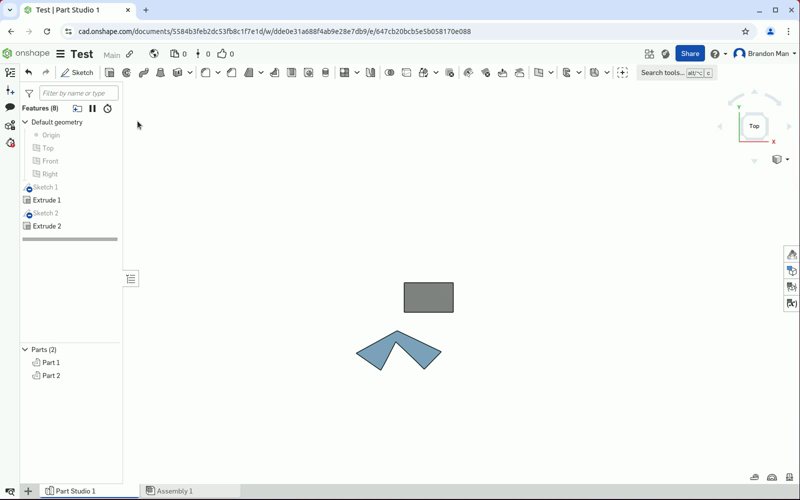
key(shift+h)
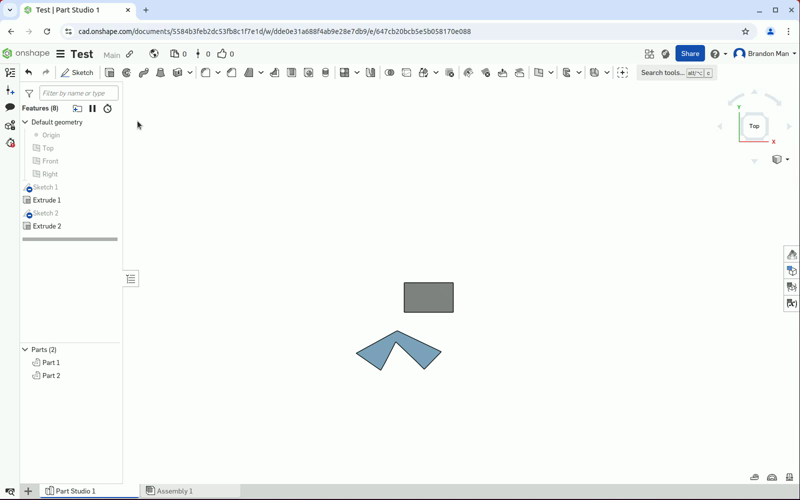
key(shift+h)
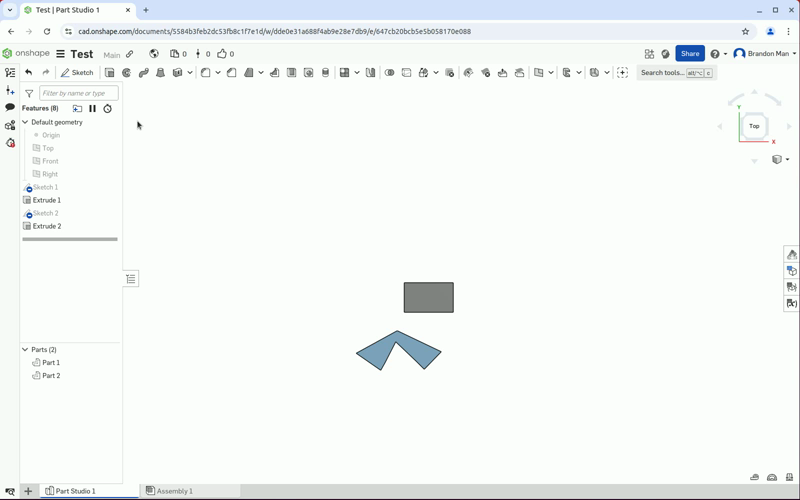
mouse_move(73, 189)
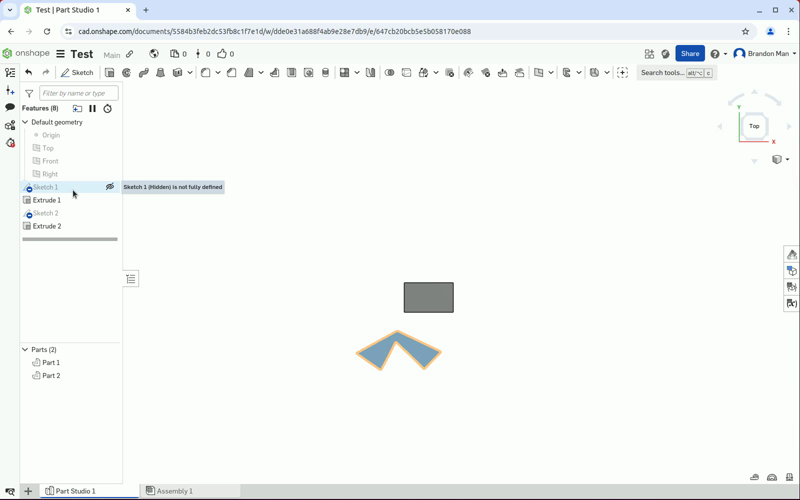
click(73, 189)
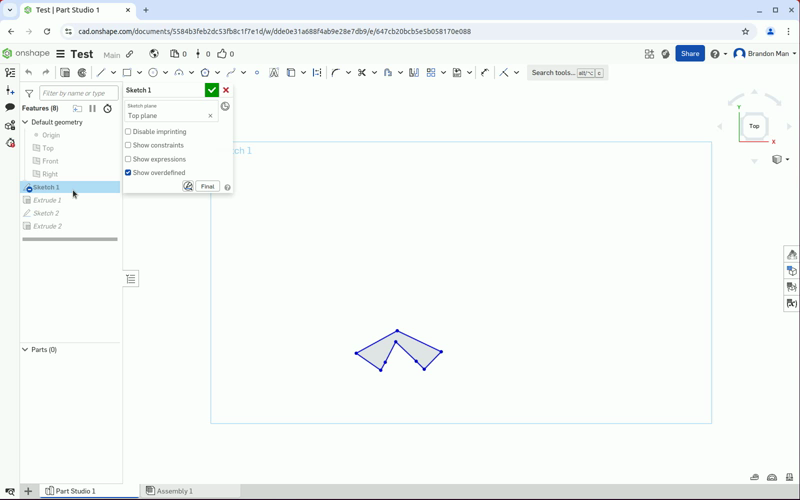
mouse_move(229, 92)
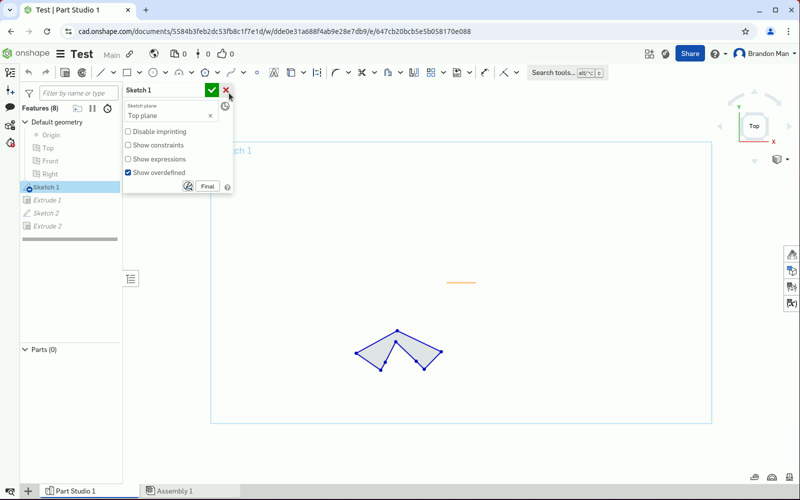
click(229, 92)
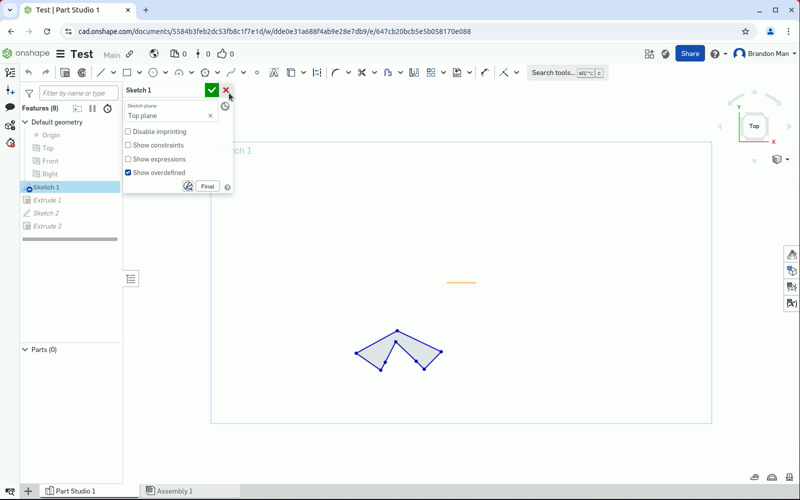
key(shift+s)
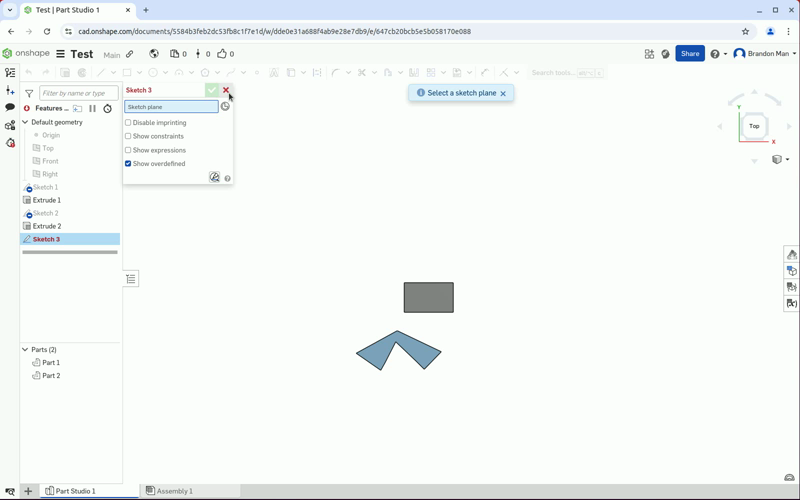
mouse_move(73, 150)
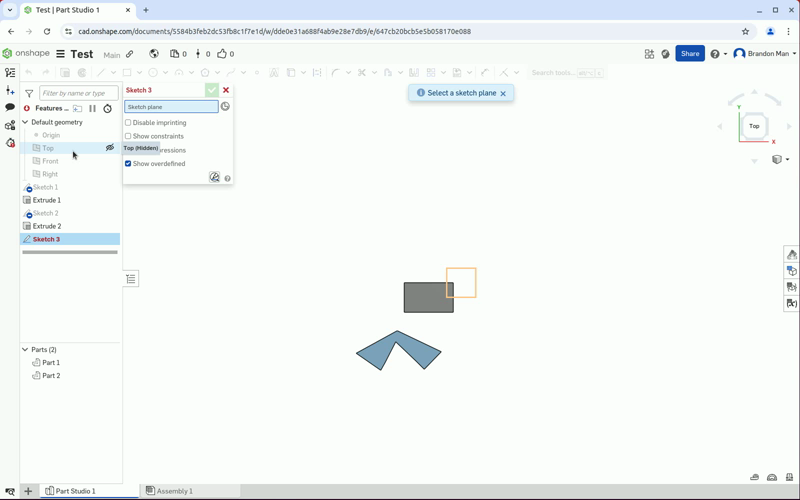
click(73, 150)
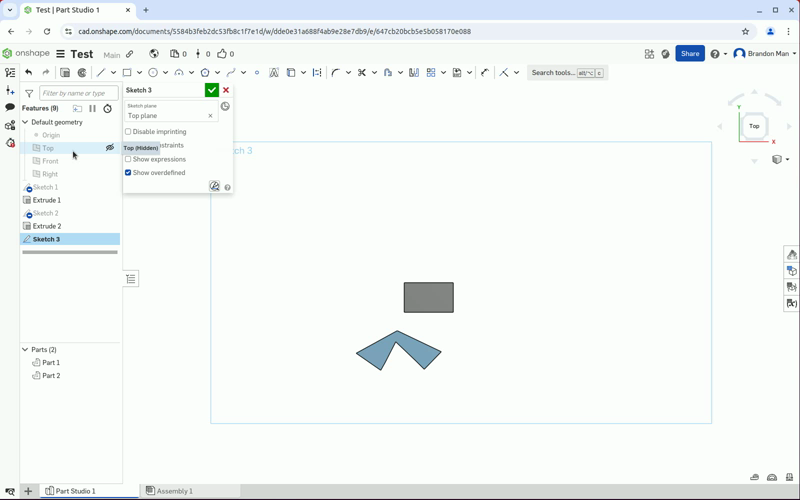
mouse_move(73, 352)
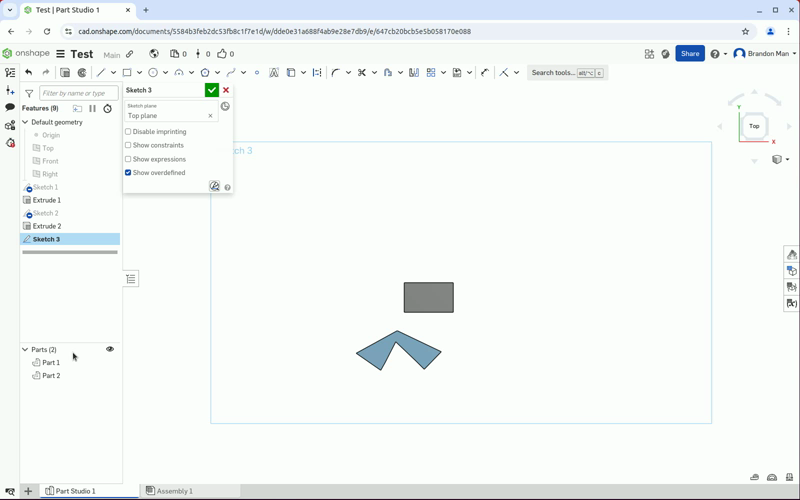
key(y)
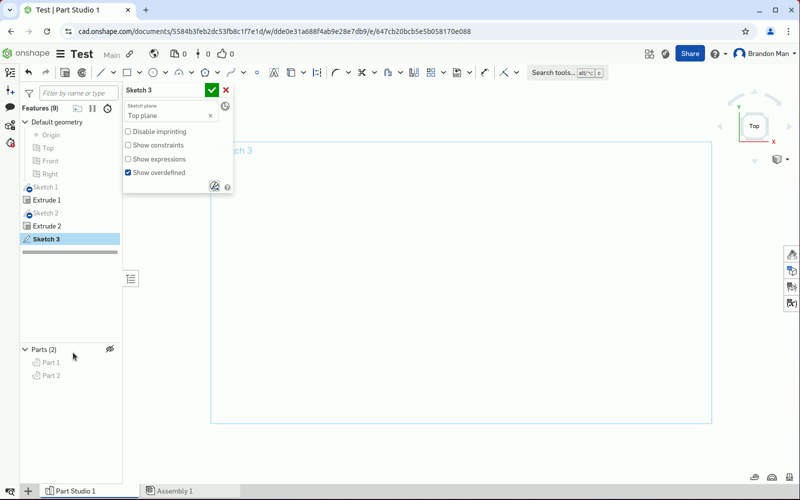
key(l)
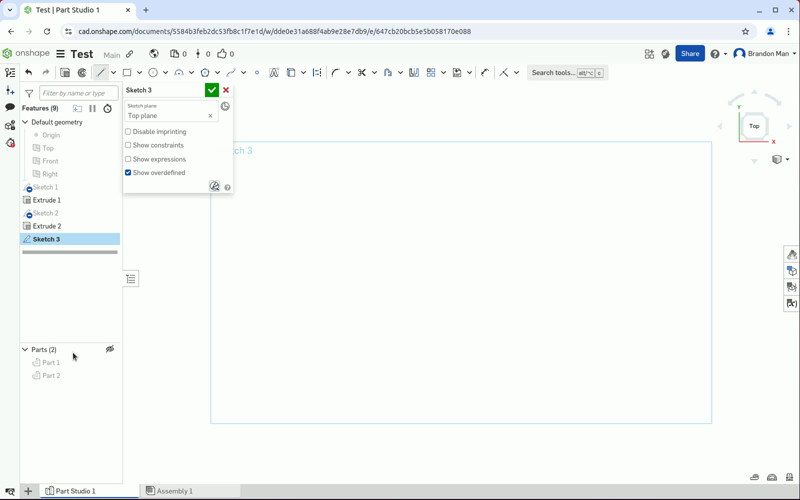
key_down(shift)
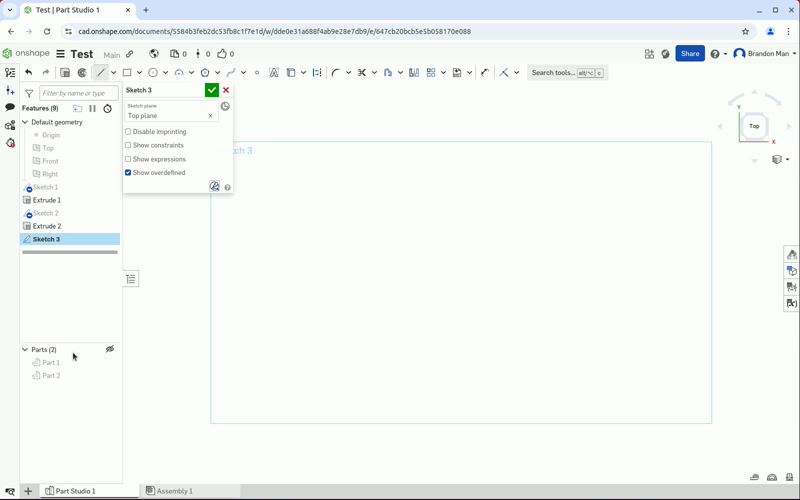
mouse_move(477, 303)
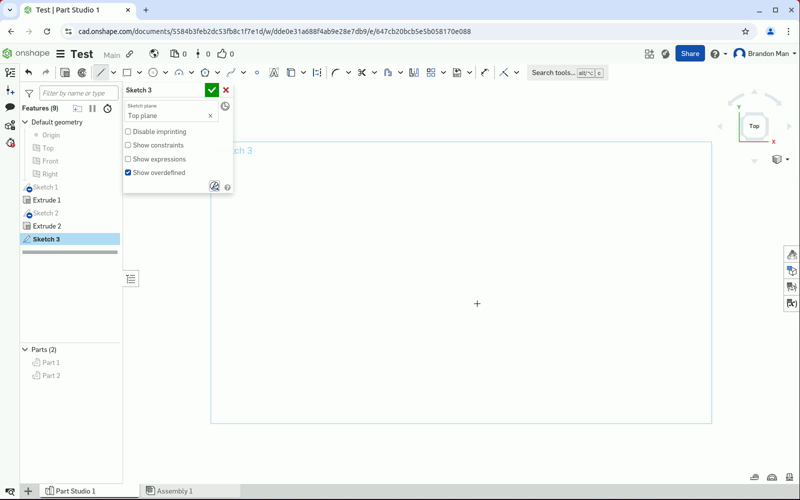
click(477, 303)
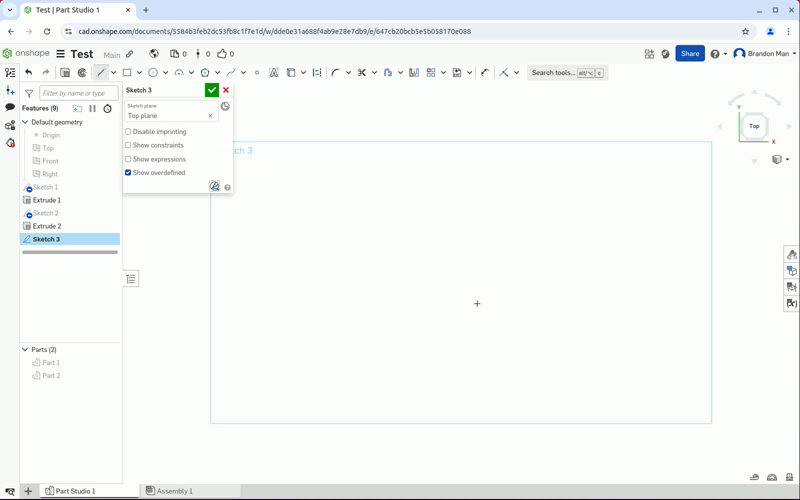
key_up(shift)
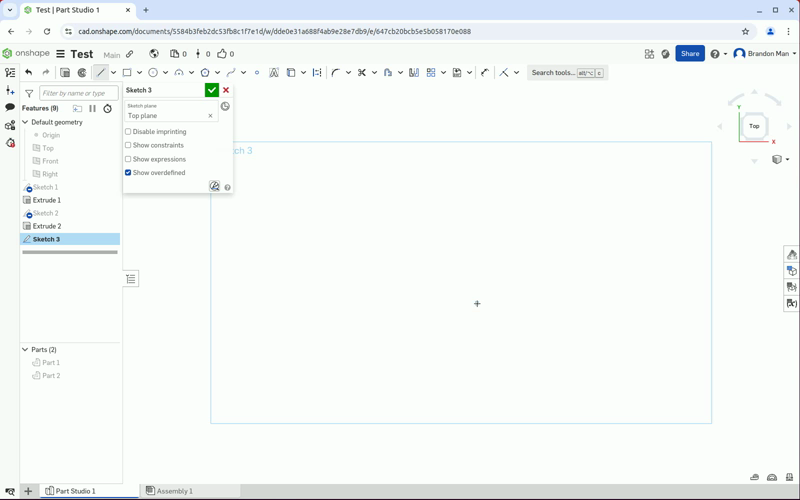
key_down(shift)
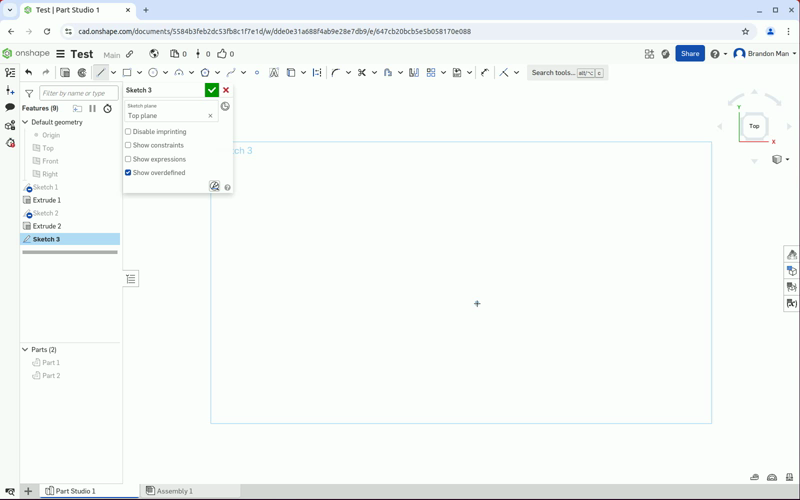
mouse_move(552, 349)
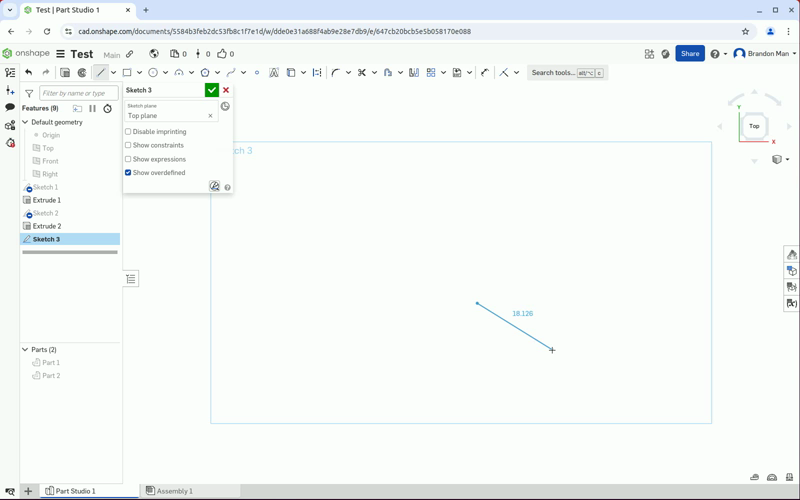
click(552, 349)
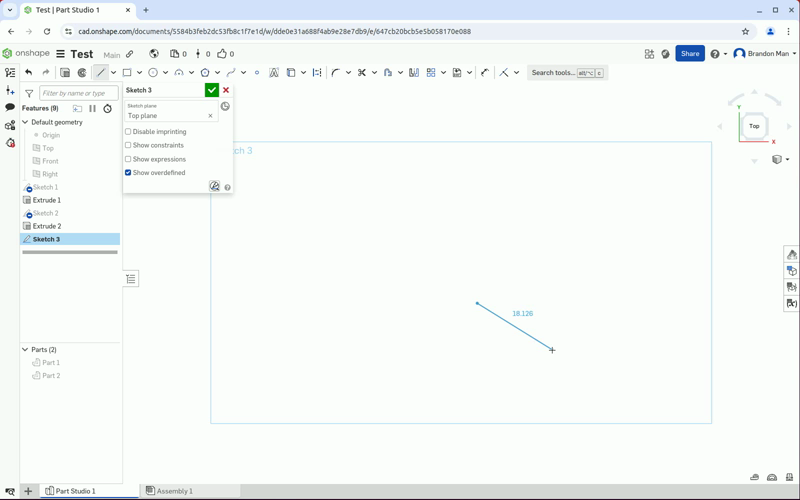
key_up(shift)
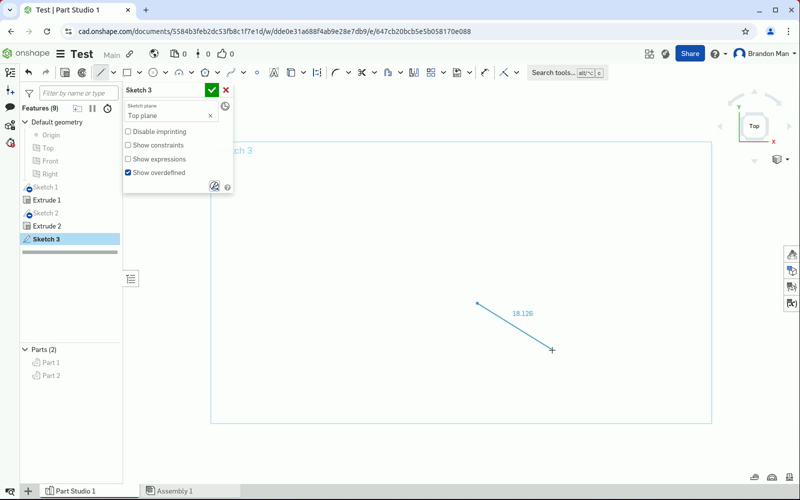
key_down(shift)
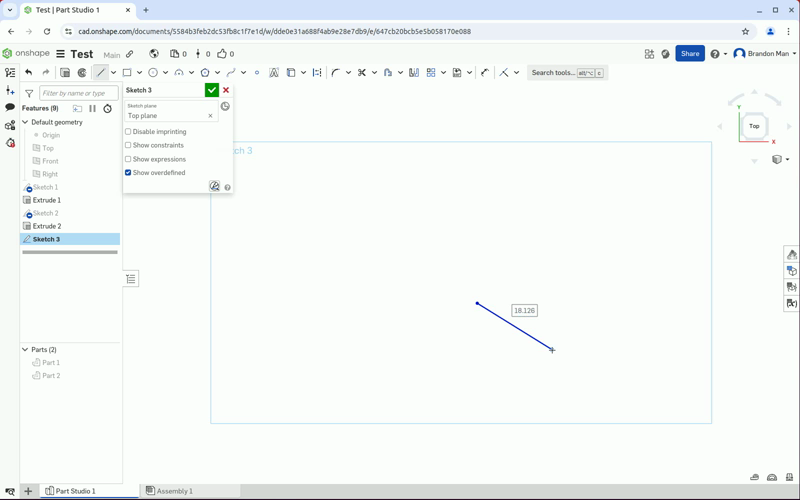
mouse_move(554, 261)
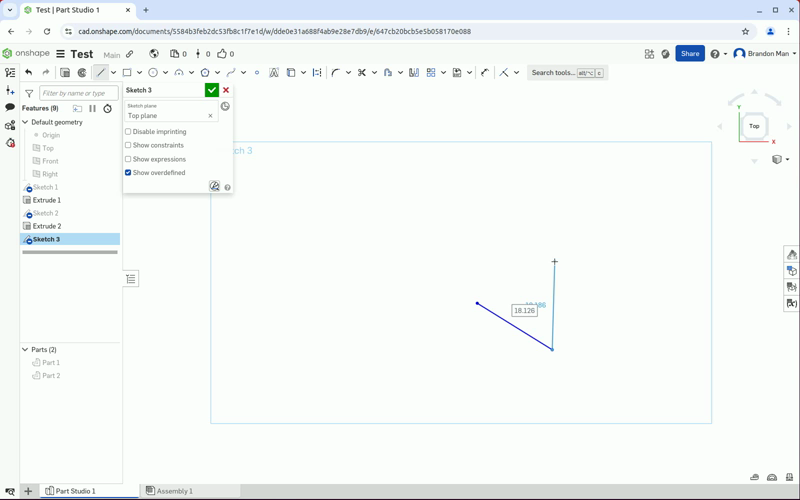
click(554, 261)
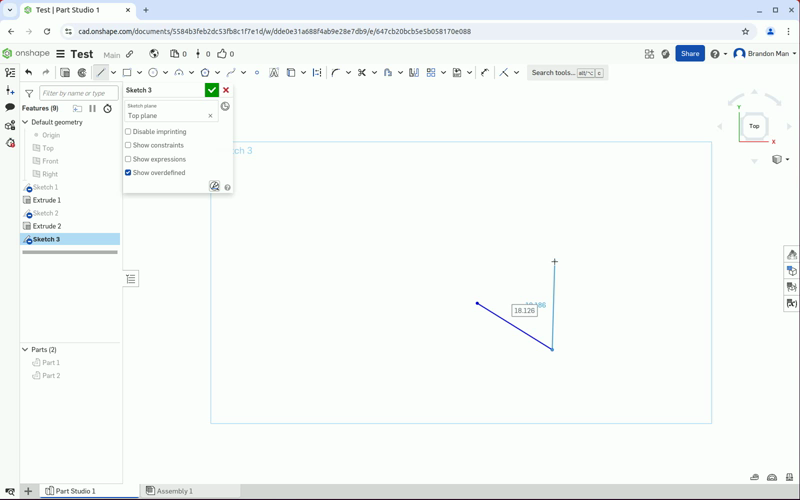
key_up(shift)
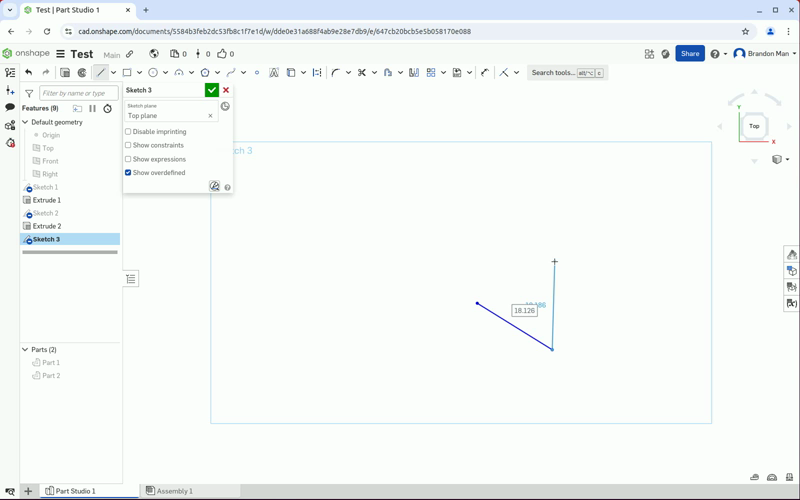
key_down(shift)
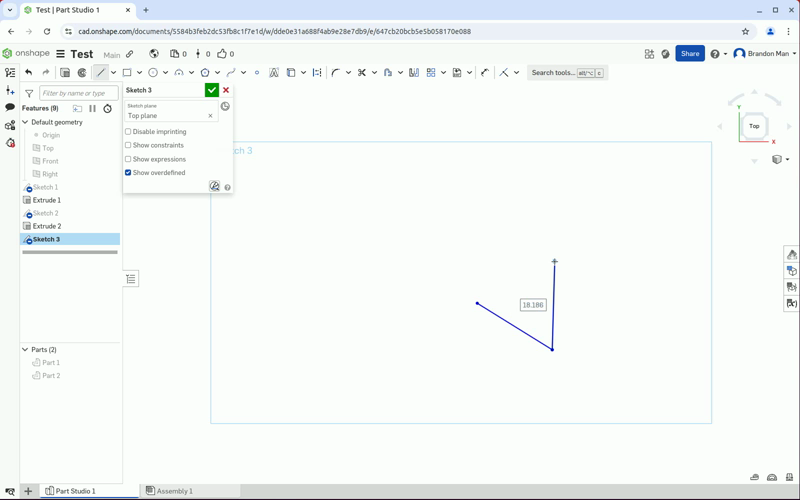
mouse_move(477, 303)
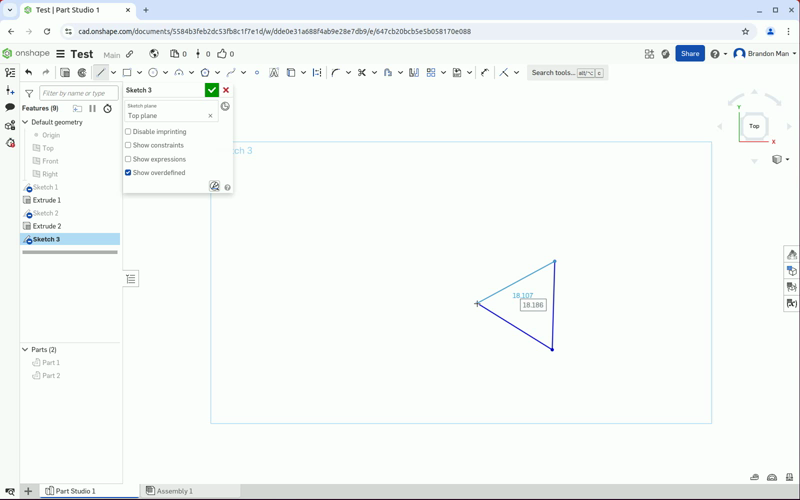
key_up(shift)
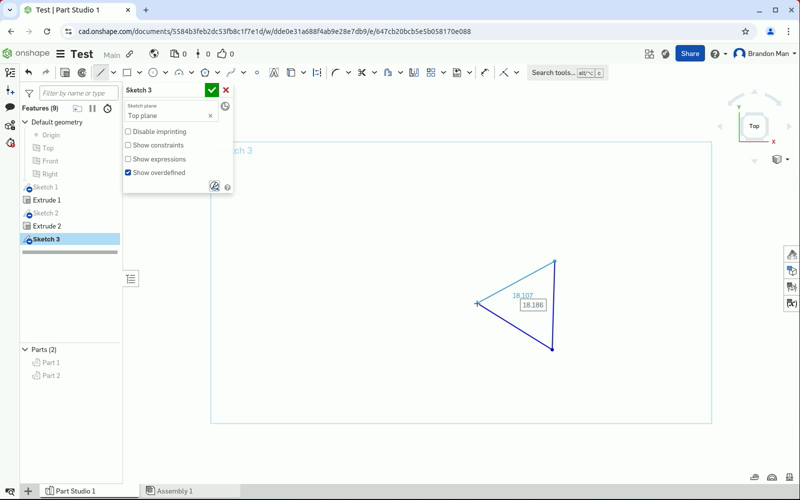
click(477, 303)
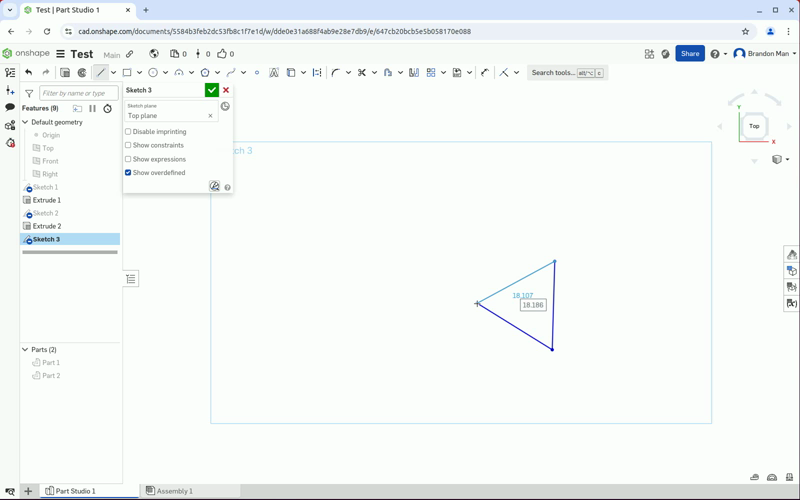
key(esc)
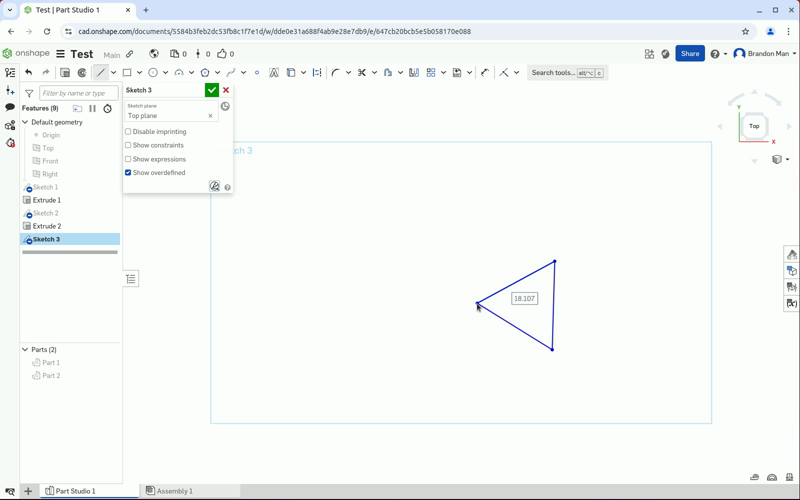
mouse_move(506, 295)
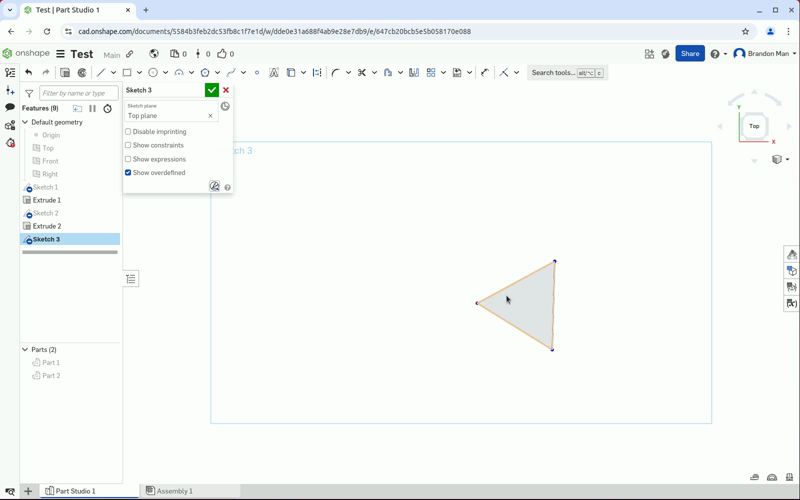
click(506, 295)
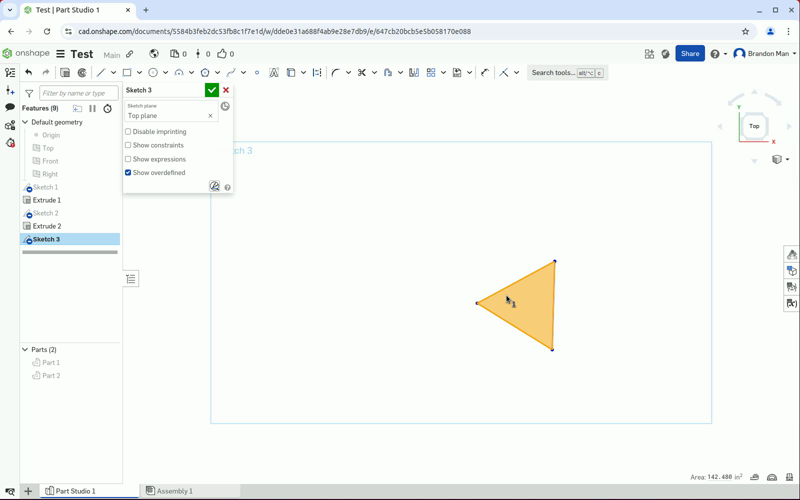
mouse_move(73, 352)
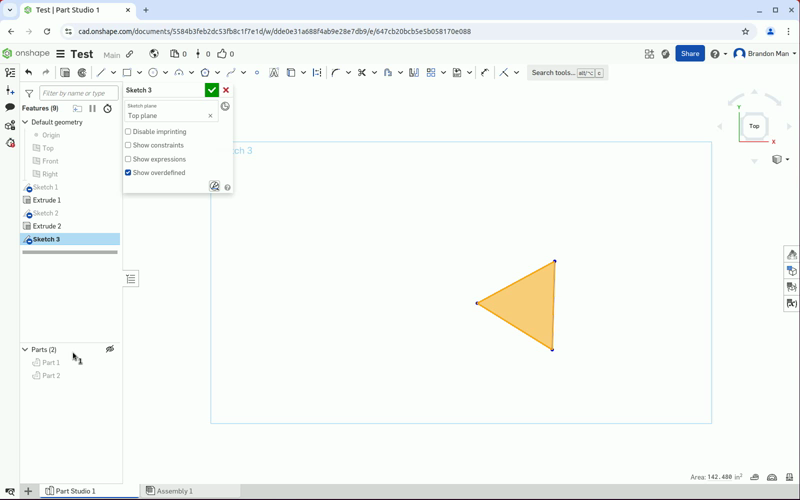
key(shift+y)
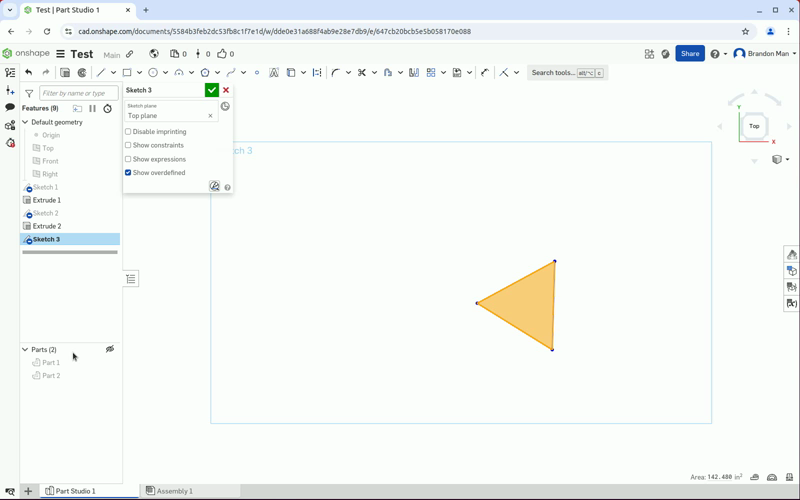
key(shift+e)
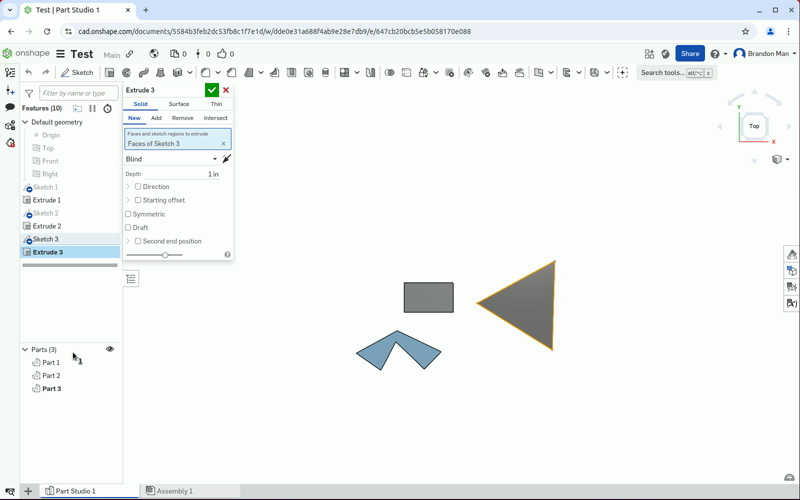
mouse_move(143, 106)
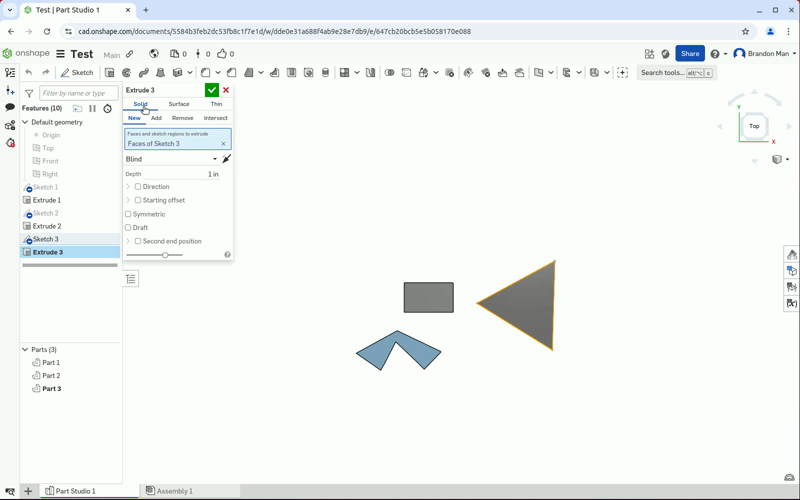
click(143, 106)
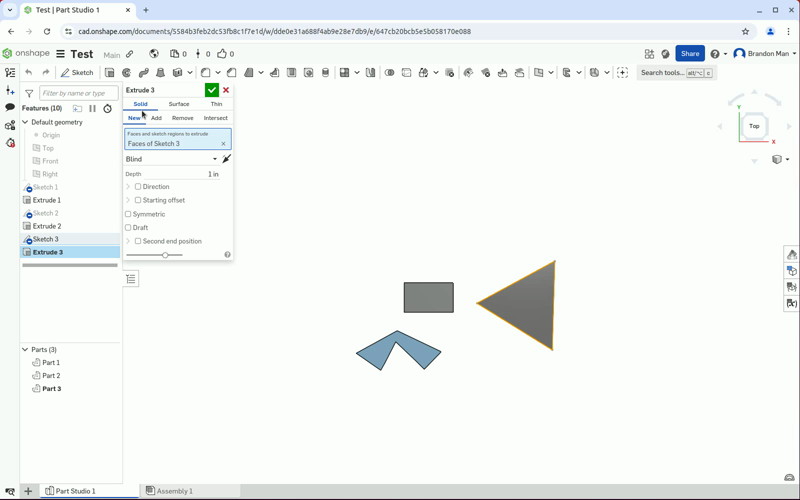
mouse_move(137, 120)
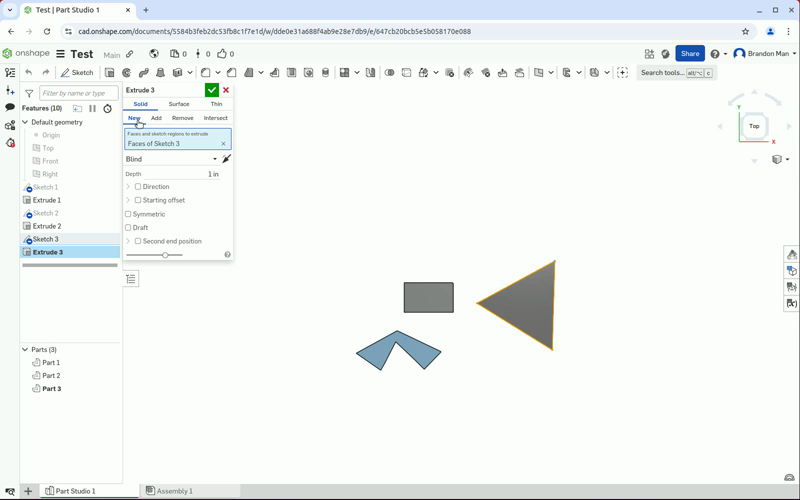
click(137, 120)
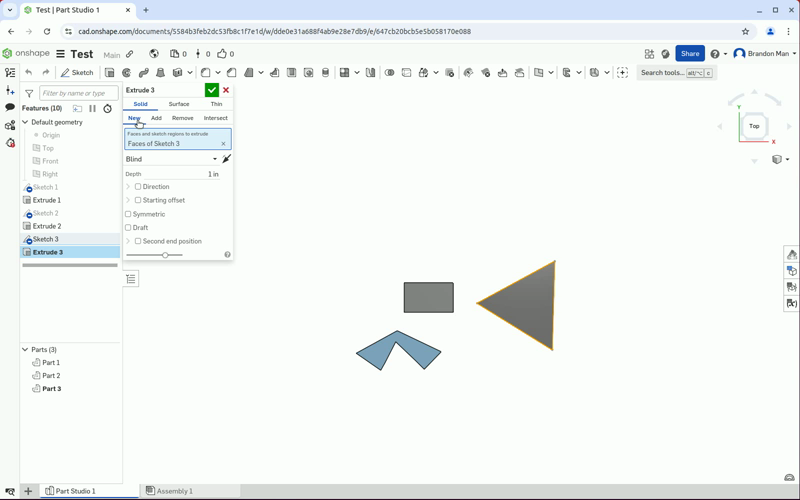
key(tab, 4)
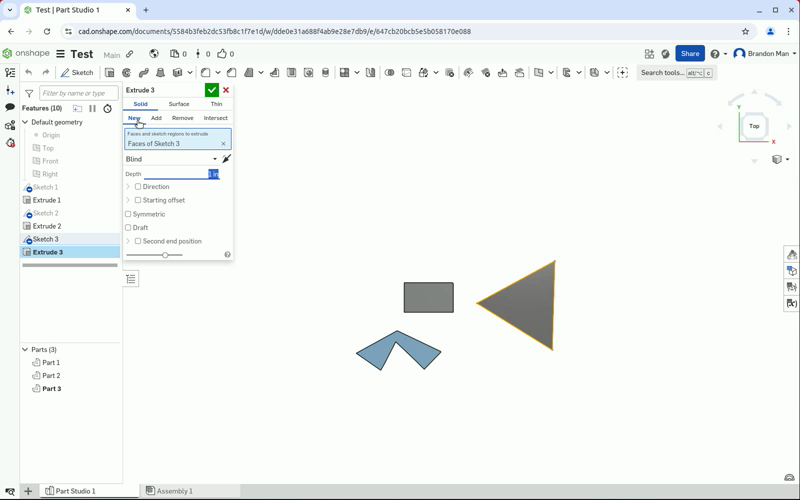
text(-1.444)
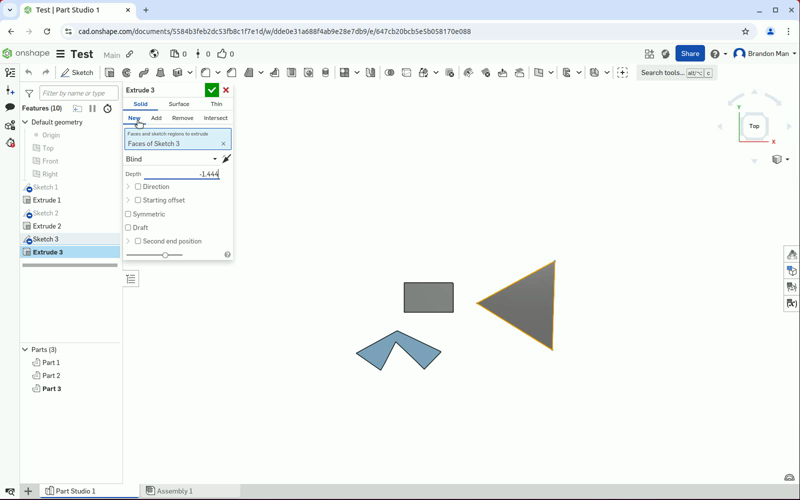
key(enter)
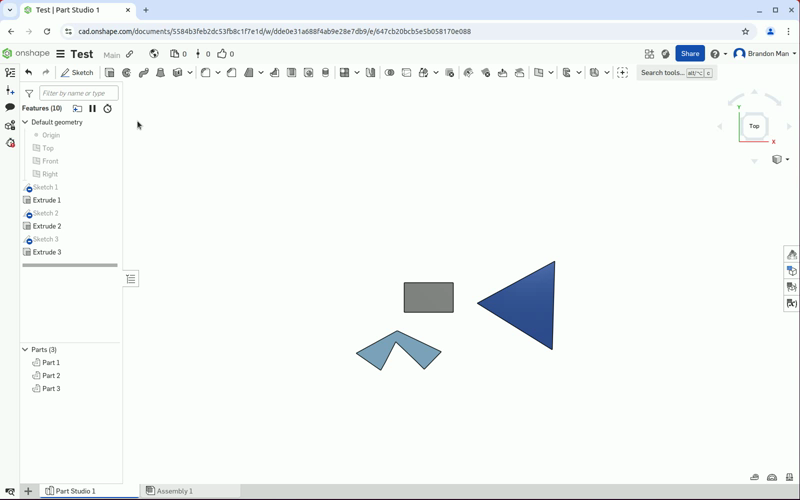
key(shift+h)
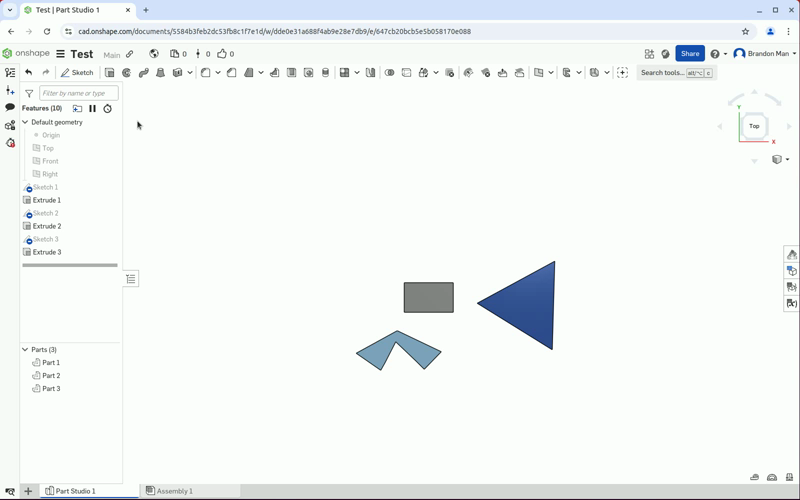
key(shift+h)
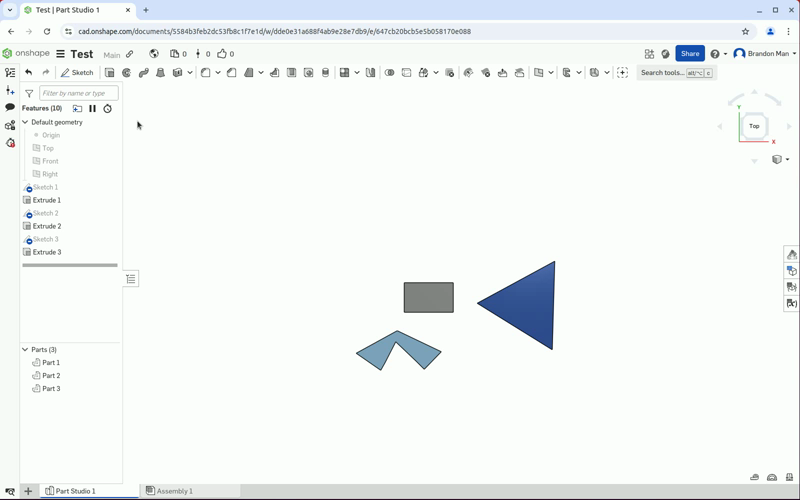
mouse_move(73, 189)
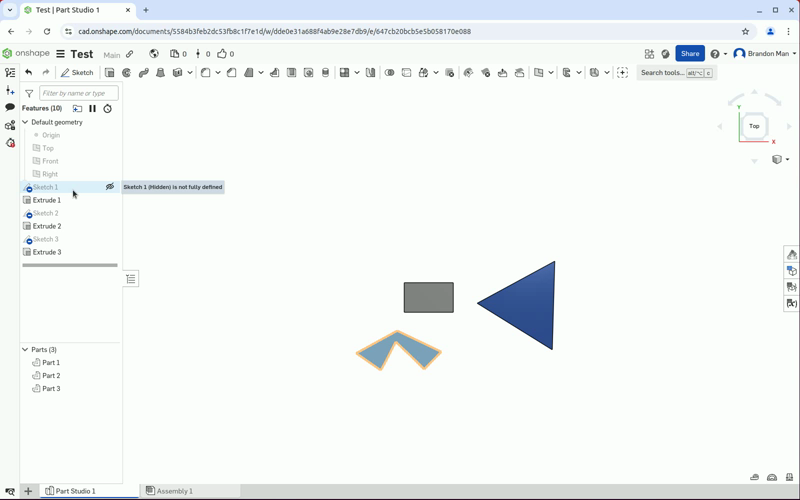
click(73, 189)
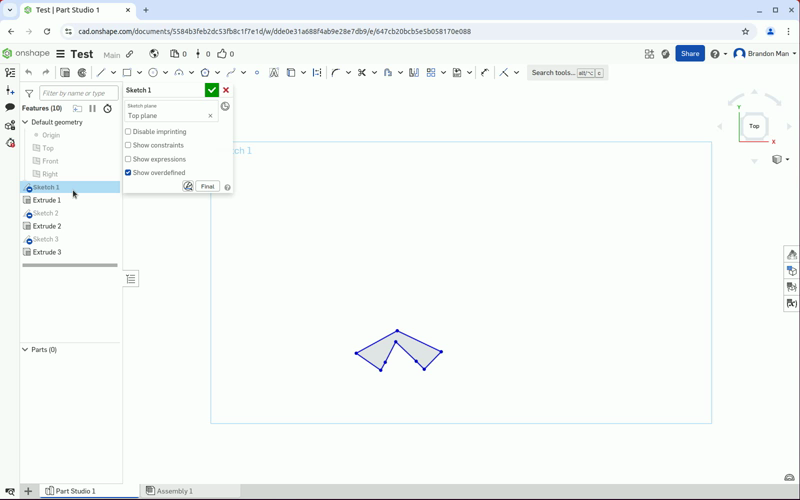
mouse_move(229, 92)
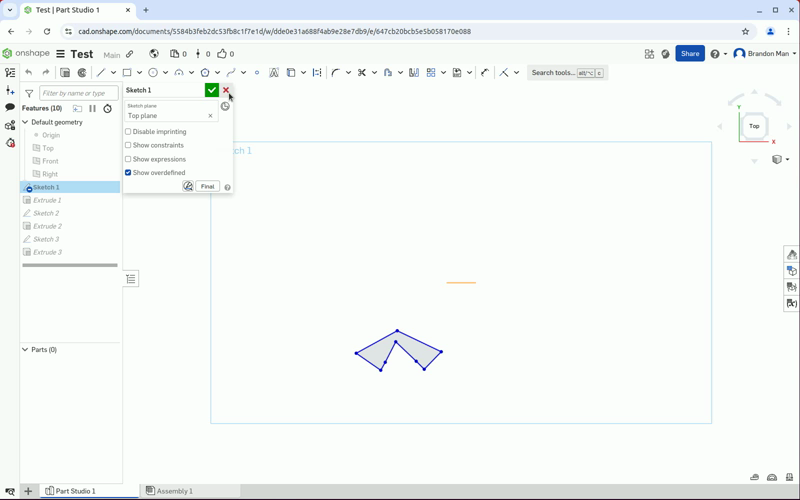
click(229, 92)
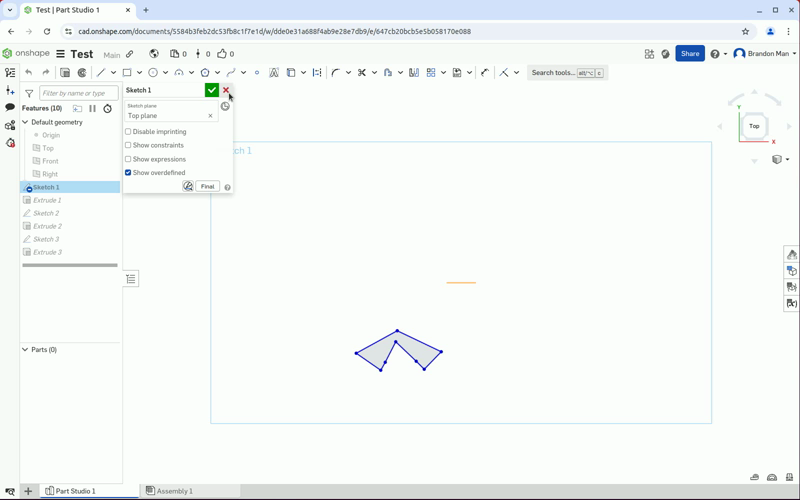
key(shift+s)
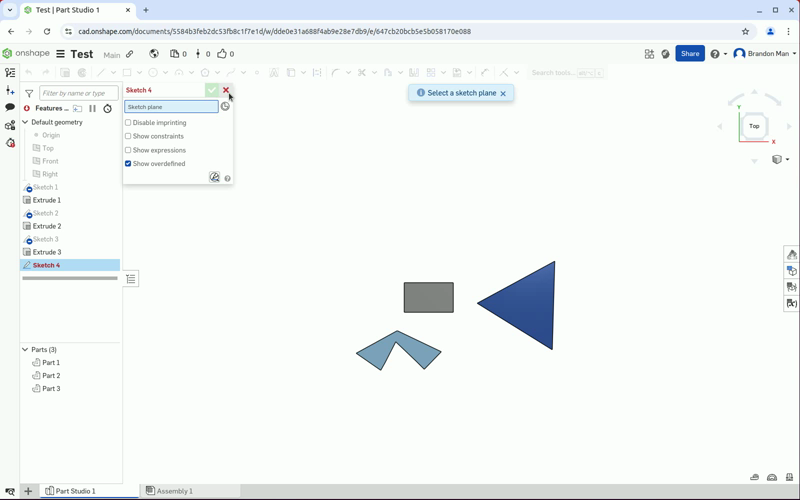
mouse_move(73, 150)
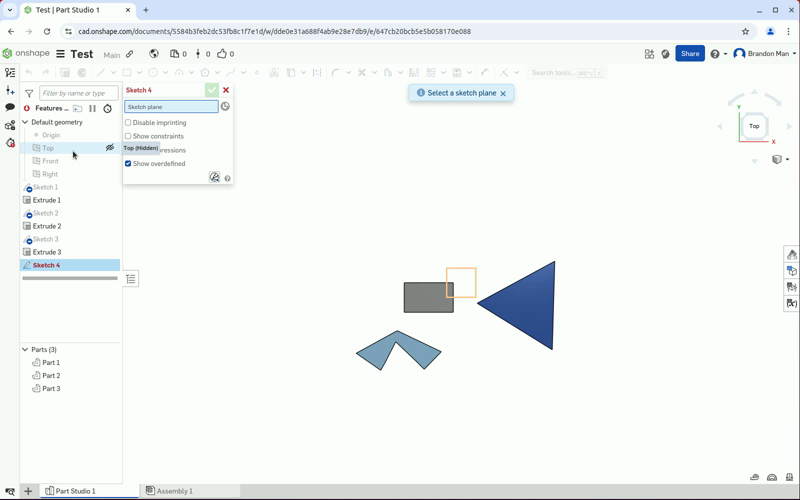
click(73, 150)
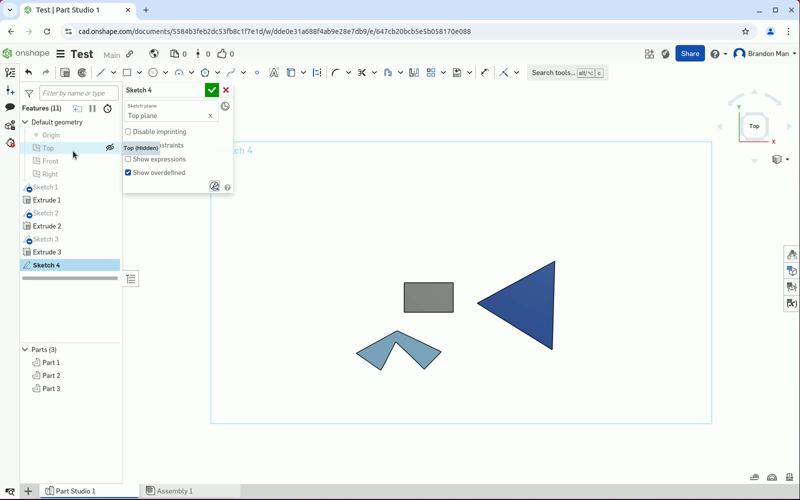
mouse_move(73, 352)
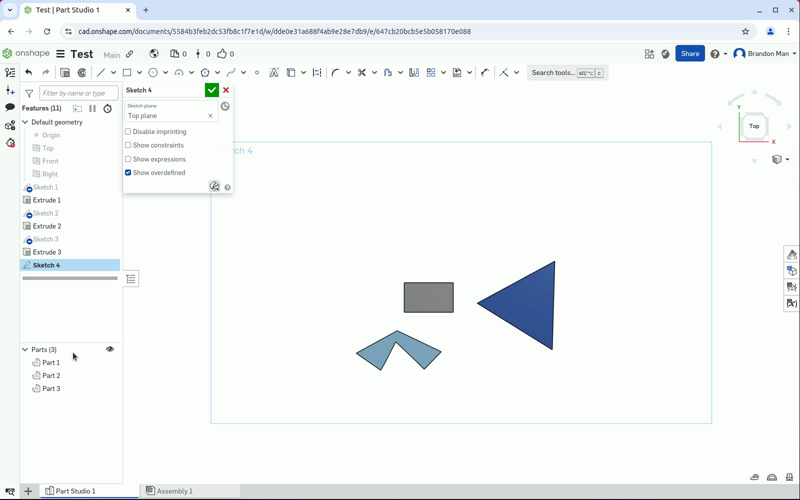
key(y)
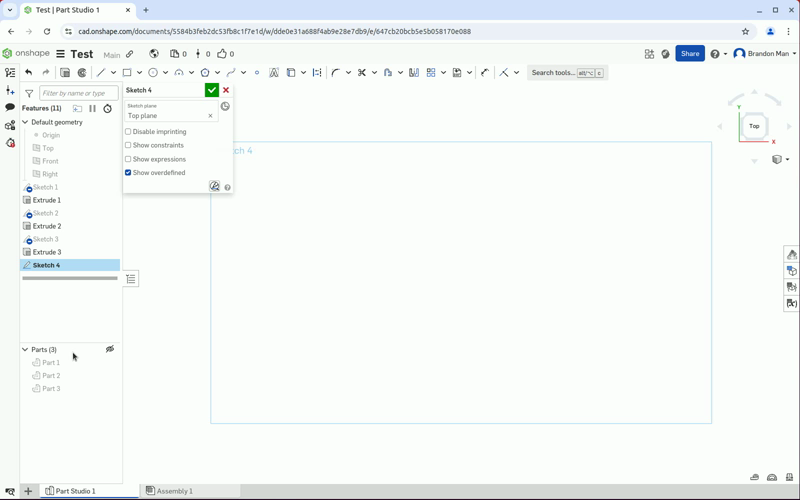
key(l)
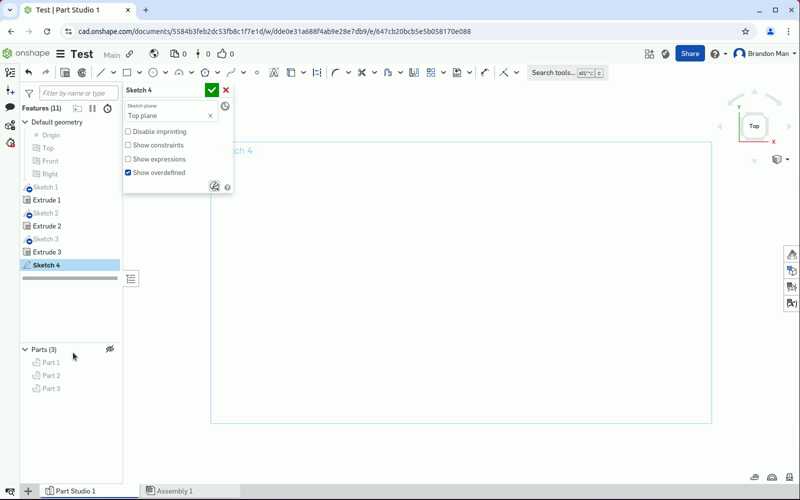
key_down(shift)
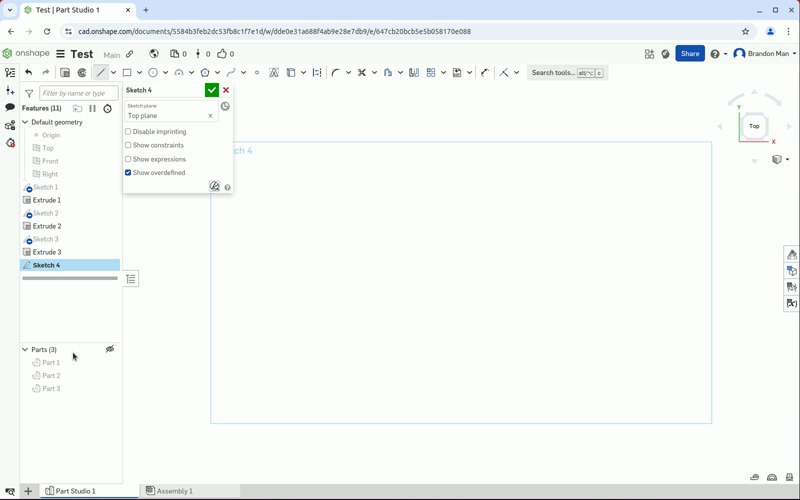
mouse_move(348, 228)
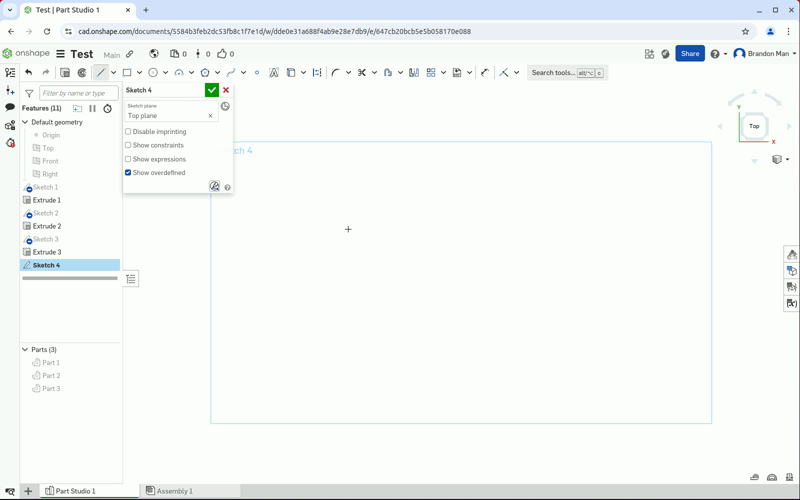
click(348, 228)
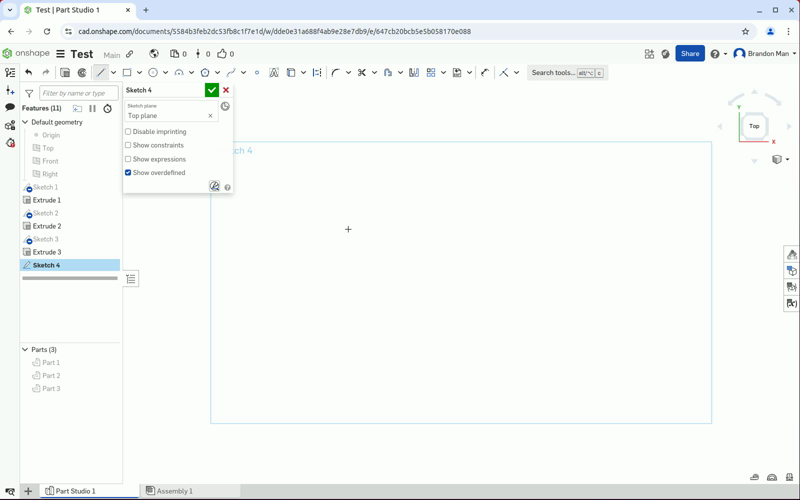
key_up(shift)
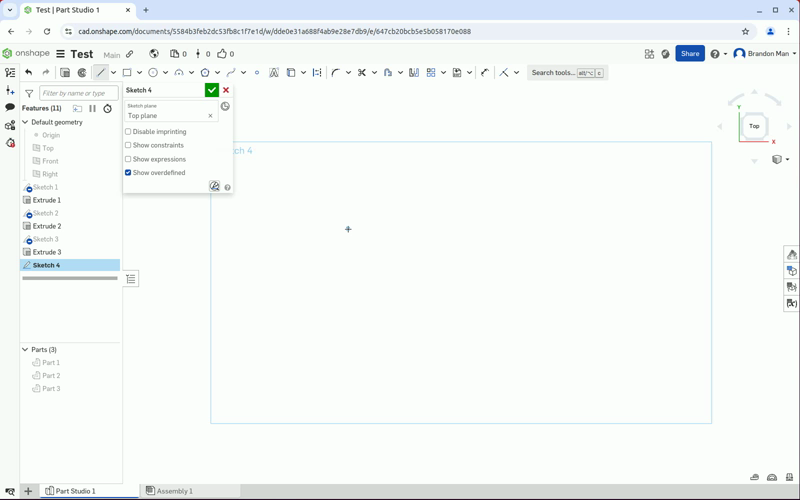
key_down(shift)
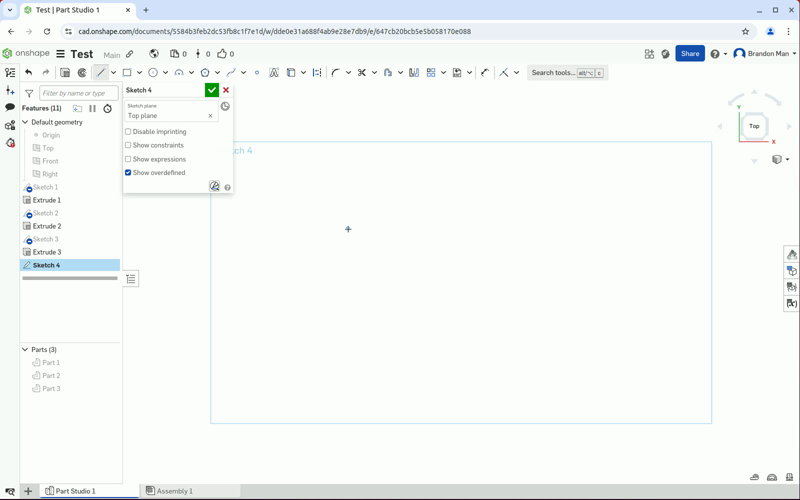
mouse_move(378, 228)
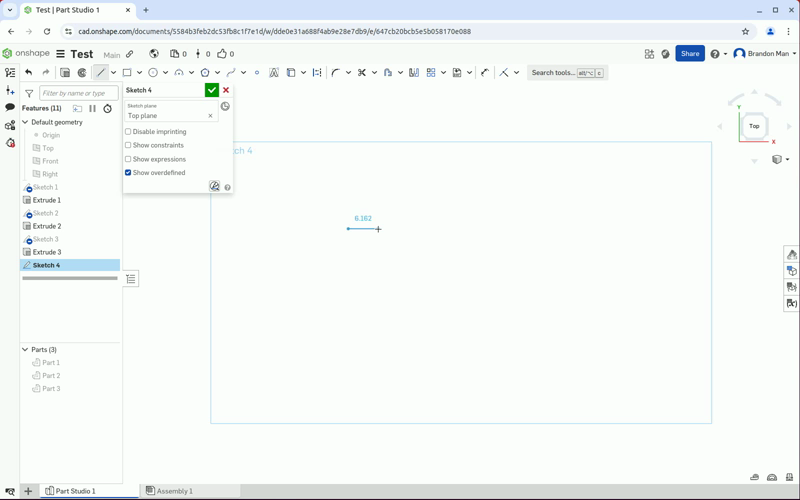
mouse_move(364, 228)
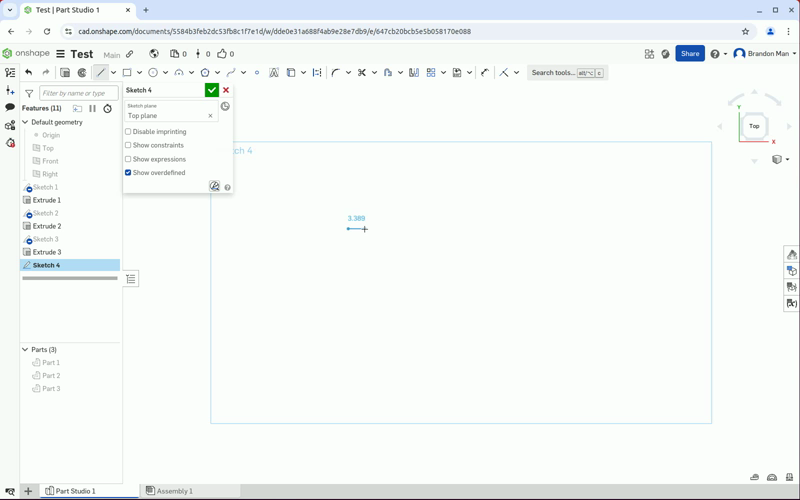
click(364, 228)
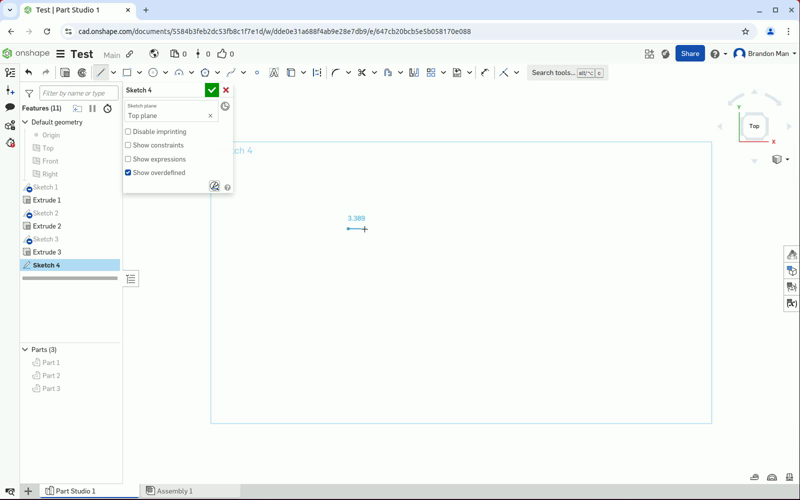
key_up(shift)
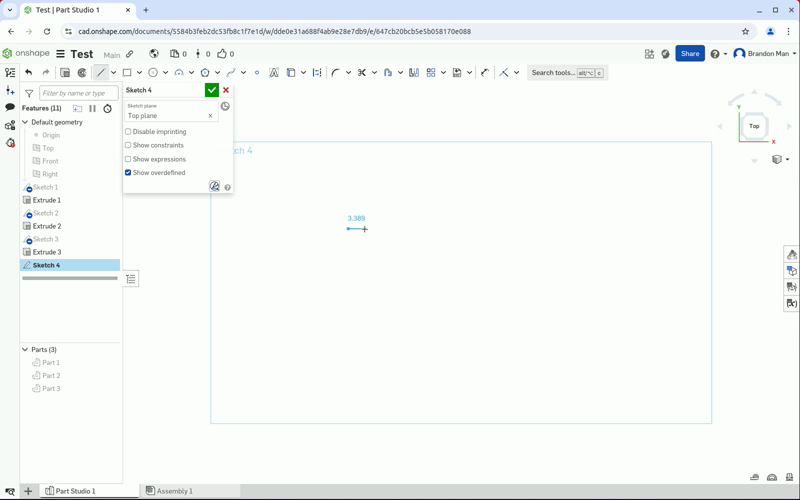
key_down(shift)
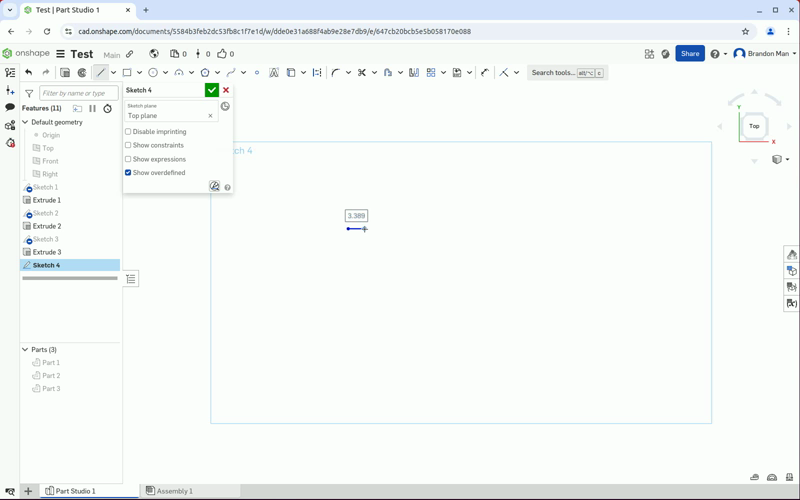
mouse_move(394, 228)
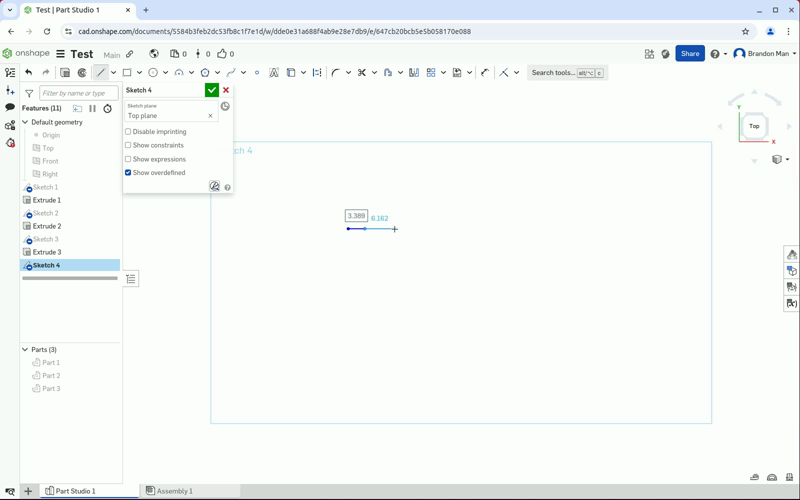
mouse_move(364, 197)
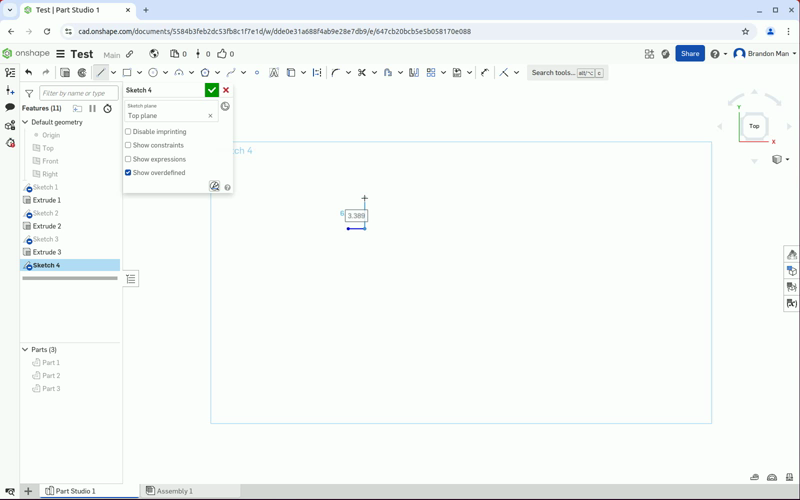
click(364, 197)
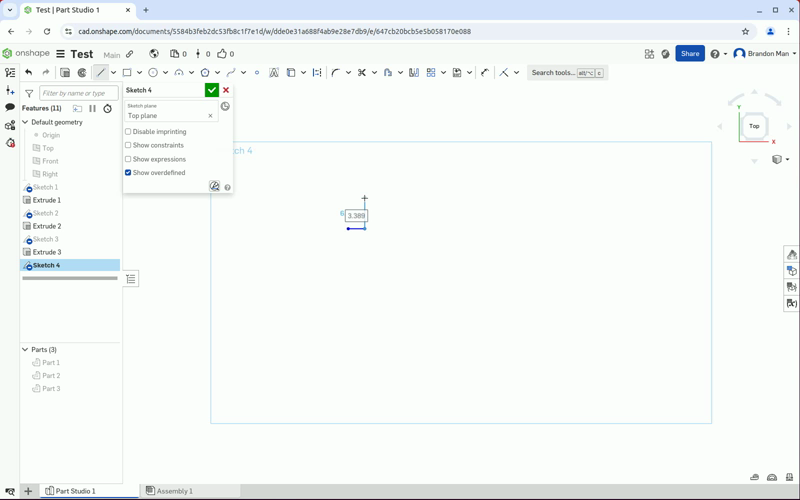
key_up(shift)
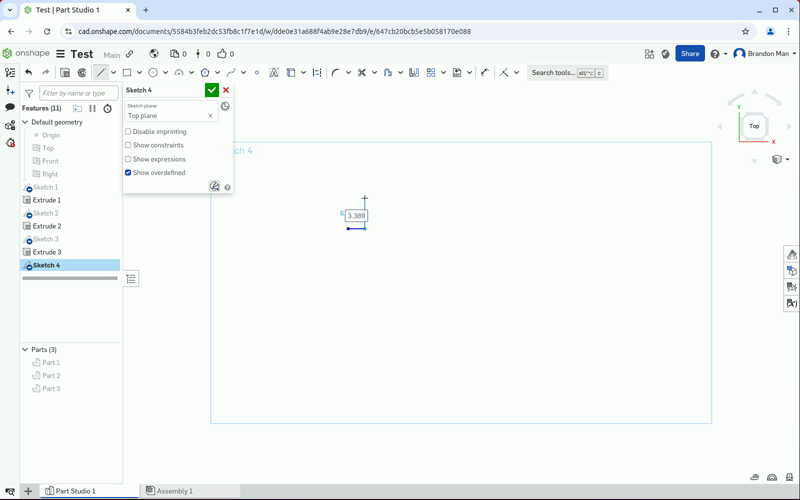
key_down(shift)
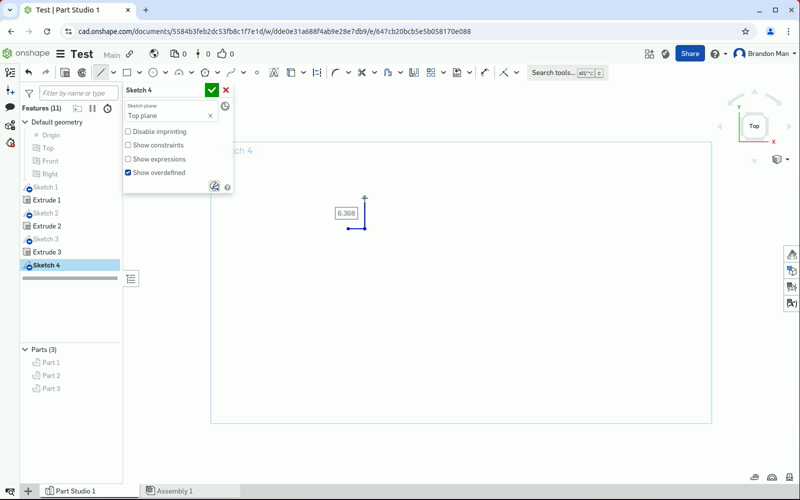
mouse_move(394, 197)
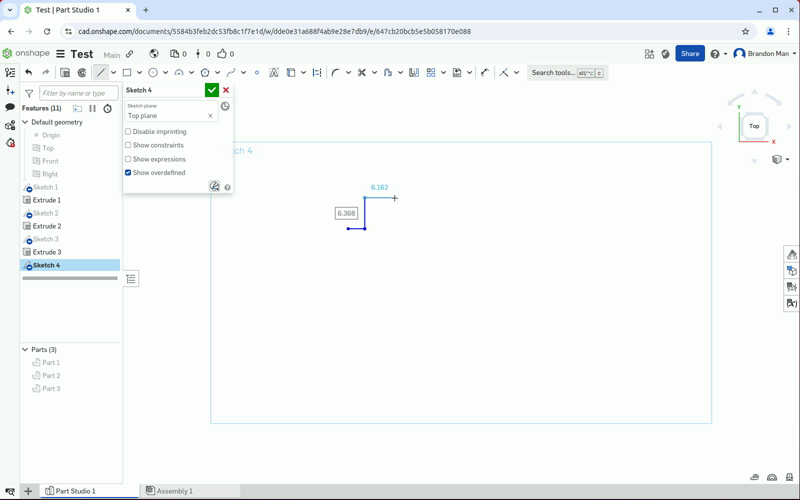
mouse_move(348, 197)
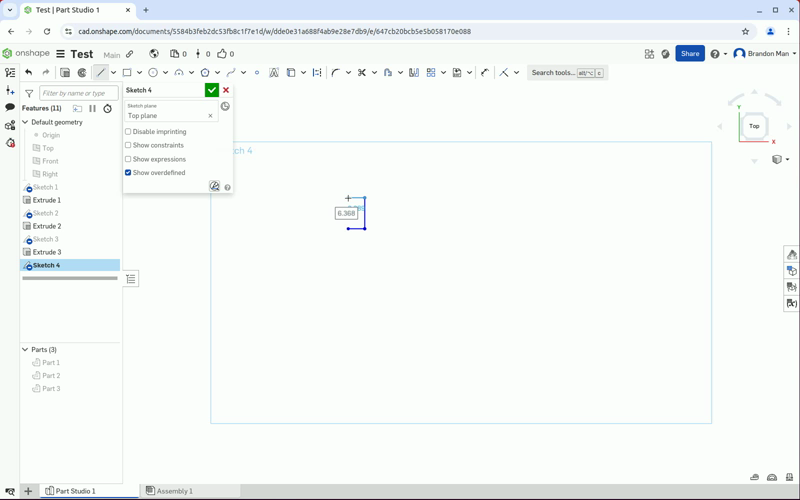
click(348, 197)
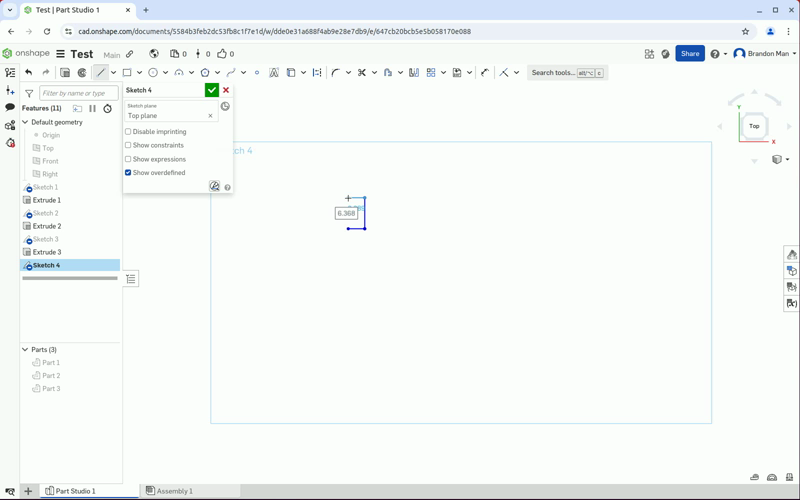
key_up(shift)
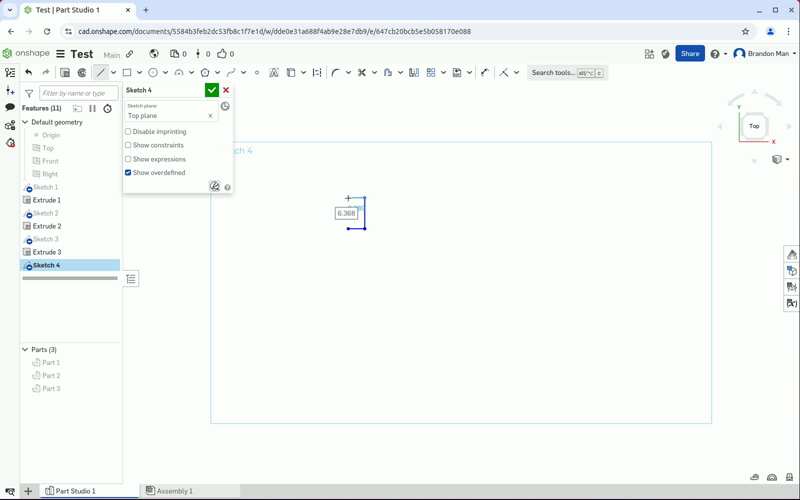
mouse_move(378, 197)
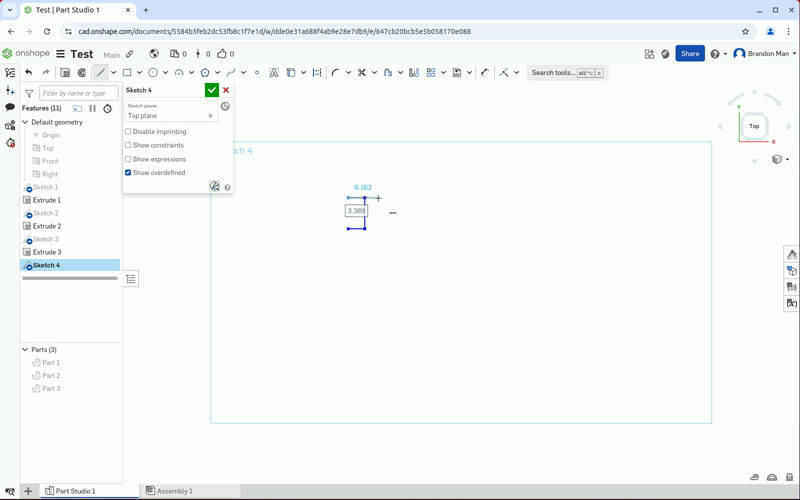
key_down(shift)
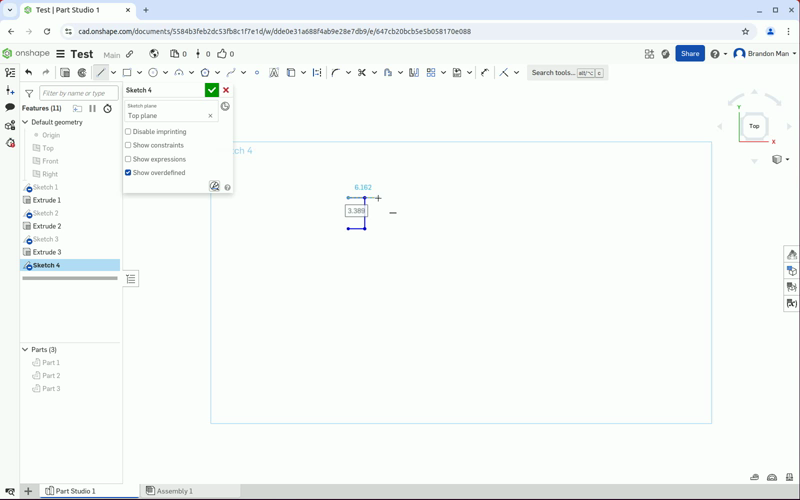
mouse_move(348, 228)
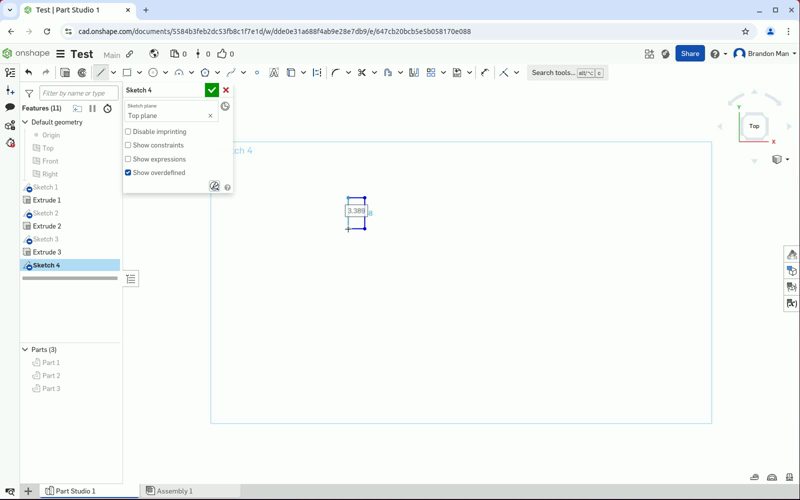
key_up(shift)
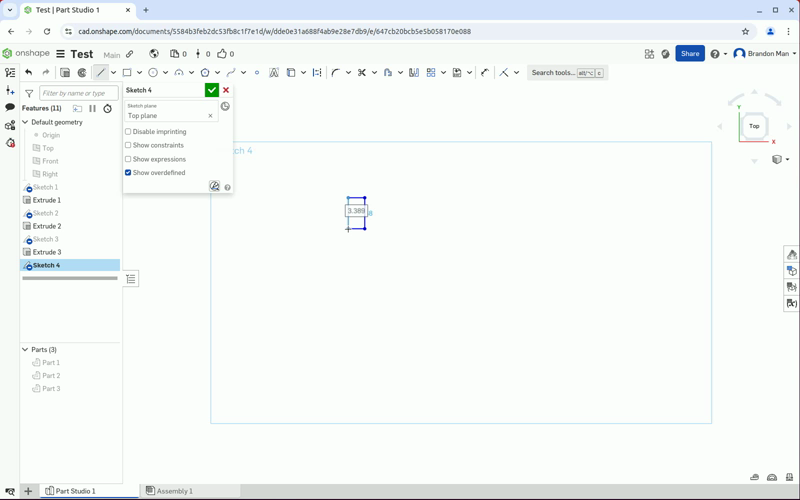
click(348, 228)
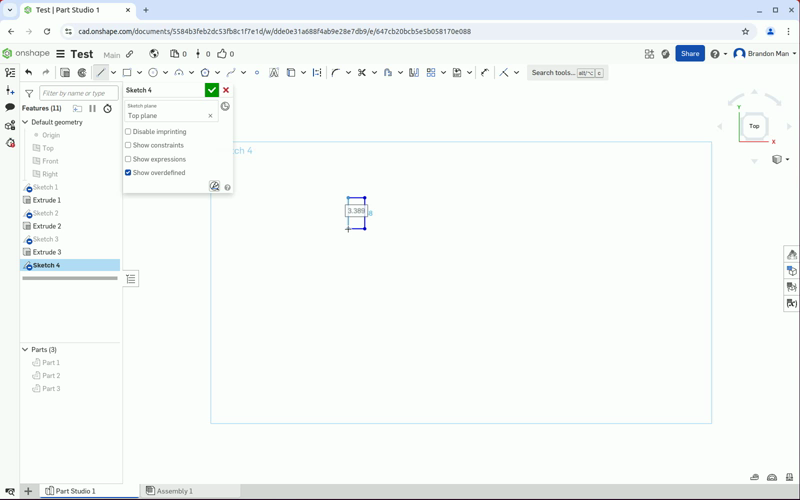
key(esc)
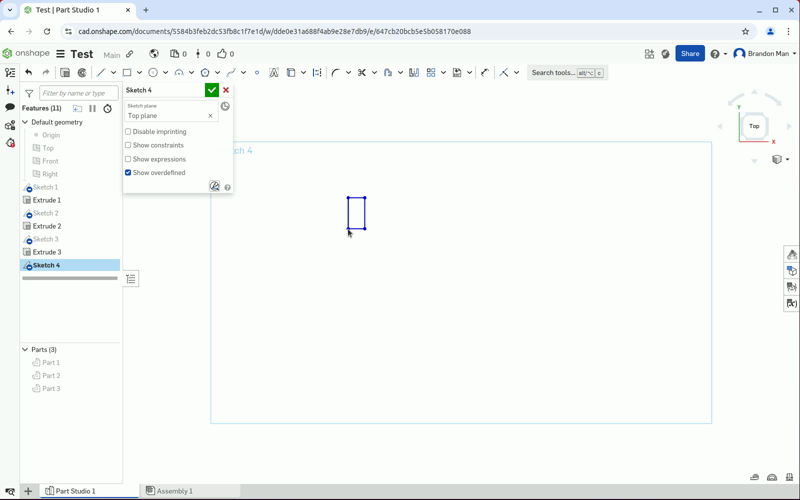
mouse_move(360, 206)
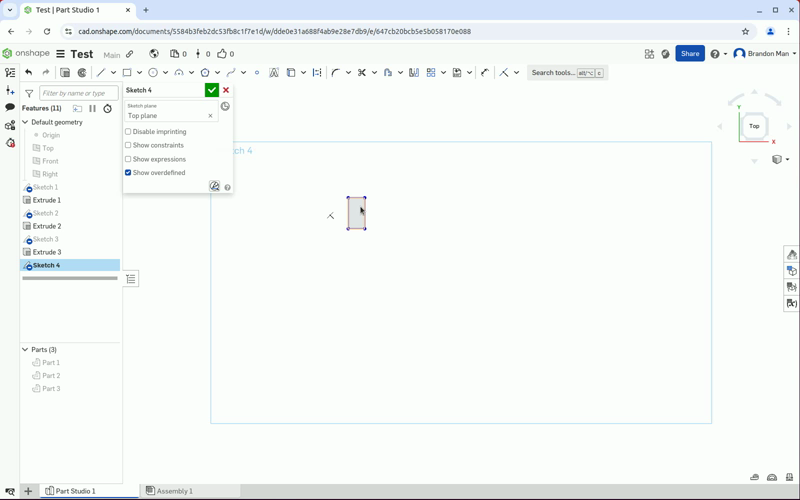
scroll(6)
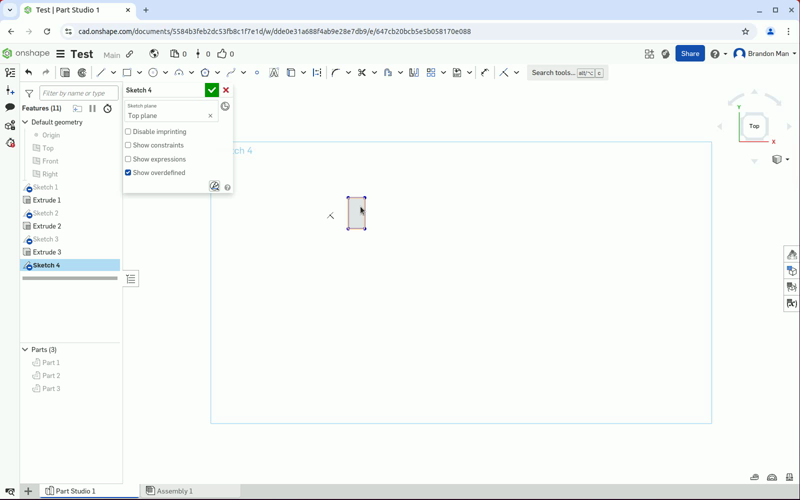
scroll(6)
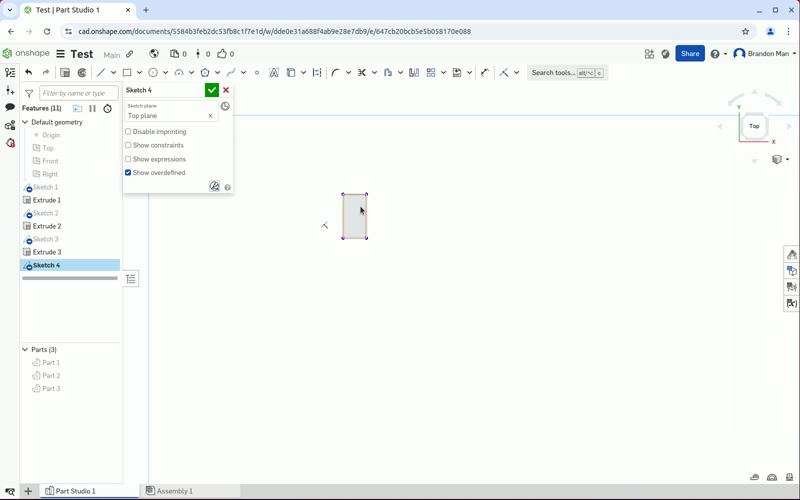
scroll(6)
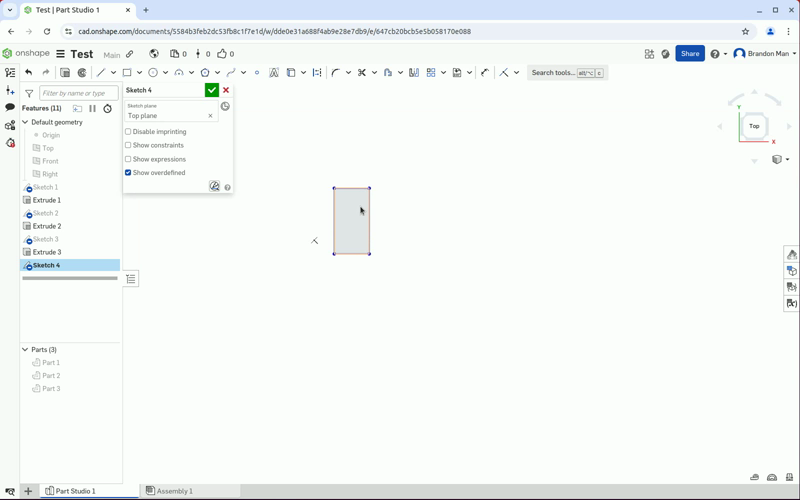
scroll(6)
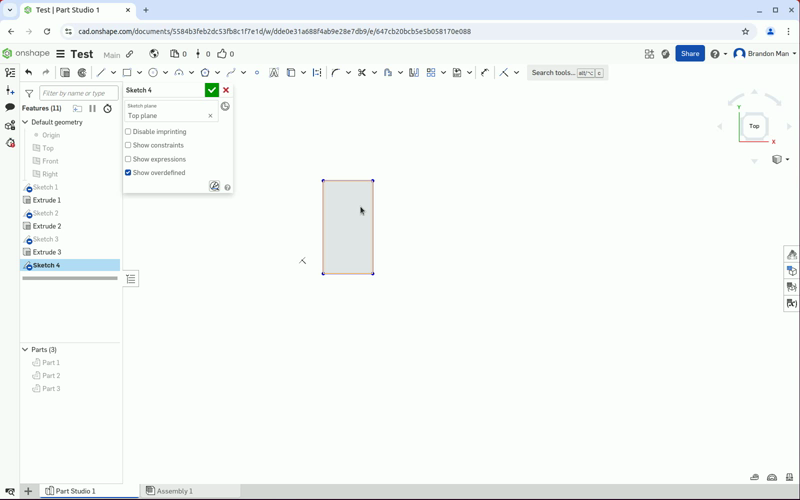
scroll(6)
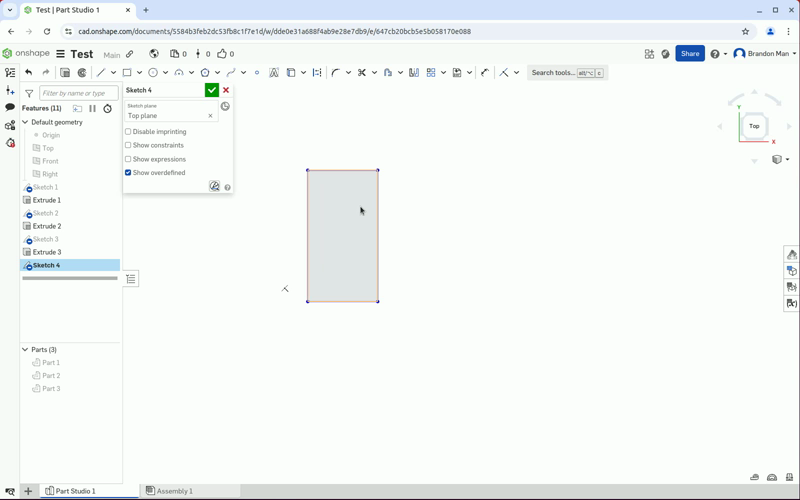
scroll(6)
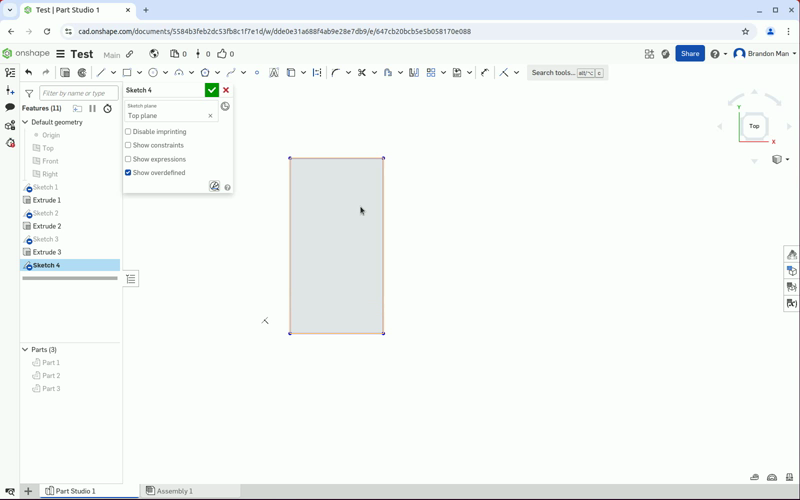
scroll(6)
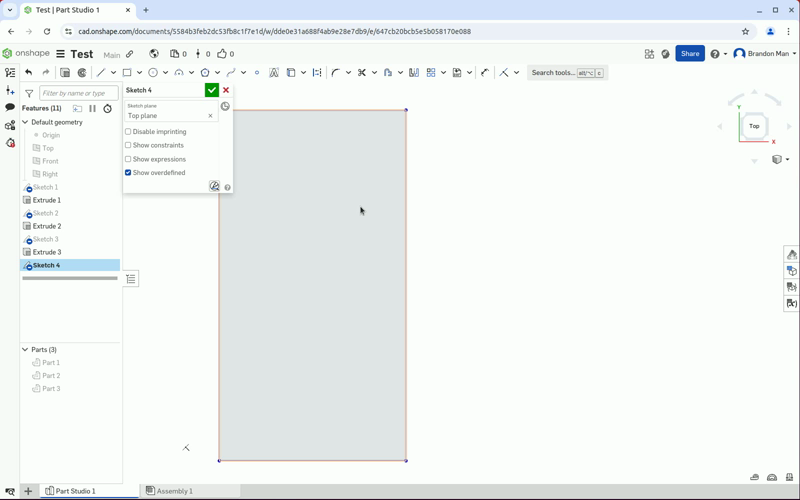
click(360, 206)
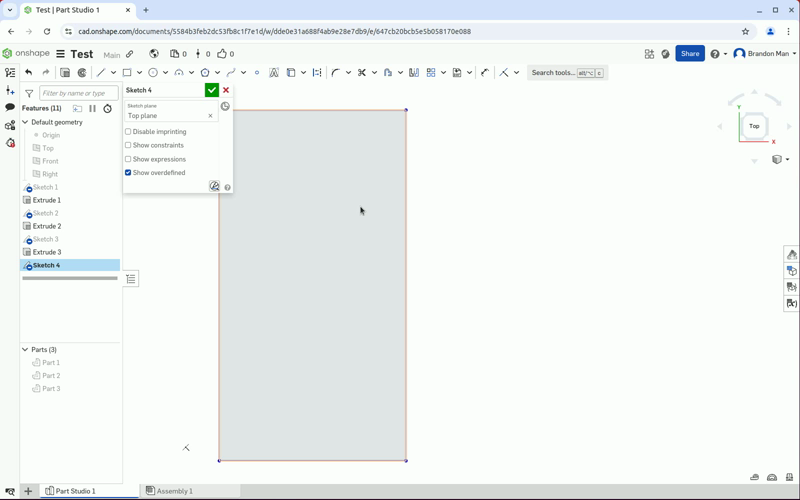
scroll(-6)
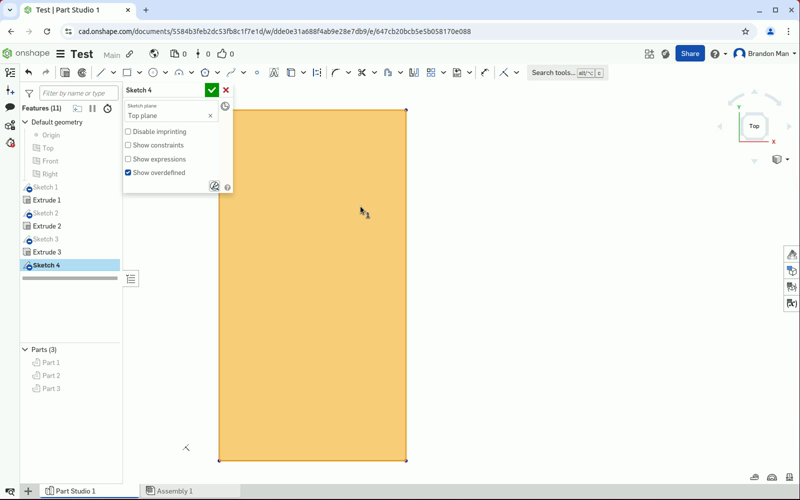
scroll(-6)
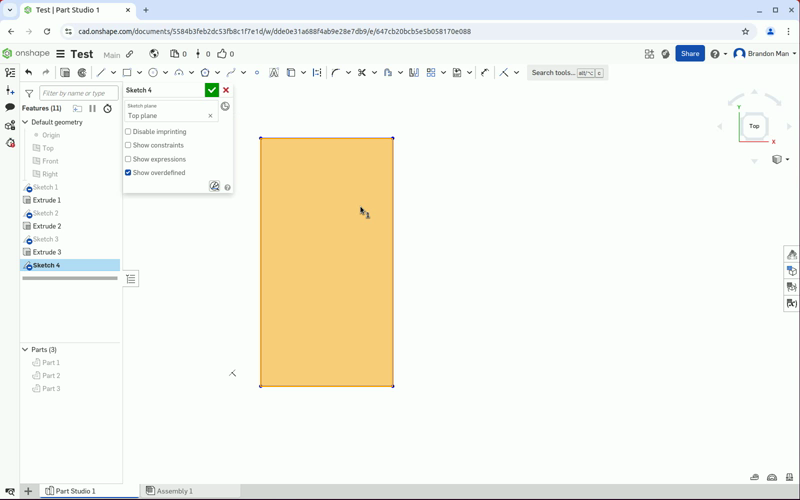
scroll(-6)
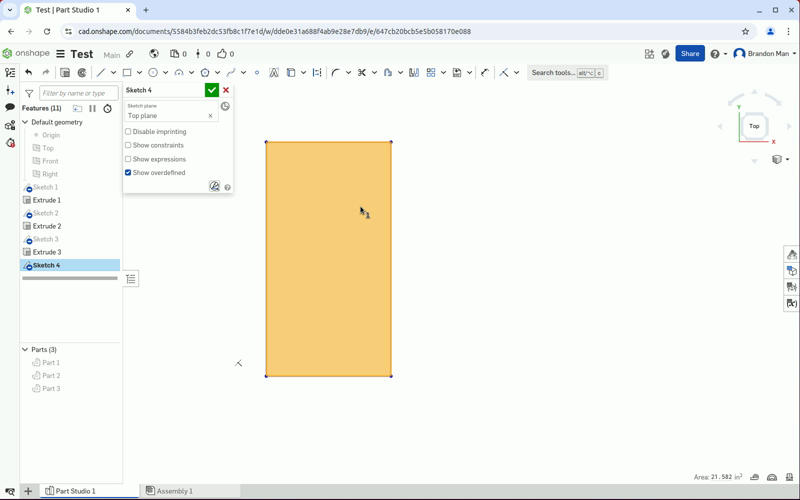
scroll(-6)
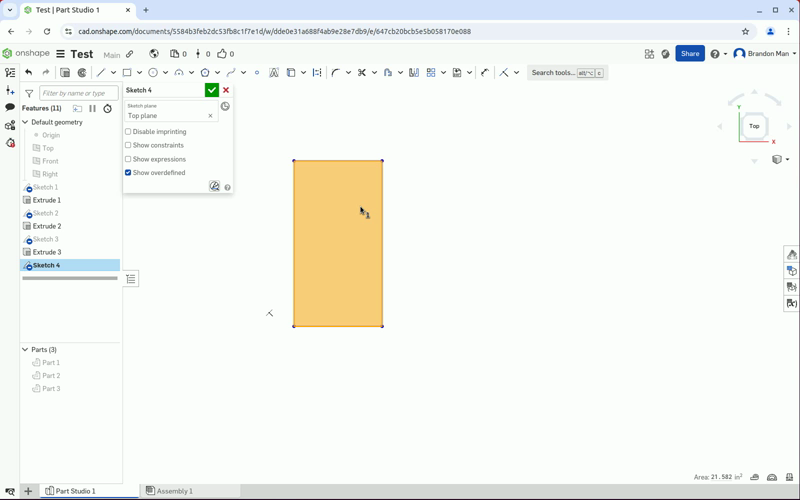
scroll(-6)
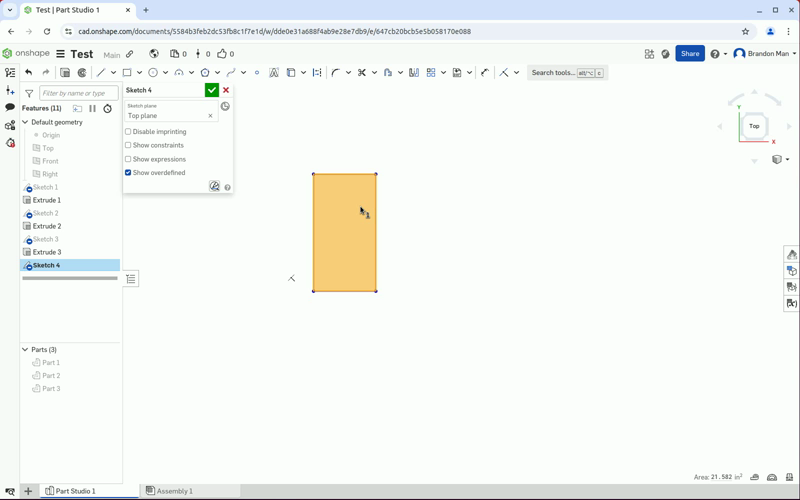
scroll(-6)
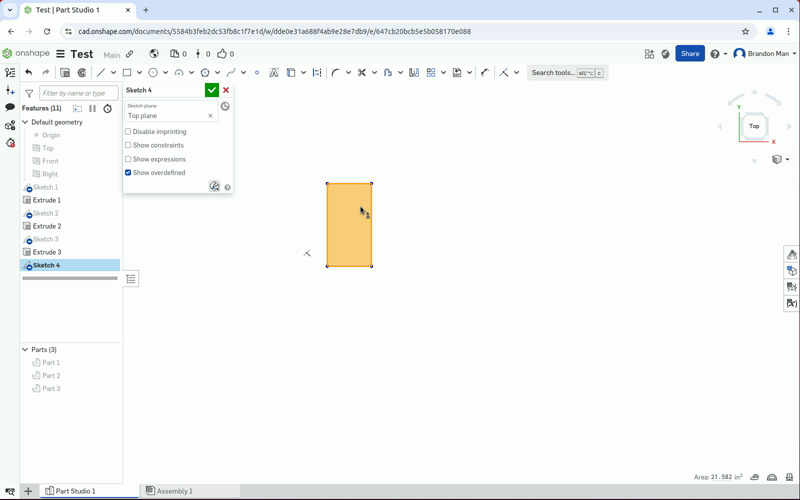
scroll(-6)
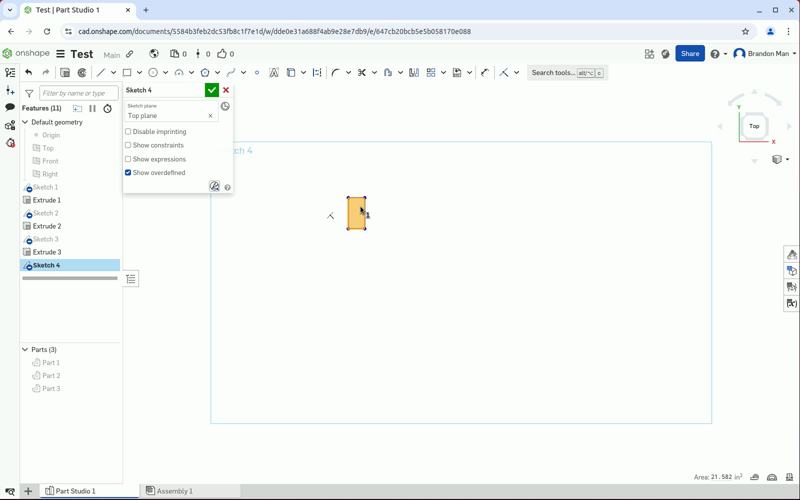
mouse_move(73, 352)
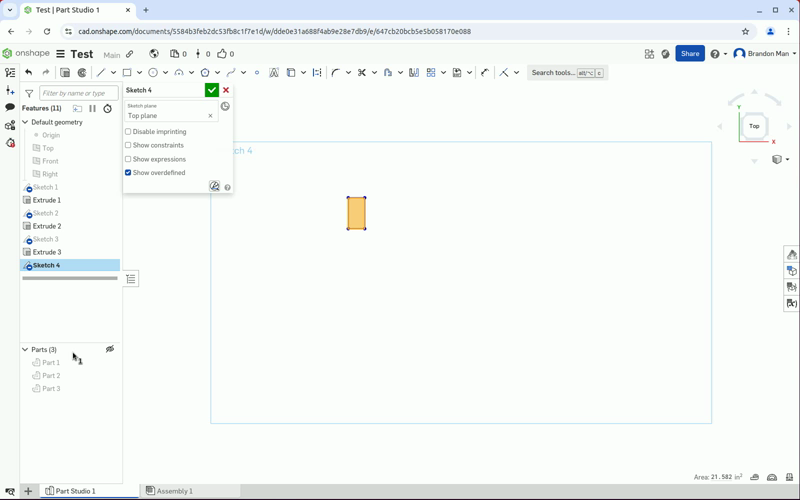
key(shift+y)
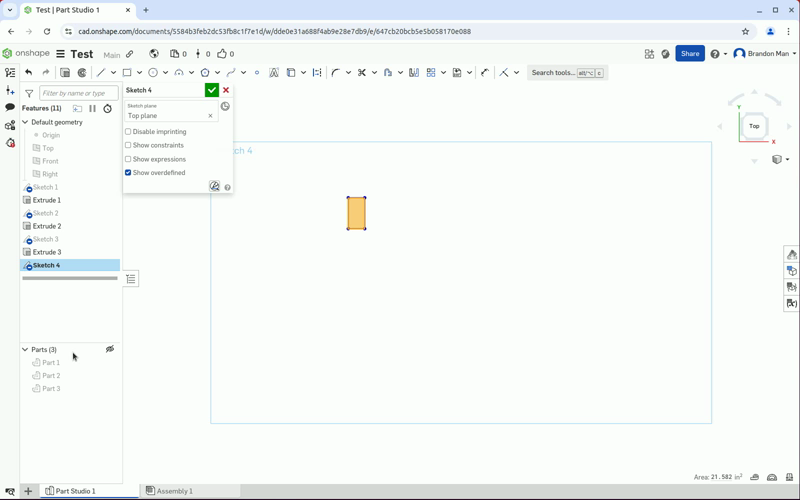
key(shift+e)
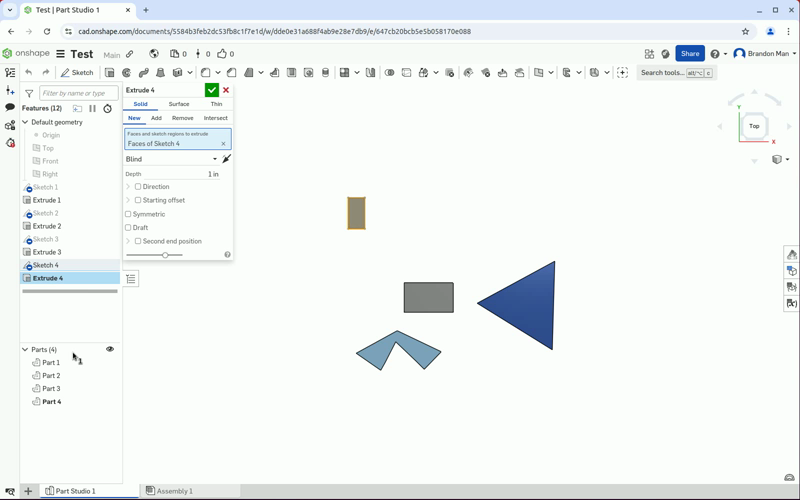
mouse_move(143, 106)
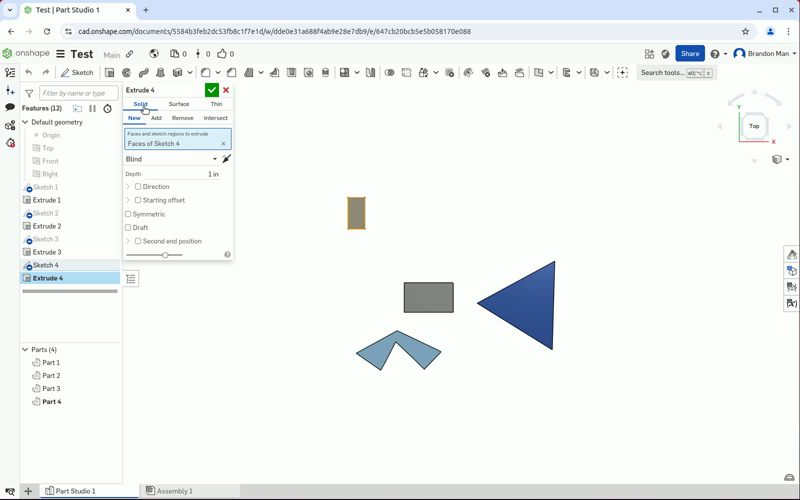
click(143, 106)
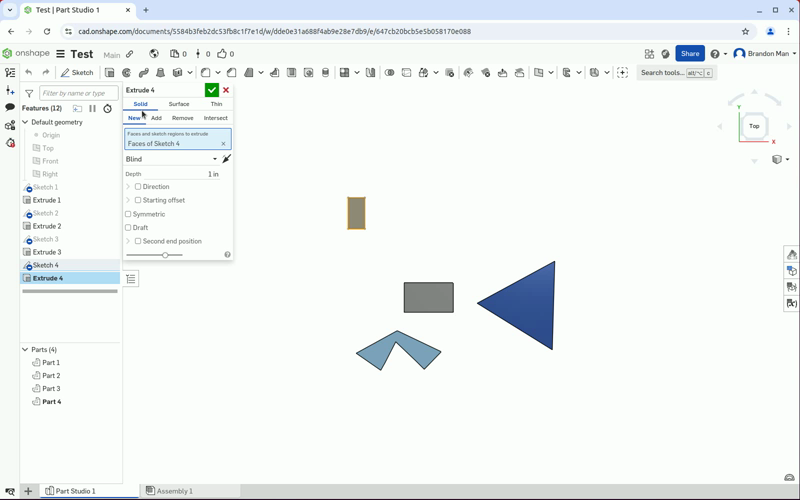
mouse_move(137, 120)
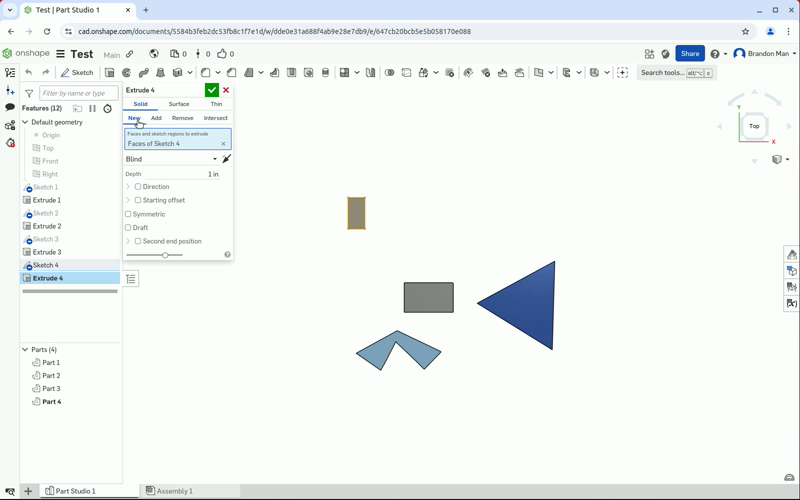
click(137, 120)
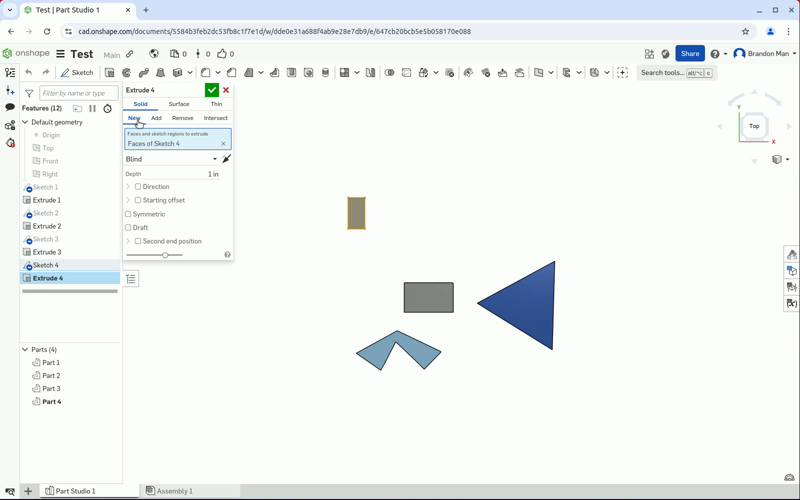
key(tab, 4)
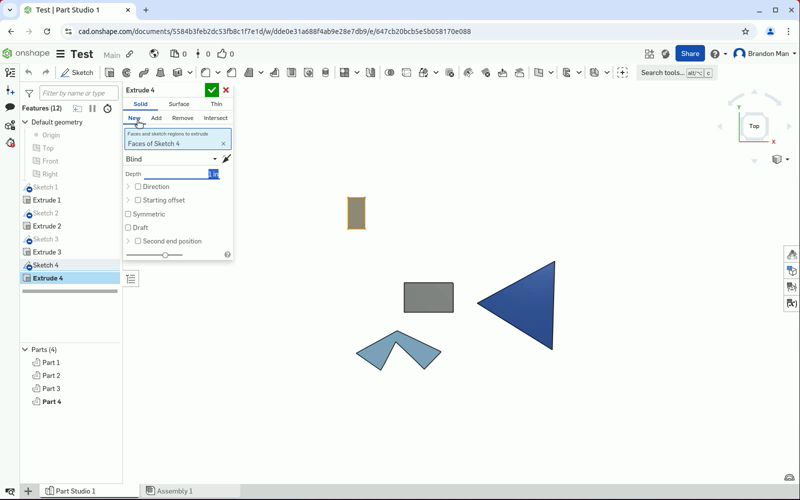
text(-1.444)
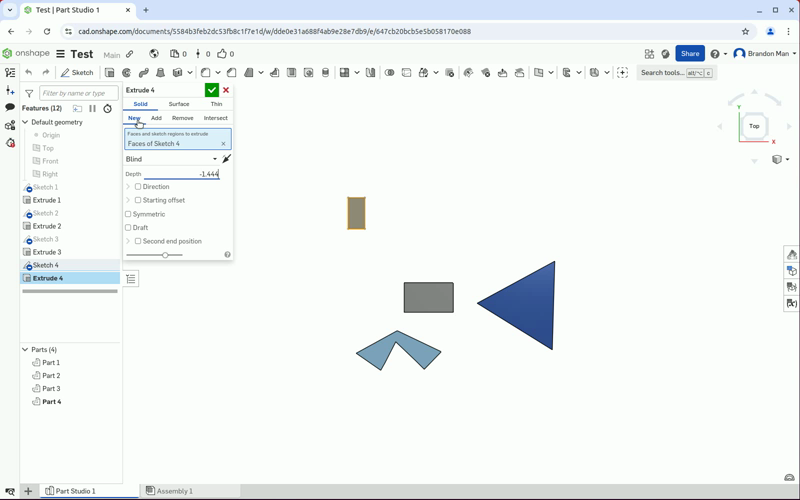
key(enter)
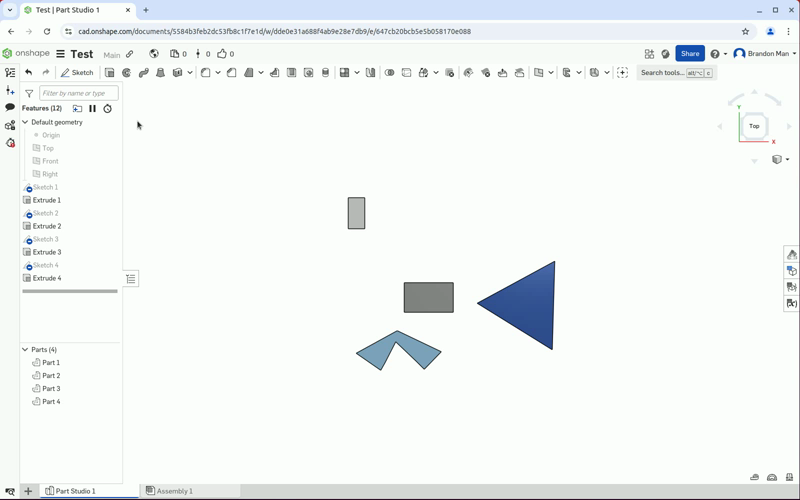
key(shift+h)
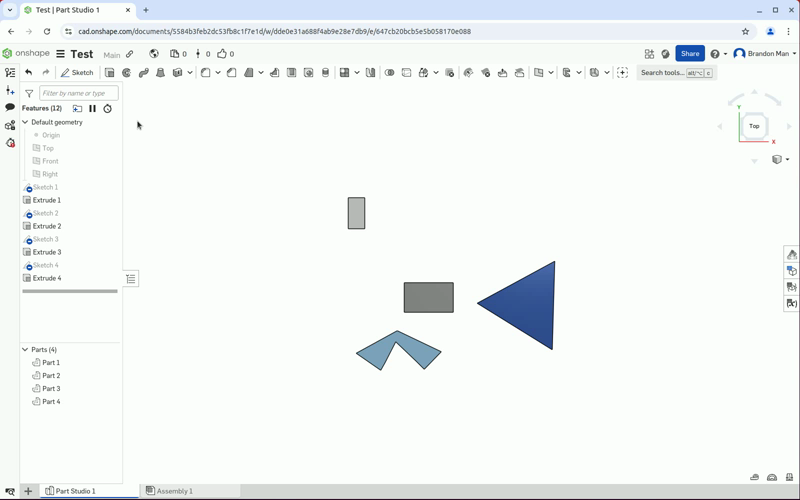
key(shift+h)
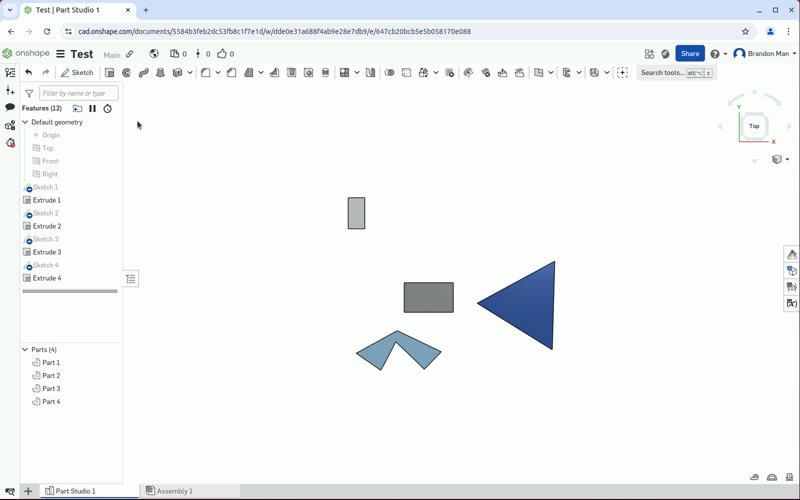
mouse_move(73, 189)
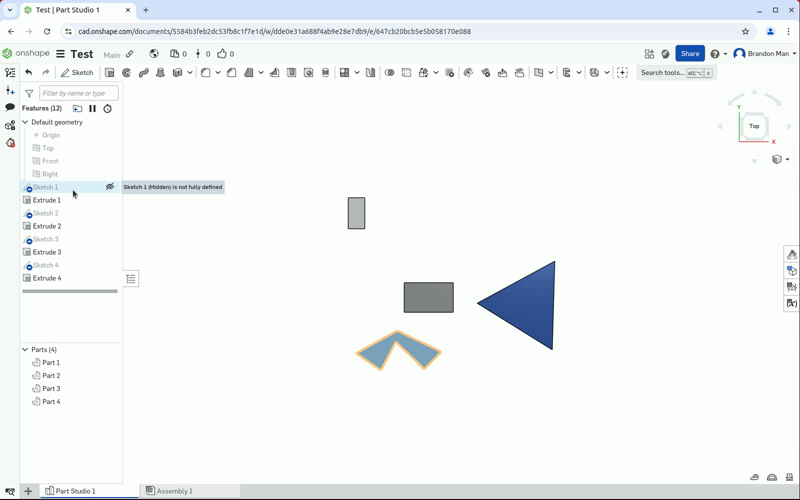
click(73, 189)
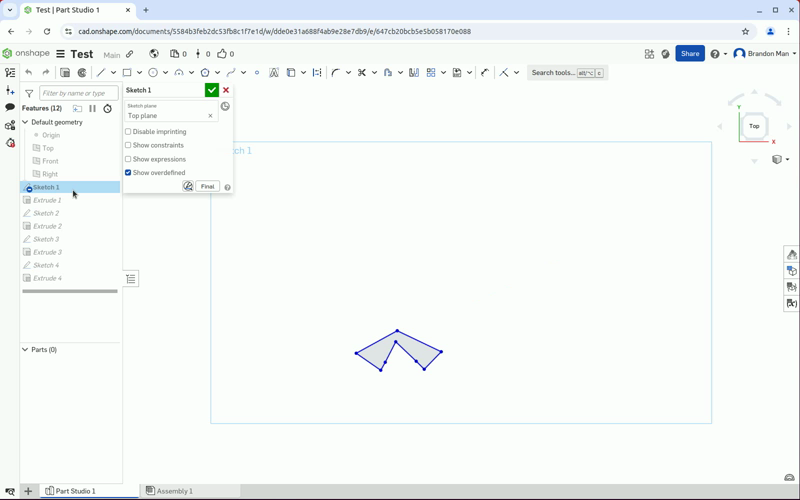
mouse_move(229, 92)
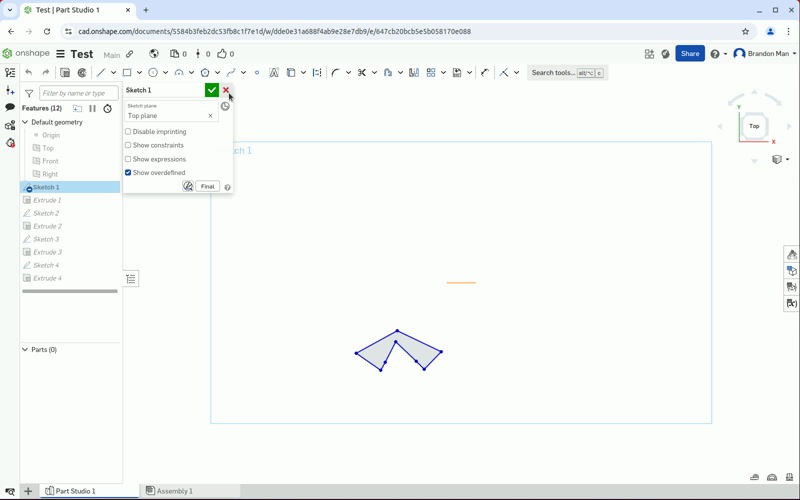
click(229, 92)
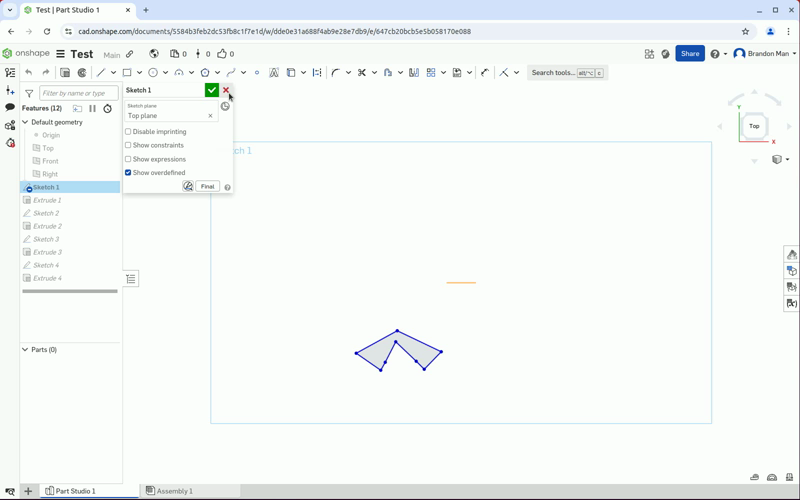
key(shift+s)
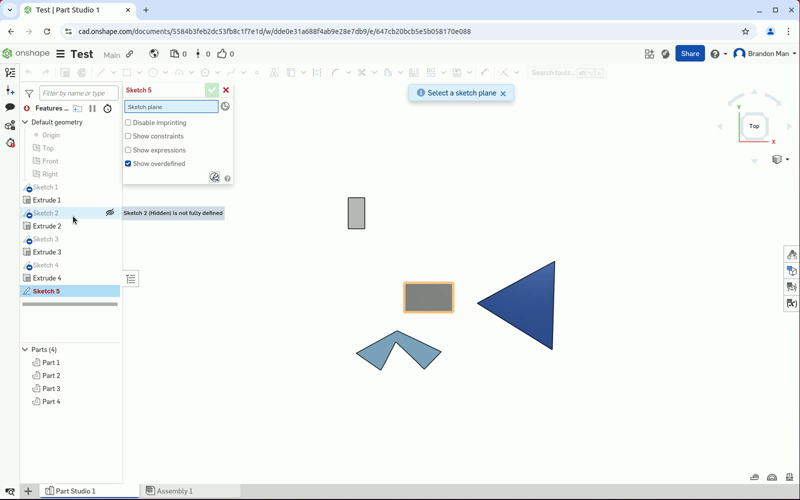
scroll(3)
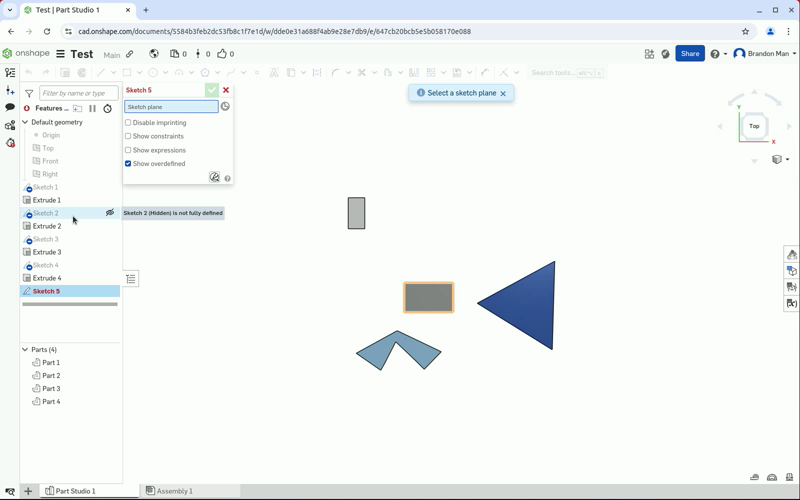
mouse_move(73, 150)
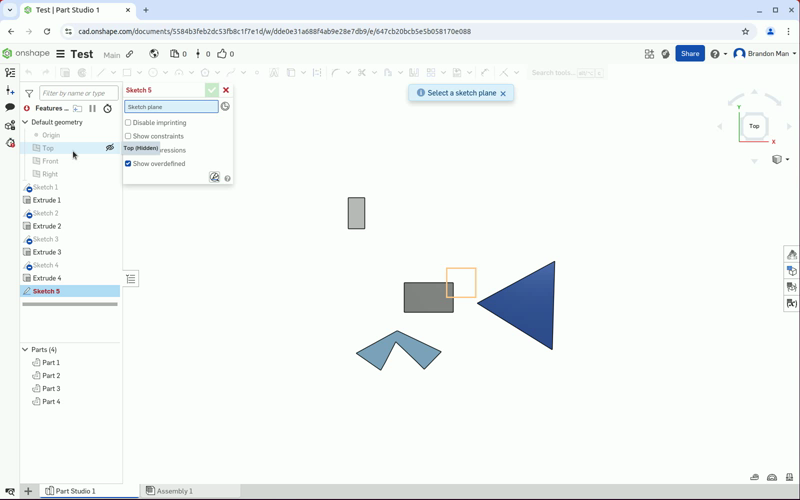
click(73, 150)
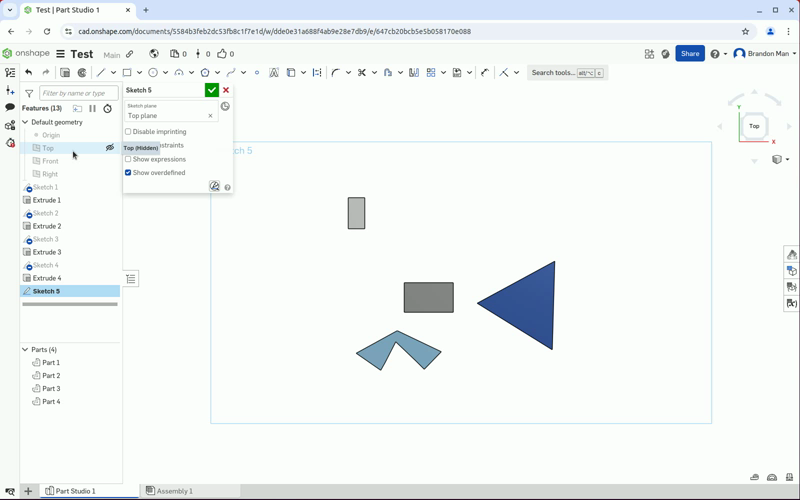
mouse_move(73, 352)
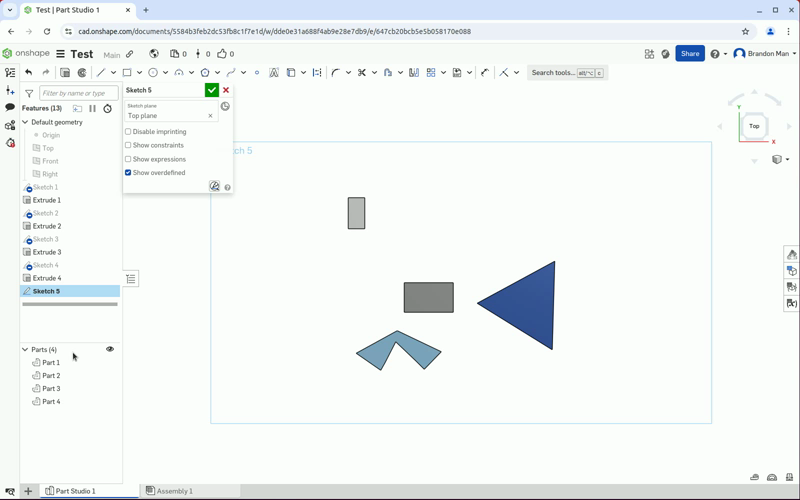
key(y)
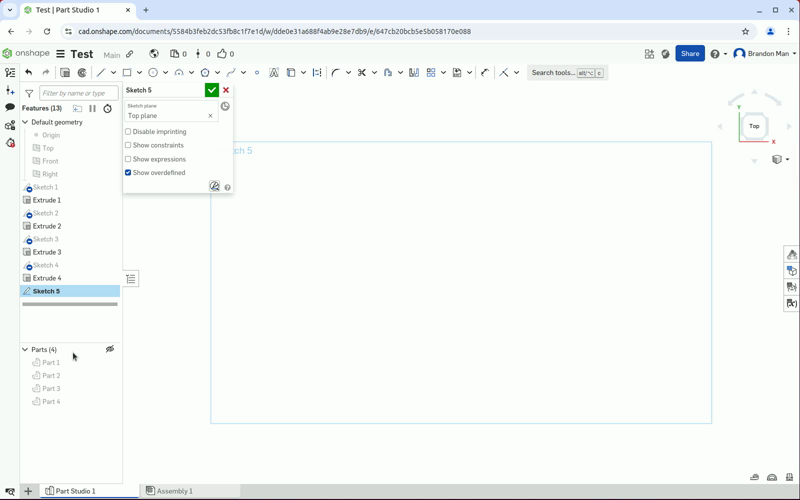
key(l)
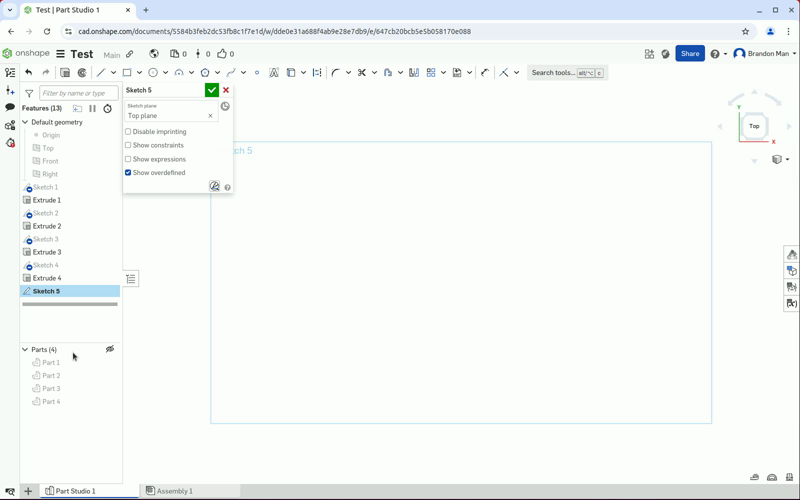
key_down(shift)
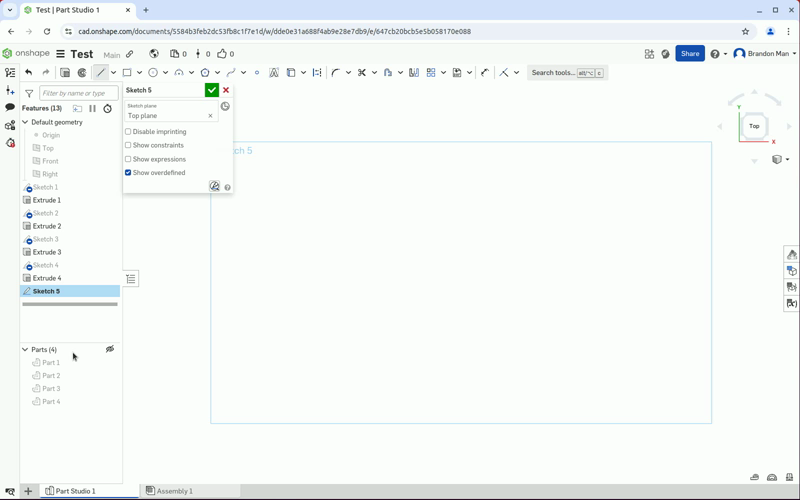
mouse_move(364, 228)
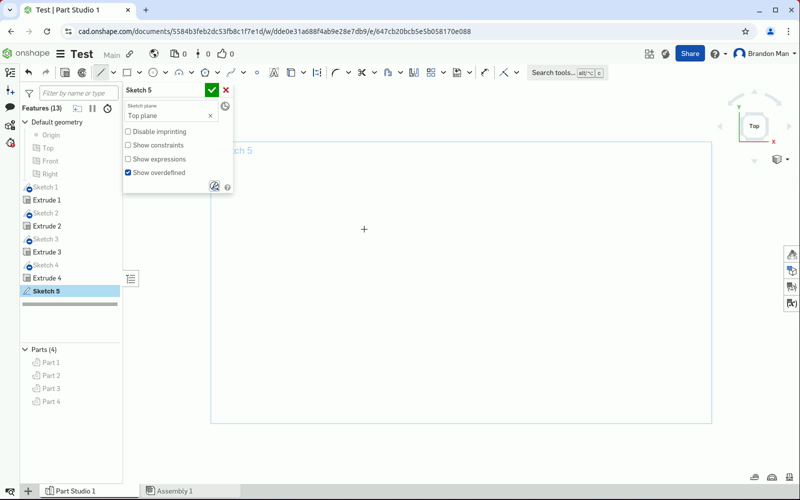
click(364, 228)
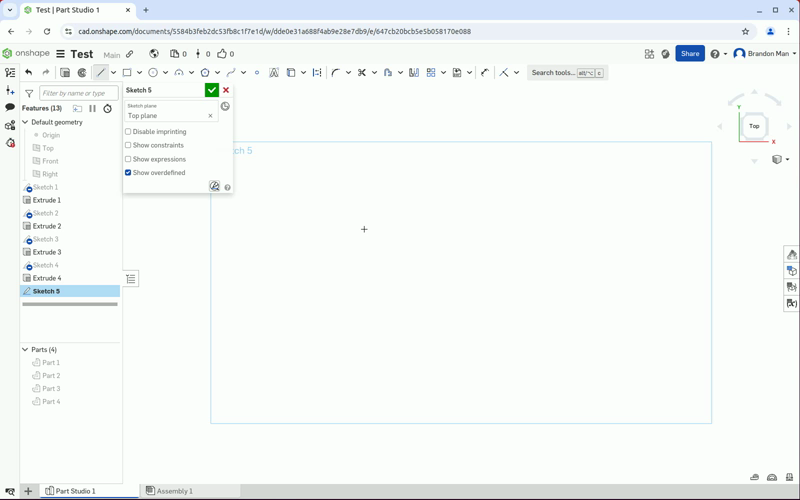
key_up(shift)
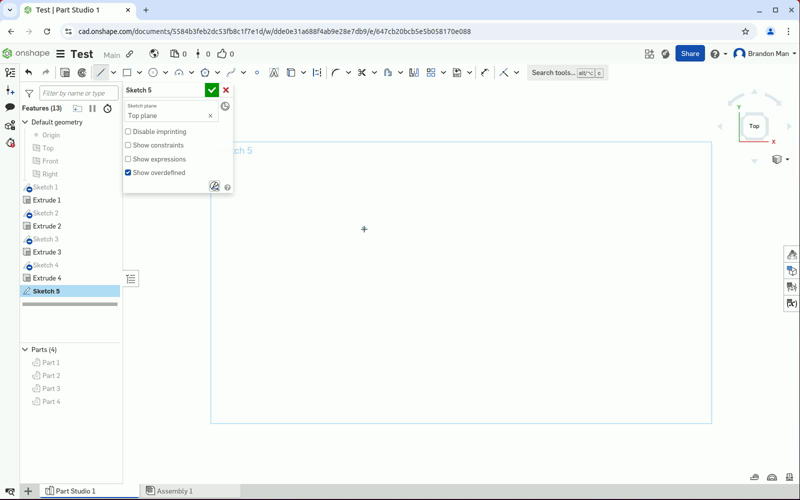
key_down(shift)
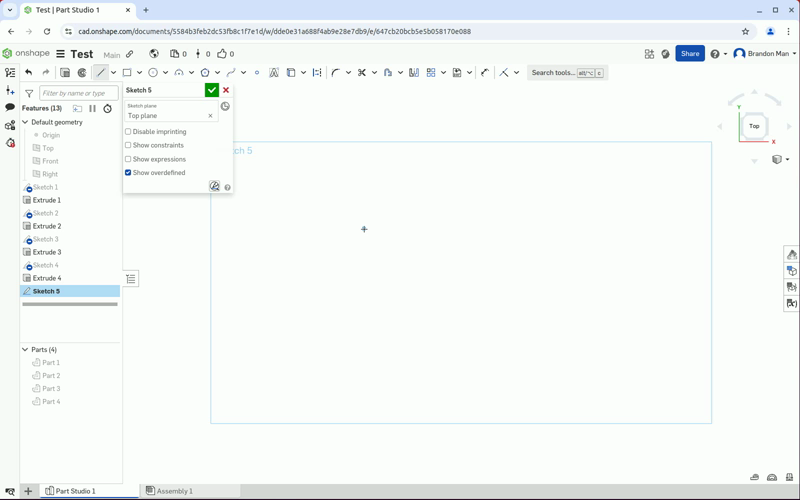
mouse_move(534, 228)
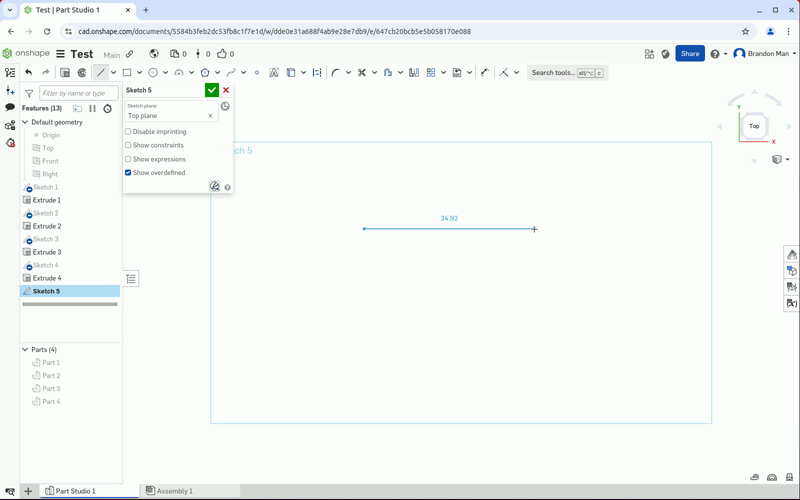
click(534, 228)
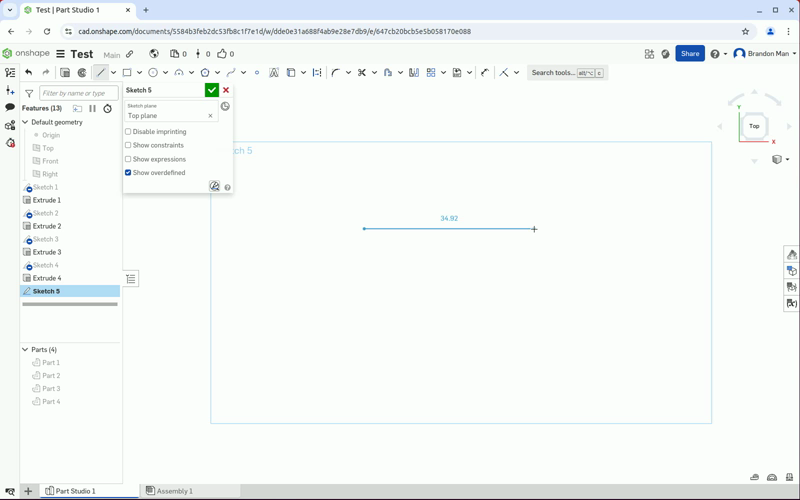
key_up(shift)
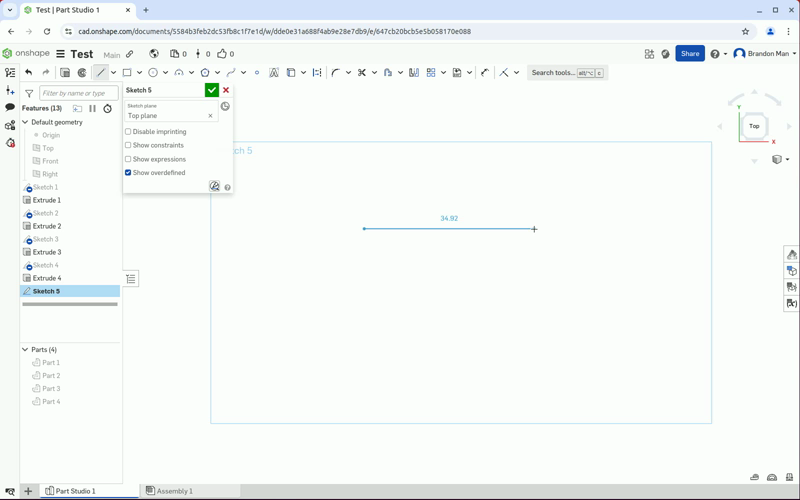
key_down(shift)
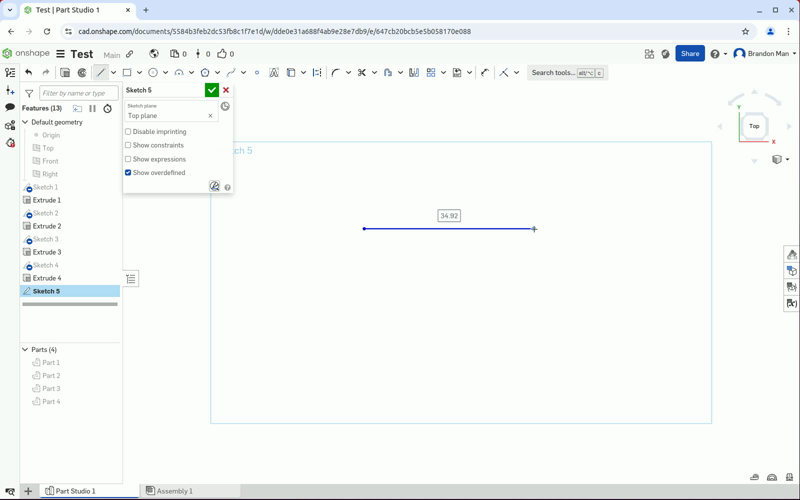
mouse_move(564, 228)
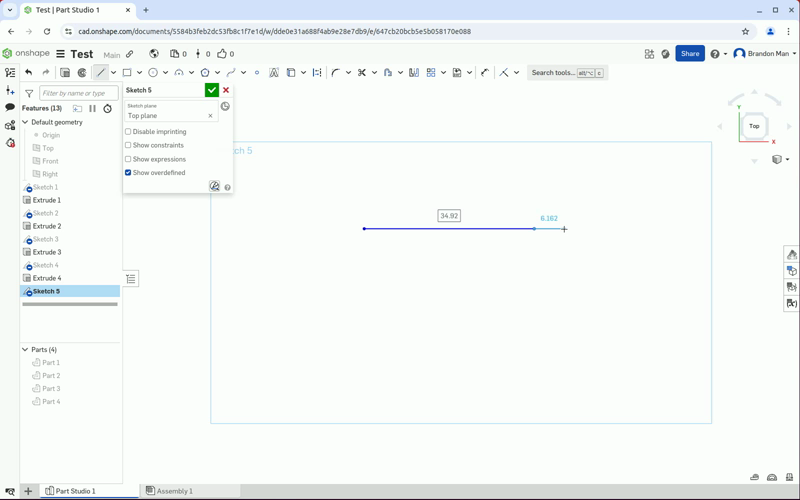
mouse_move(516, 220)
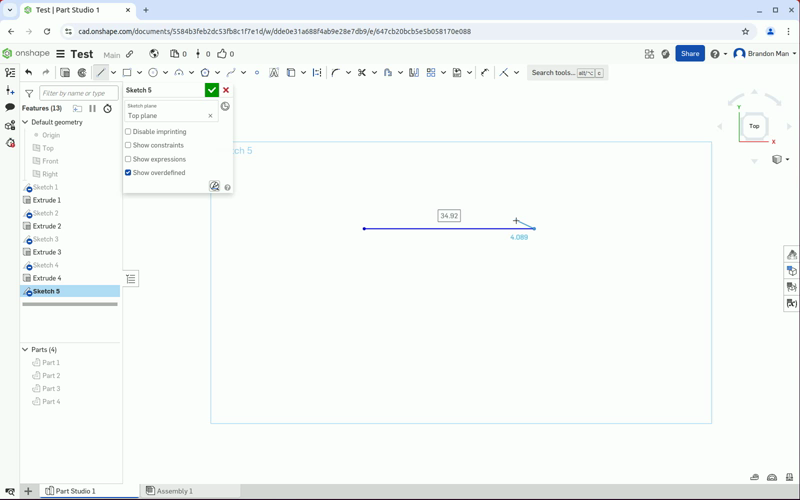
click(516, 220)
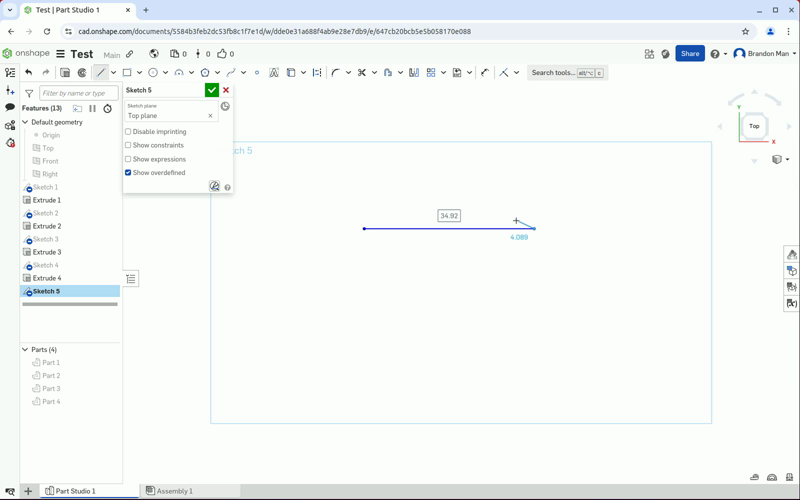
key_up(shift)
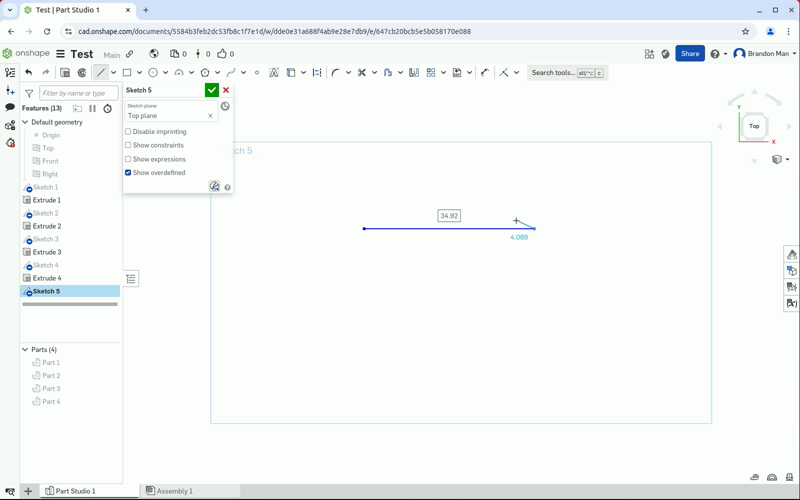
key_down(shift)
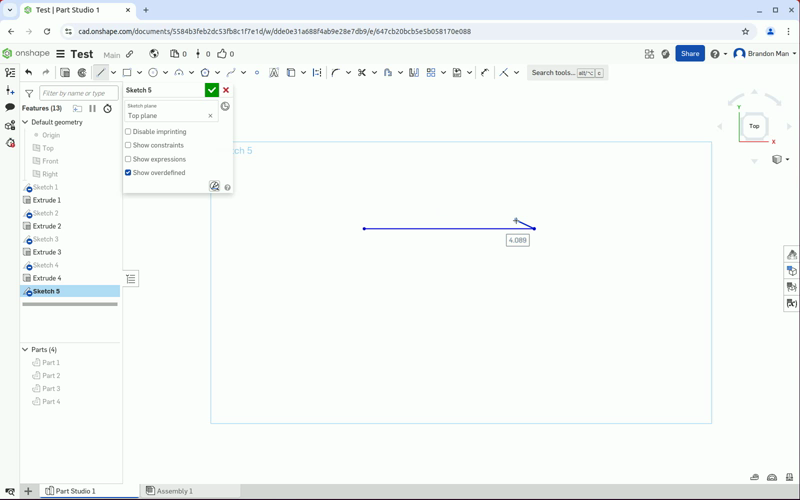
mouse_move(546, 220)
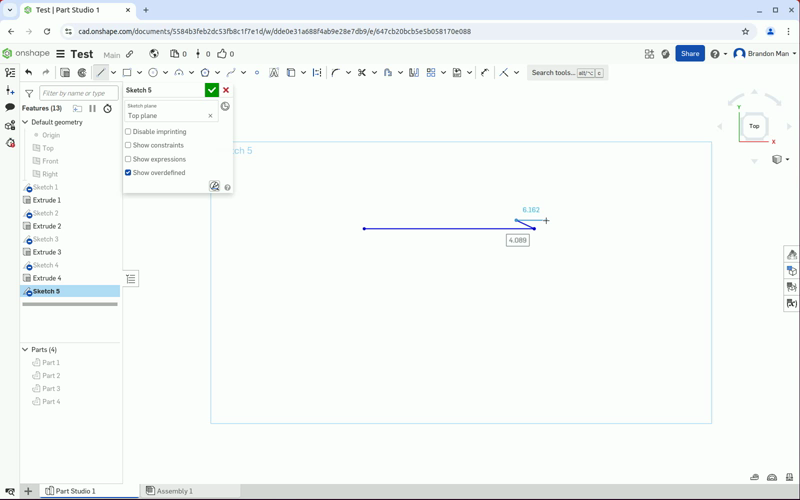
mouse_move(500, 213)
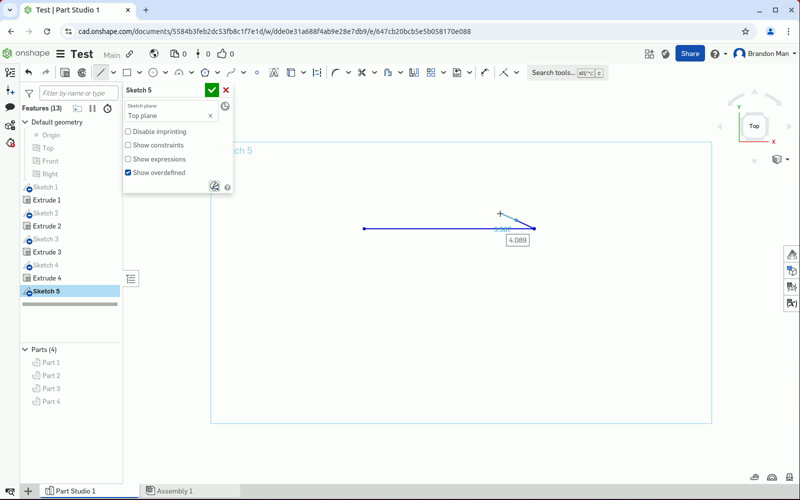
click(500, 213)
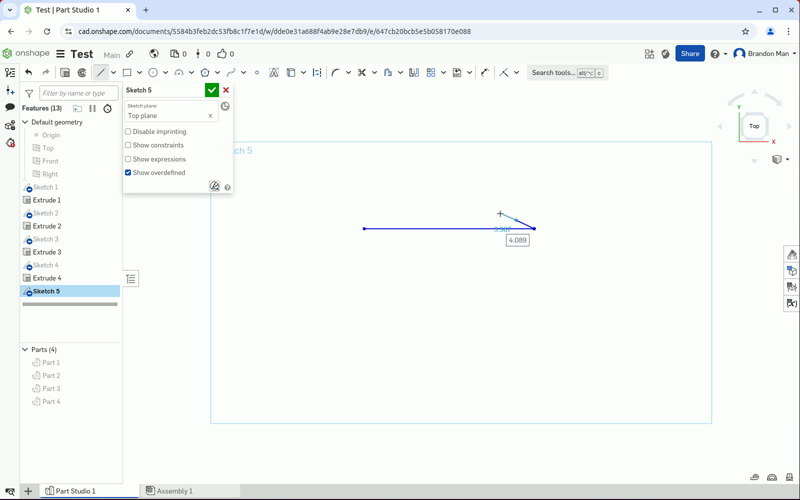
key_up(shift)
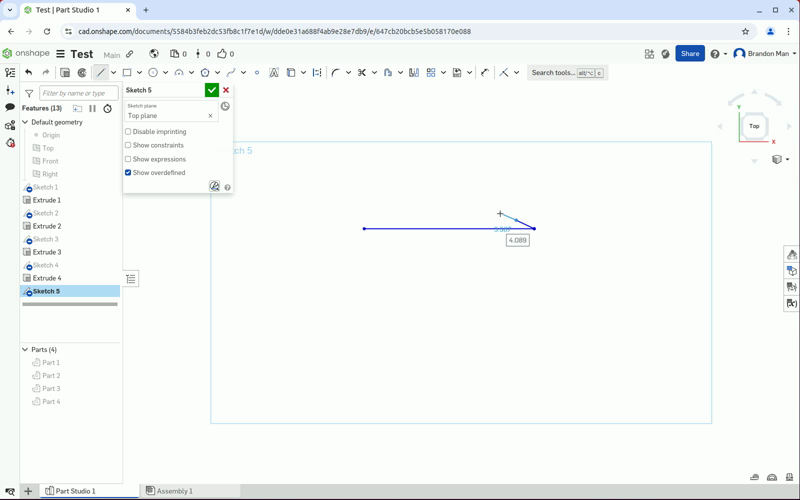
key_down(shift)
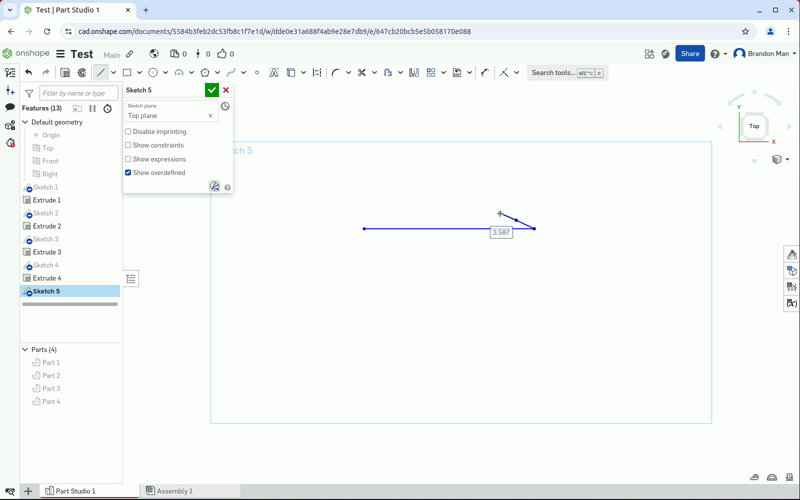
mouse_move(530, 213)
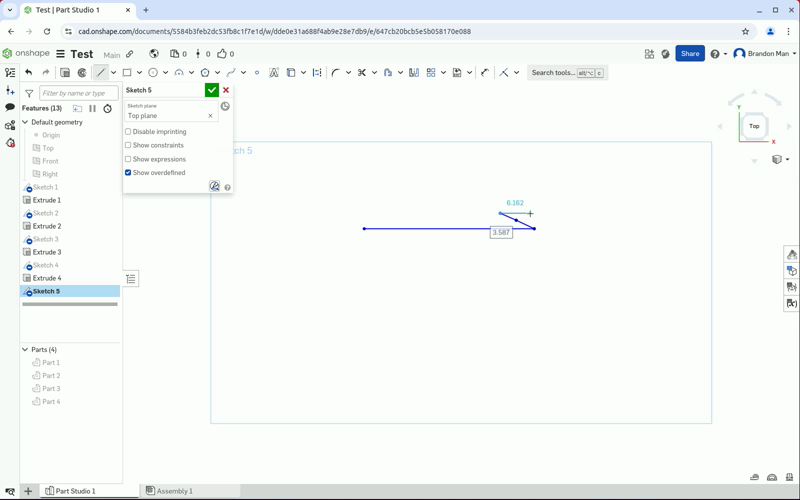
mouse_move(473, 198)
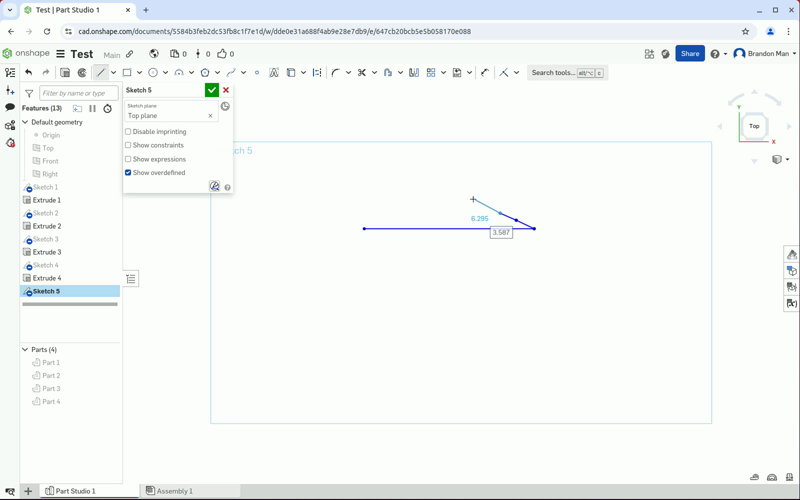
click(473, 198)
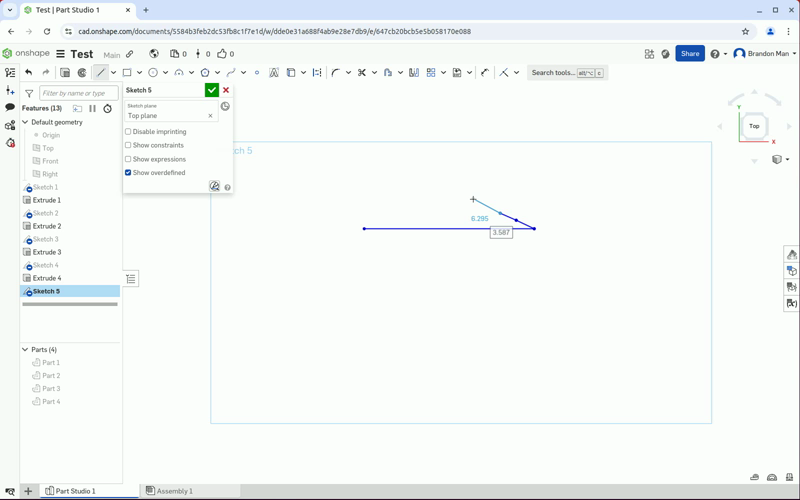
key_up(shift)
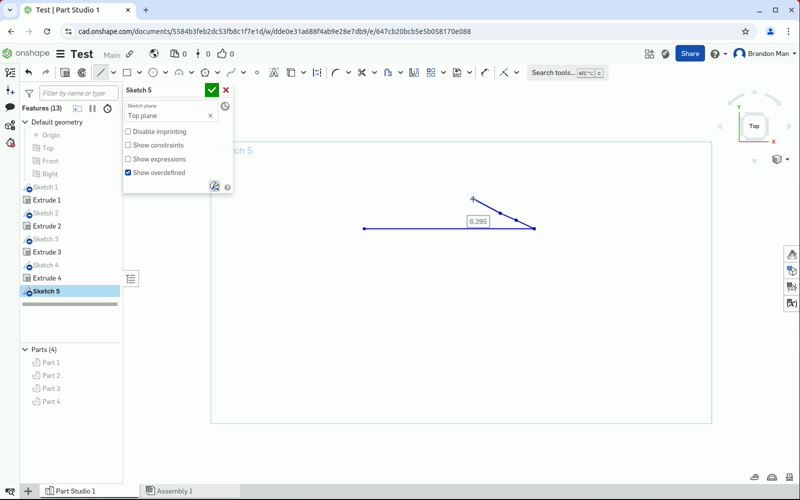
key_down(shift)
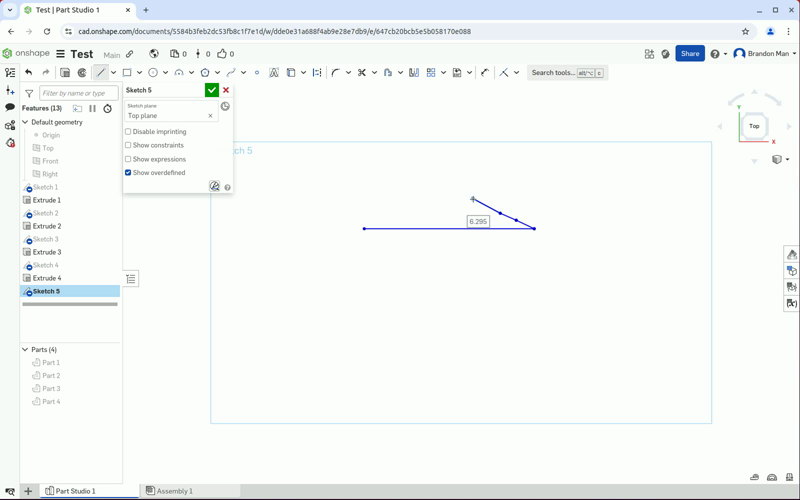
mouse_move(364, 198)
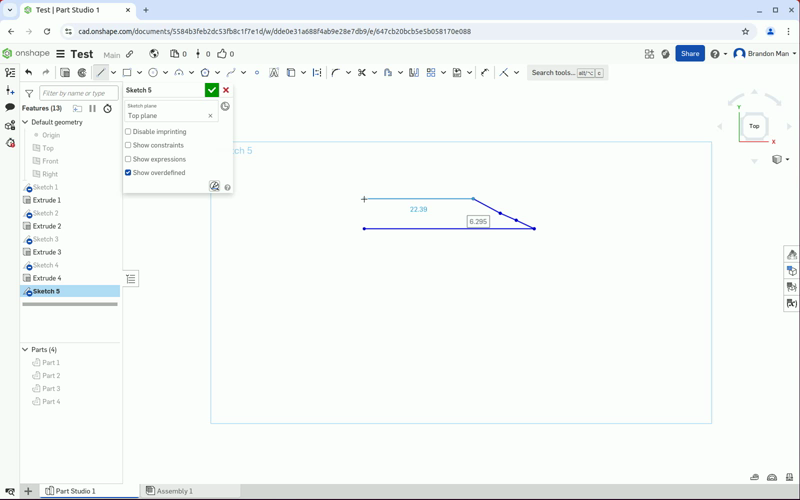
click(364, 198)
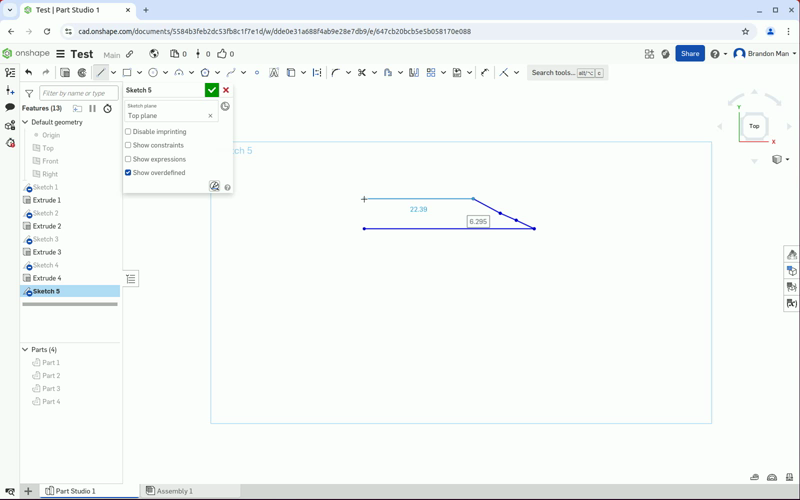
key_up(shift)
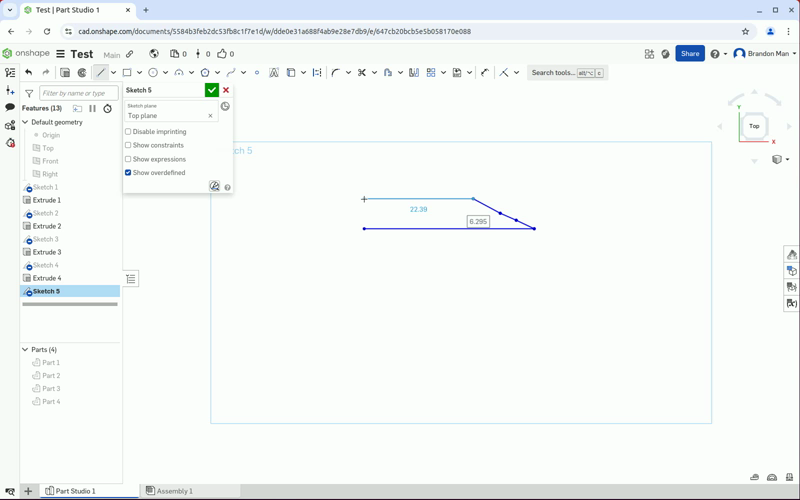
mouse_move(394, 198)
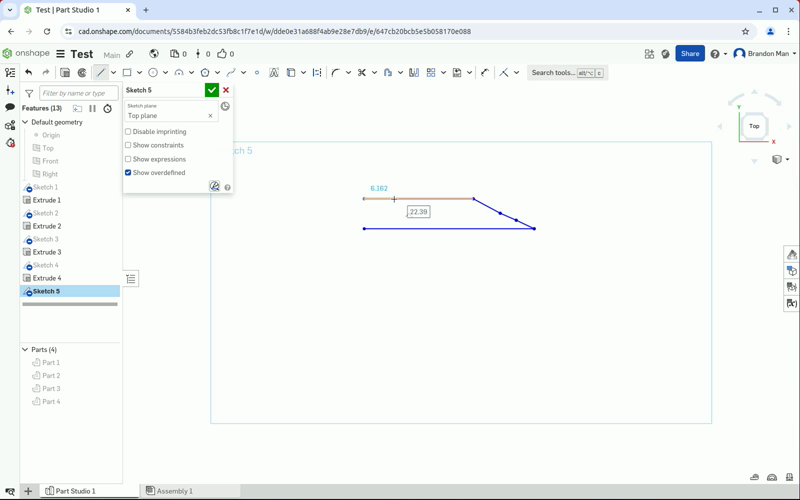
key_down(shift)
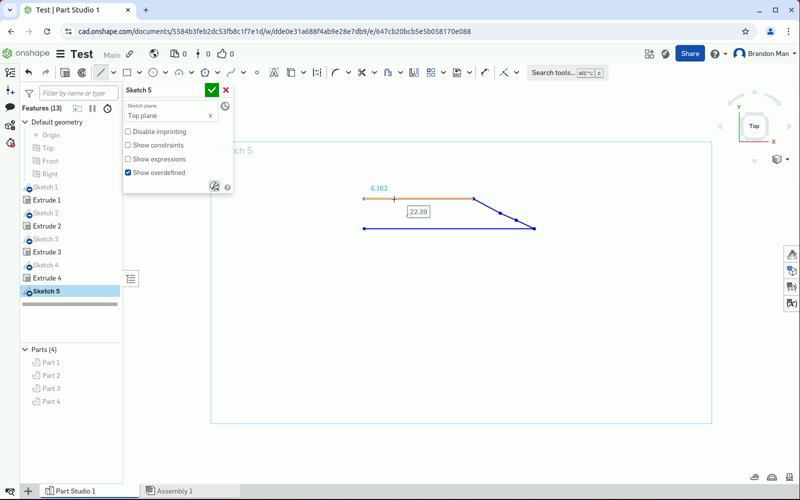
mouse_move(364, 228)
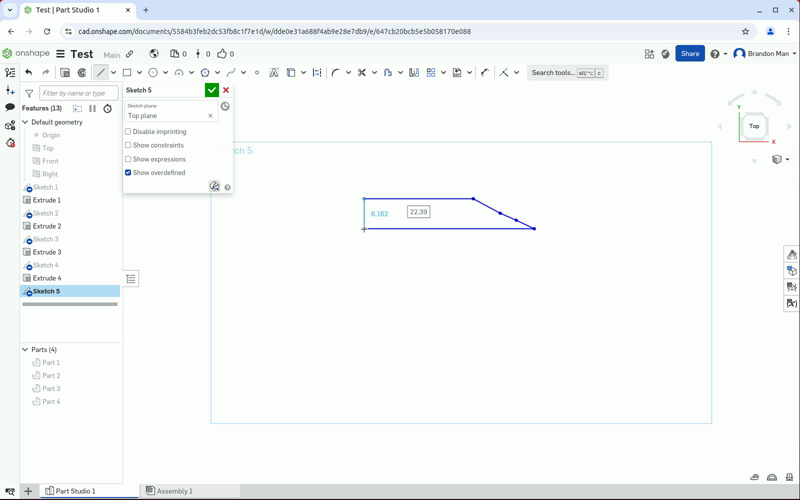
key_up(shift)
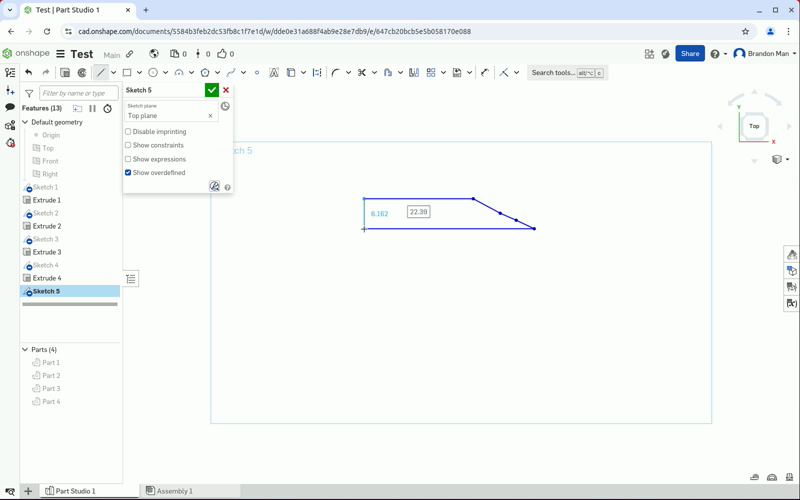
click(364, 228)
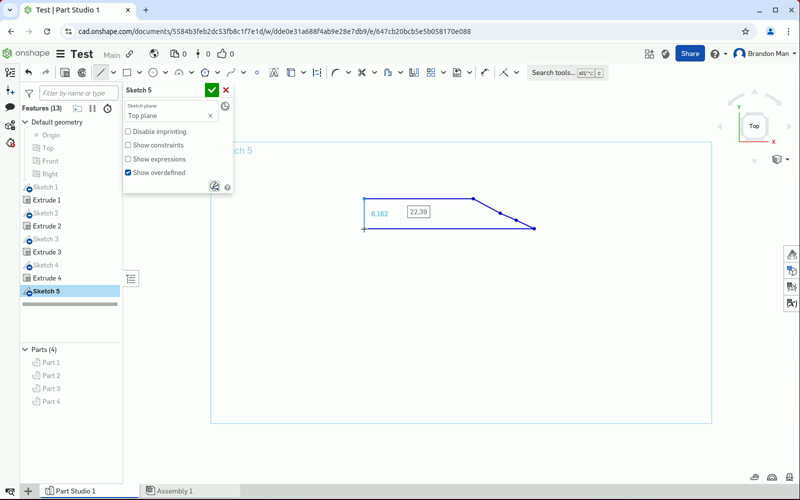
key(esc)
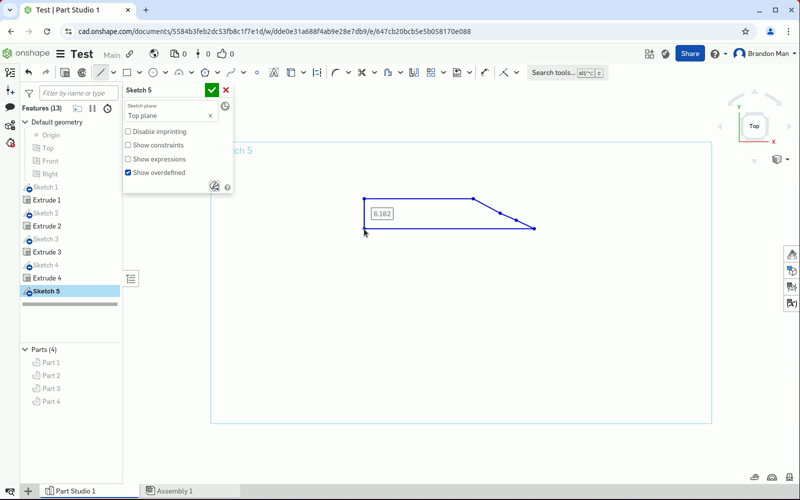
mouse_move(383, 222)
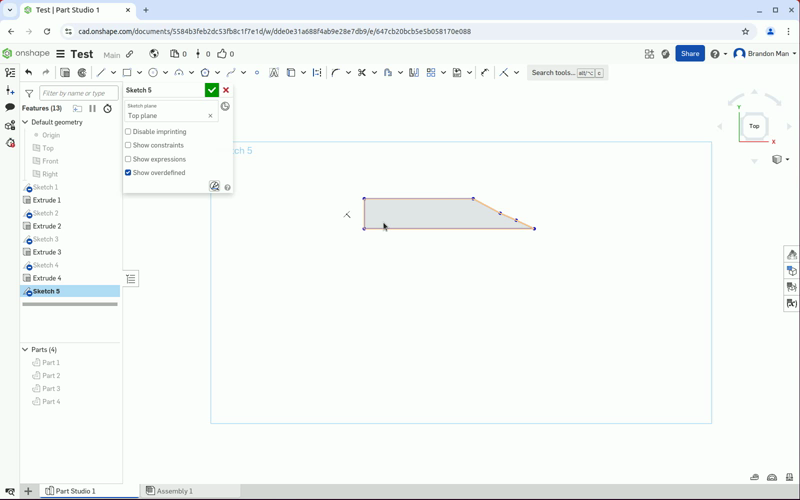
click(383, 222)
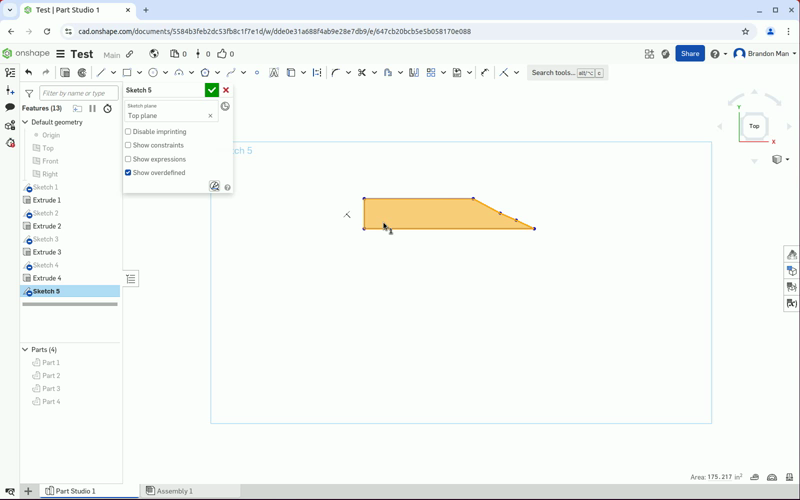
mouse_move(73, 352)
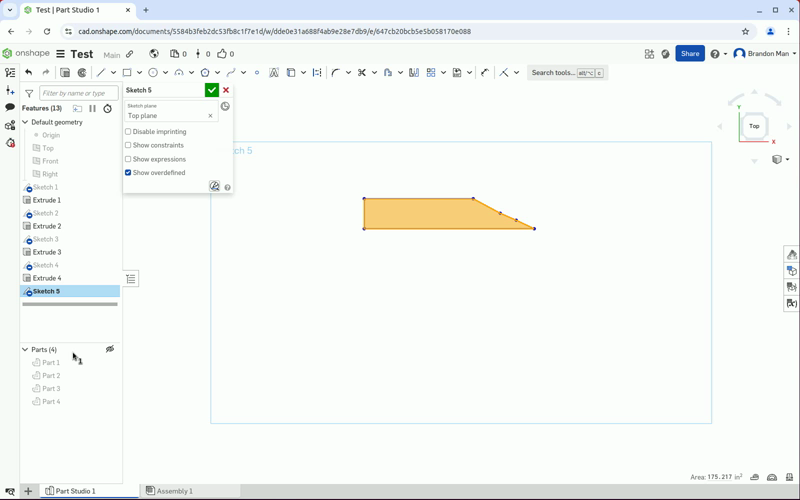
key(shift+y)
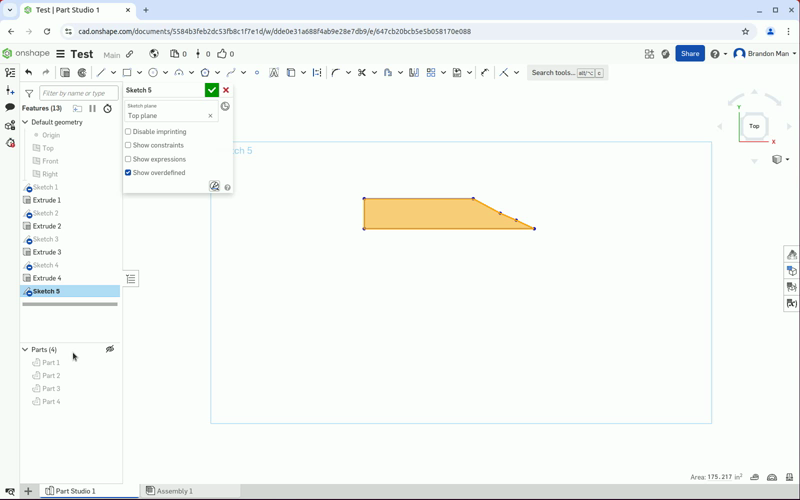
key(shift+e)
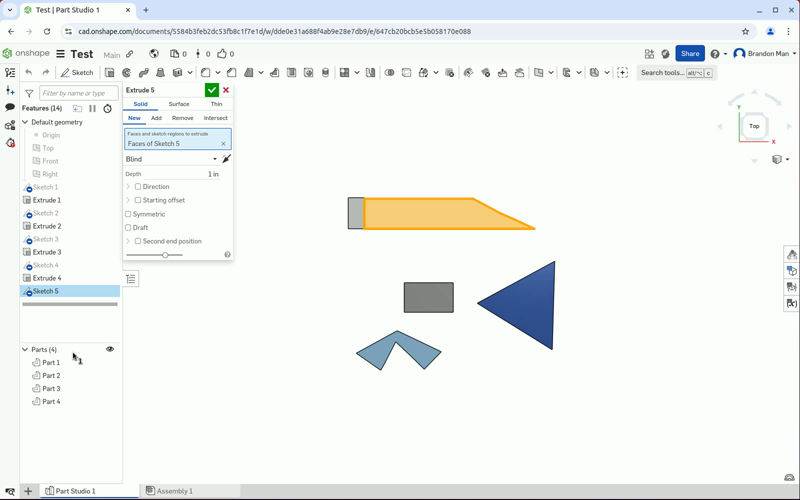
mouse_move(143, 106)
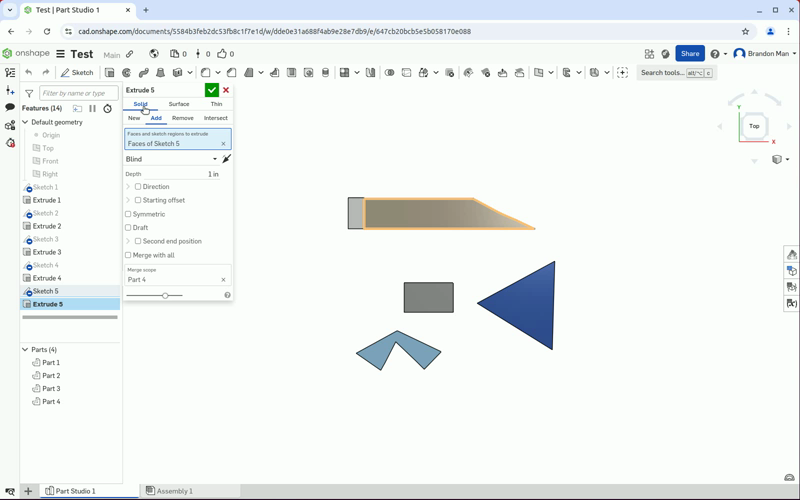
click(143, 106)
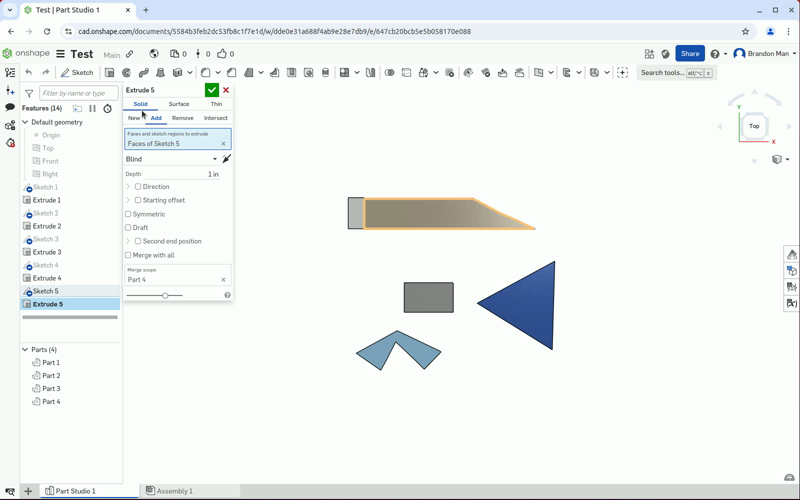
mouse_move(137, 120)
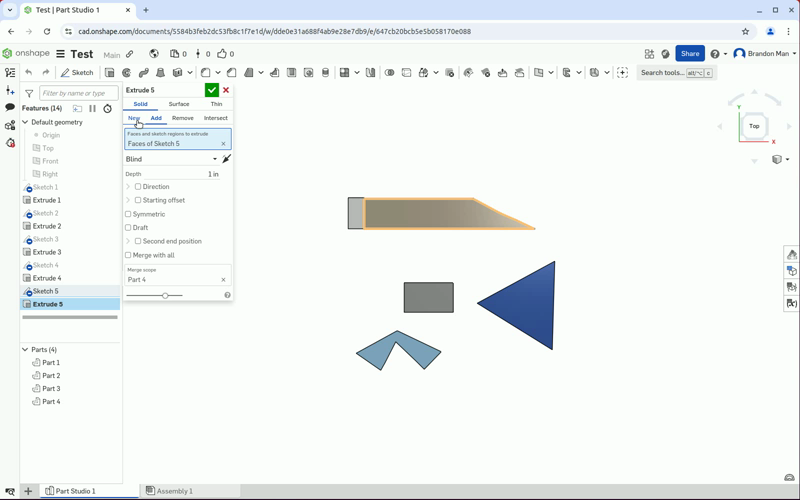
click(137, 120)
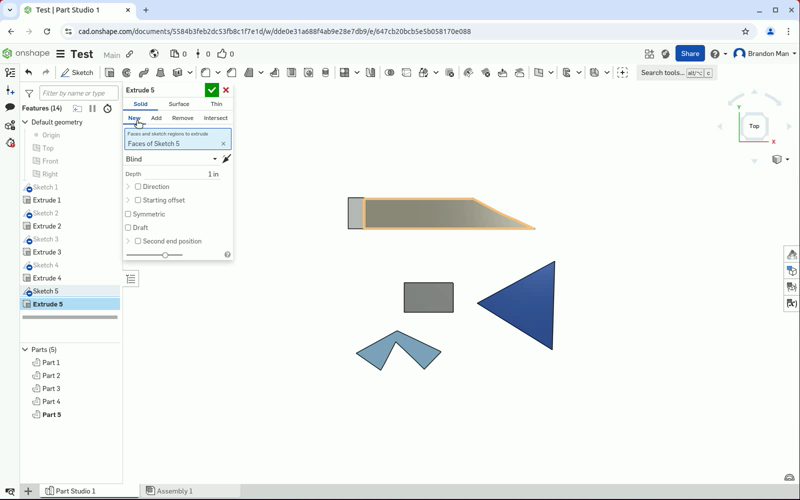
key(tab, 4)
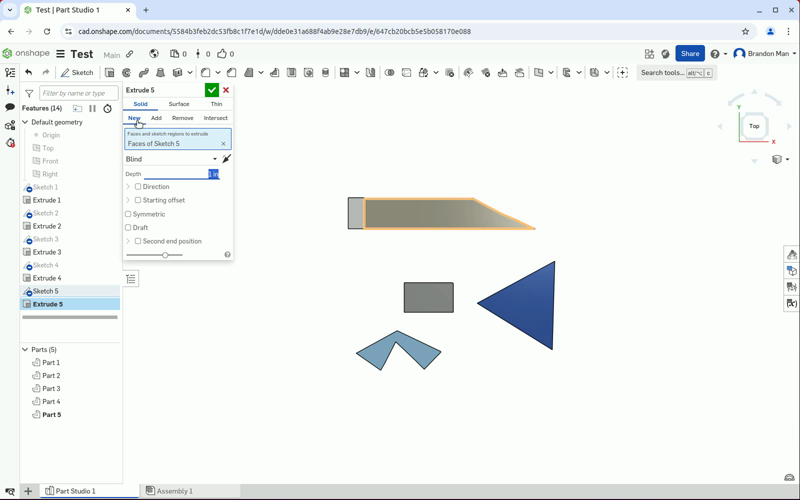
text(-1.444)
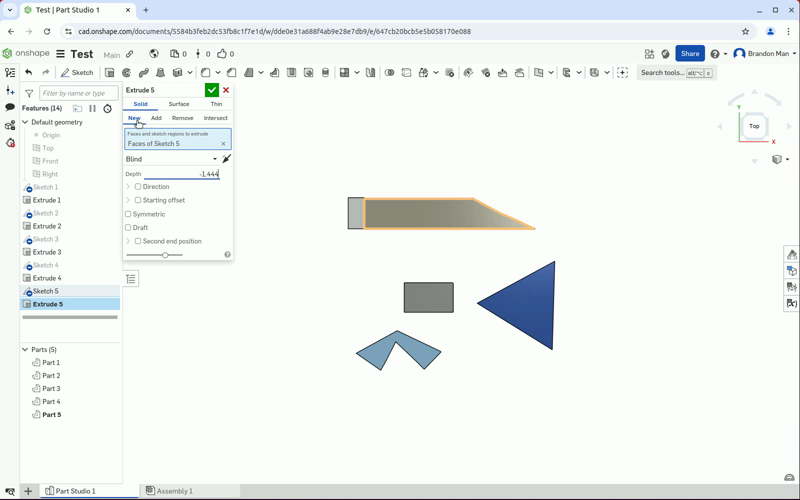
key(enter)
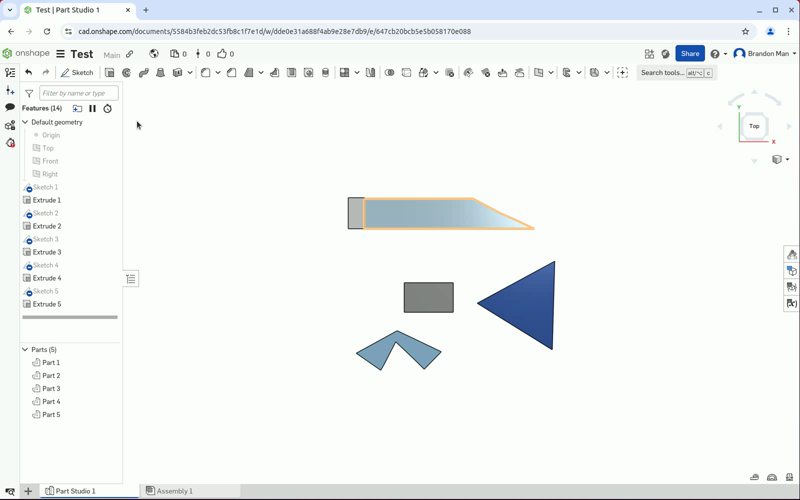
key(shift+h)
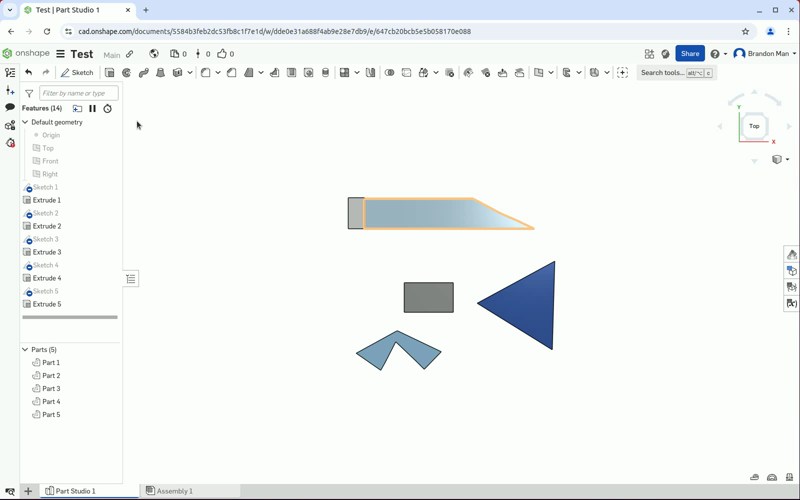
key(shift+h)
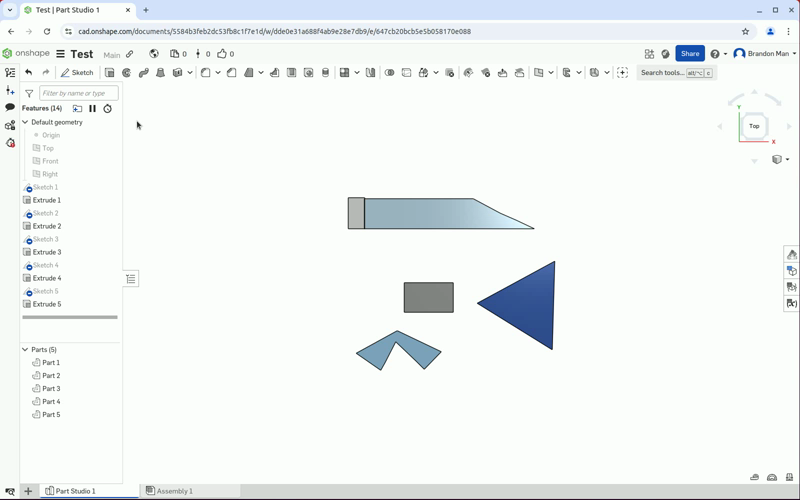
mouse_move(73, 189)
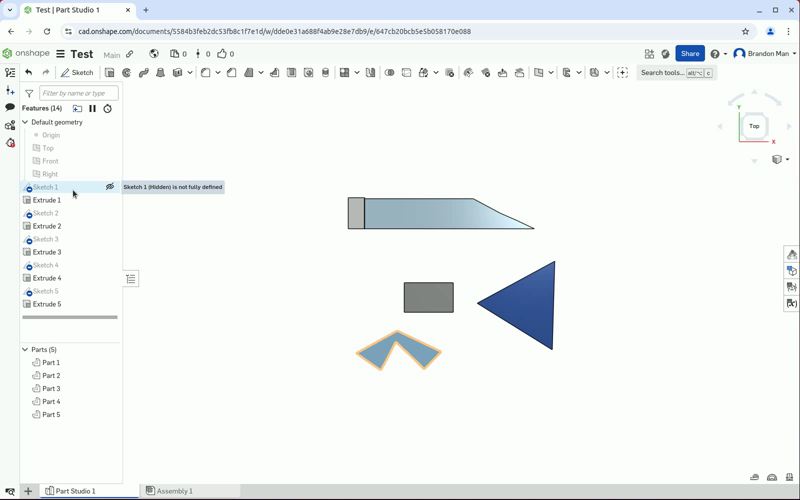
click(73, 189)
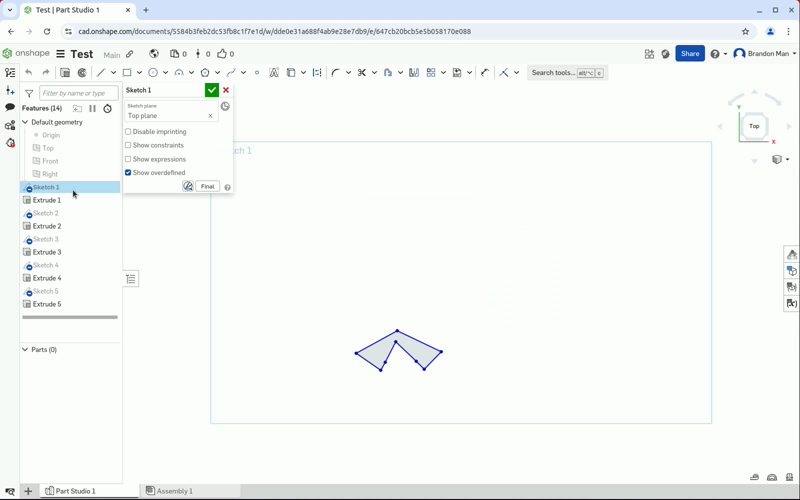
mouse_move(229, 92)
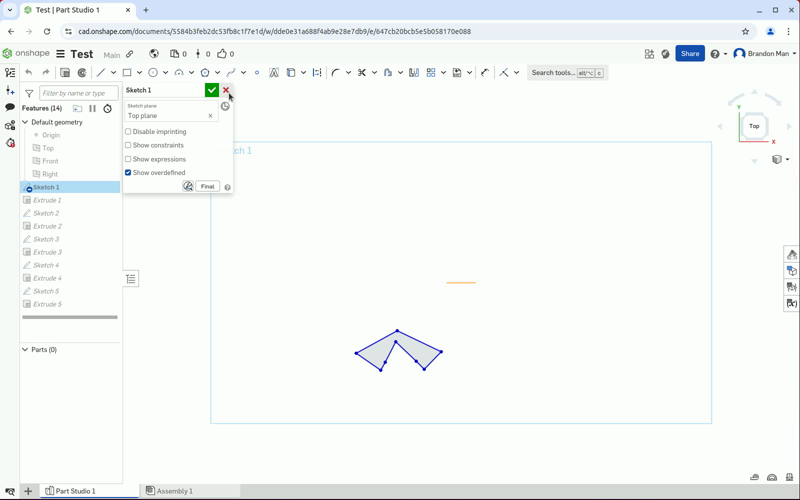
click(229, 92)
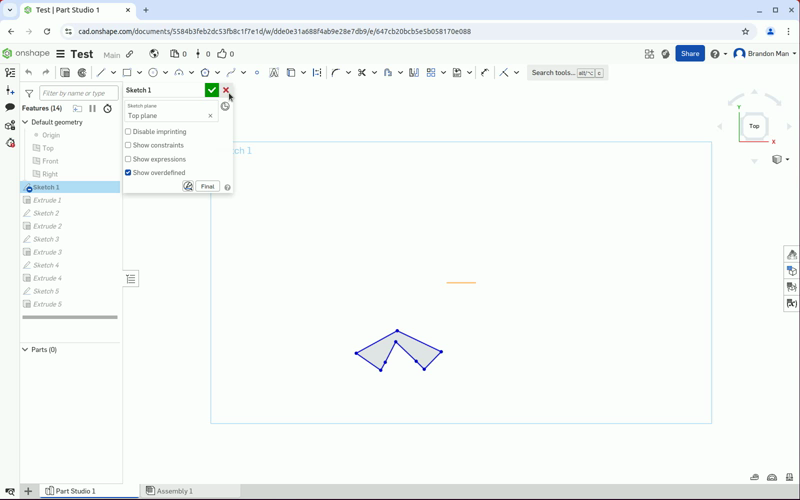
key(shift+s)
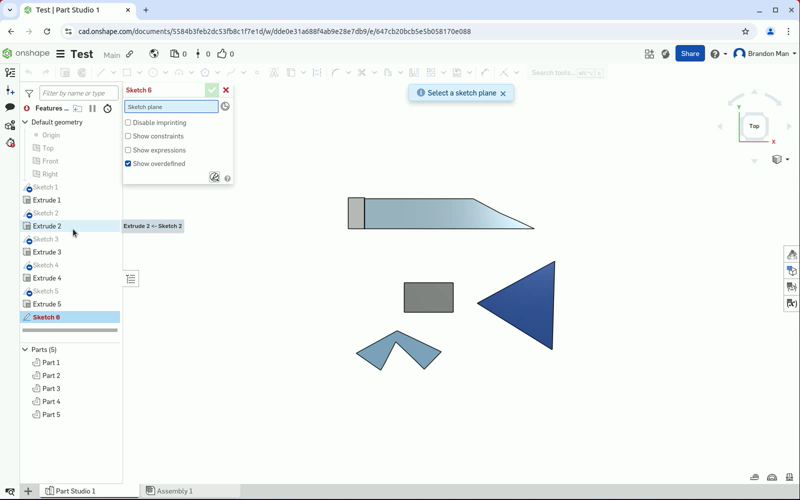
scroll(3)
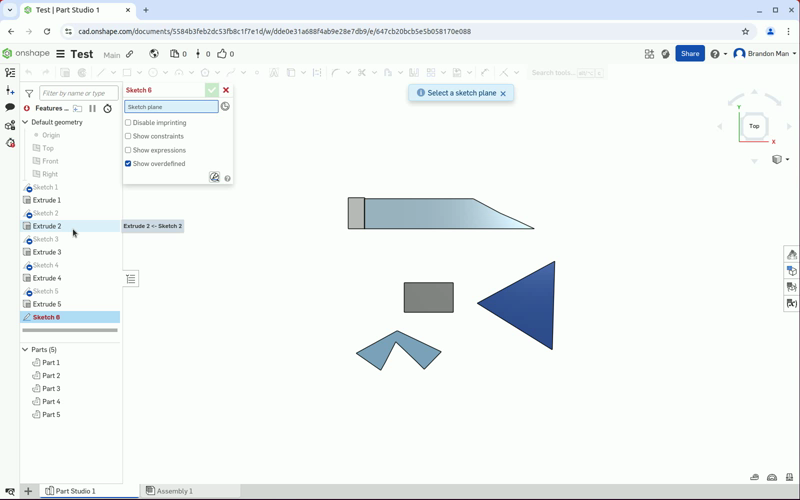
mouse_move(73, 150)
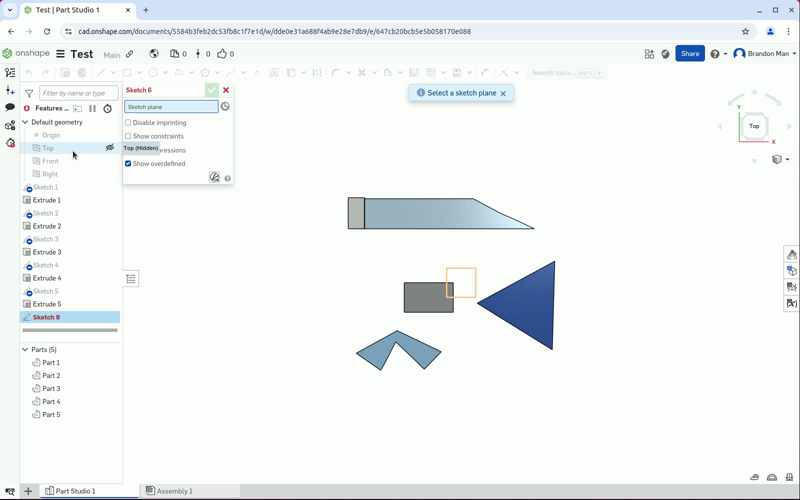
click(73, 150)
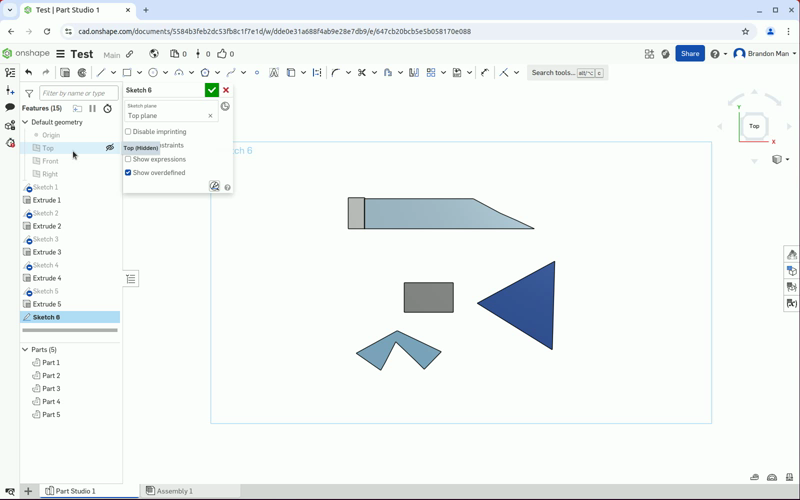
mouse_move(73, 352)
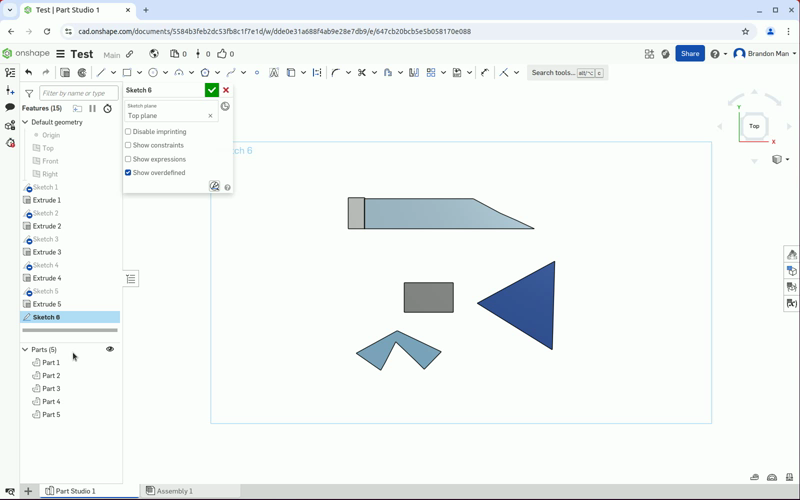
key(y)
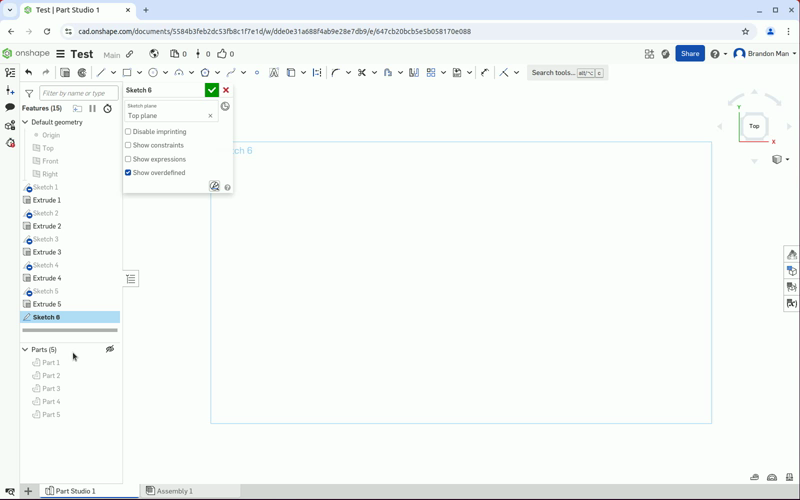
key(l)
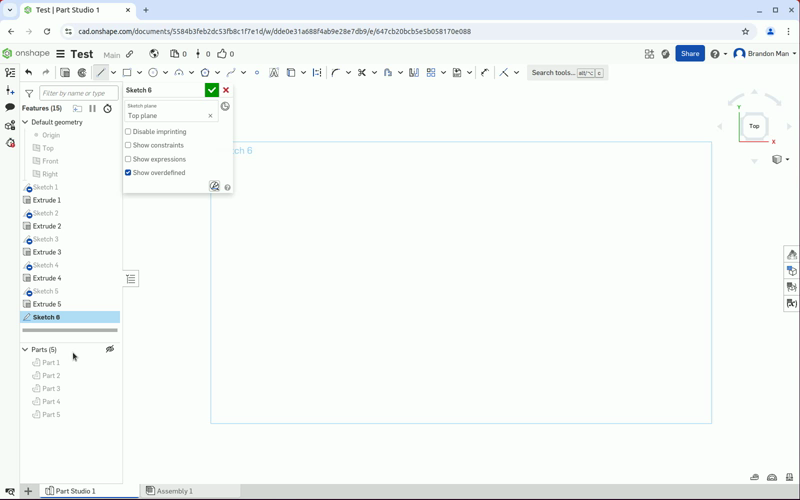
key_down(shift)
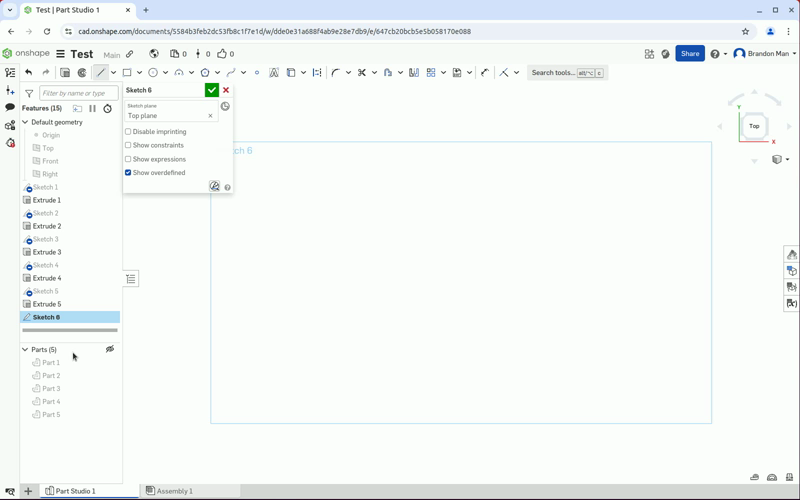
mouse_move(356, 353)
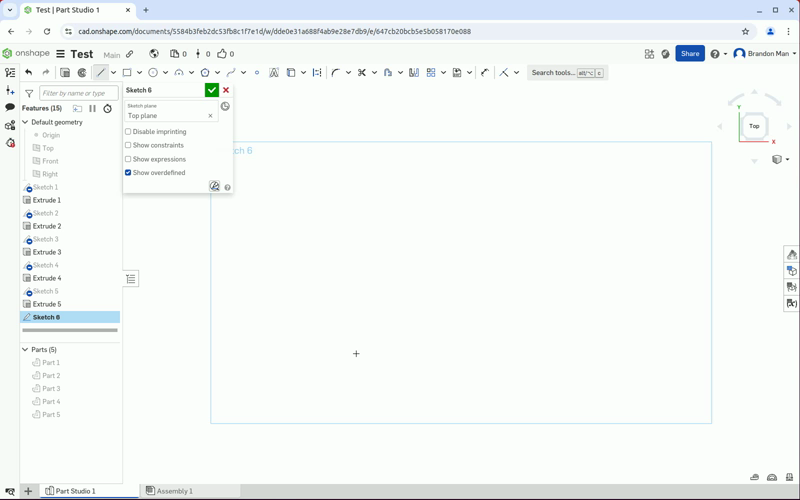
click(356, 353)
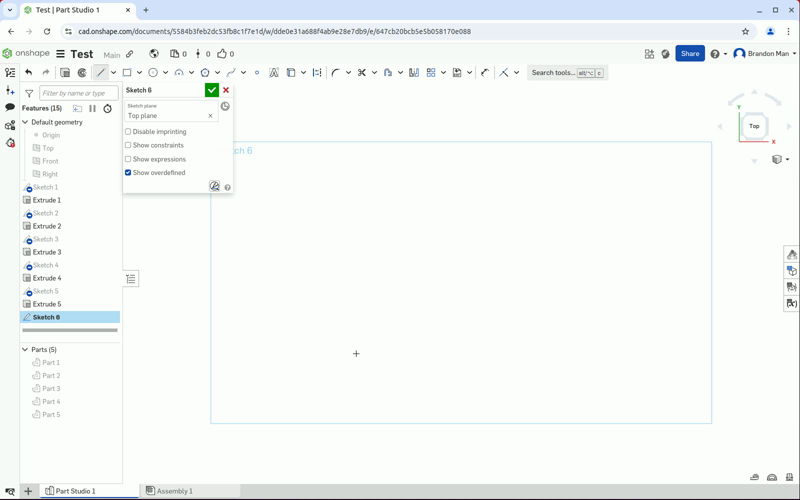
key_up(shift)
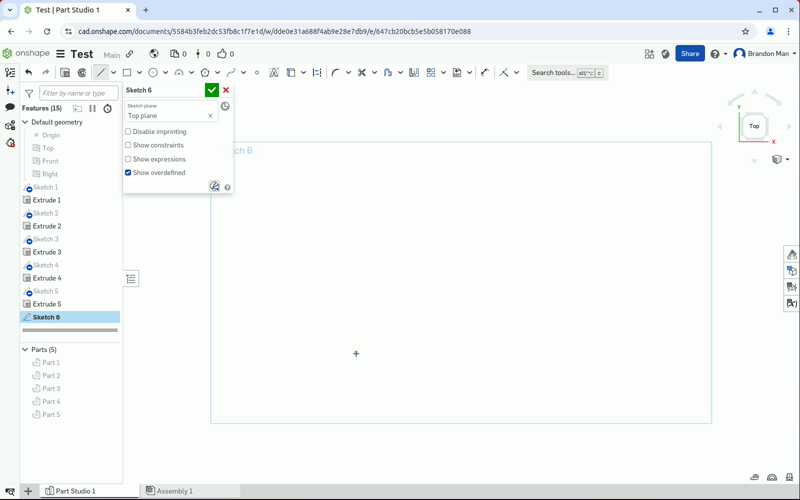
key_down(shift)
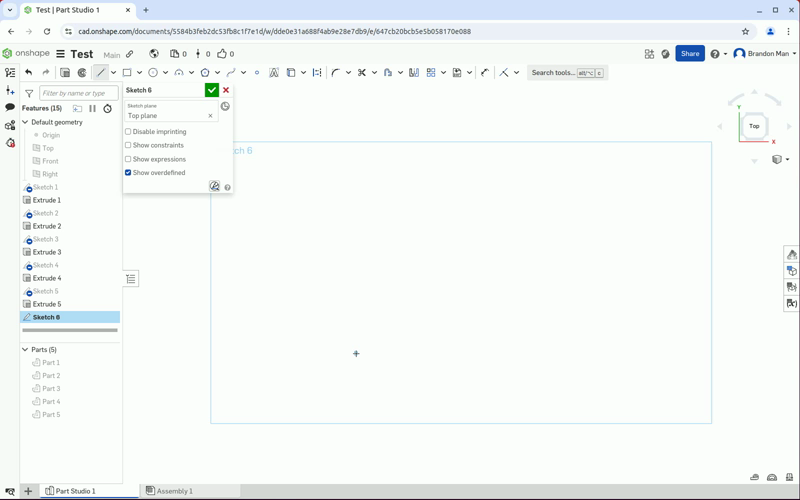
mouse_move(386, 353)
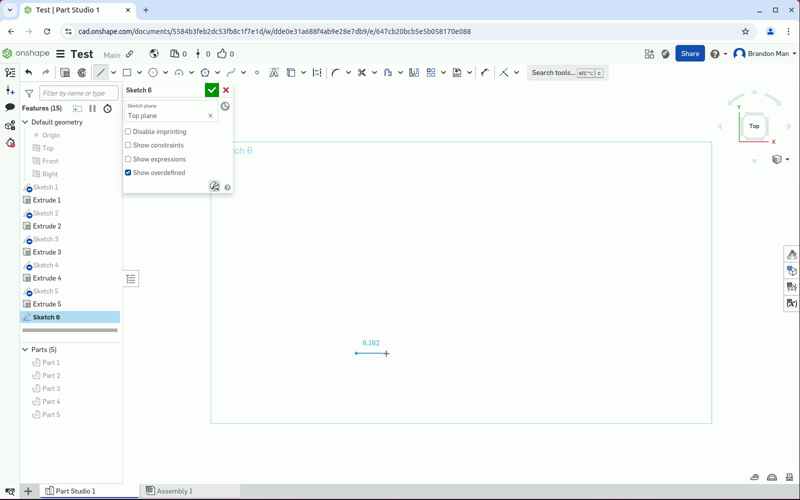
mouse_move(380, 370)
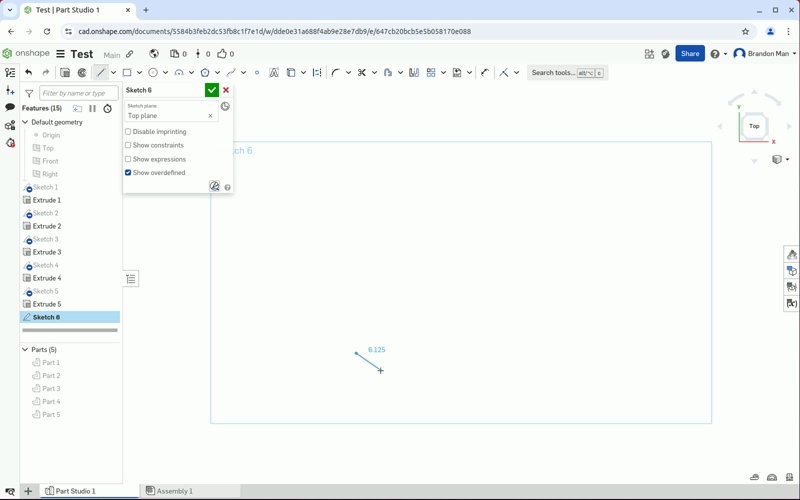
click(380, 370)
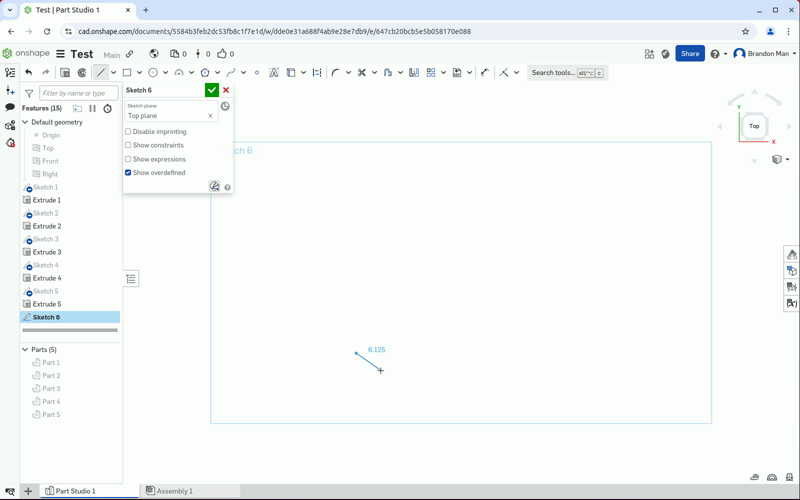
key_up(shift)
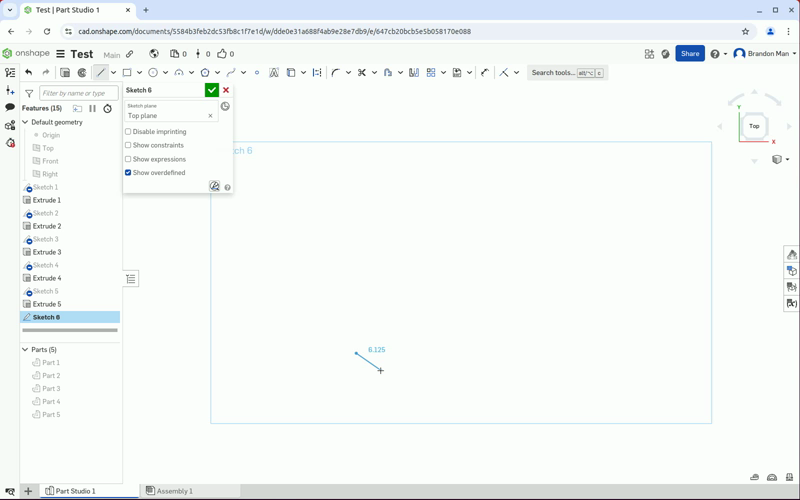
key_down(shift)
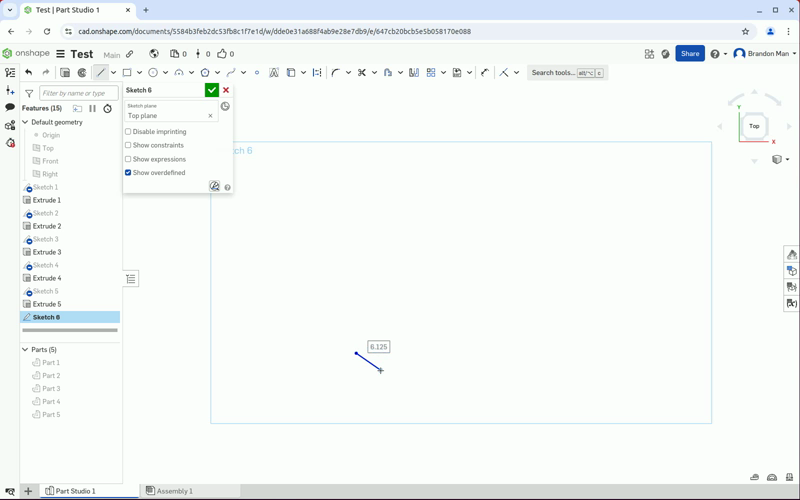
mouse_move(410, 370)
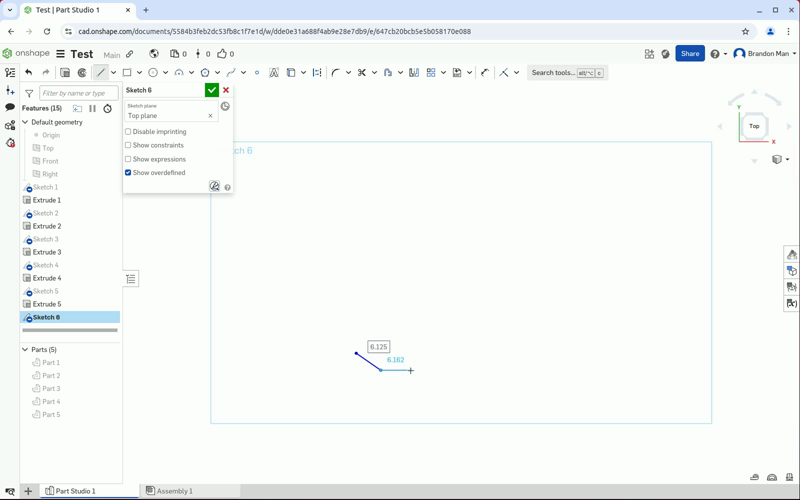
mouse_move(385, 362)
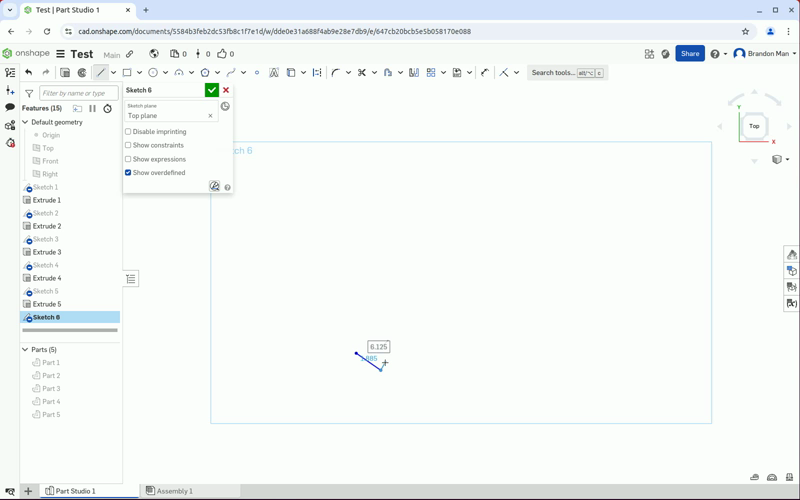
click(385, 362)
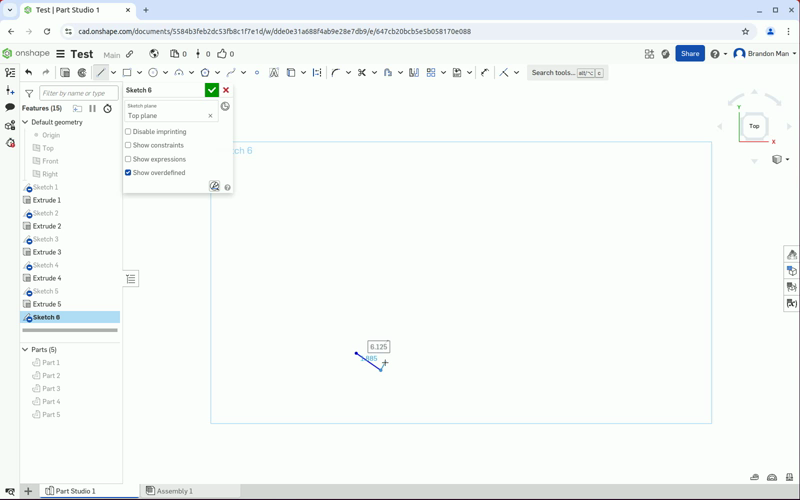
key_up(shift)
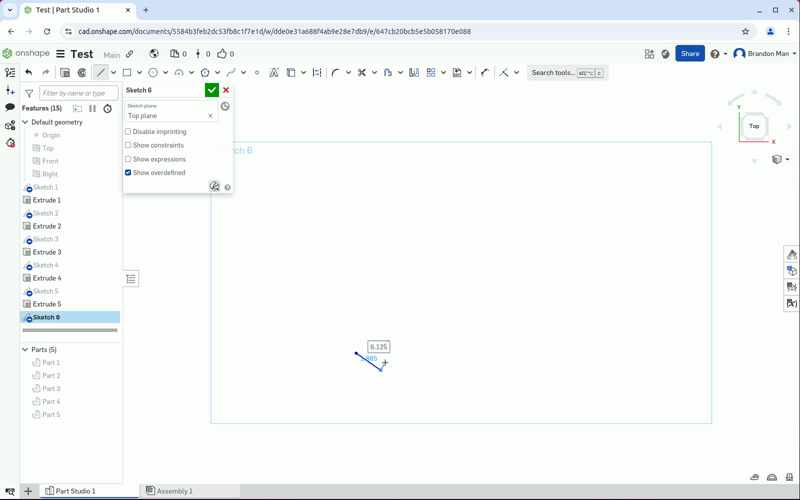
key_down(shift)
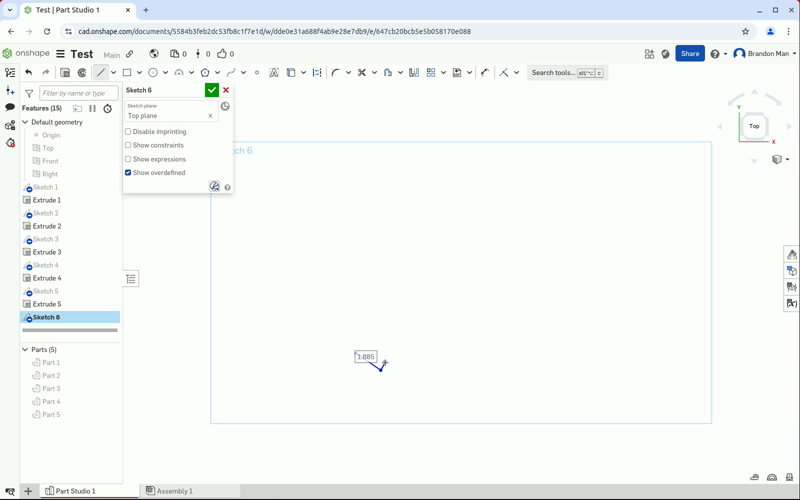
mouse_move(415, 362)
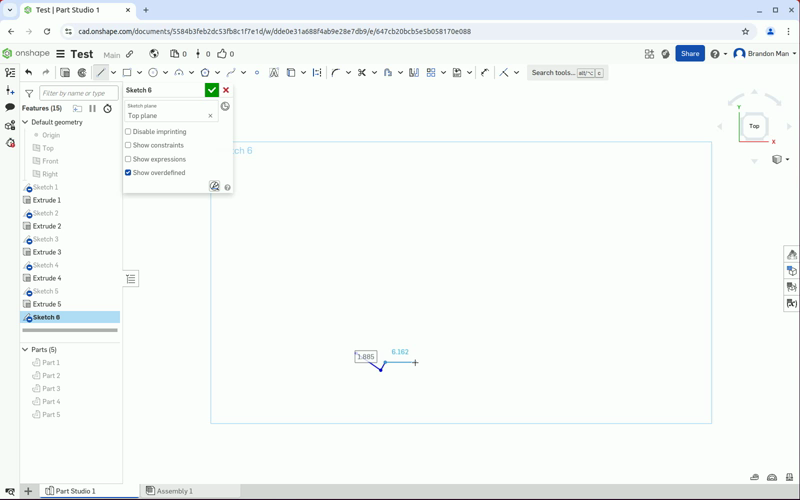
mouse_move(395, 341)
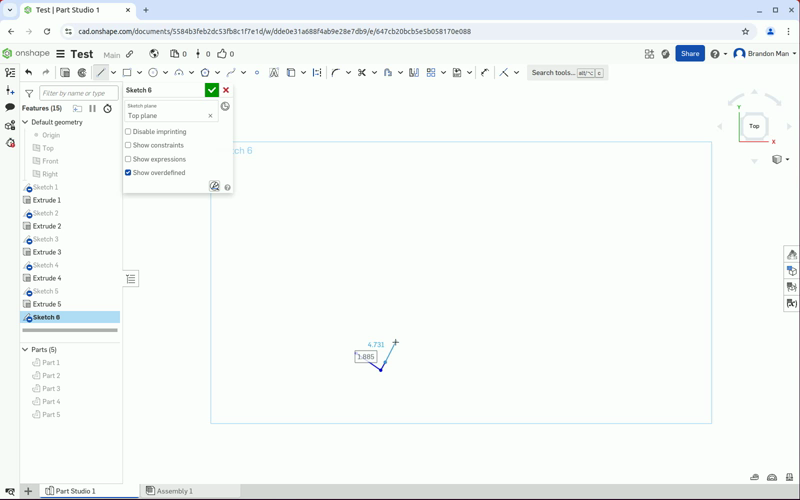
click(395, 341)
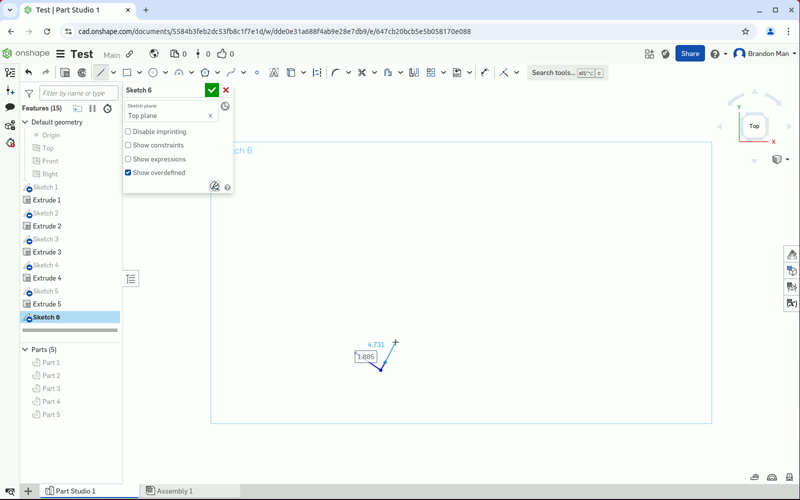
key_up(shift)
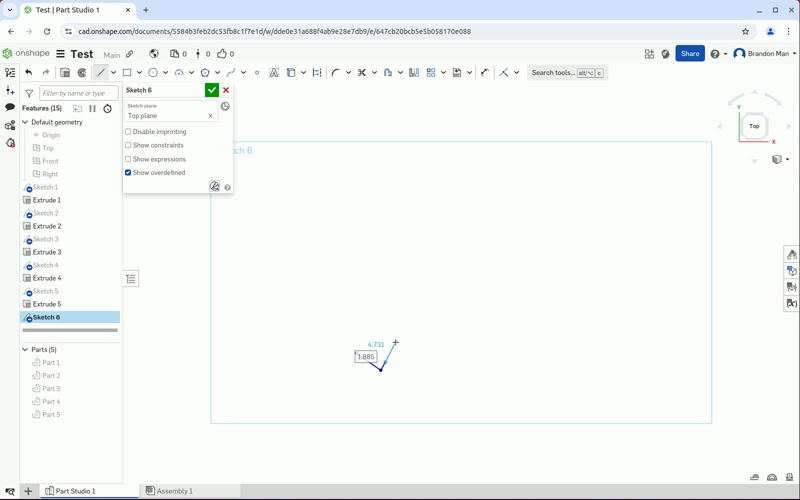
key_down(shift)
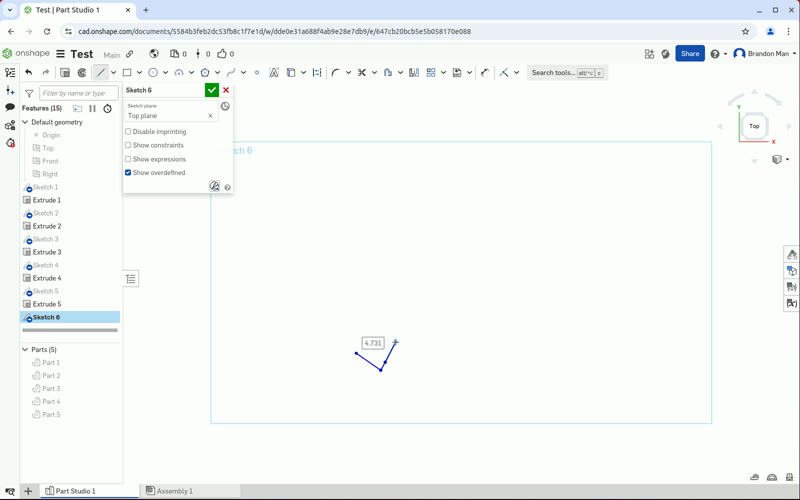
mouse_move(425, 341)
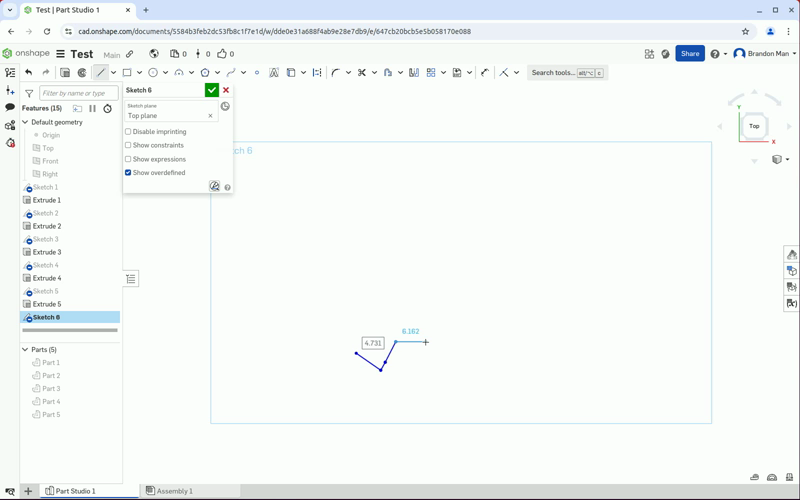
mouse_move(416, 361)
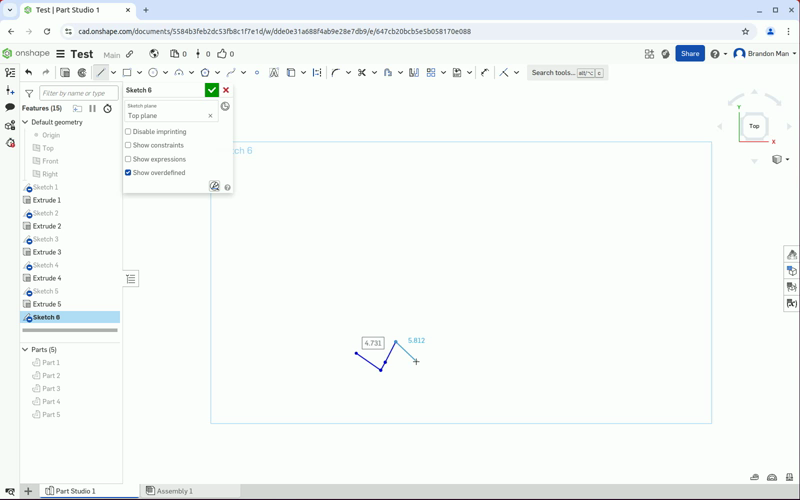
click(416, 361)
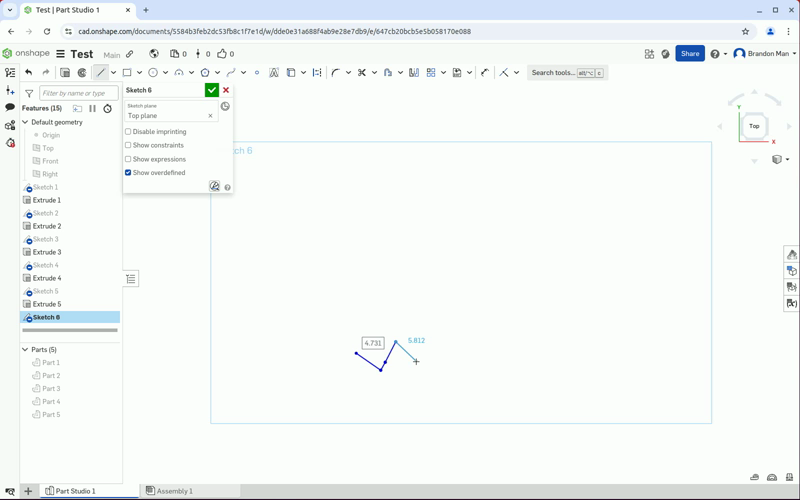
key_up(shift)
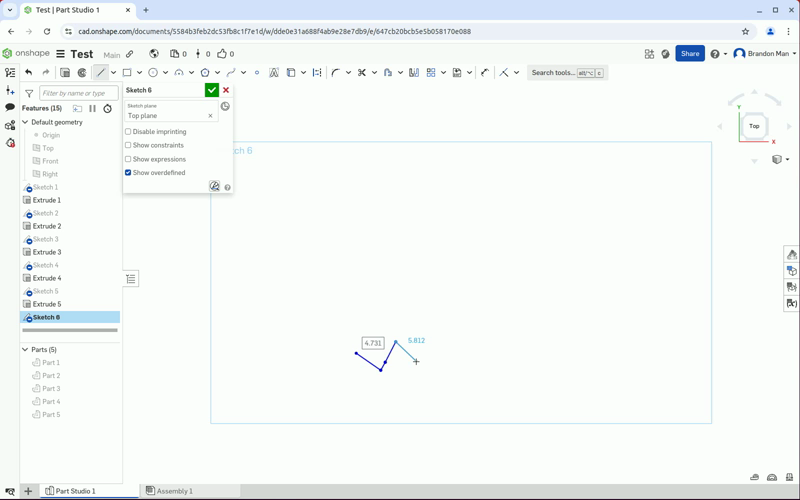
key_down(shift)
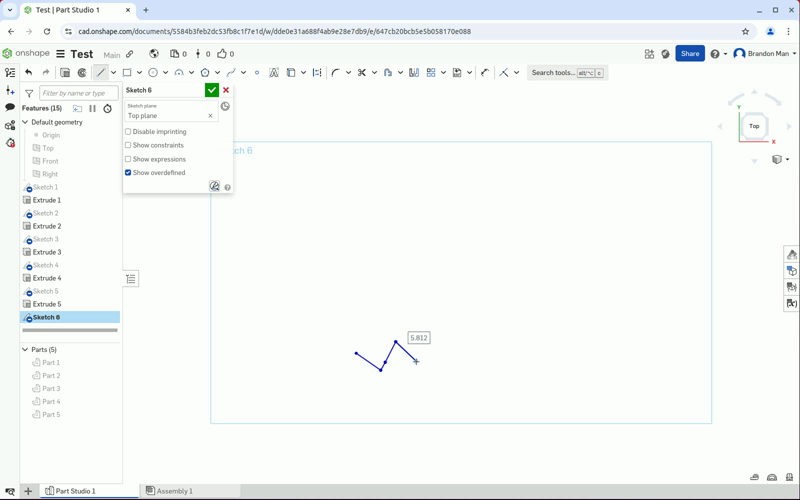
mouse_move(446, 361)
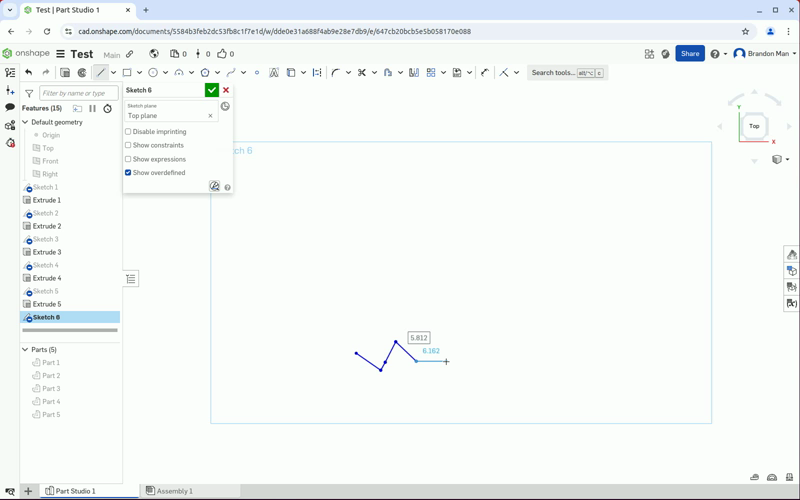
mouse_move(424, 369)
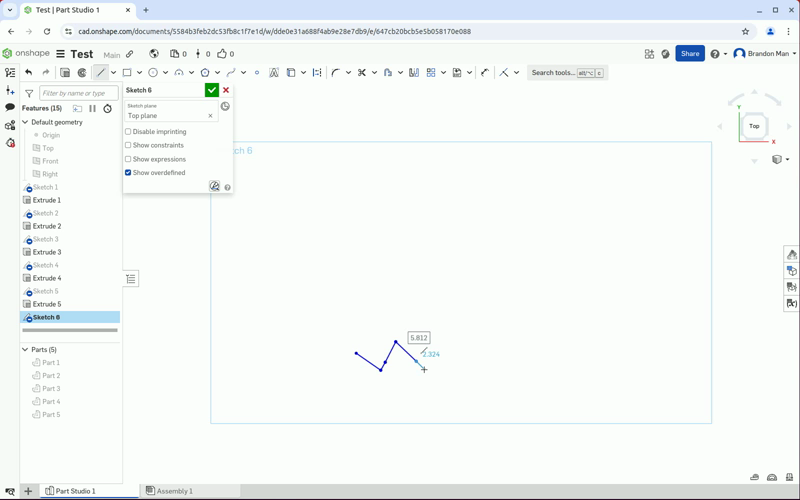
click(424, 369)
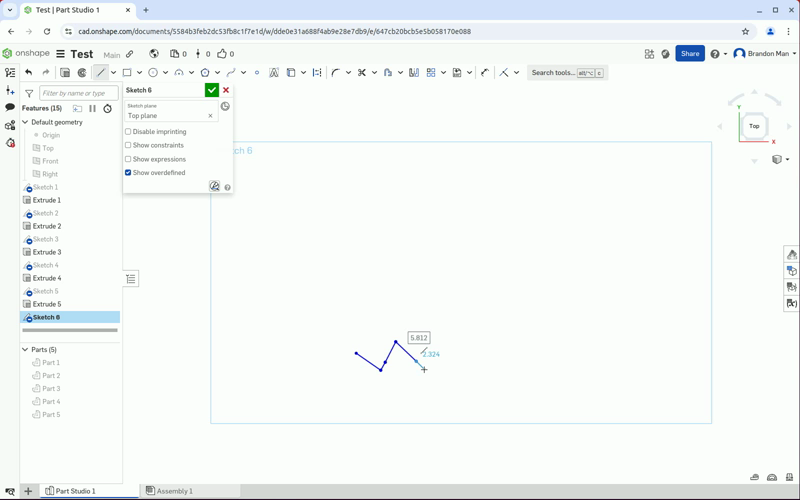
key_up(shift)
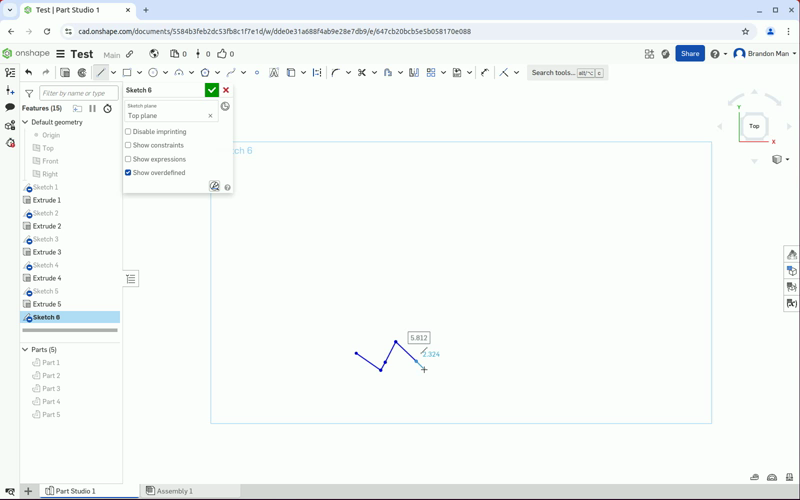
key_down(shift)
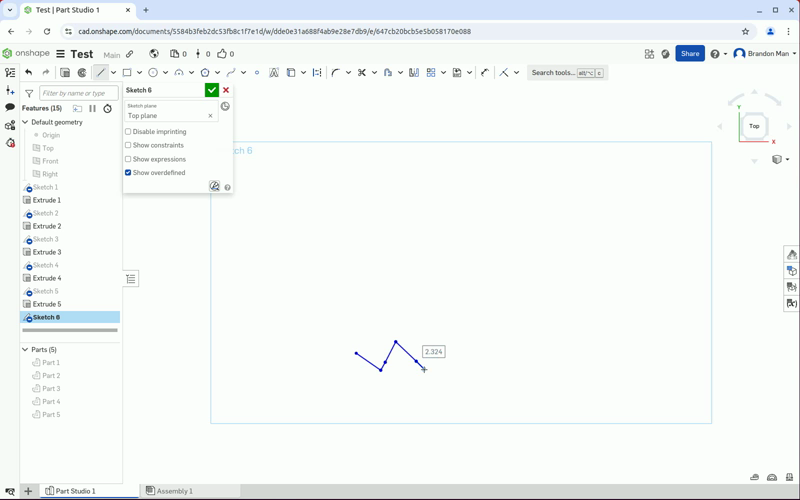
mouse_move(454, 369)
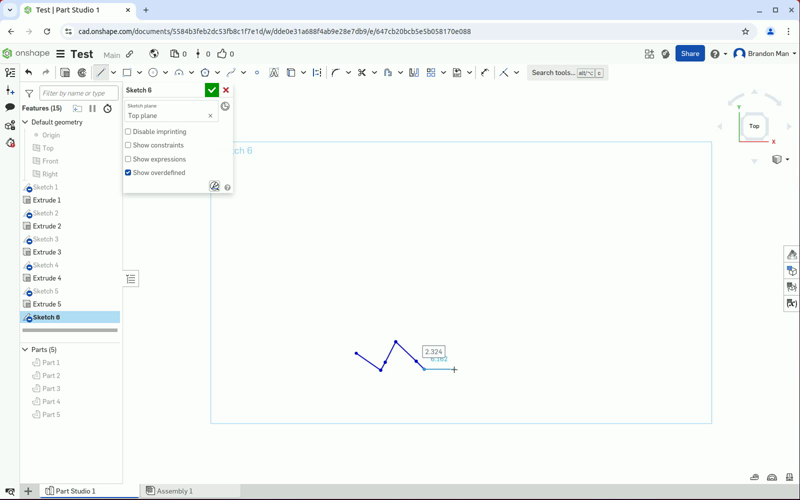
mouse_move(441, 351)
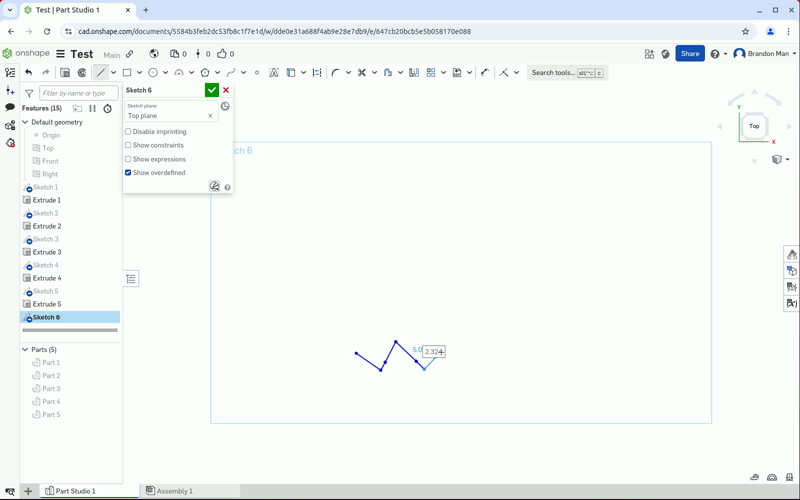
click(441, 351)
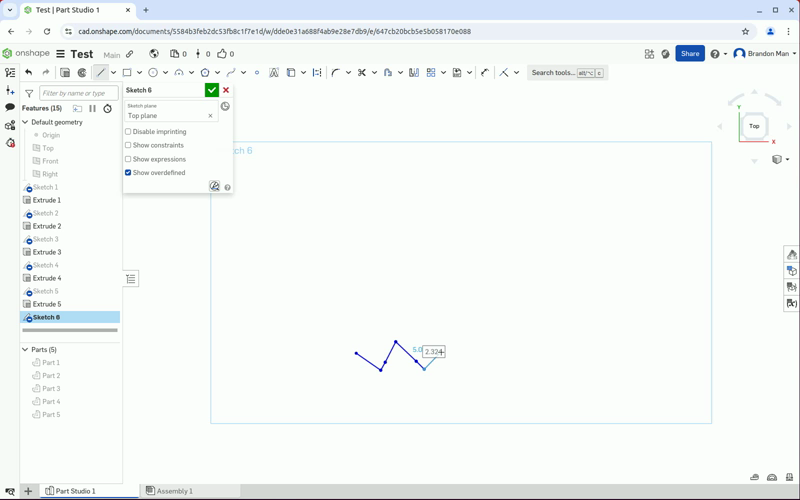
key_up(shift)
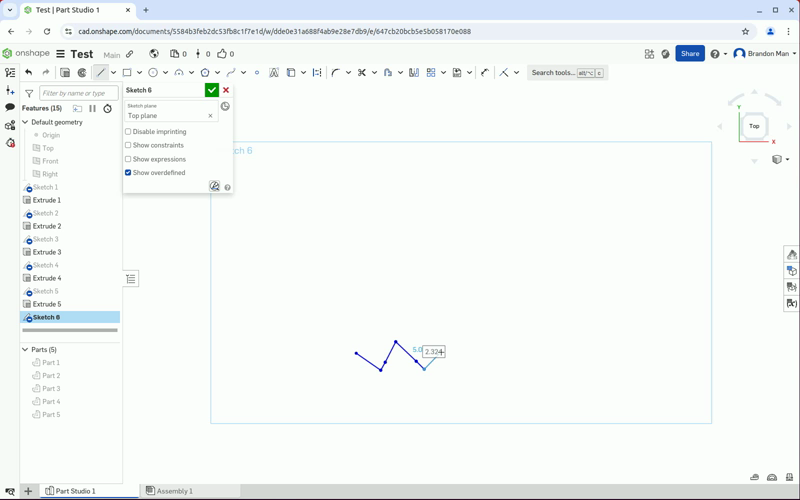
key_down(shift)
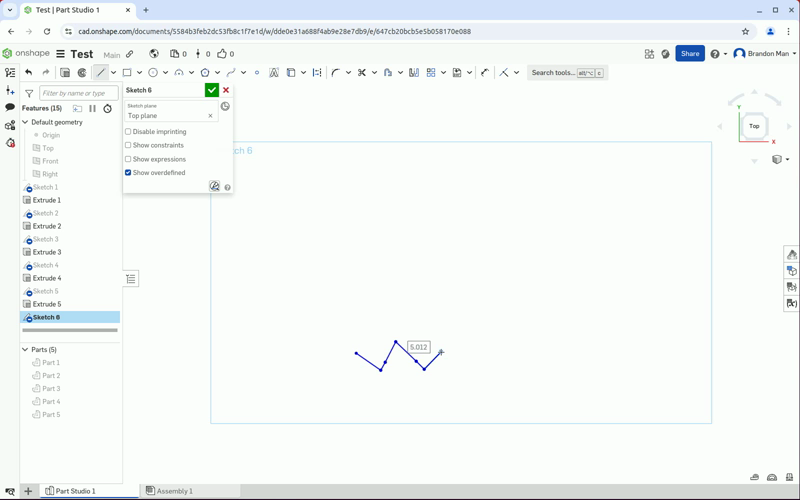
mouse_move(471, 351)
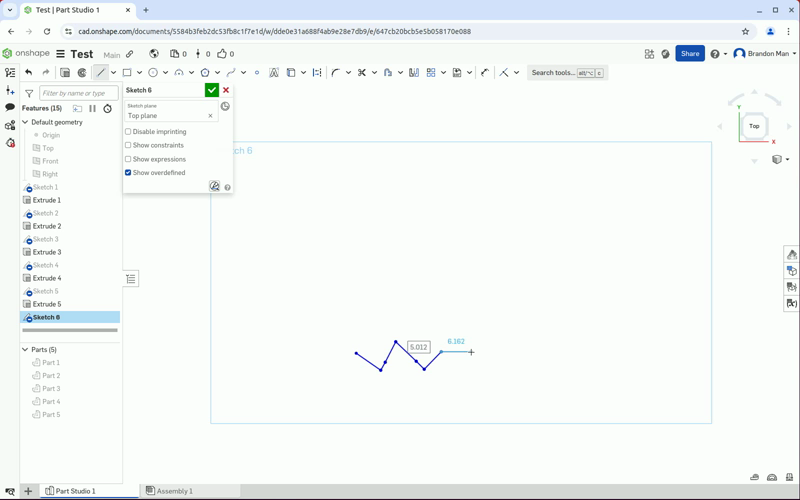
mouse_move(397, 330)
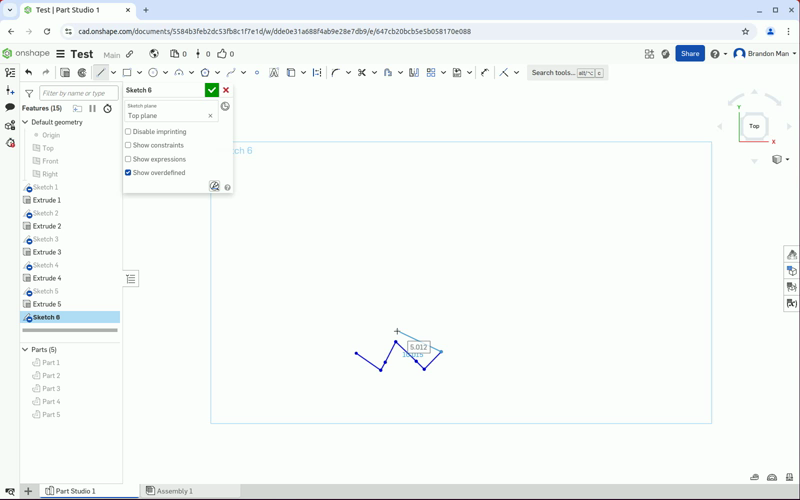
click(397, 330)
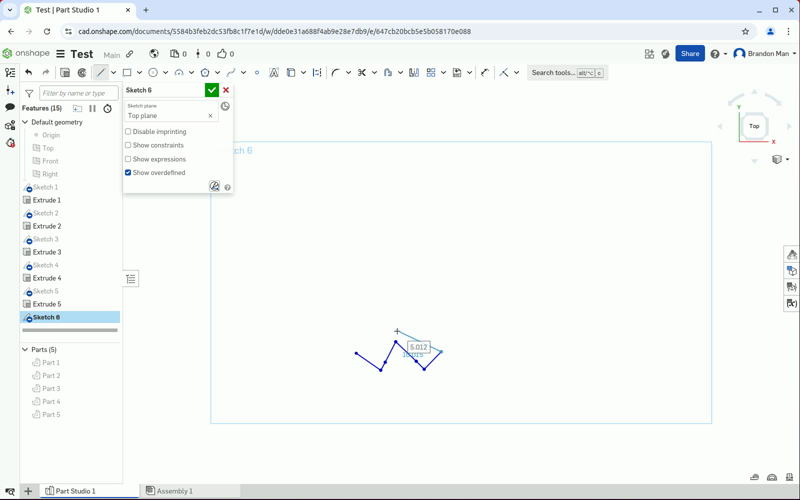
key_up(shift)
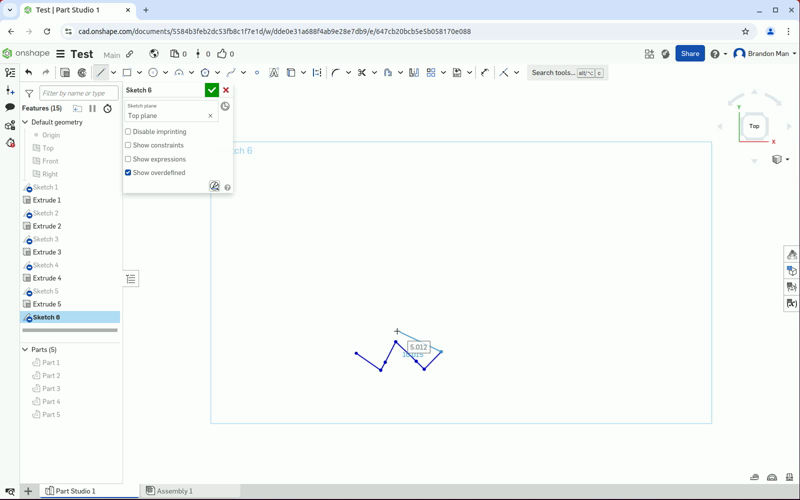
mouse_move(427, 330)
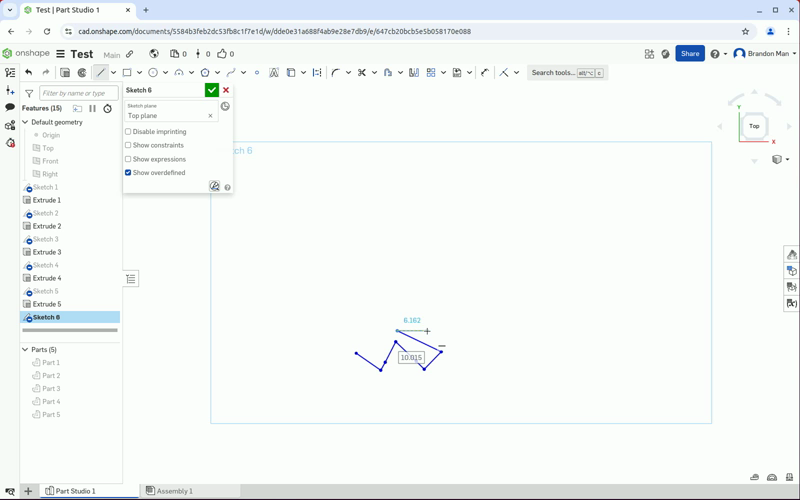
key_down(shift)
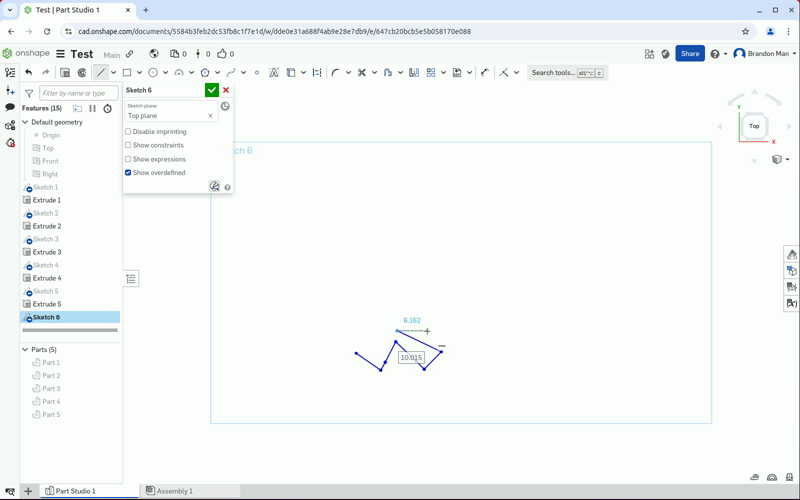
mouse_move(356, 353)
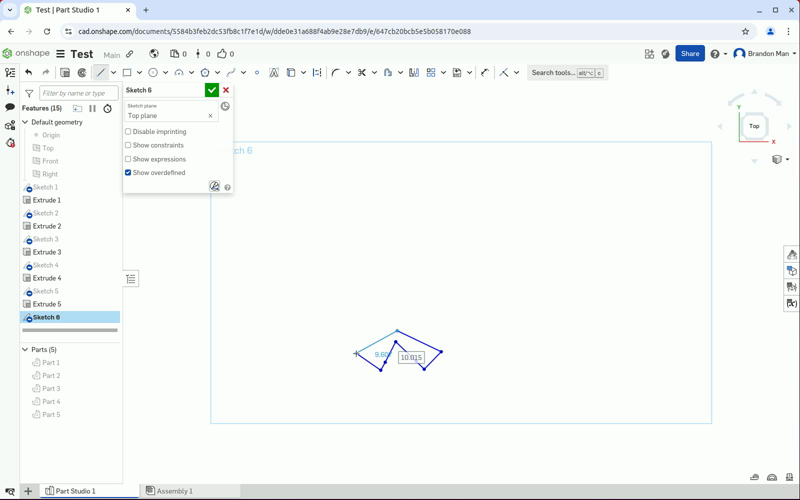
key_up(shift)
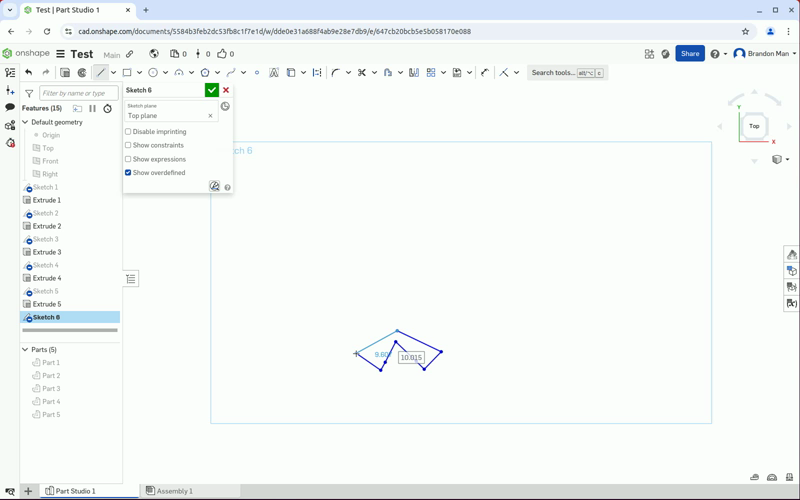
click(356, 353)
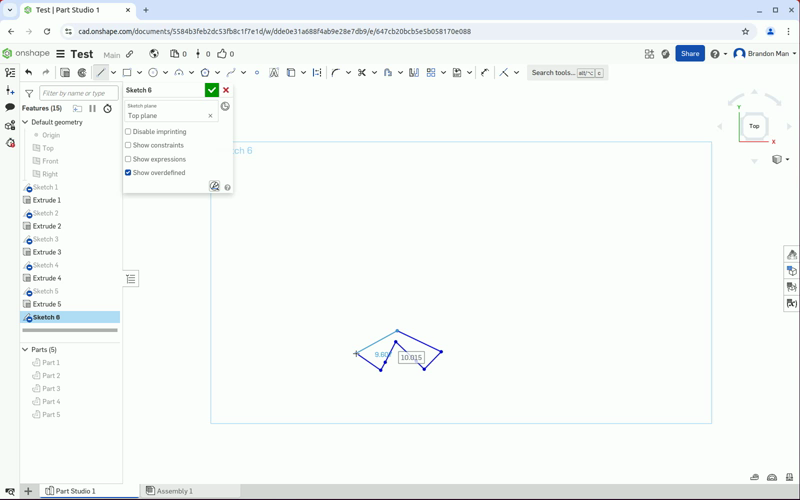
key(esc)
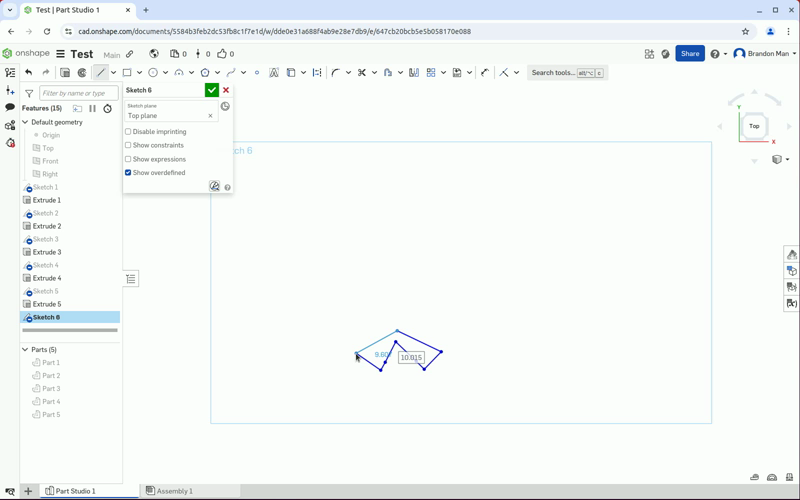
mouse_move(424, 355)
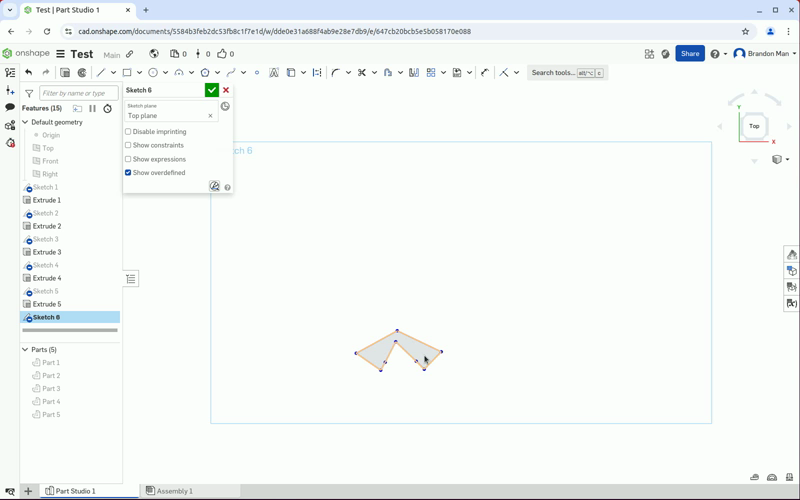
scroll(6)
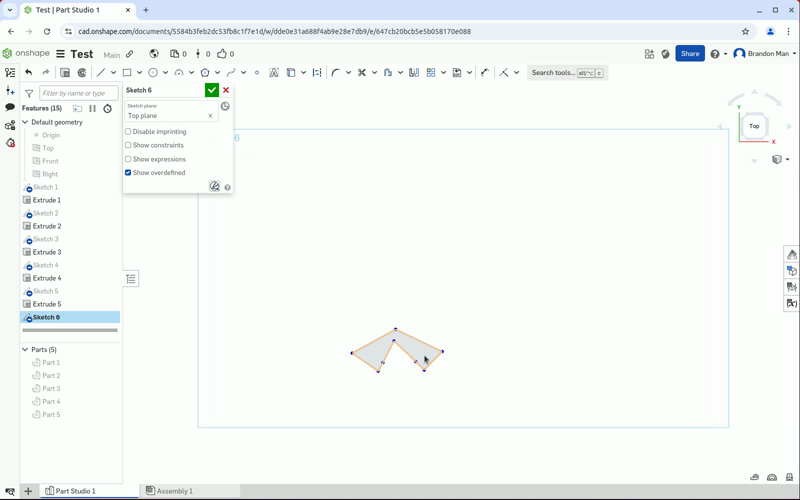
scroll(6)
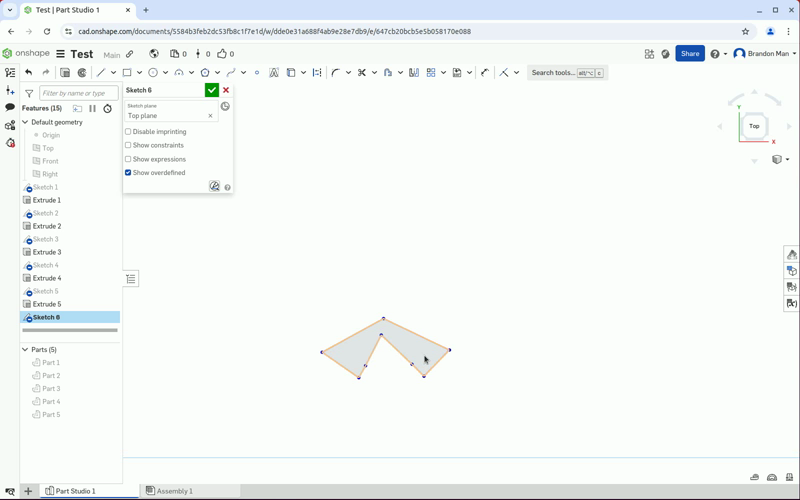
scroll(6)
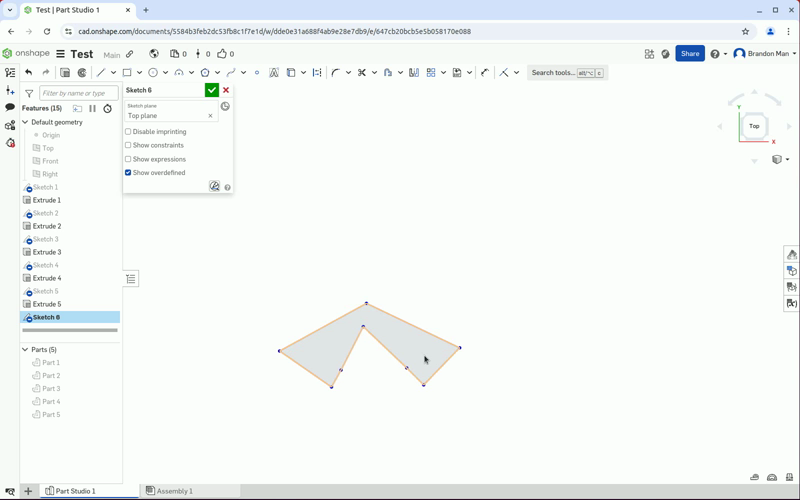
scroll(6)
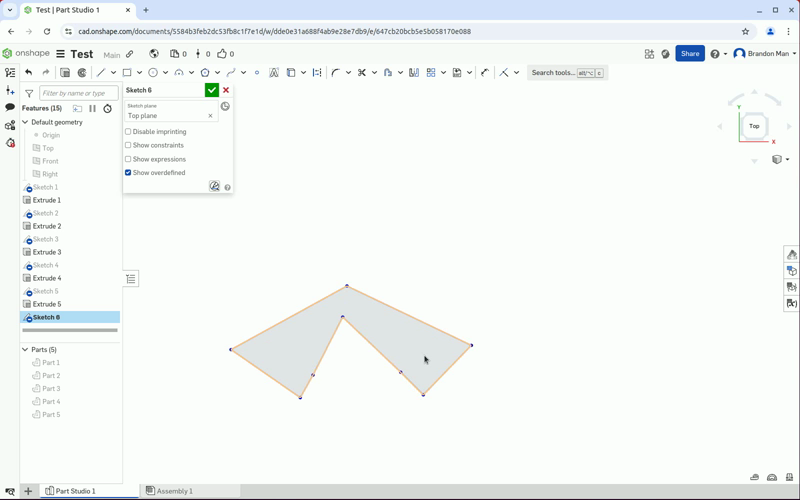
scroll(6)
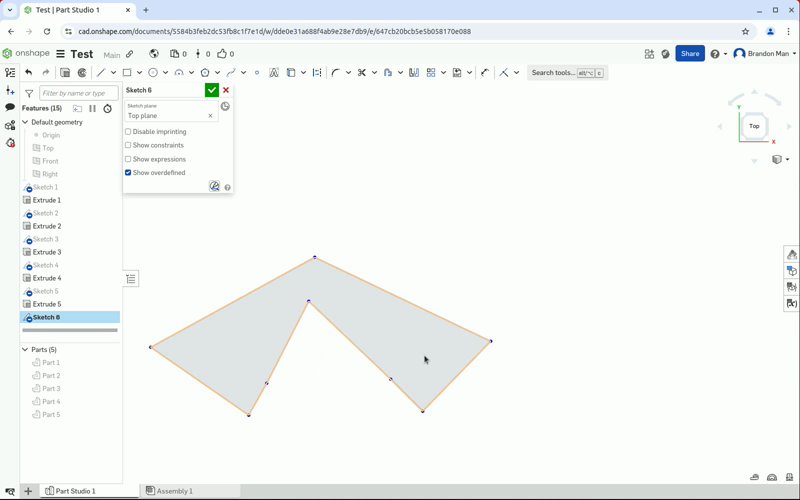
scroll(6)
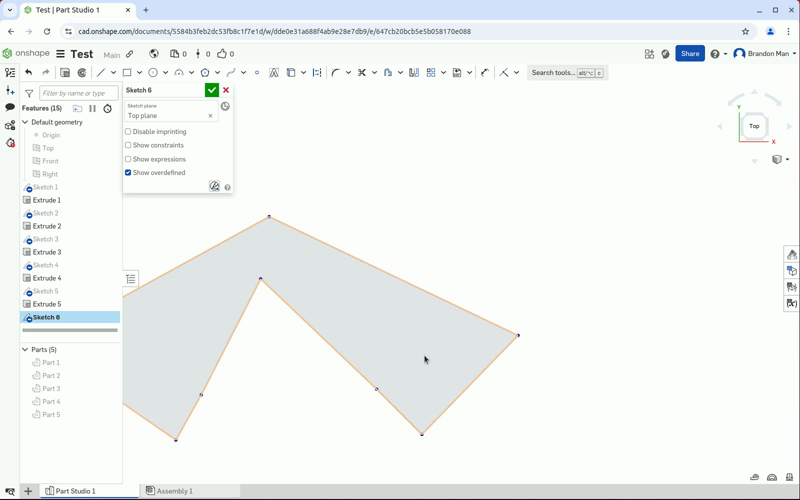
scroll(6)
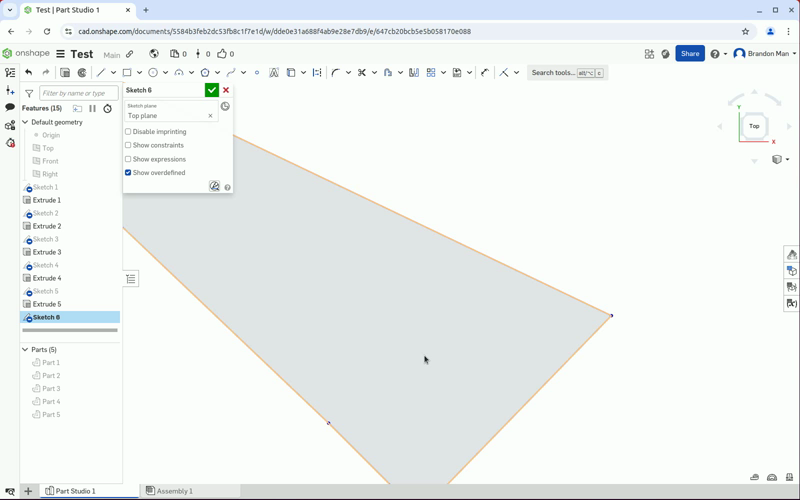
click(424, 355)
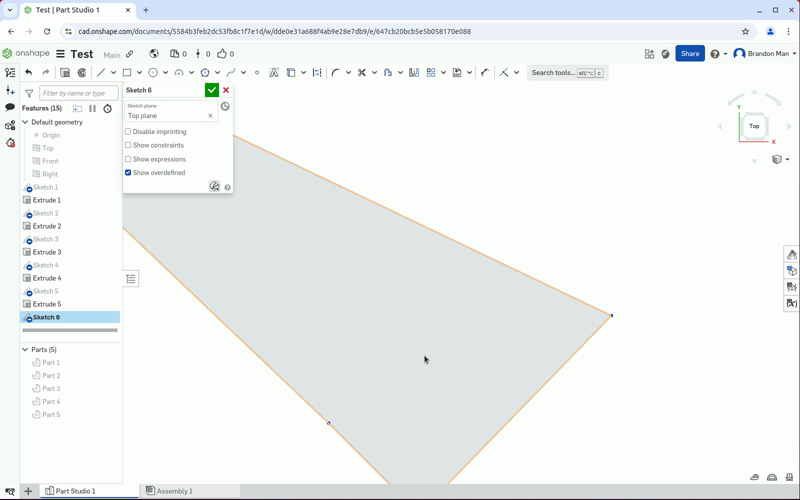
scroll(-6)
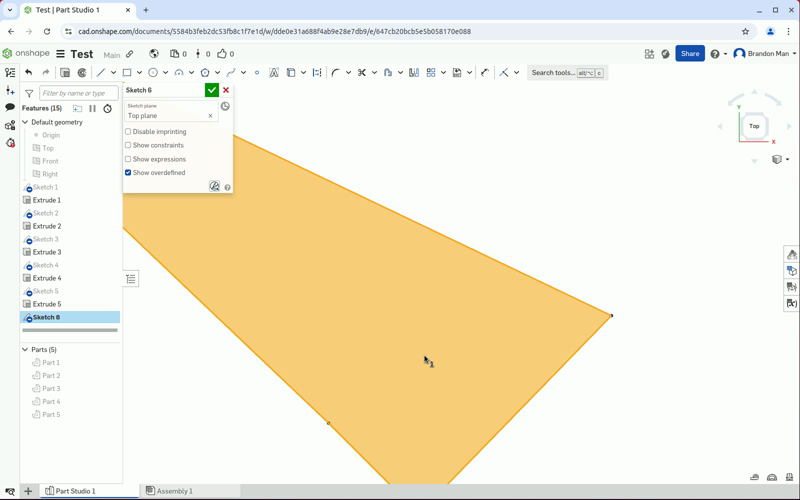
scroll(-6)
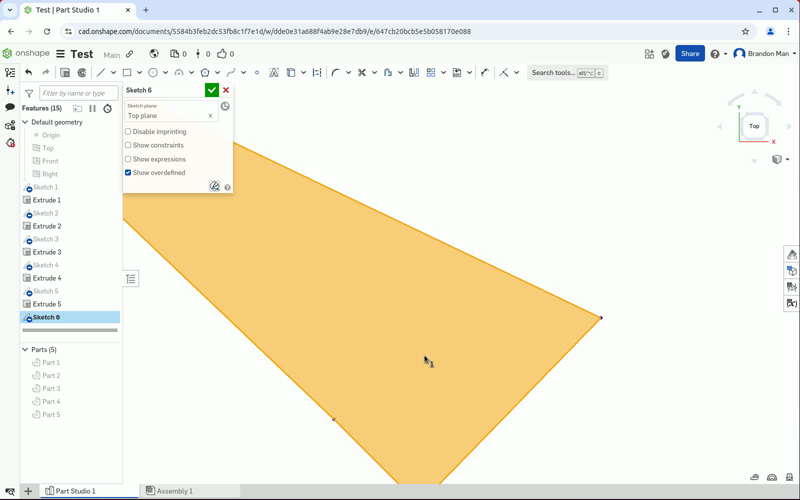
scroll(-6)
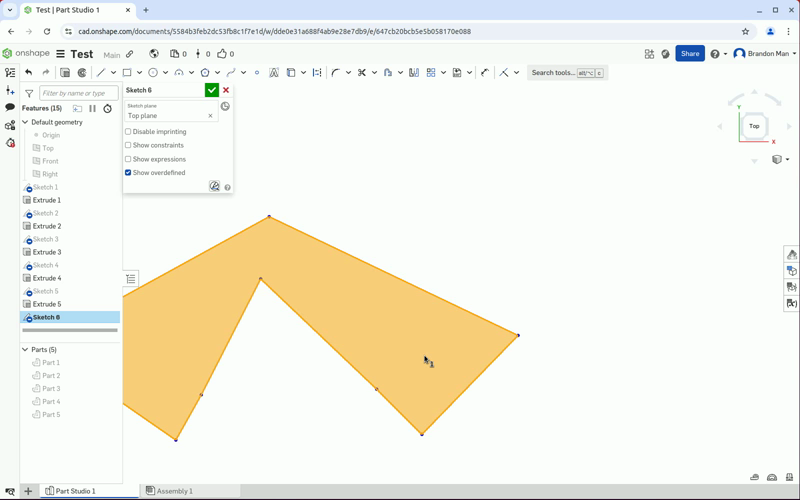
scroll(-6)
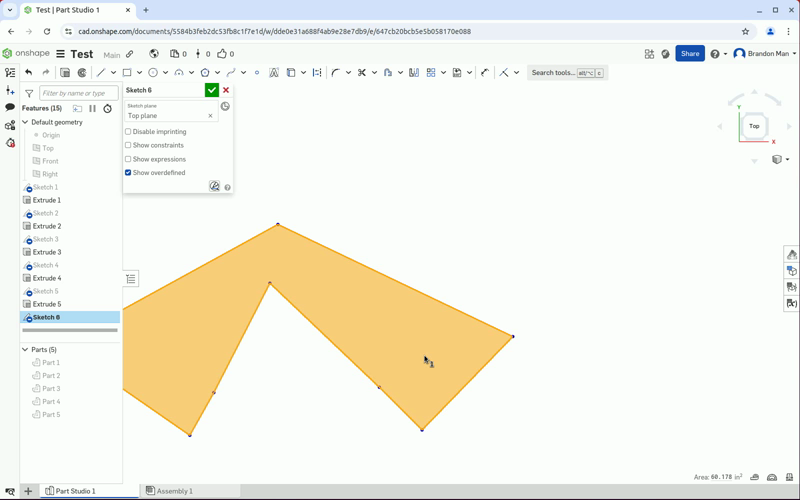
scroll(-6)
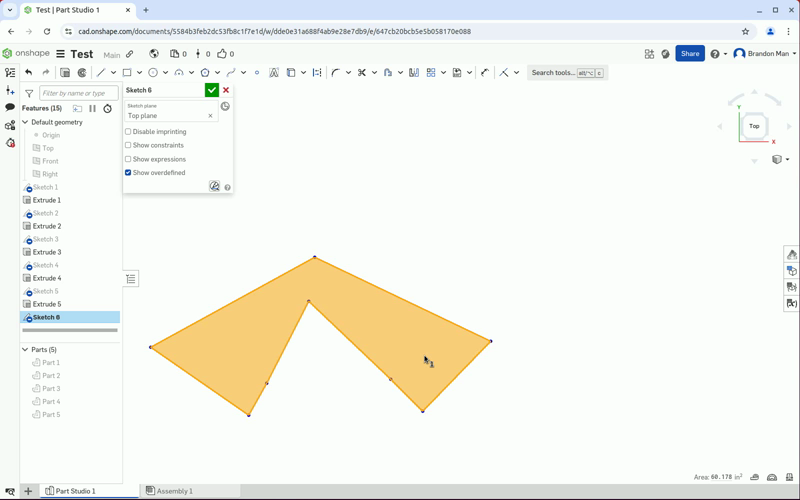
scroll(-6)
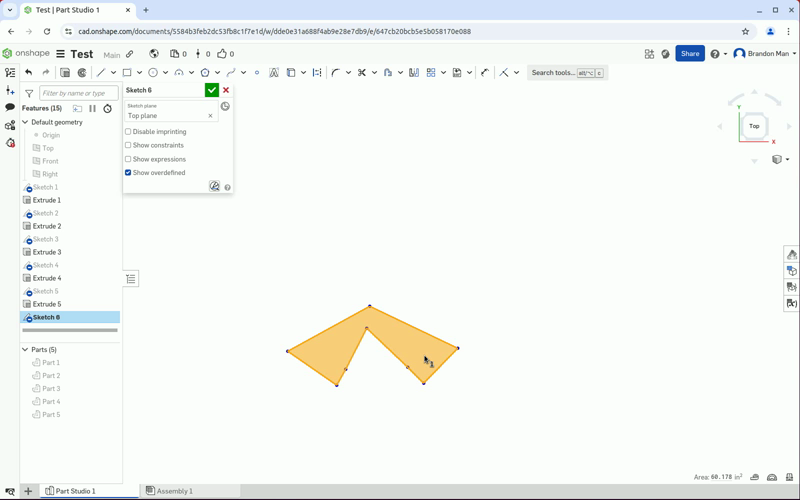
scroll(-6)
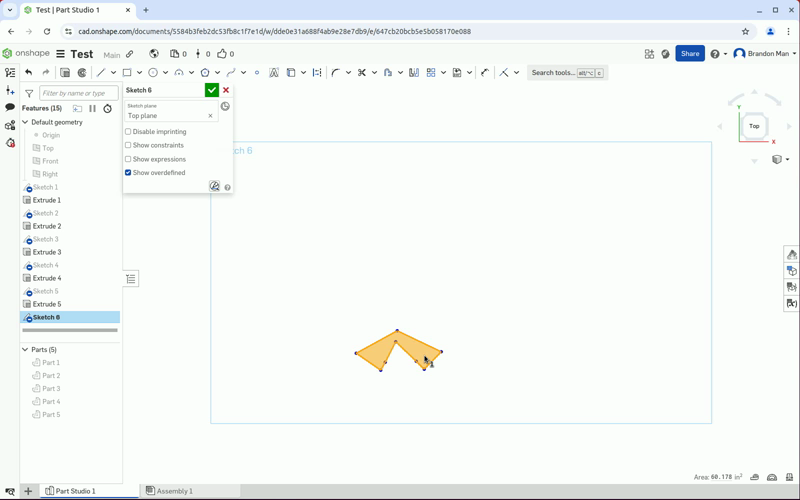
mouse_move(73, 352)
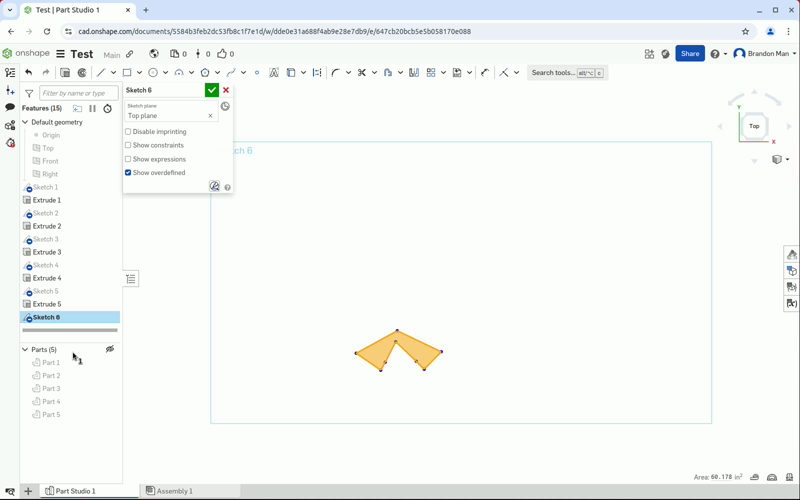
key(shift+y)
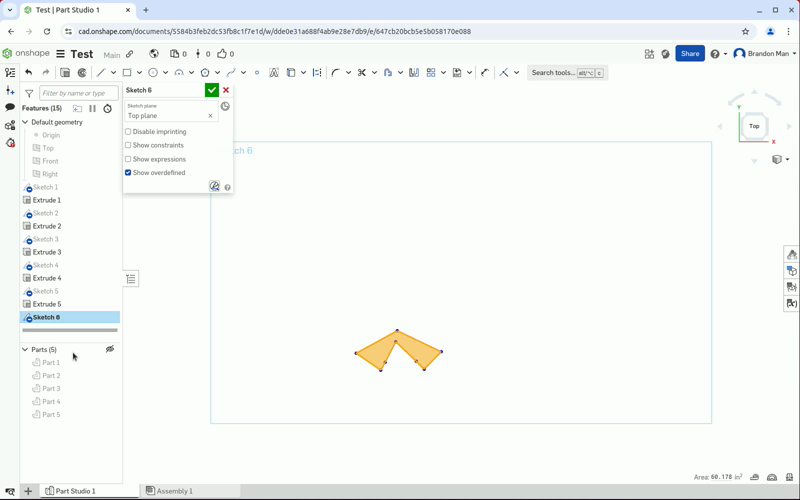
key(shift+e)
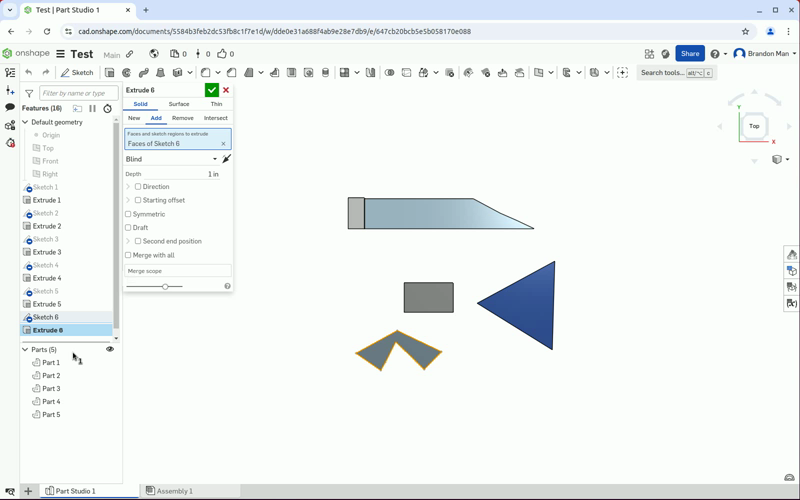
mouse_move(143, 106)
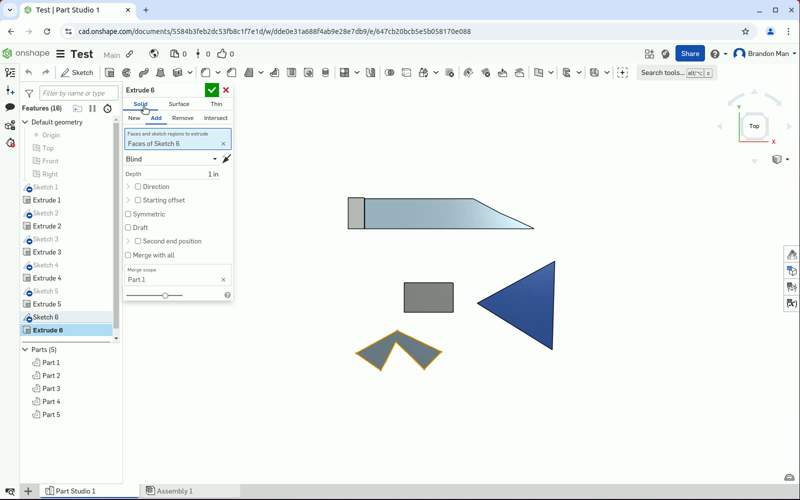
click(143, 106)
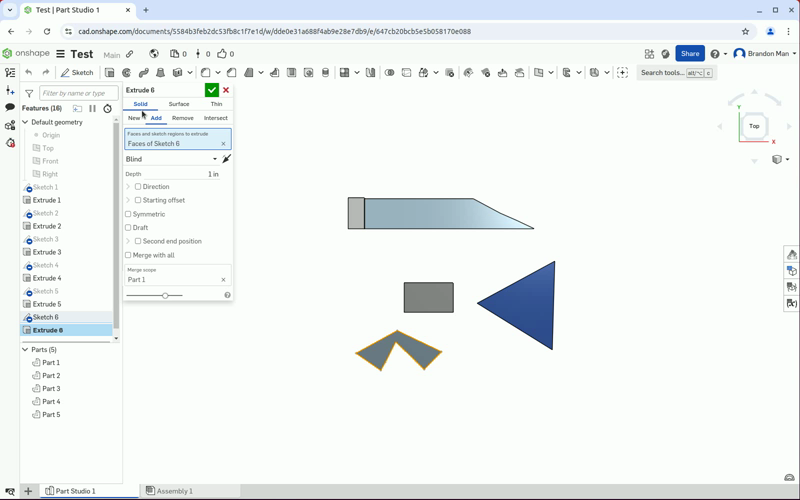
mouse_move(137, 120)
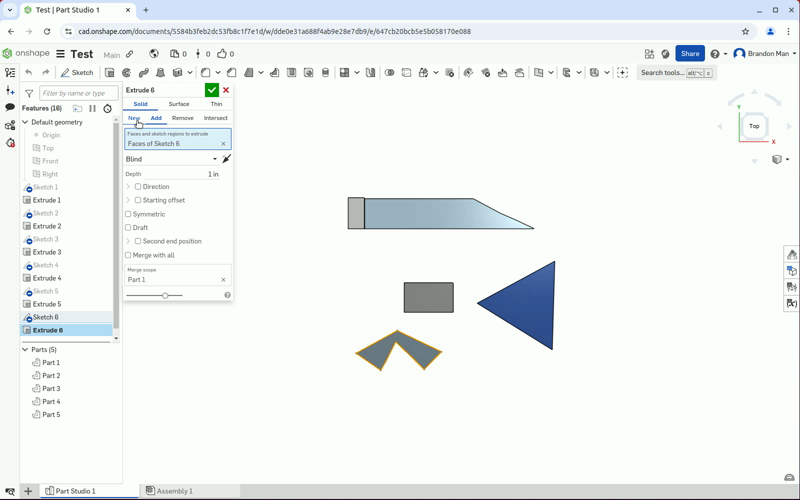
click(137, 120)
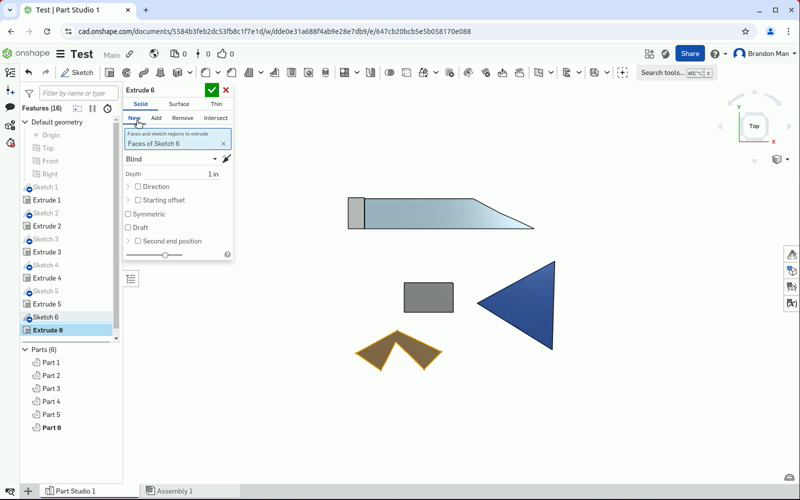
key(tab, 4)
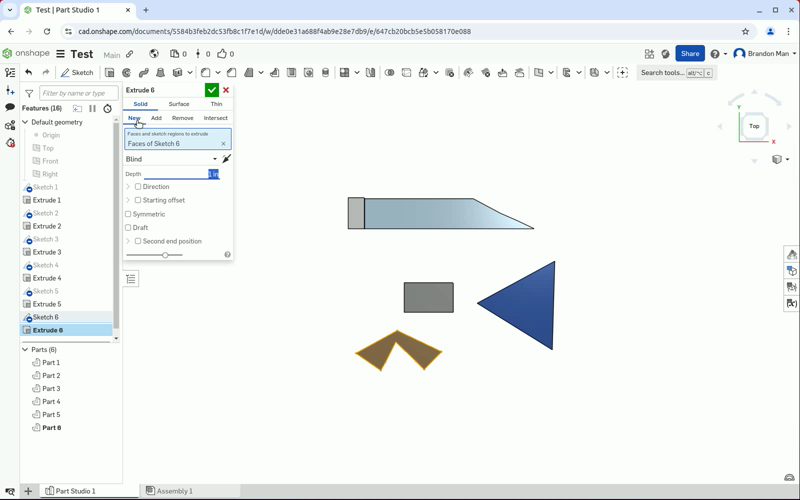
text(-1.444)
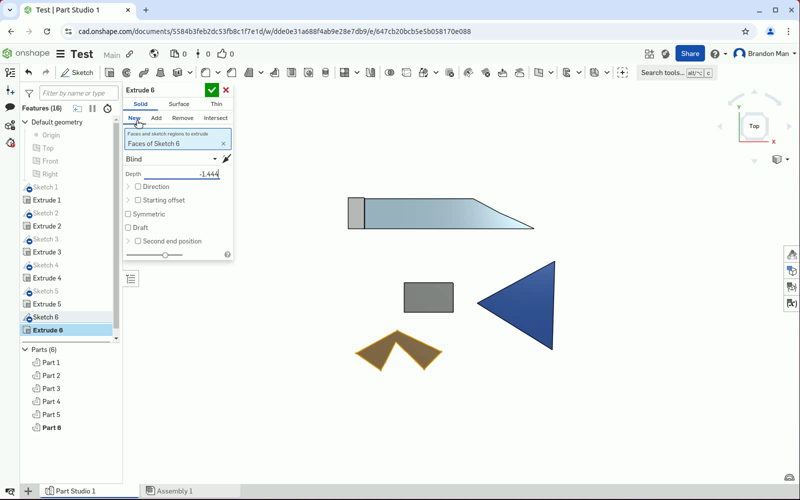
key(enter)
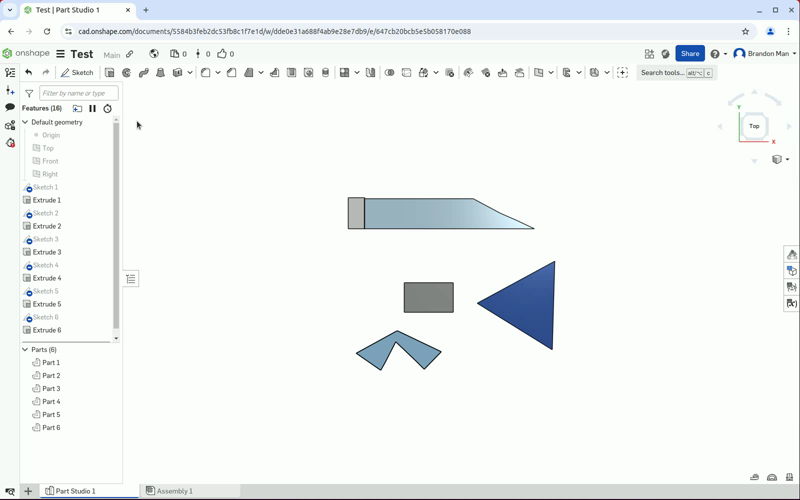
key(shift+h)
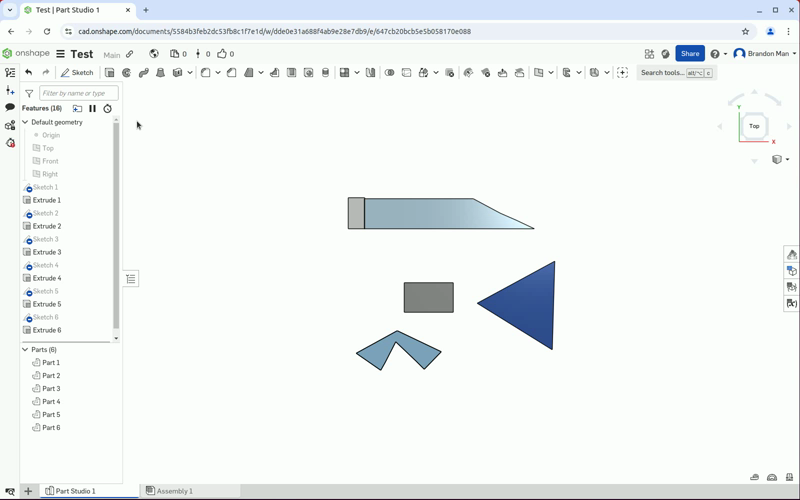
key(shift+h)
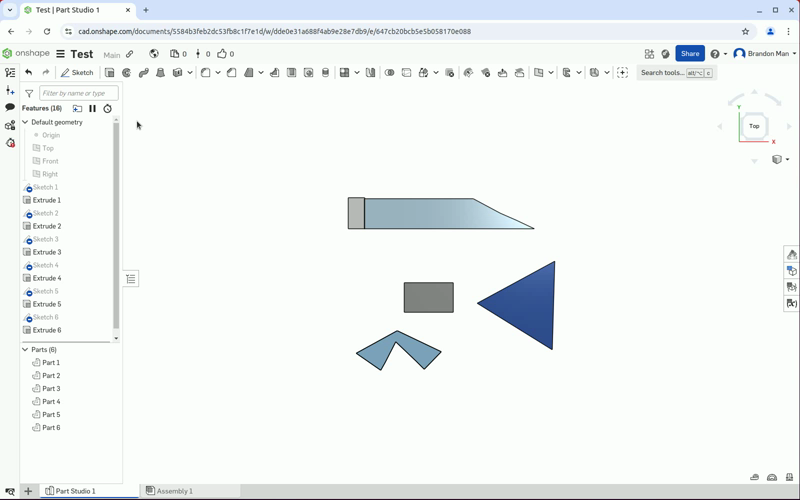
mouse_move(69, 189)
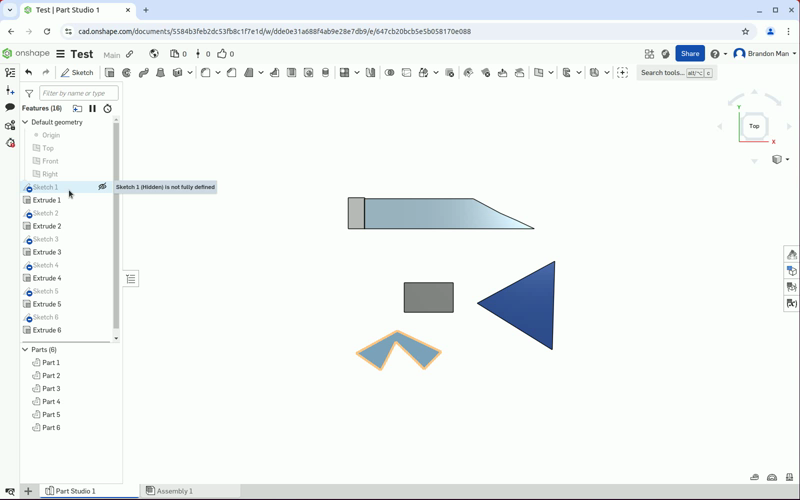
click(69, 189)
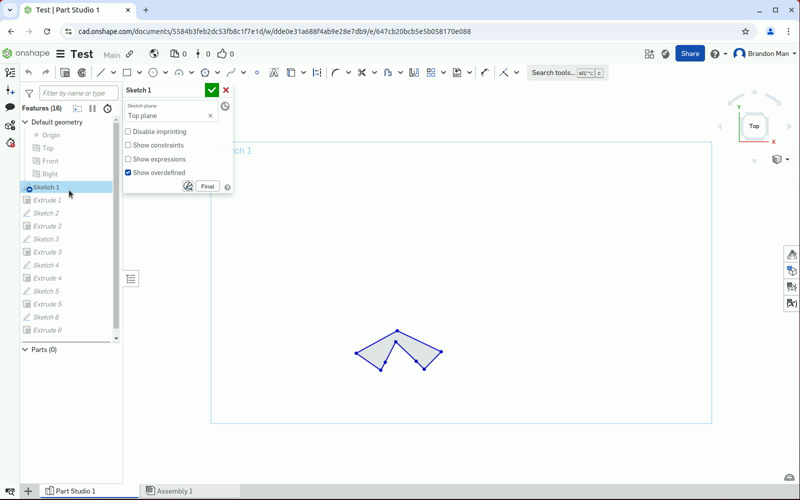
mouse_move(229, 92)
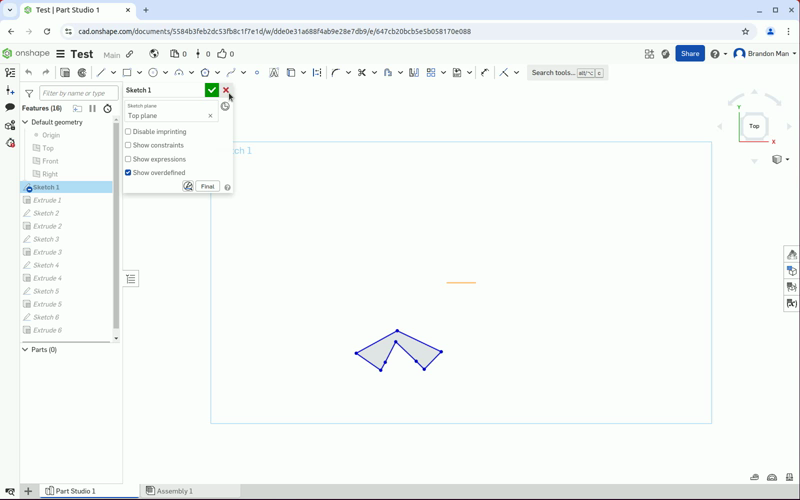
click(229, 92)
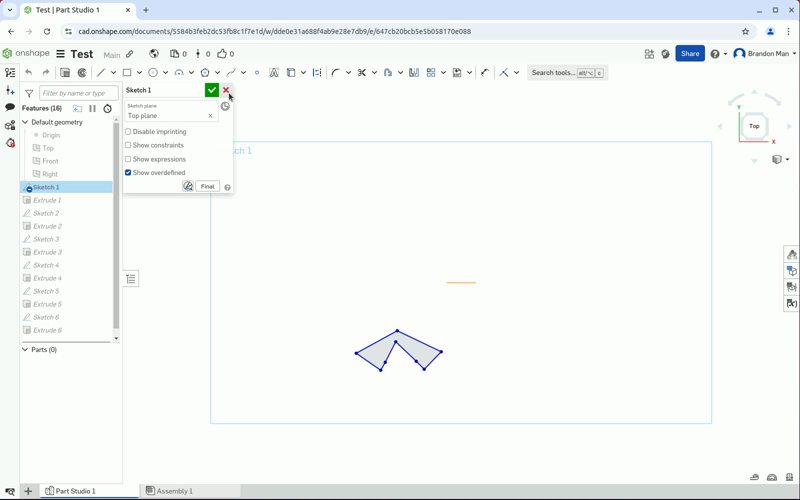
key(shift+s)
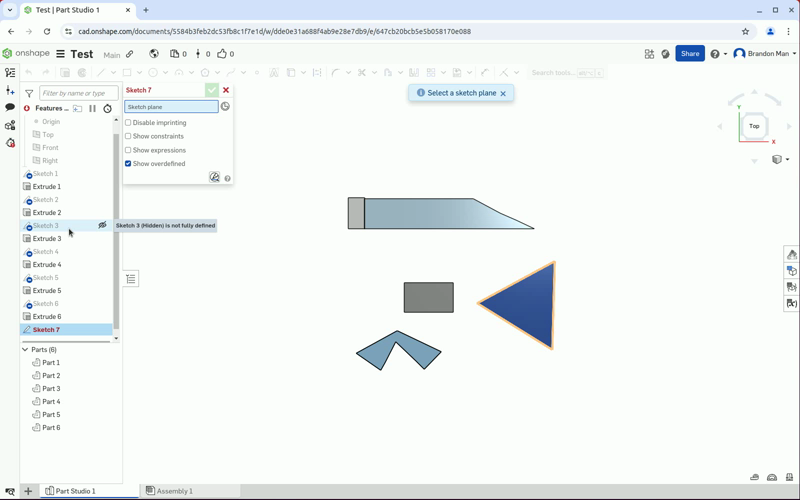
scroll(3)
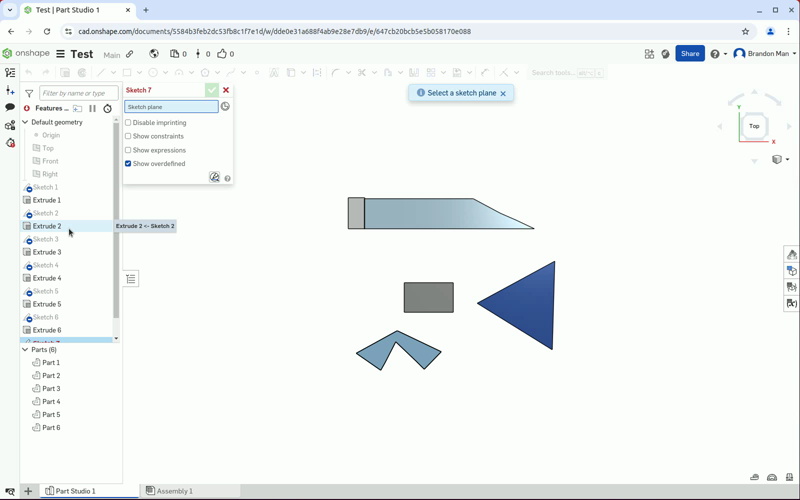
mouse_move(69, 150)
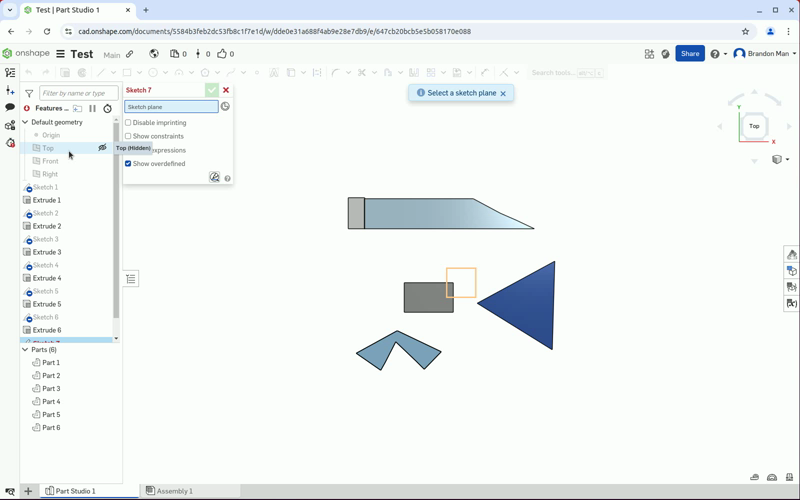
click(69, 150)
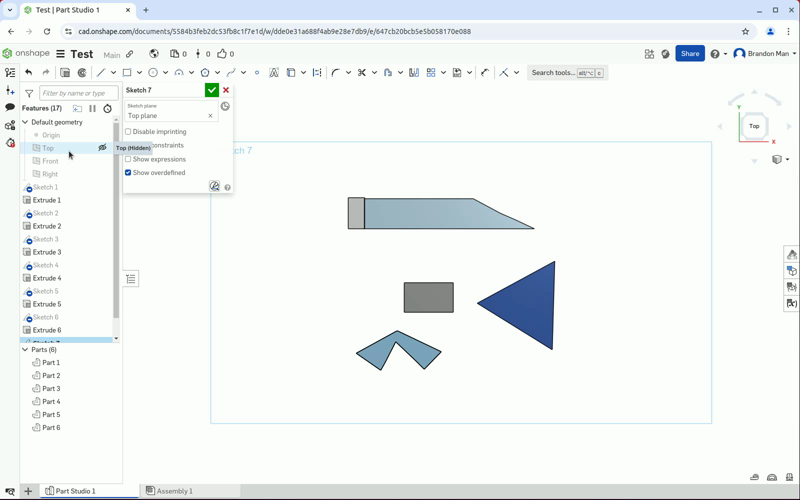
mouse_move(73, 352)
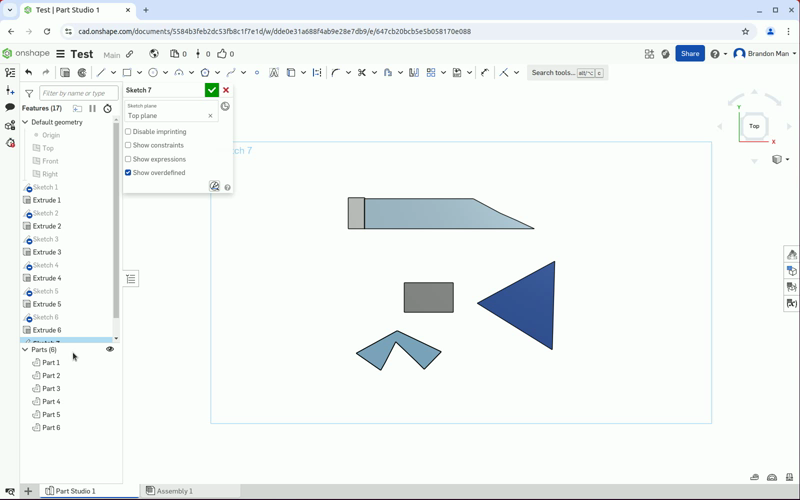
key(y)
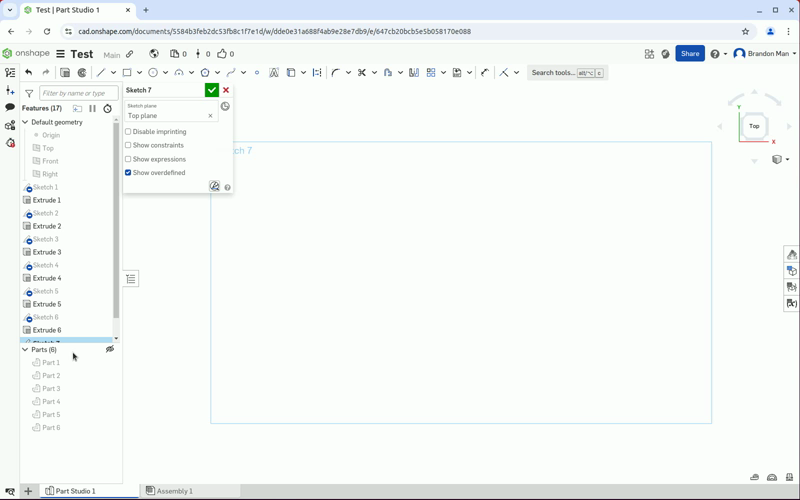
key(l)
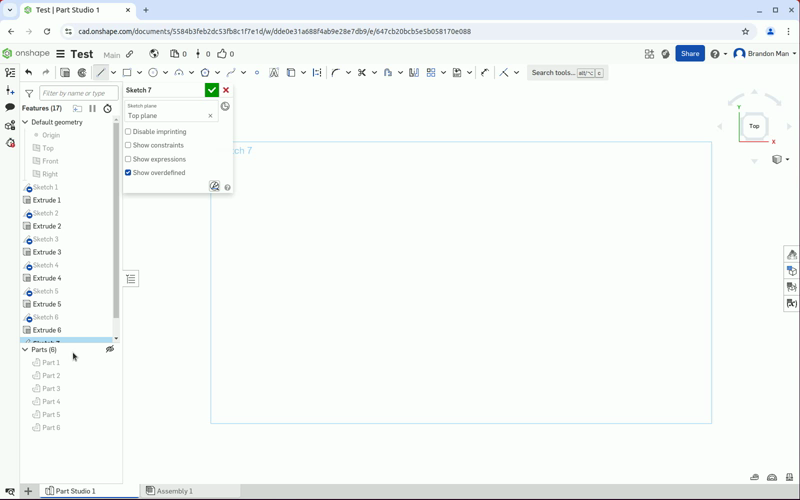
key_down(shift)
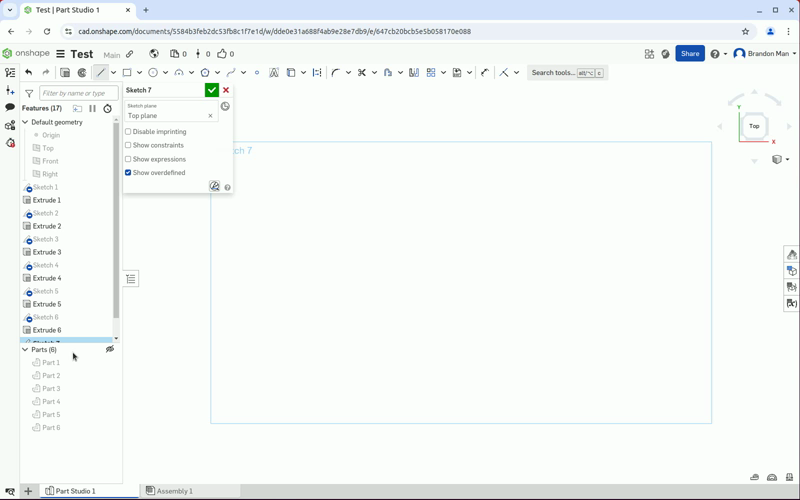
mouse_move(384, 361)
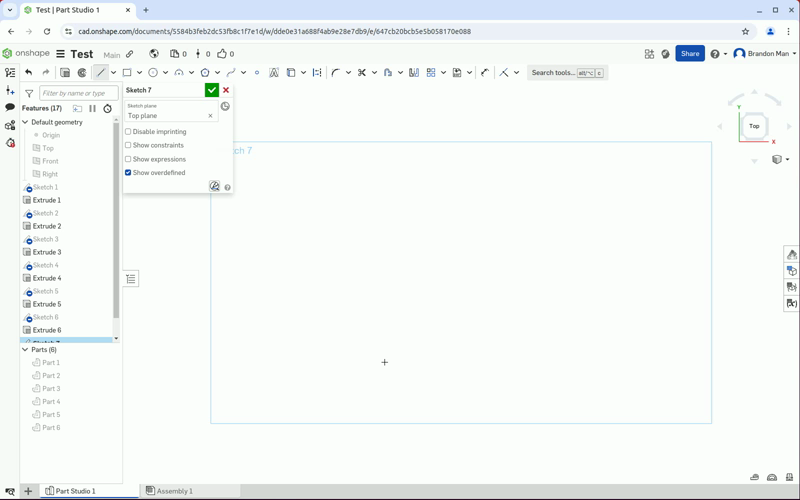
click(384, 361)
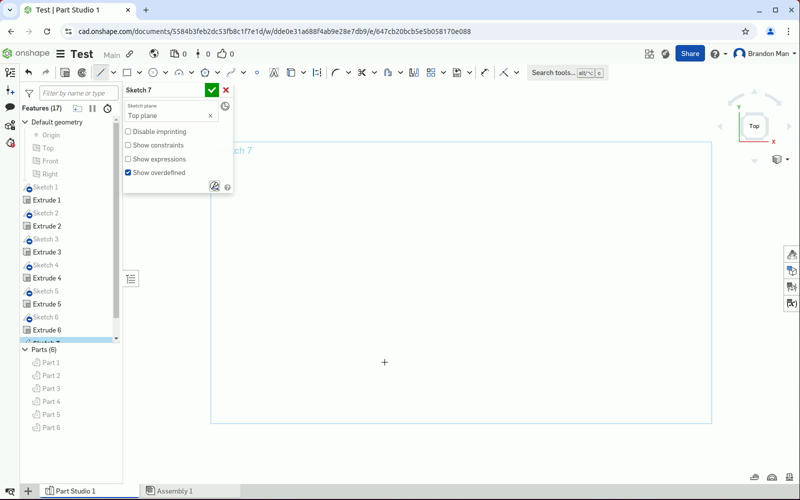
key_up(shift)
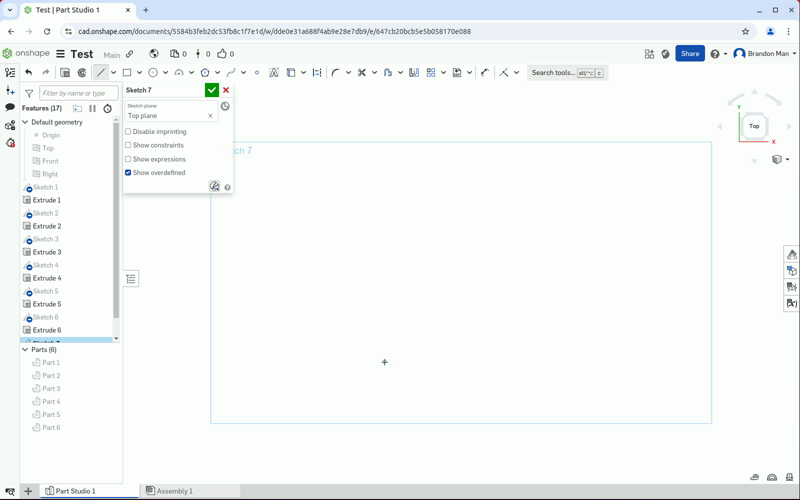
key_down(shift)
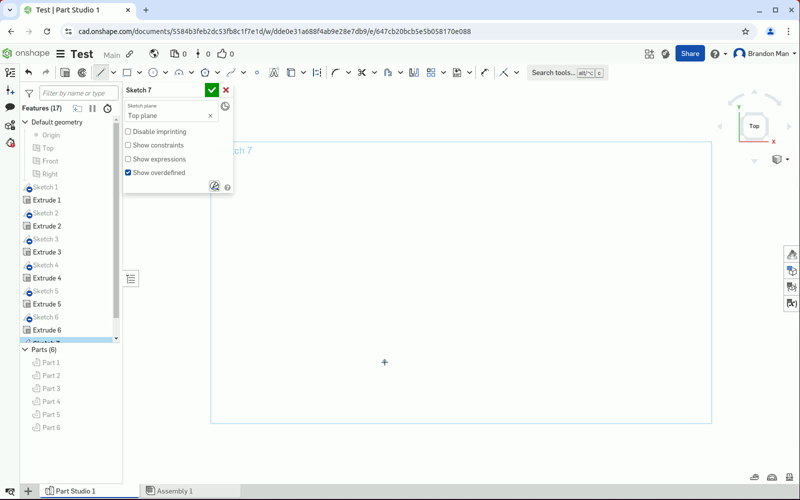
mouse_move(414, 361)
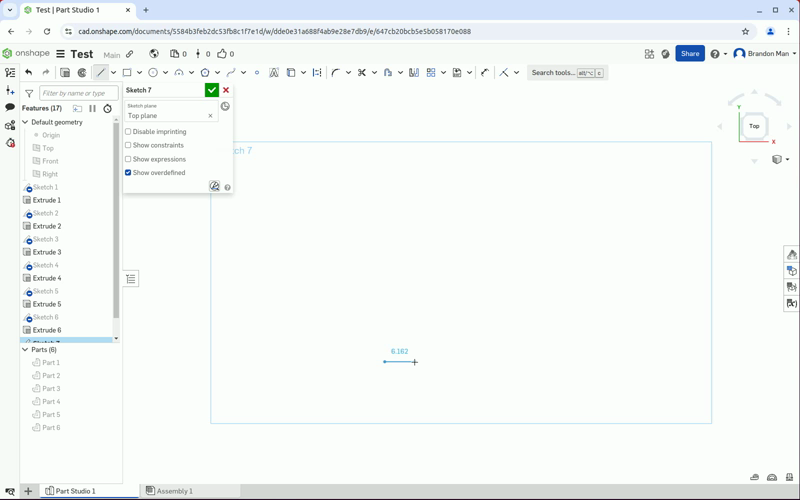
mouse_move(397, 367)
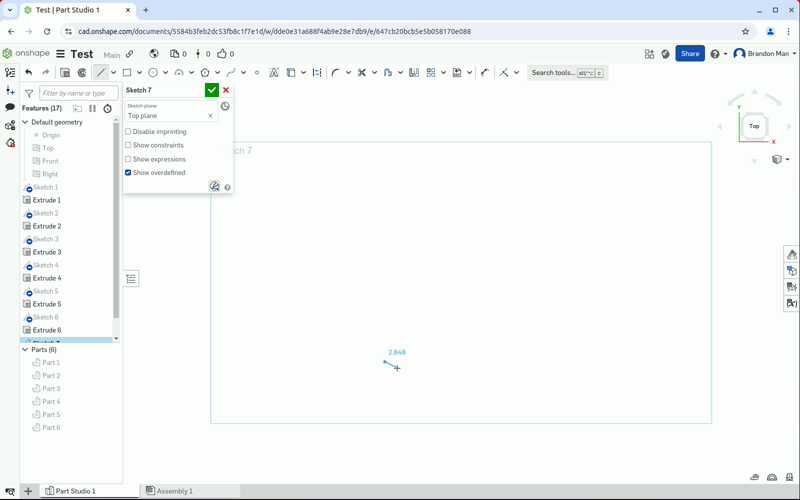
click(397, 367)
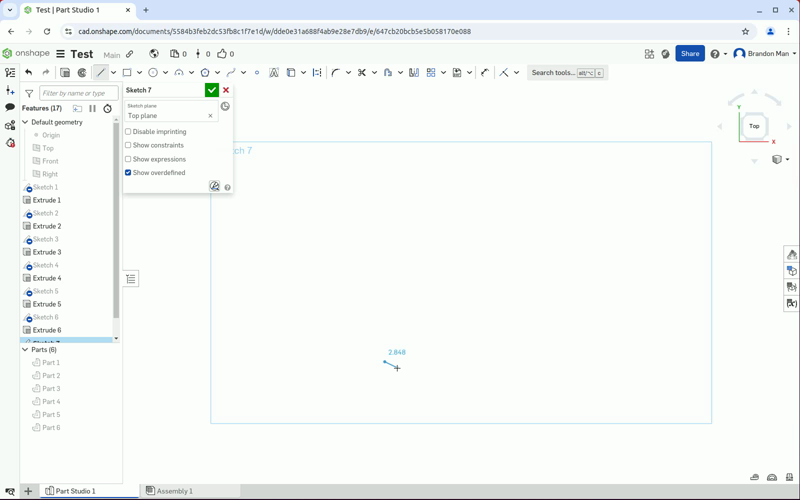
key_up(shift)
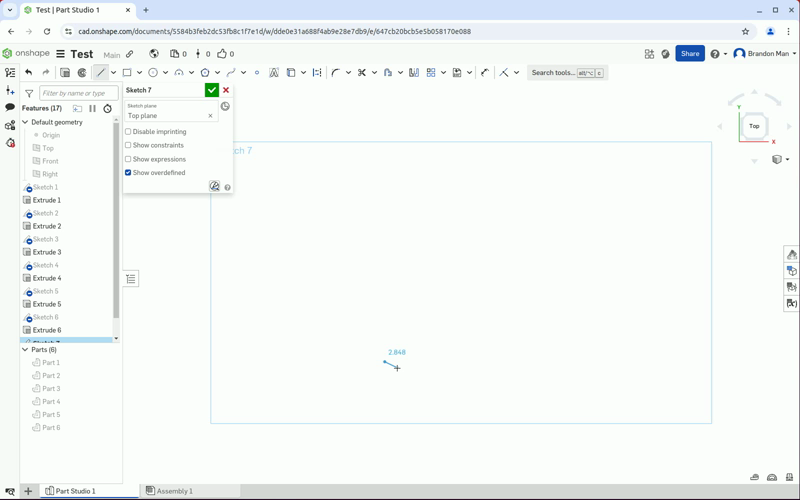
key_down(shift)
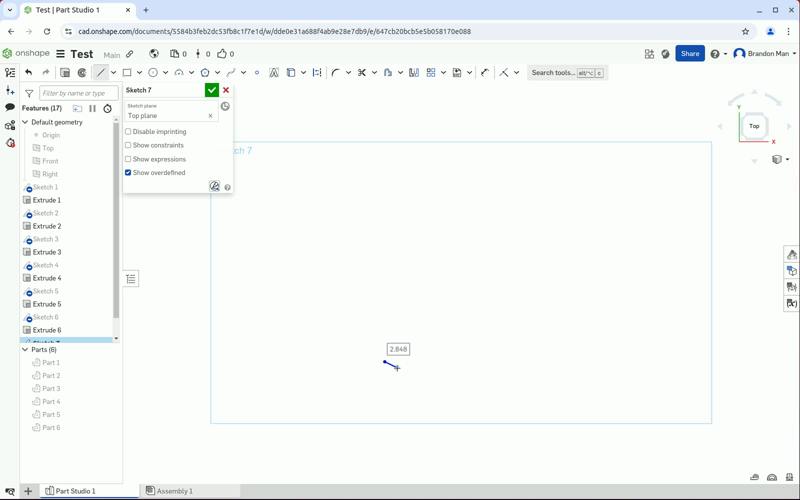
mouse_move(427, 367)
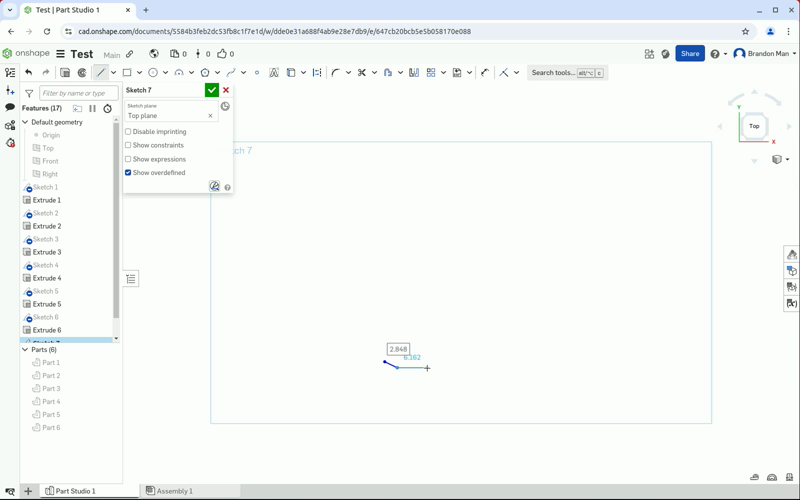
mouse_move(416, 360)
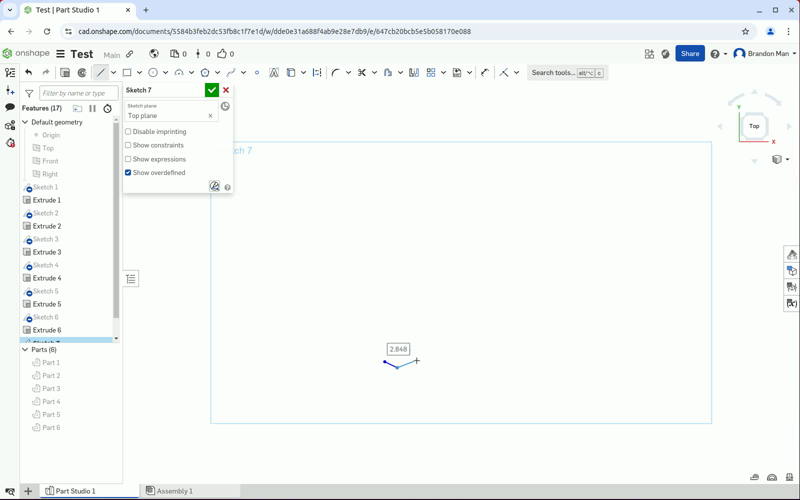
click(416, 360)
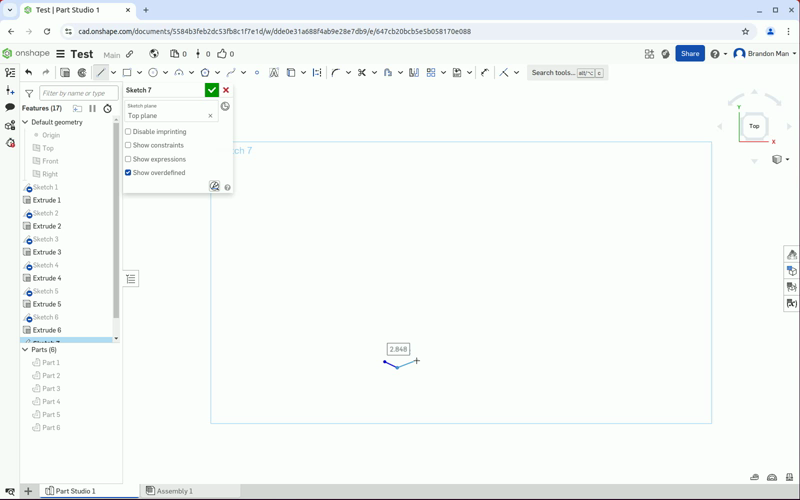
key_up(shift)
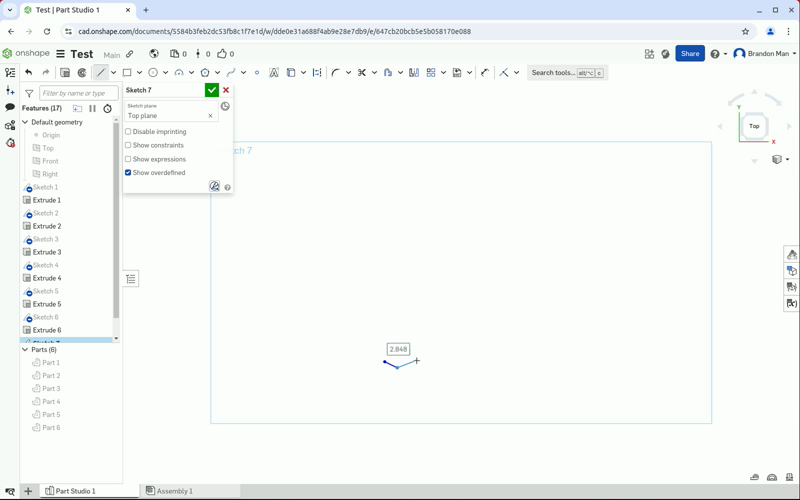
key_down(shift)
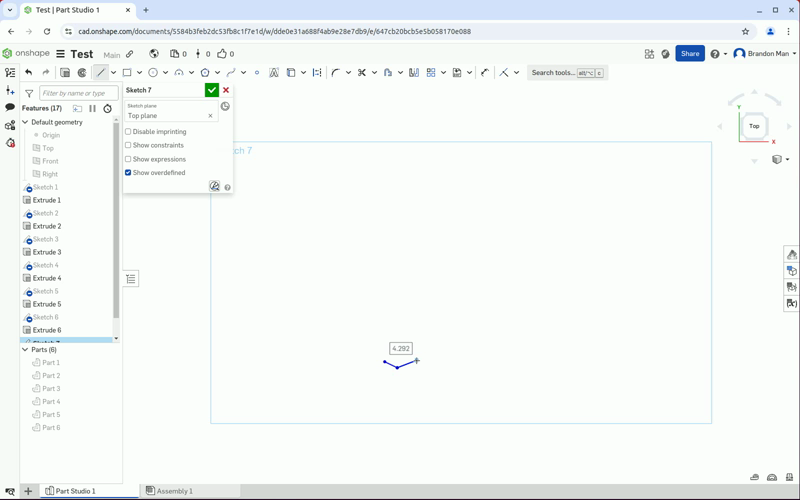
mouse_move(447, 360)
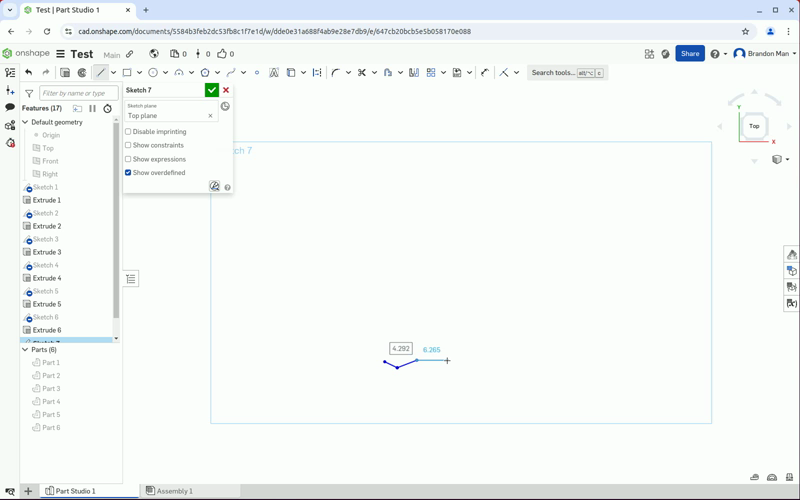
mouse_move(396, 339)
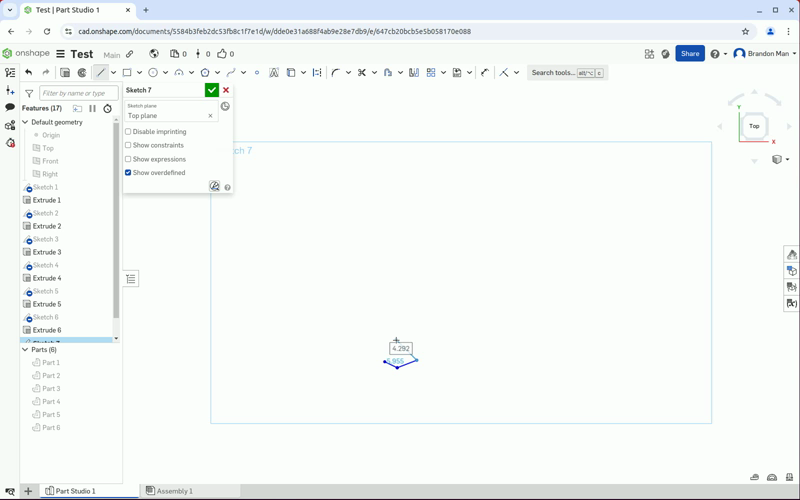
click(396, 339)
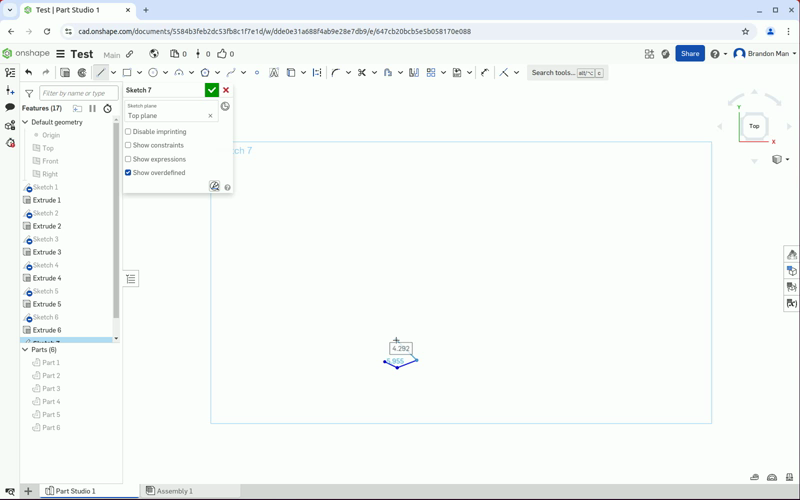
key_up(shift)
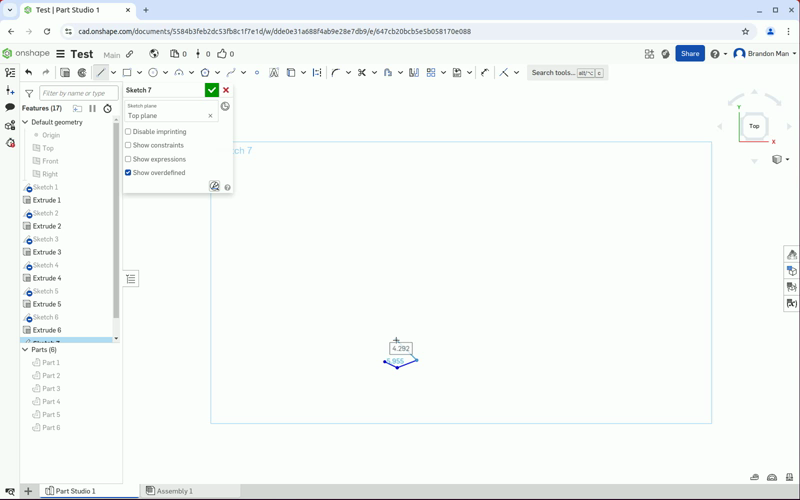
mouse_move(426, 339)
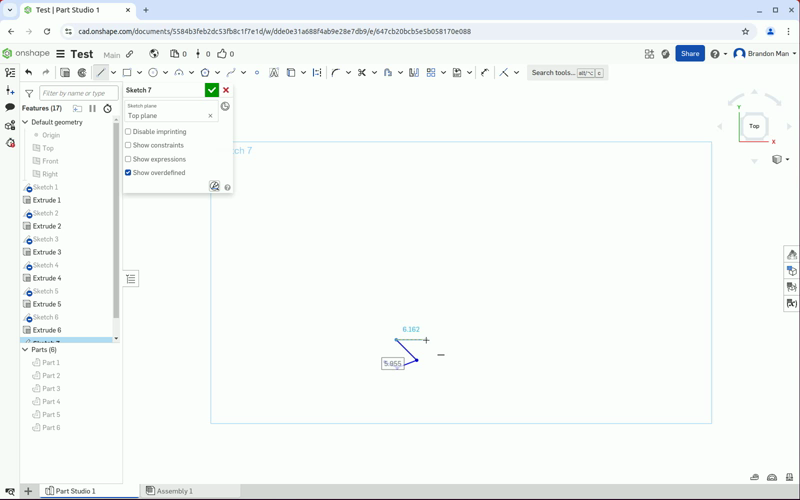
key_down(shift)
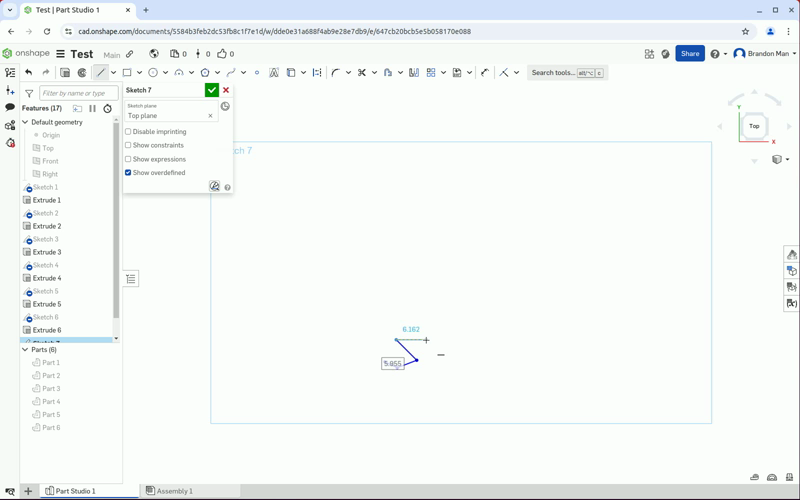
mouse_move(384, 361)
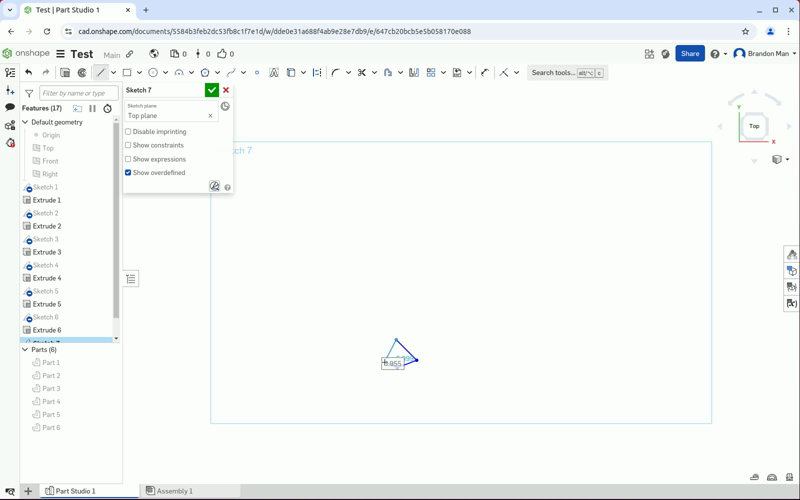
key_up(shift)
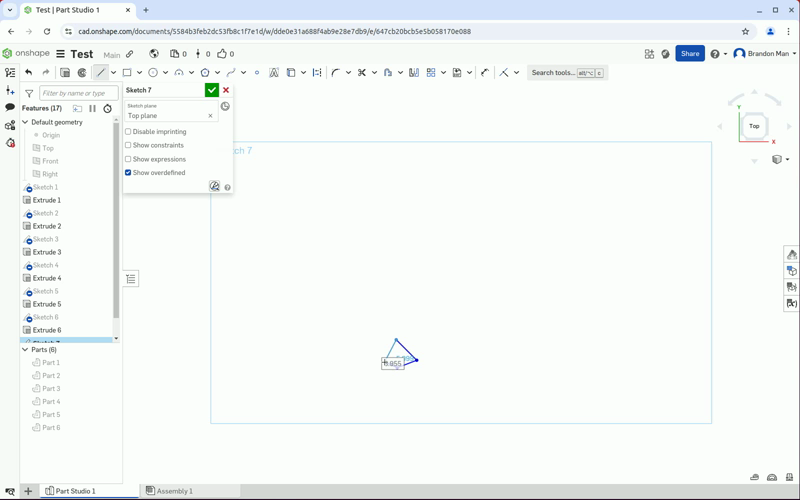
click(384, 361)
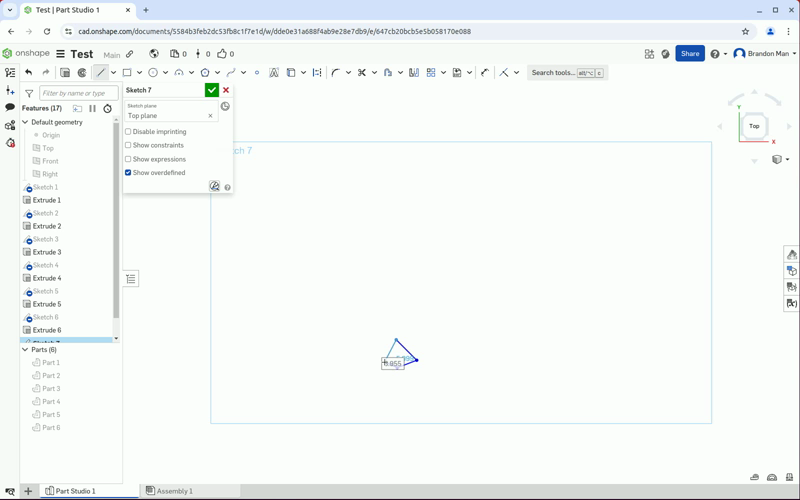
key(esc)
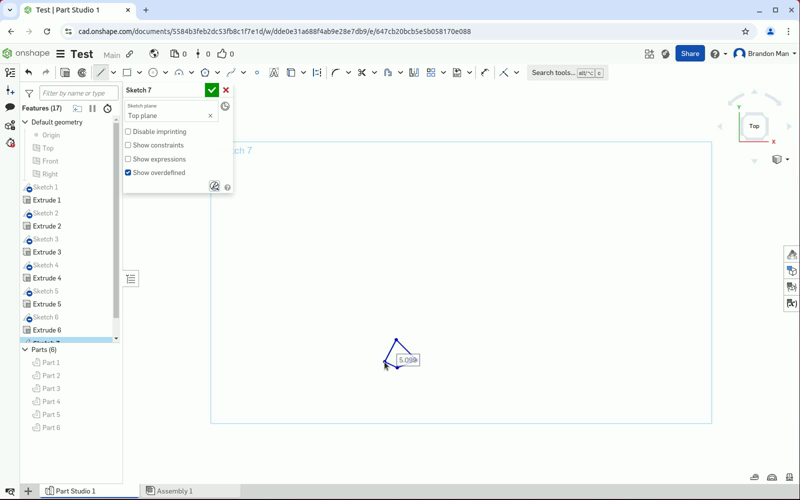
mouse_move(394, 353)
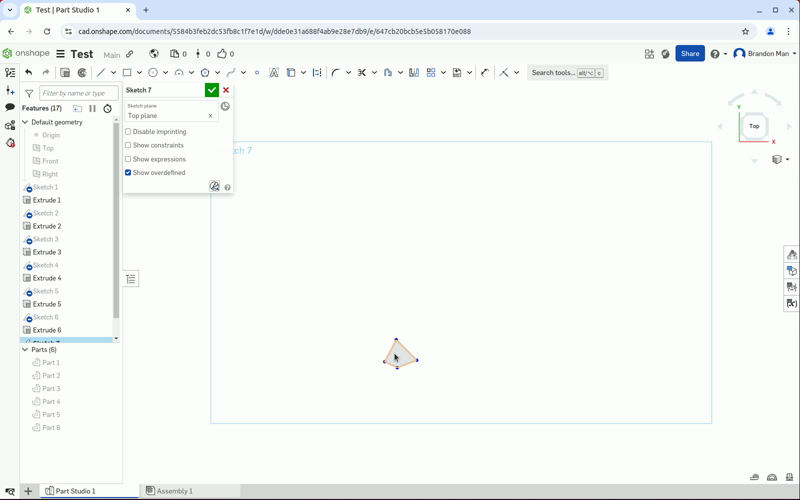
scroll(6)
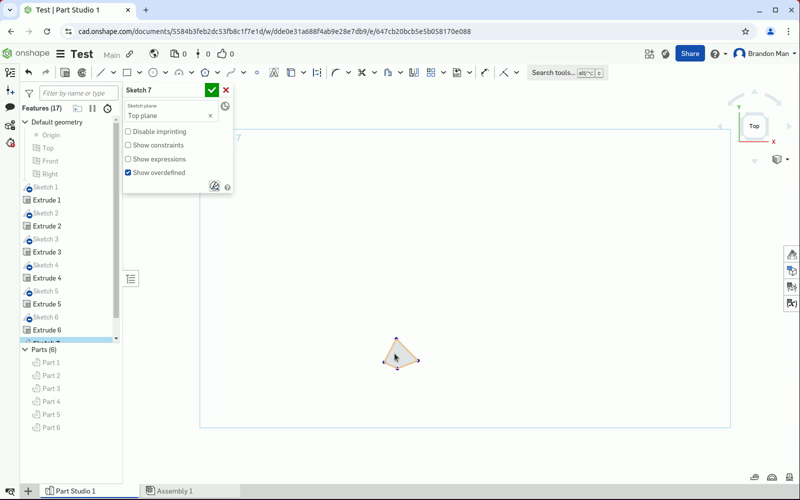
scroll(6)
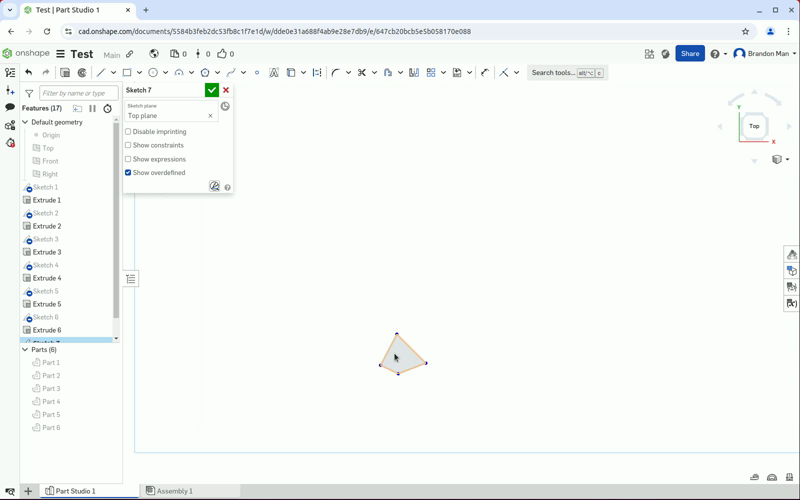
scroll(6)
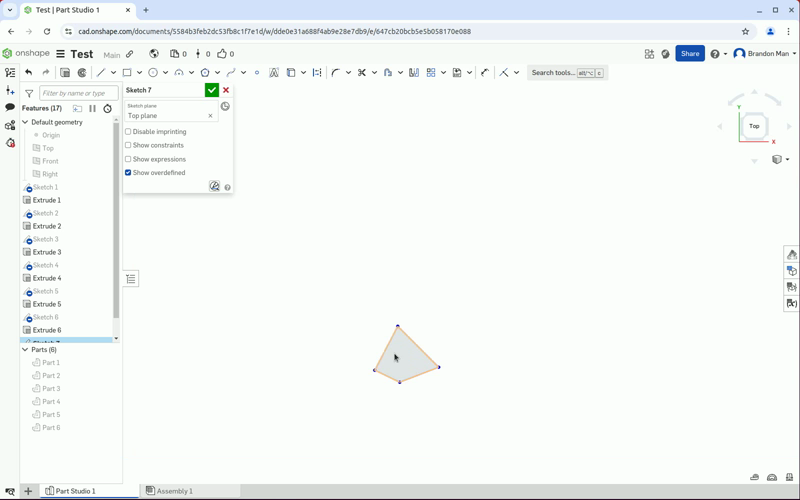
scroll(6)
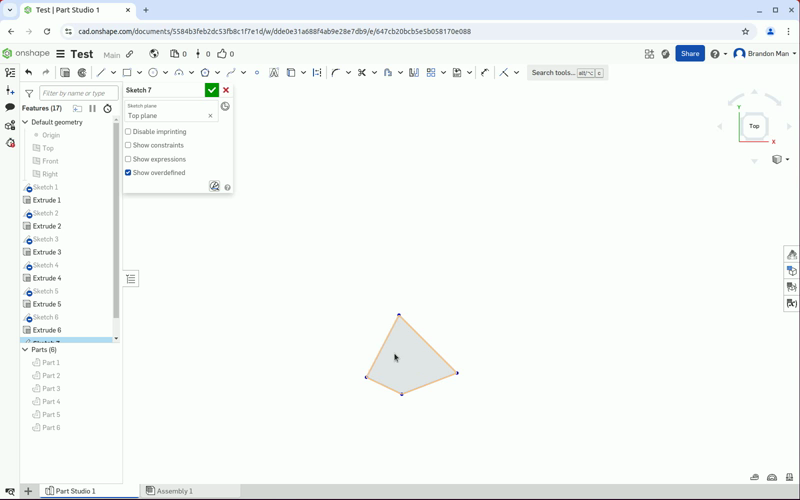
scroll(6)
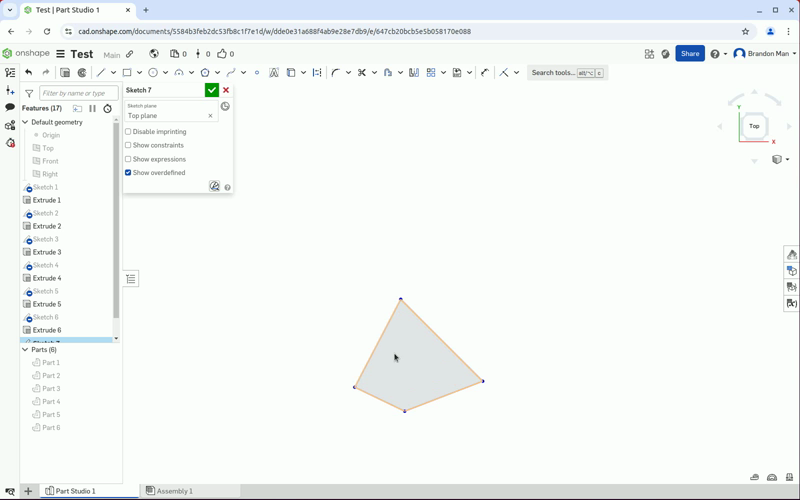
scroll(6)
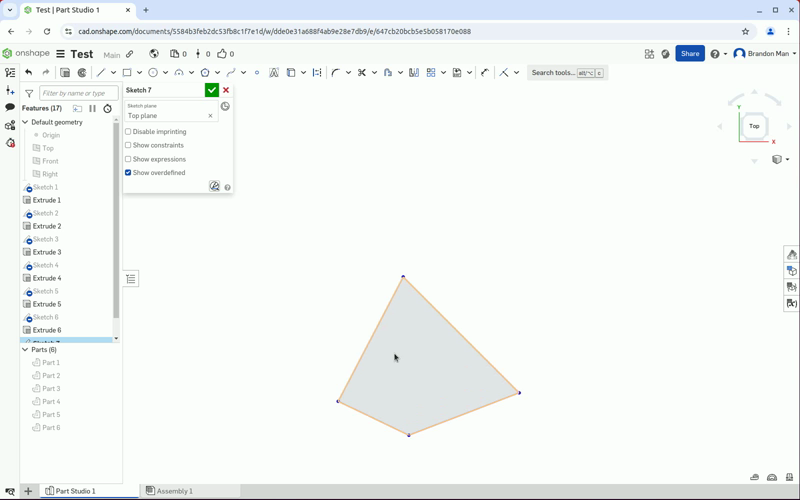
scroll(6)
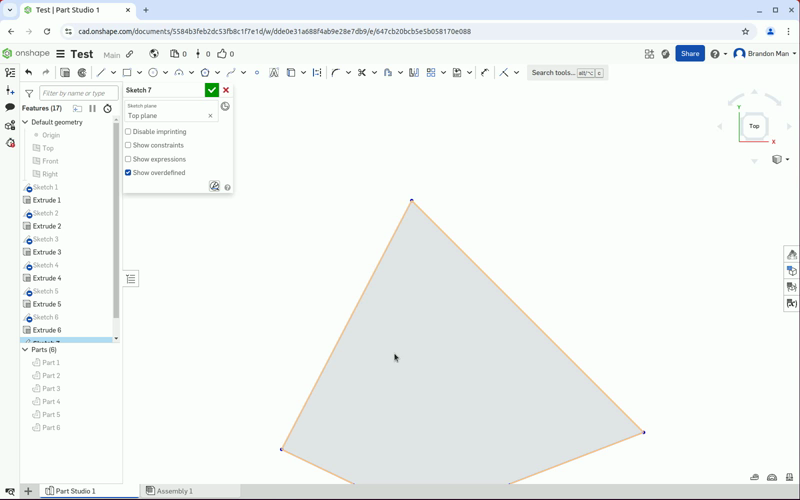
click(394, 353)
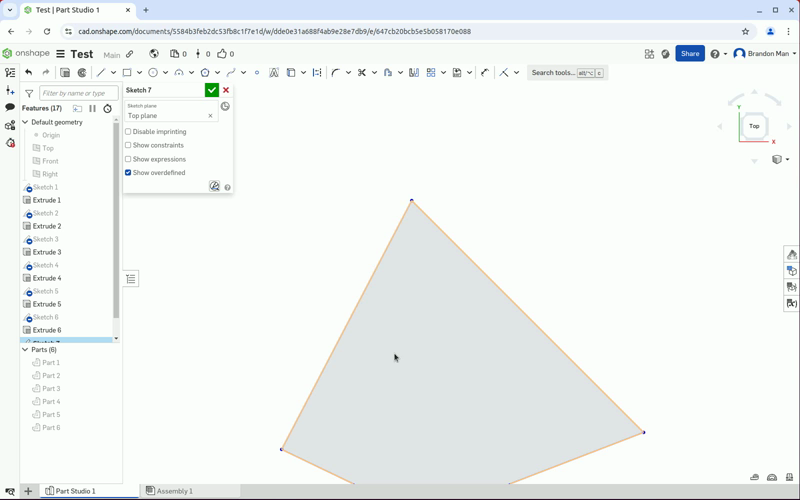
scroll(-6)
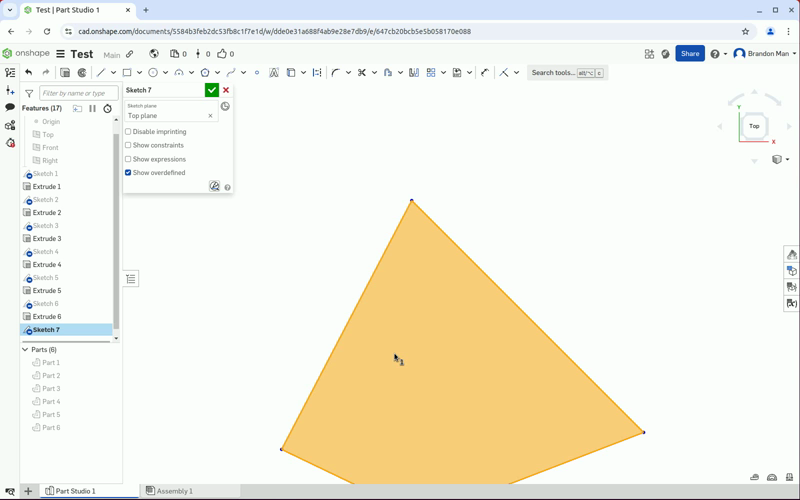
scroll(-6)
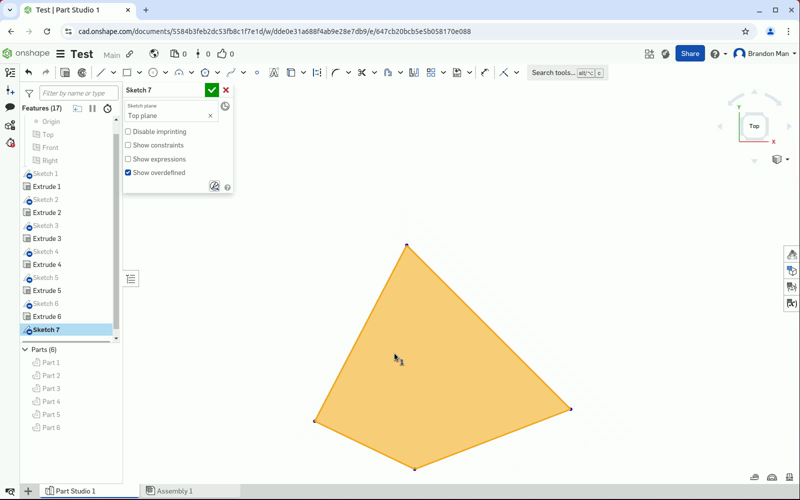
scroll(-6)
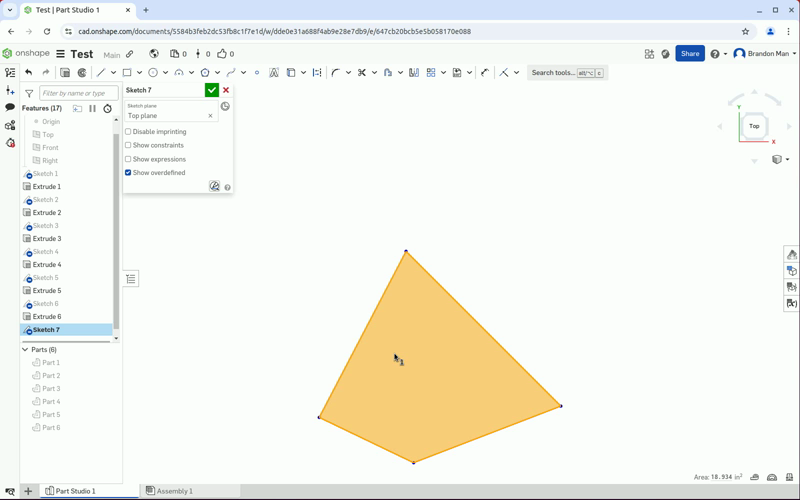
scroll(-6)
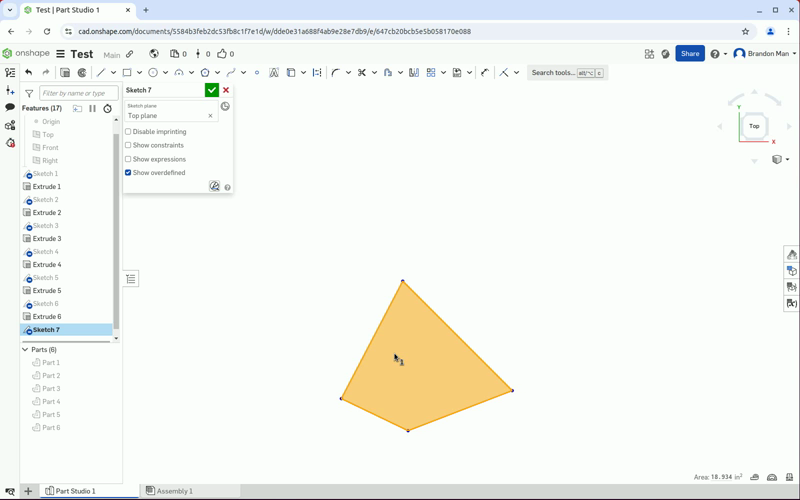
scroll(-6)
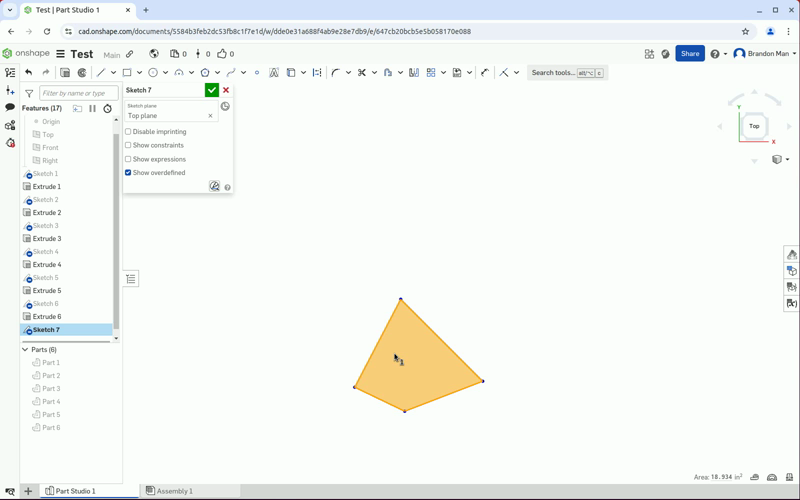
scroll(-6)
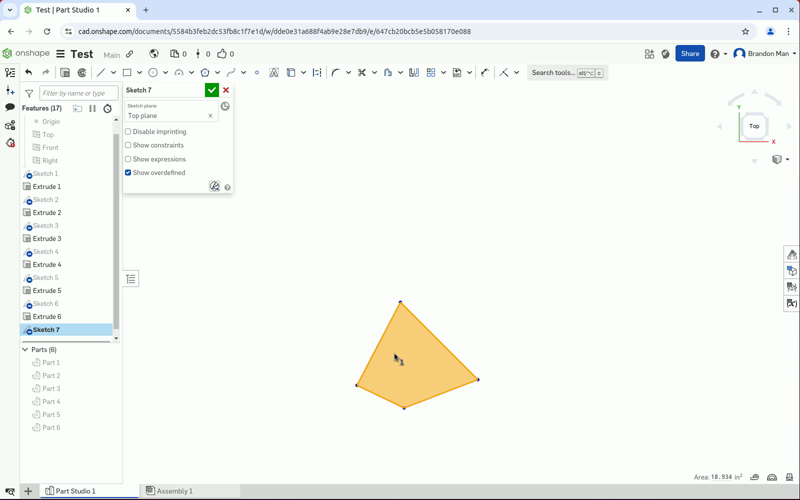
scroll(-6)
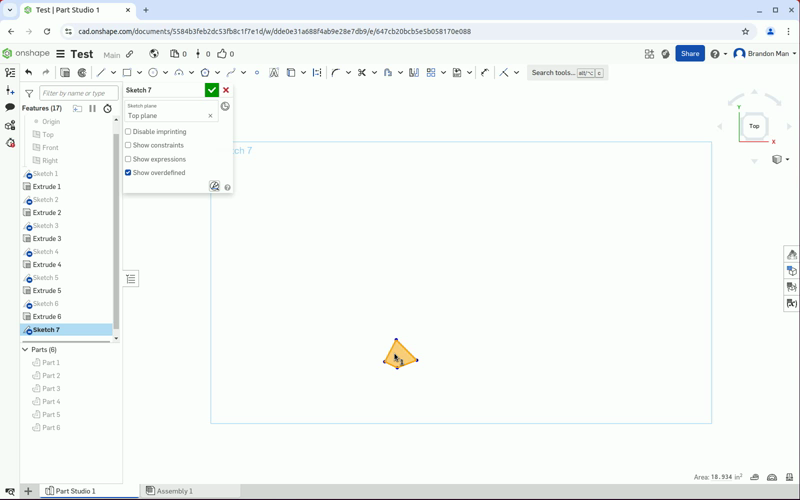
mouse_move(73, 352)
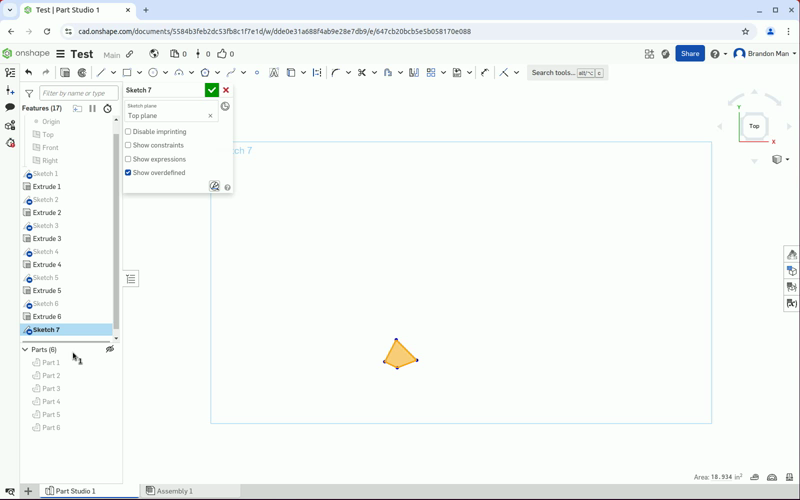
key(shift+y)
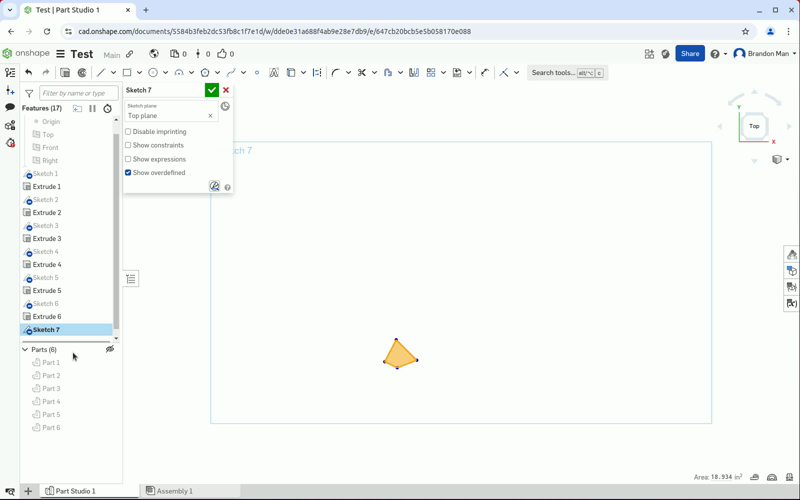
key(shift+e)
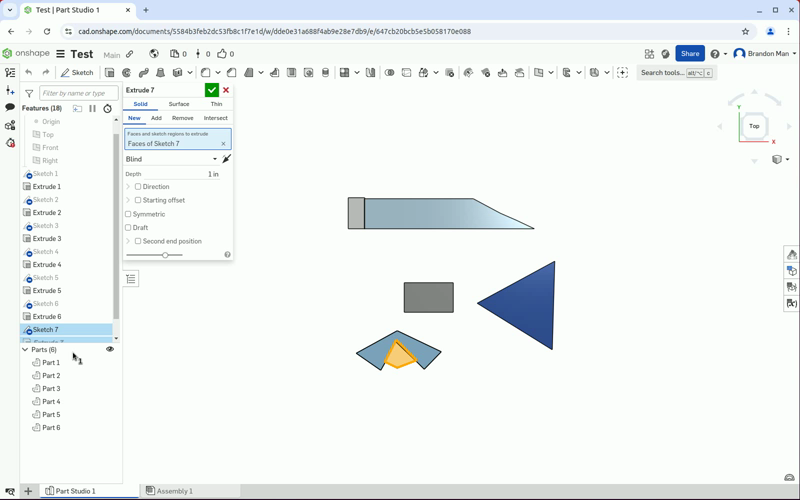
mouse_move(143, 106)
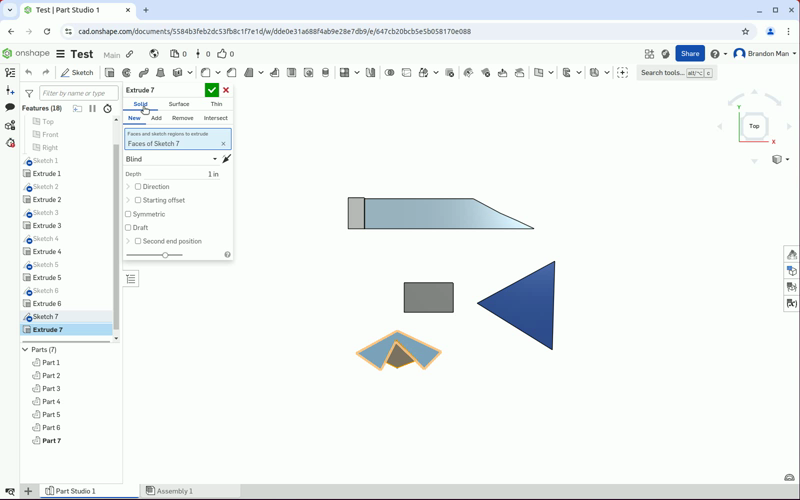
click(143, 106)
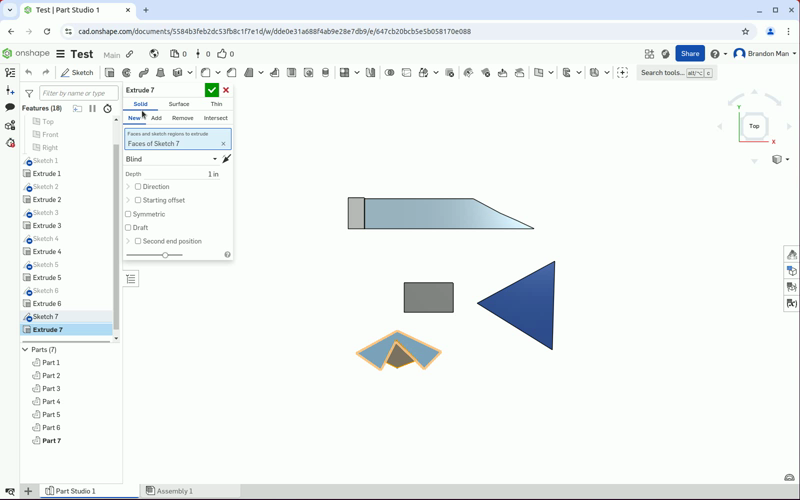
mouse_move(137, 120)
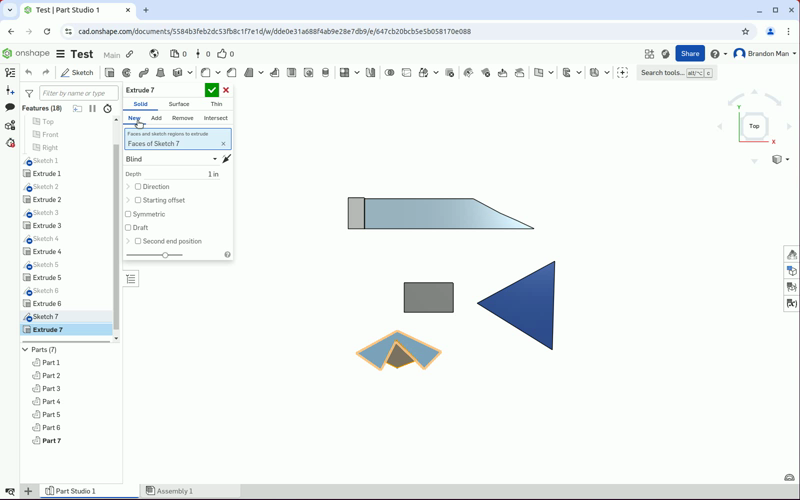
click(137, 120)
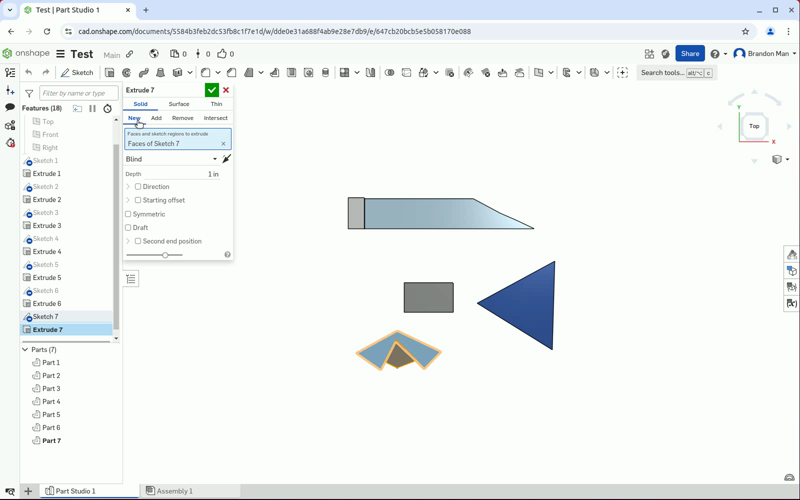
key(tab, 4)
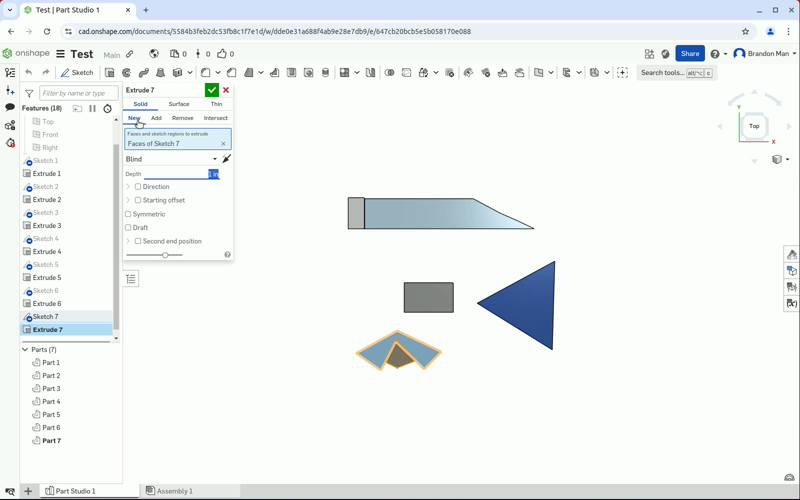
text(-1.444)
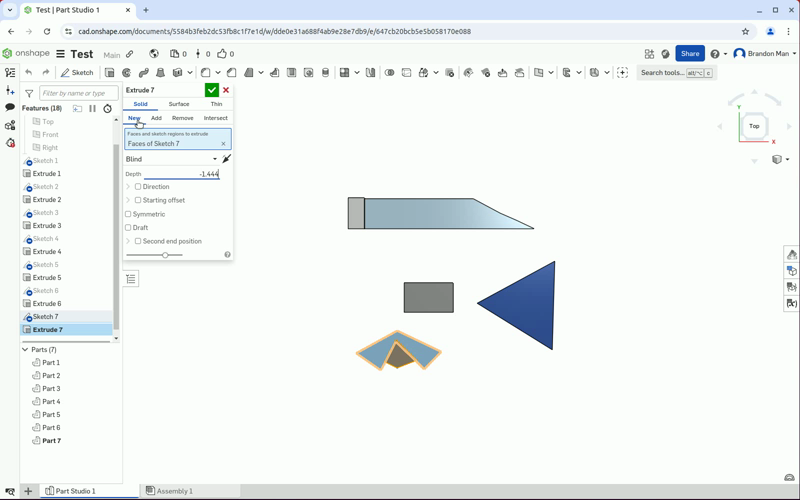
key(enter)
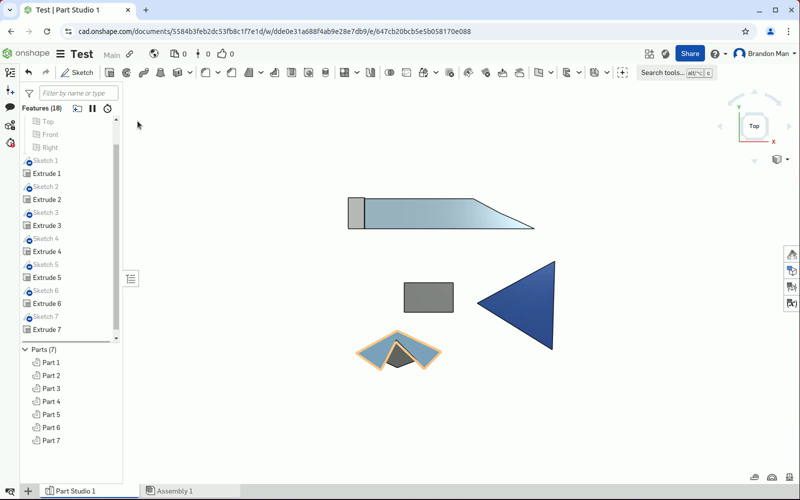
key(shift+h)
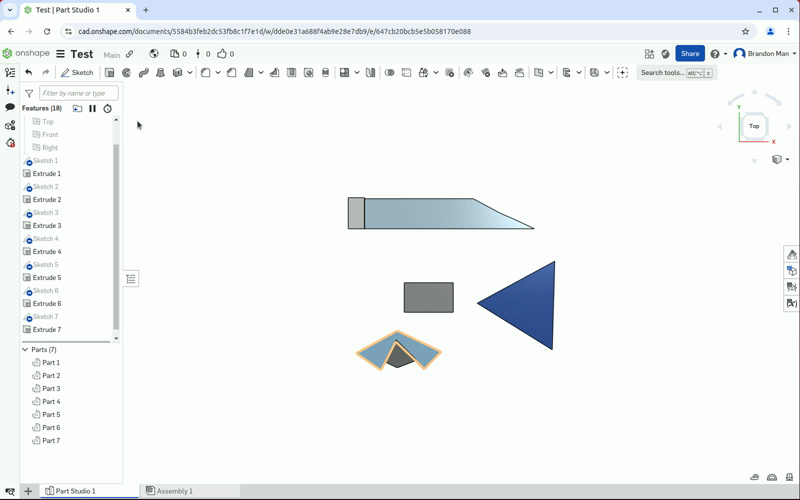
key(shift+h)
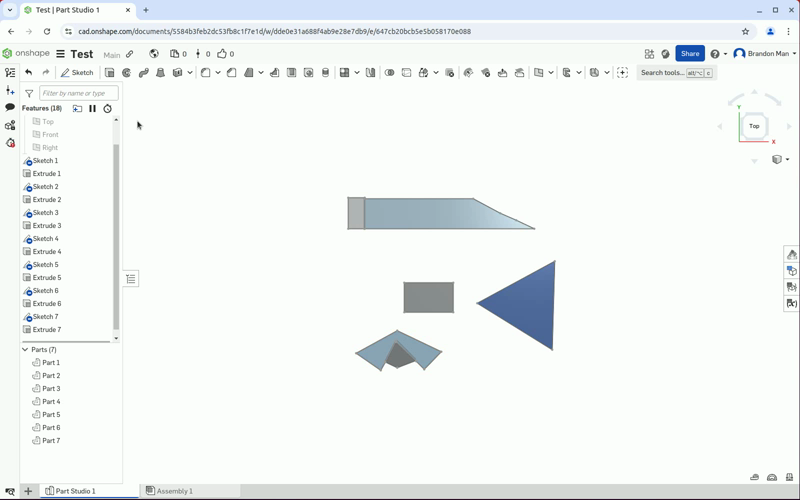
key(shift+7)
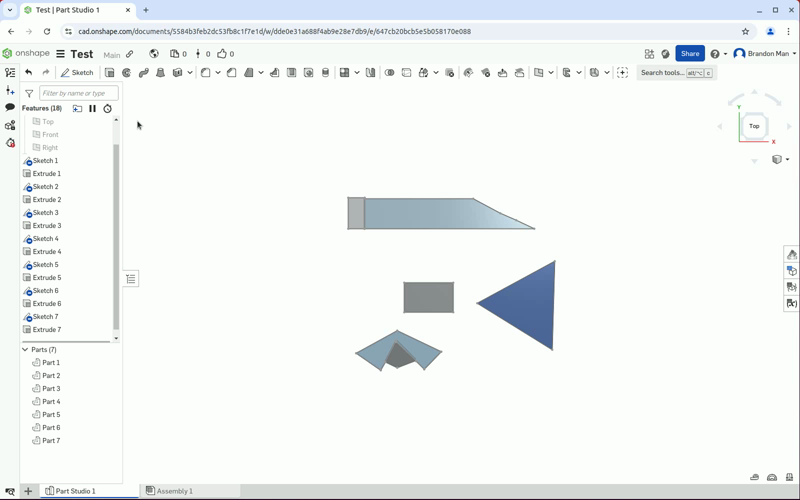
key(up, 3)
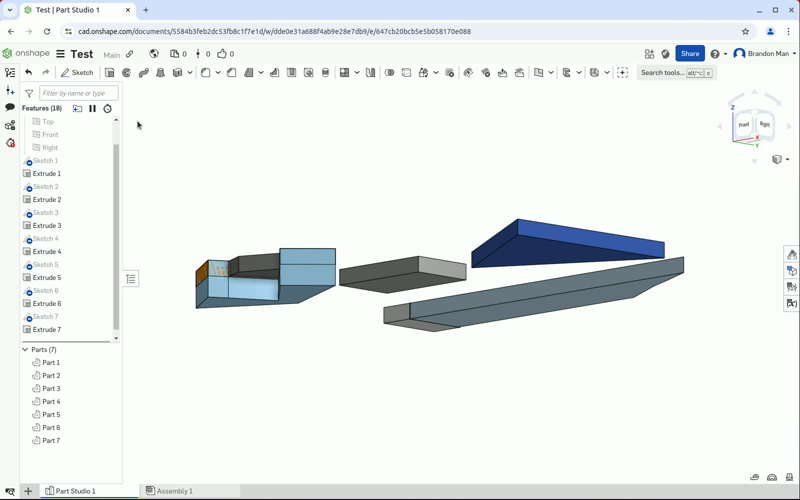
key(left, 3)
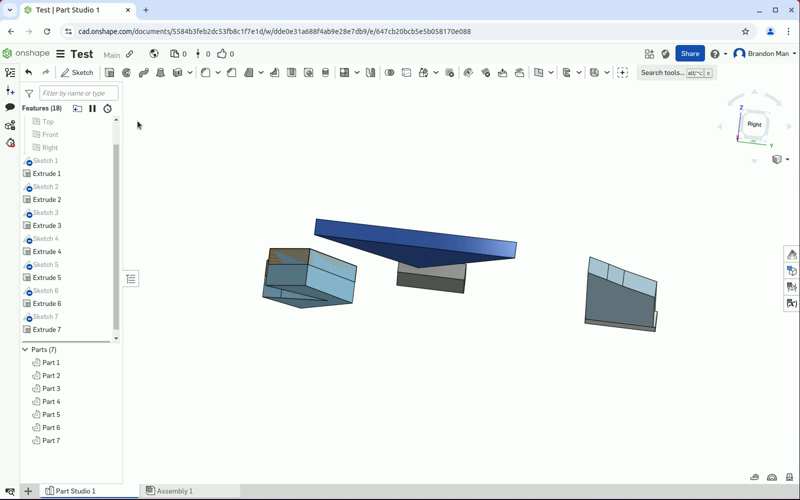
key(right, 3)
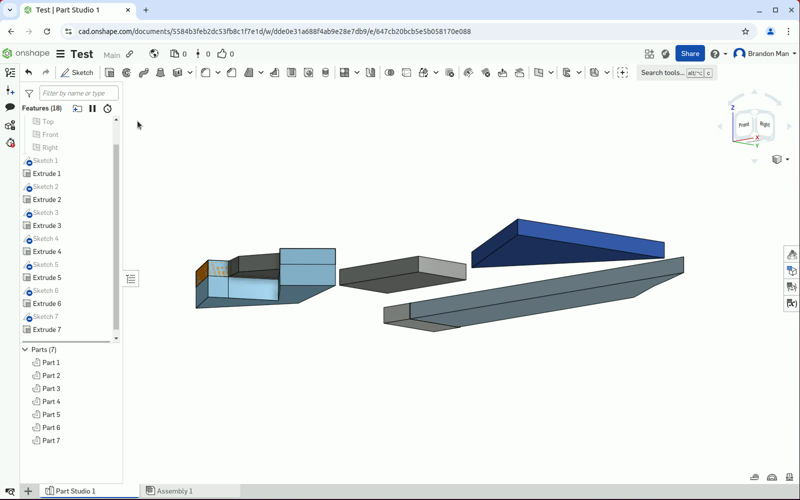
key(down, 3)
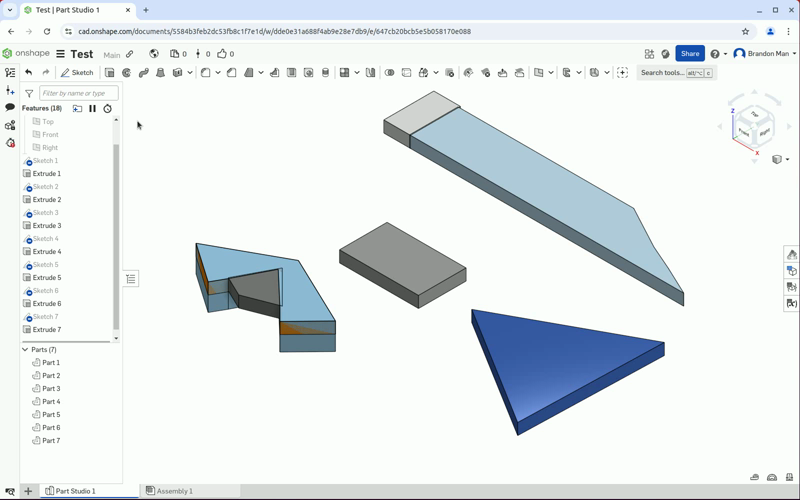
mouse_move(69, 163)
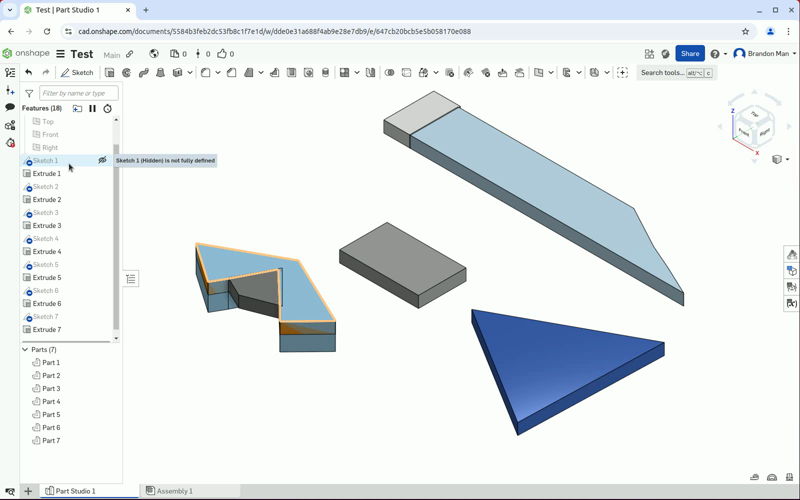
click(69, 163)